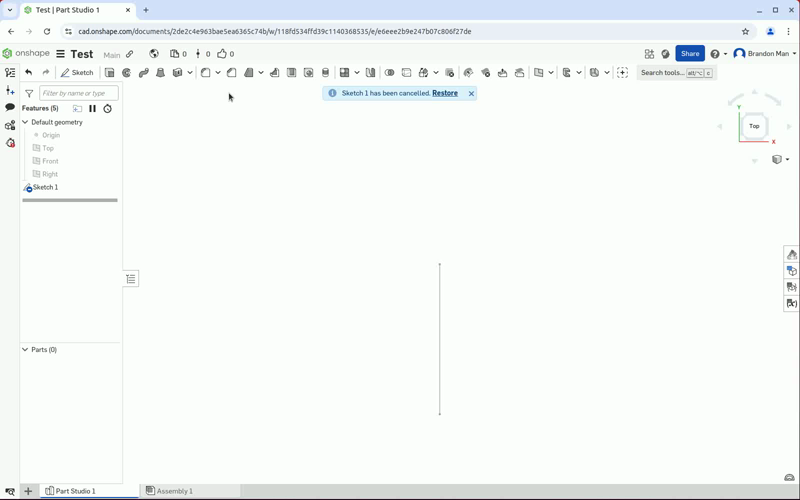
key(shift+h)
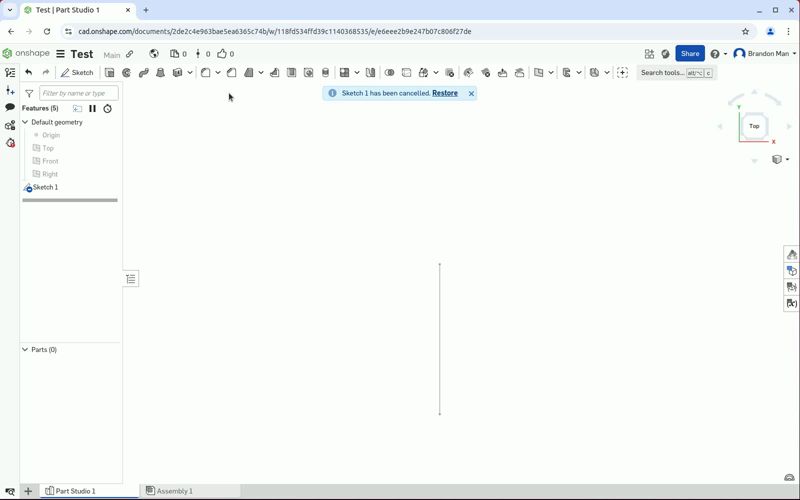
key(shift+s)
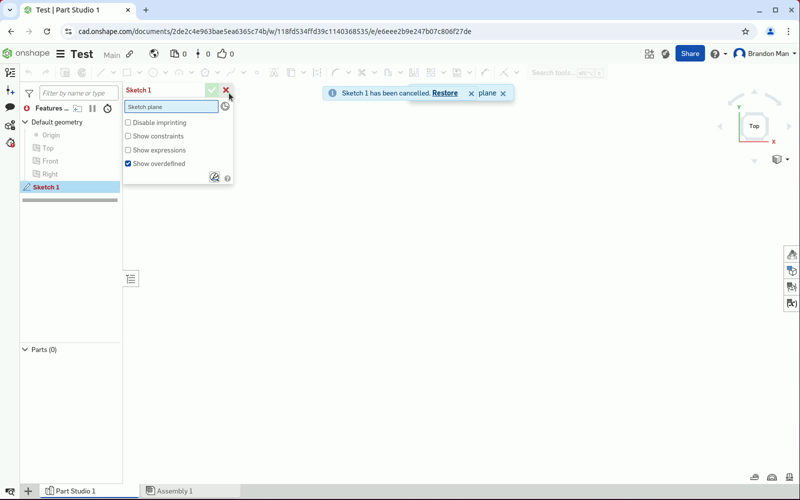
mouse_move(73, 150)
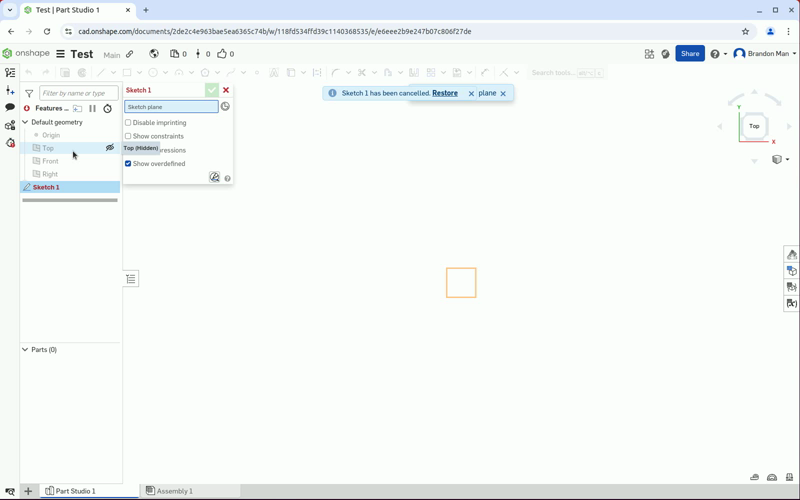
click(73, 150)
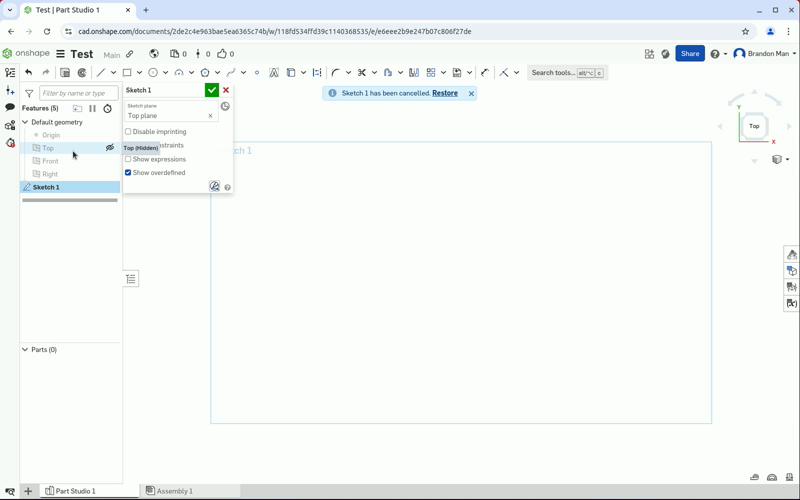
mouse_move(73, 352)
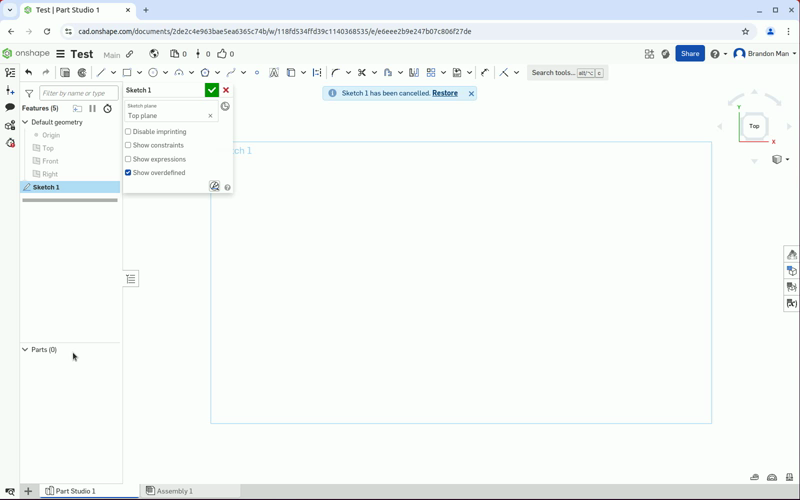
key(y)
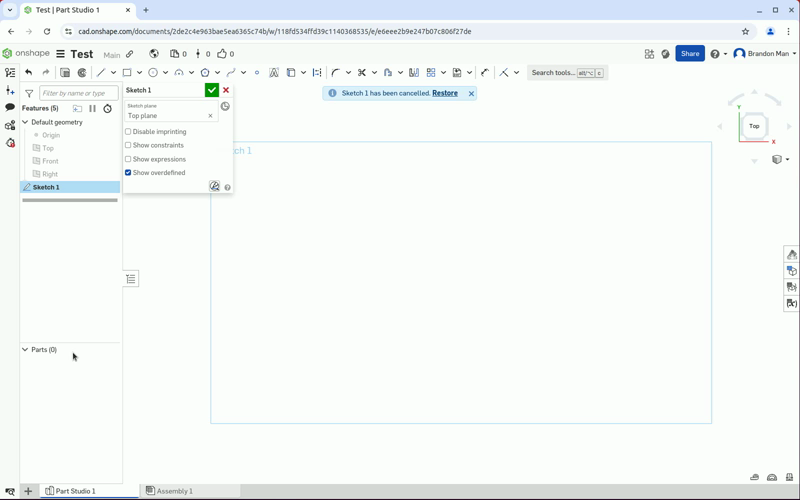
key(c)
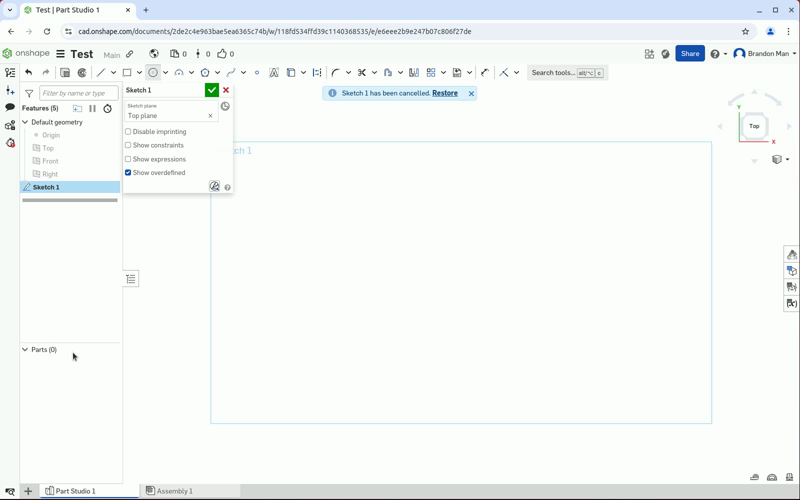
key_down(shift)
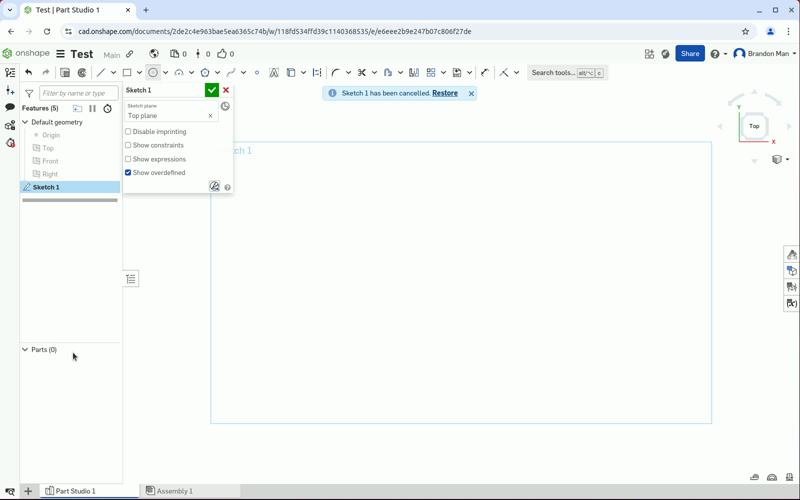
mouse_move(460, 282)
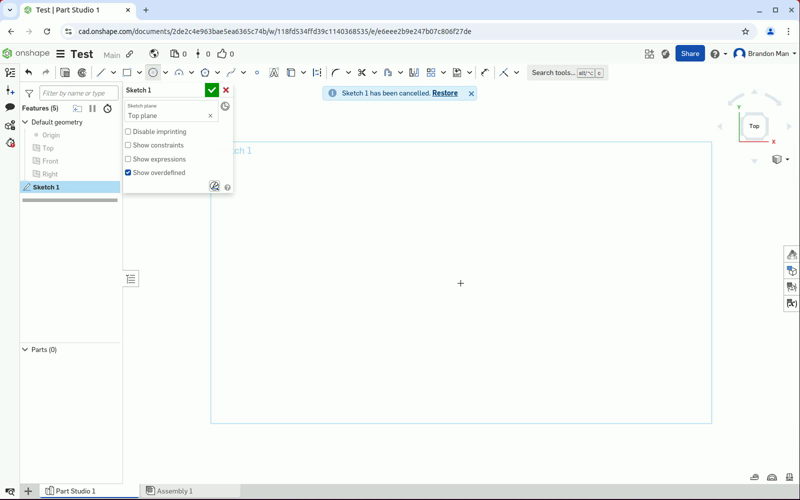
click(460, 282)
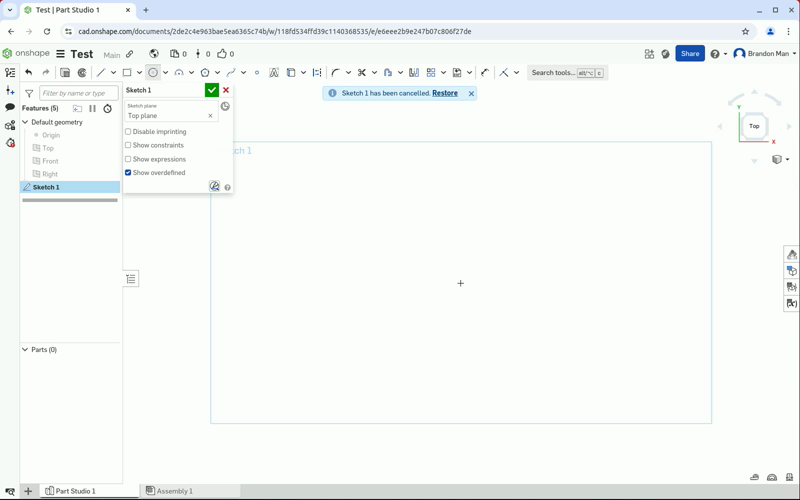
key_up(shift)
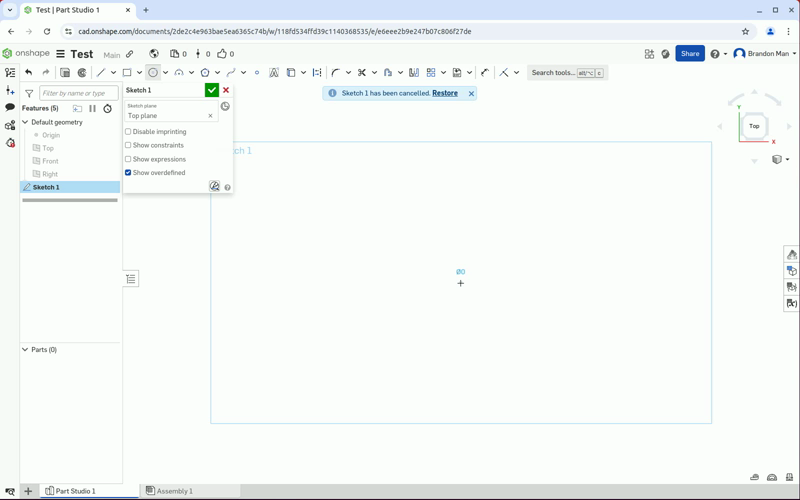
mouse_move(486, 282)
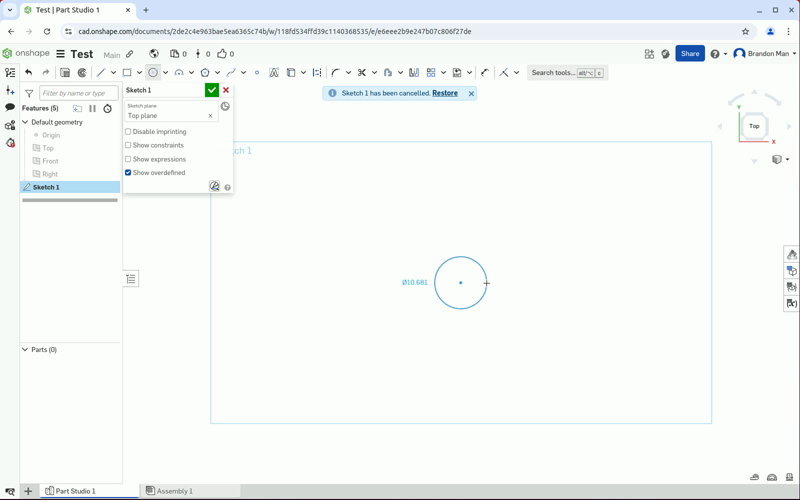
click(486, 282)
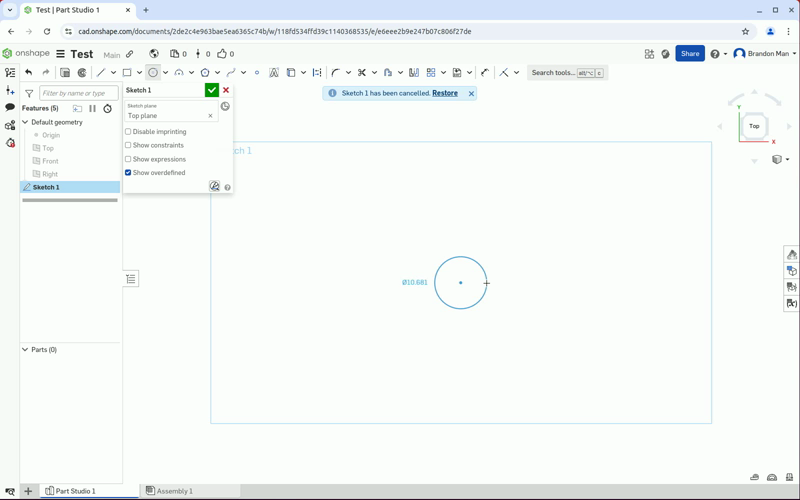
key(esc)
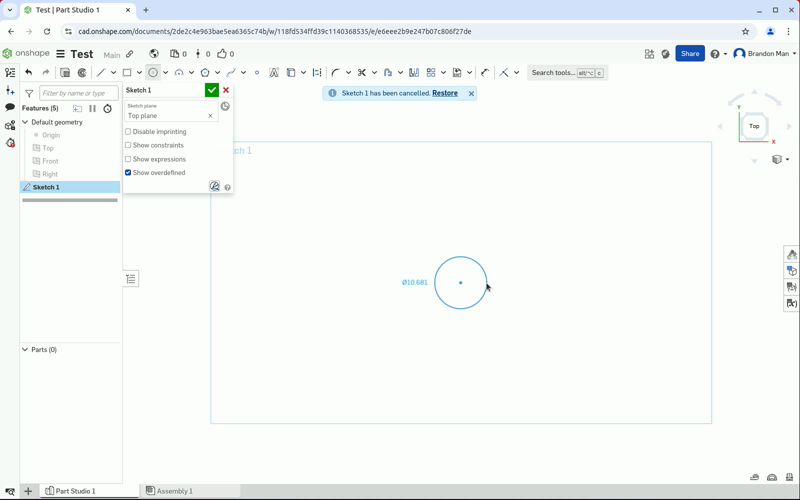
key(c)
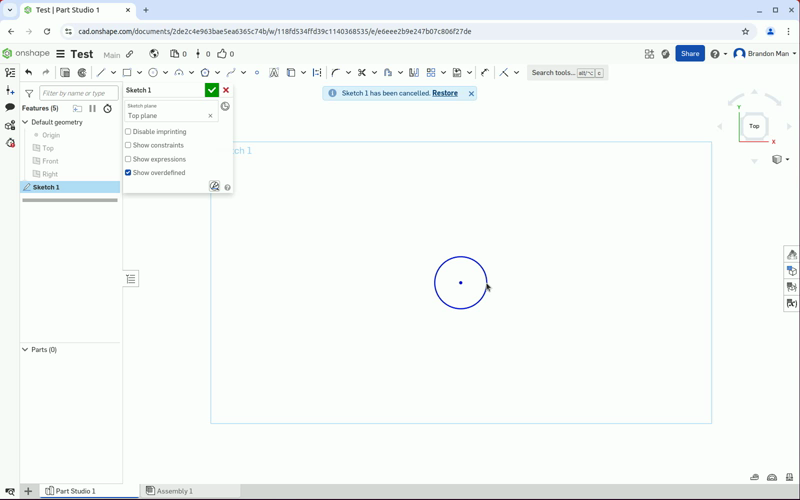
key_down(shift)
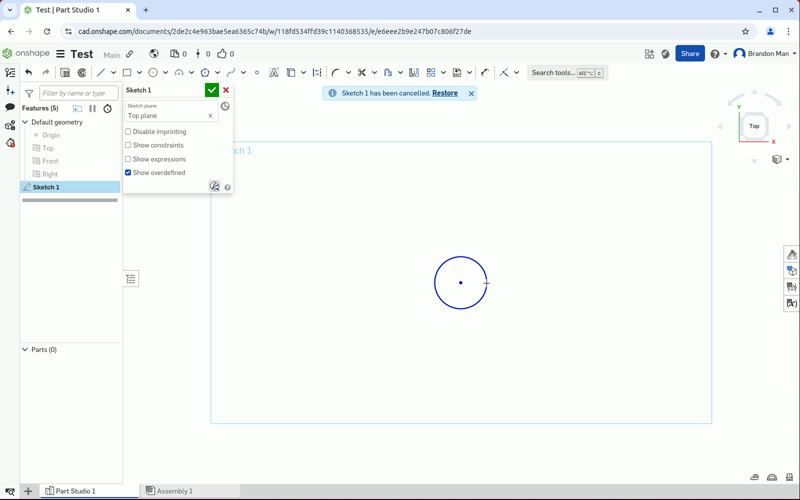
mouse_move(460, 282)
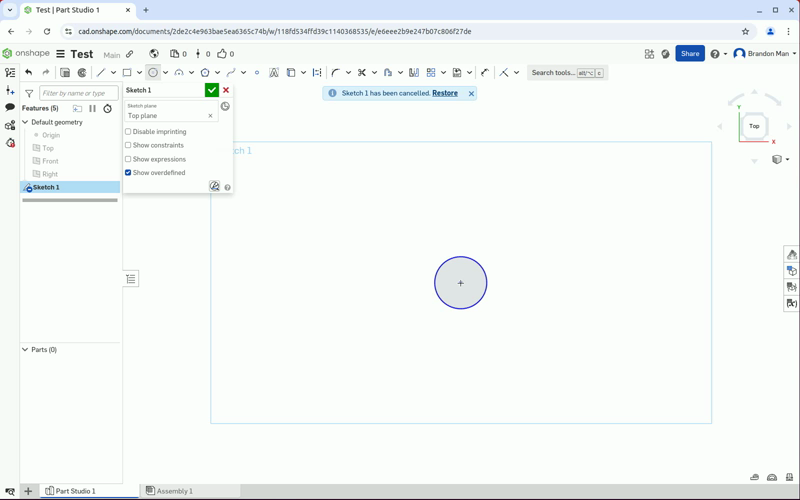
click(460, 282)
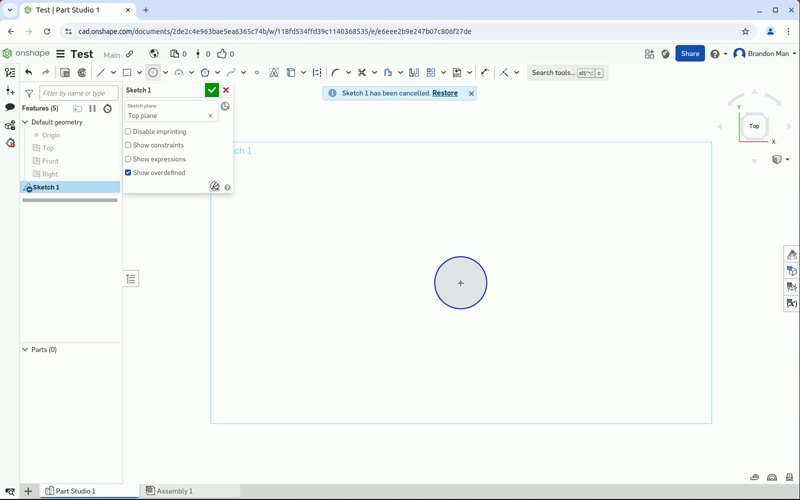
key_up(shift)
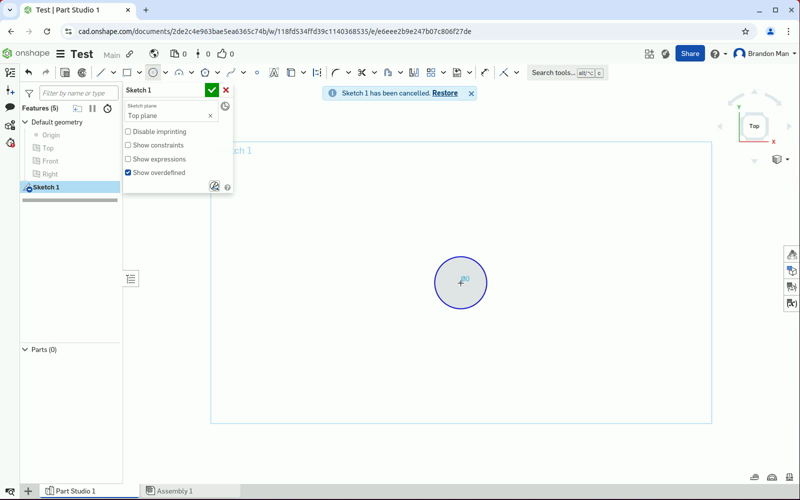
mouse_move(484, 282)
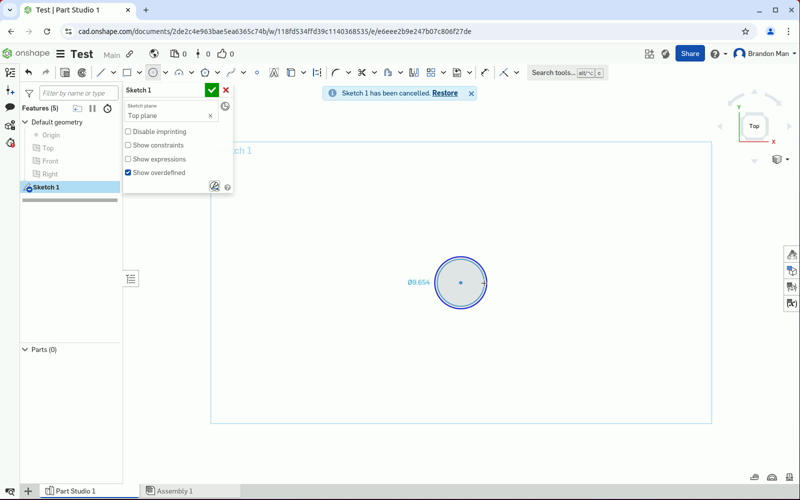
scroll(6)
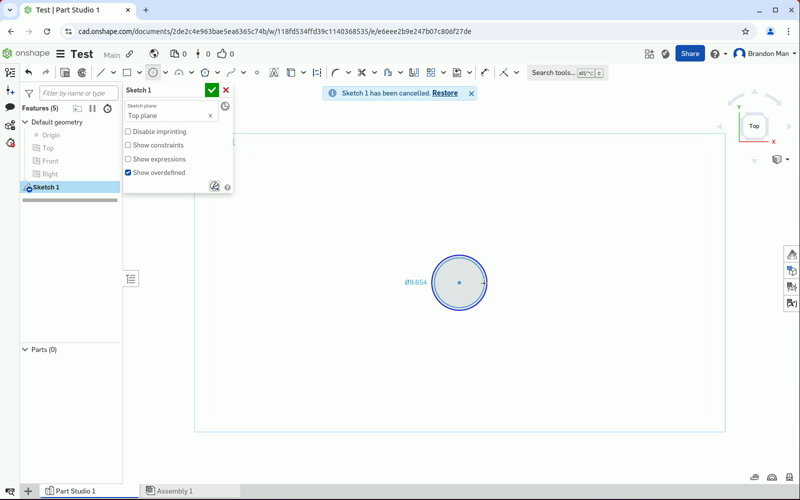
scroll(6)
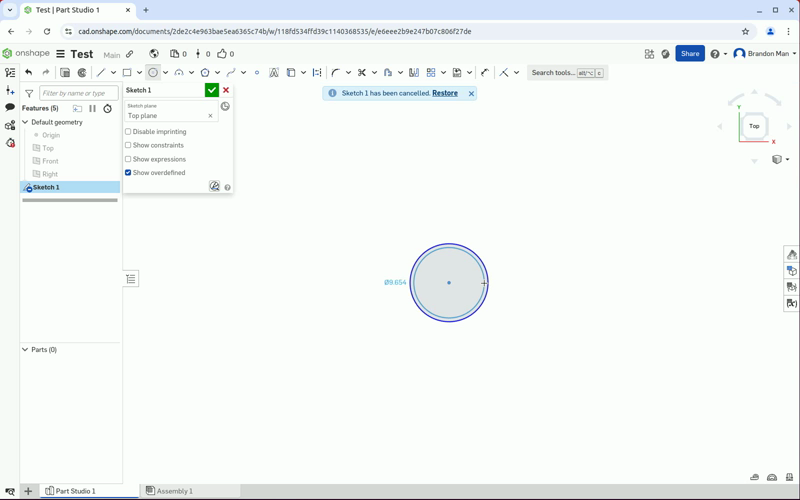
scroll(6)
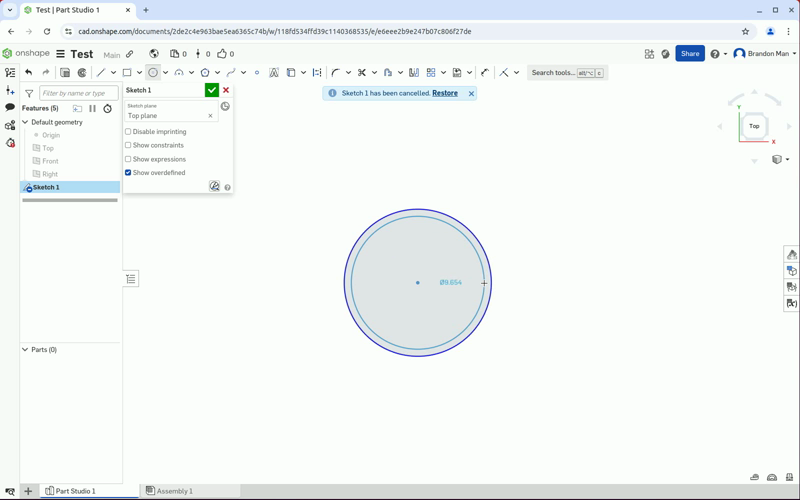
scroll(6)
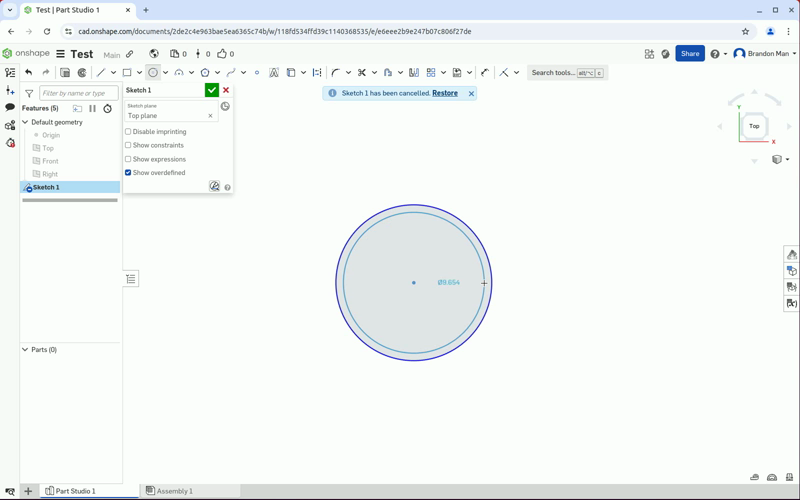
scroll(6)
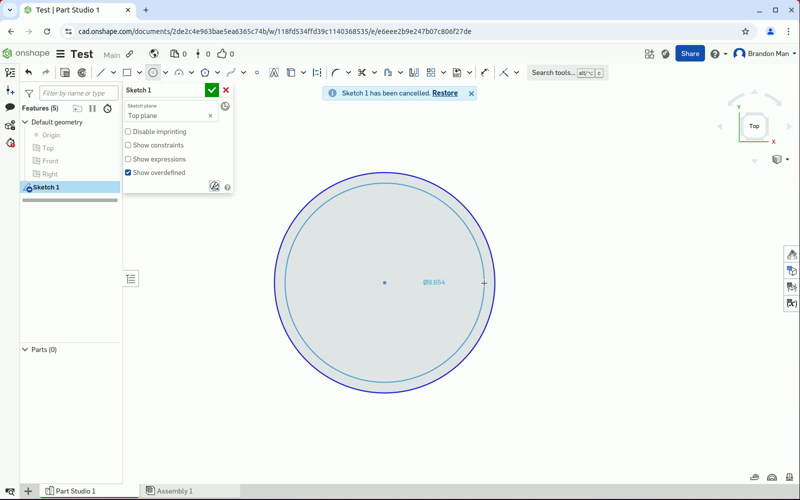
scroll(6)
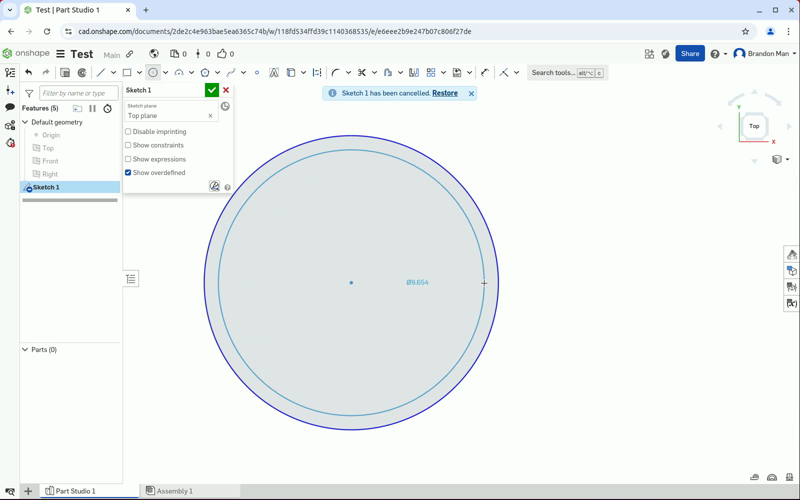
scroll(6)
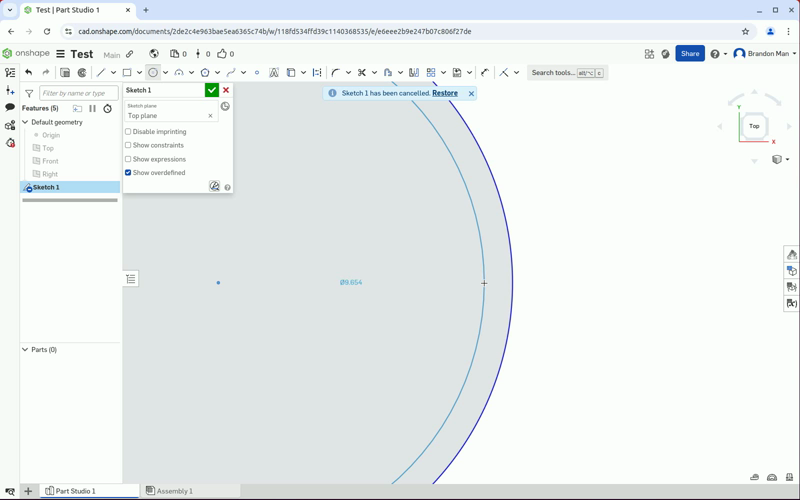
click(484, 282)
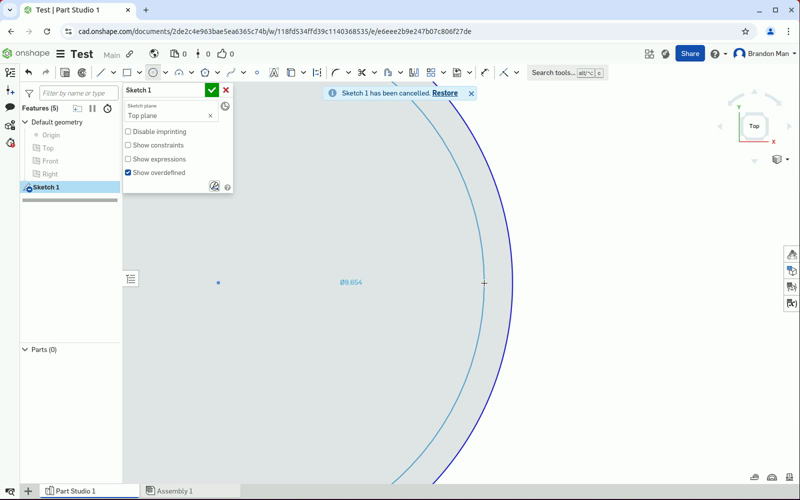
scroll(-6)
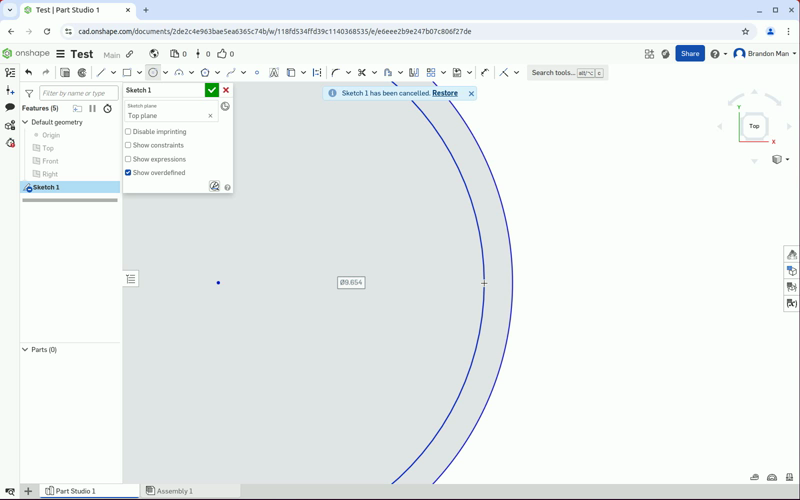
scroll(-6)
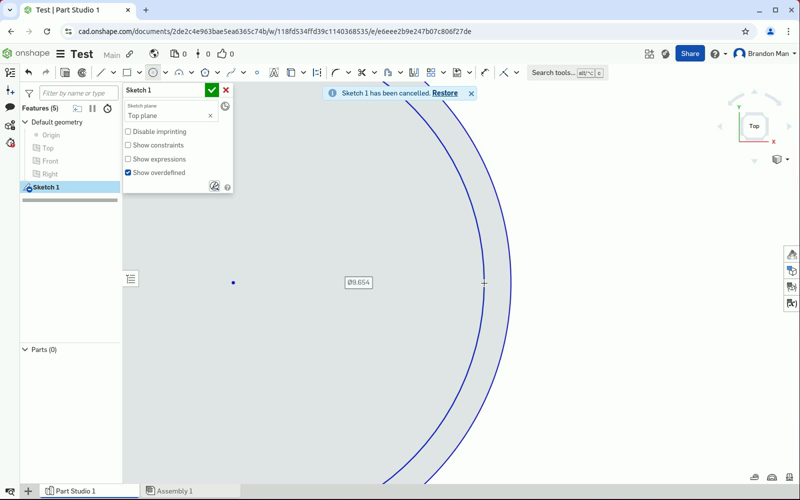
scroll(-6)
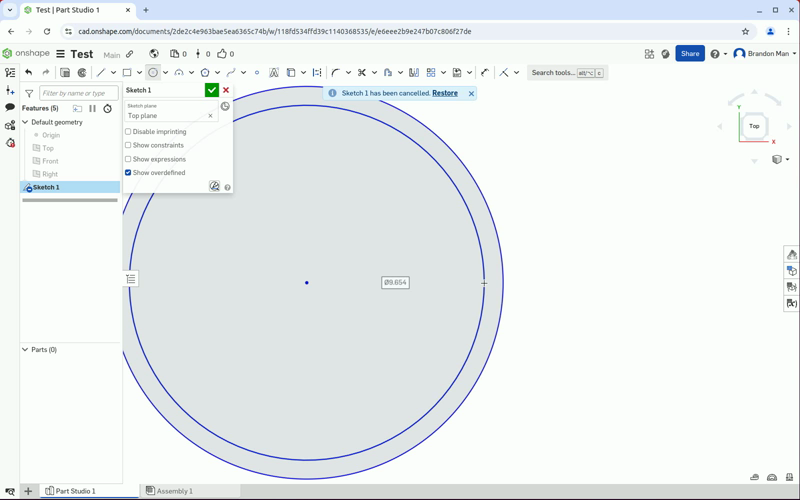
scroll(-6)
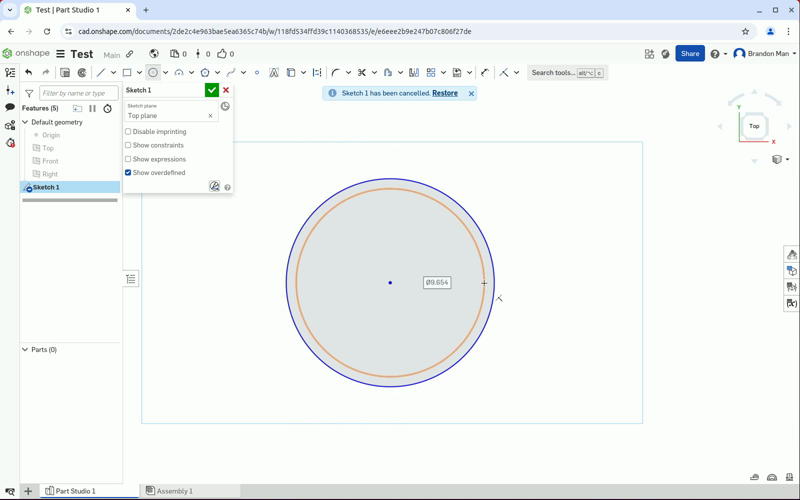
scroll(-6)
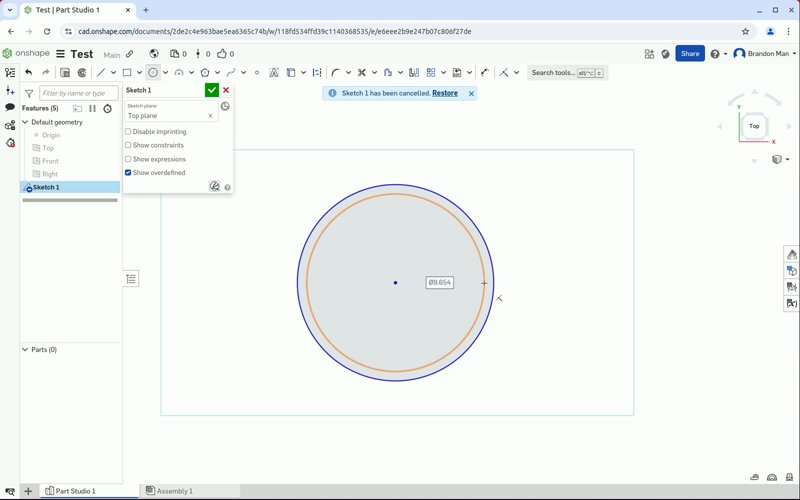
scroll(-6)
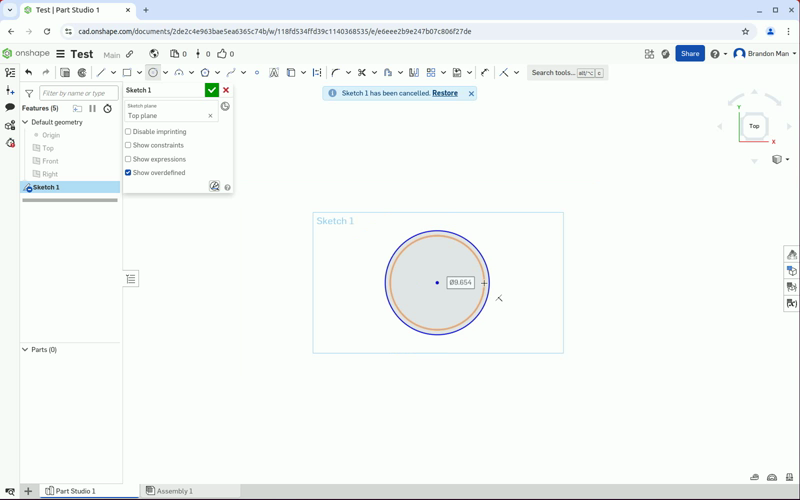
scroll(-6)
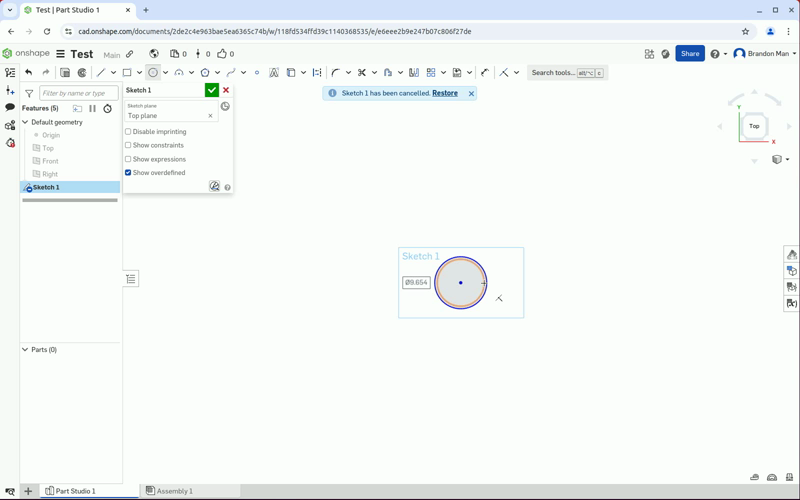
key(esc)
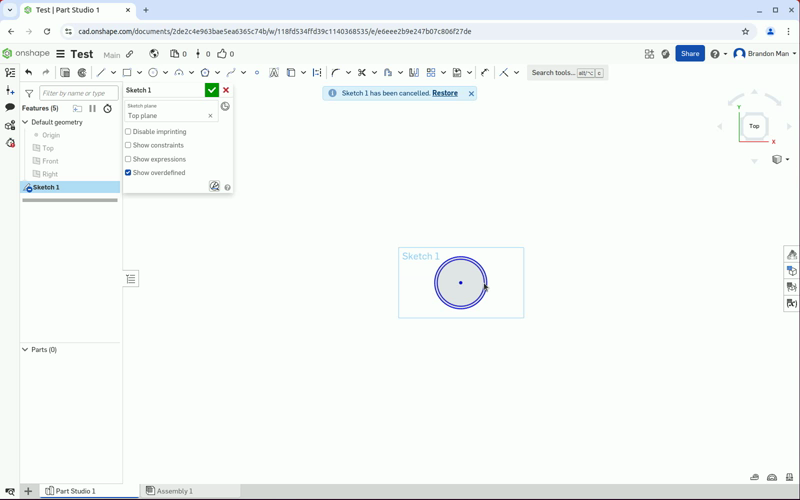
mouse_move(438, 293)
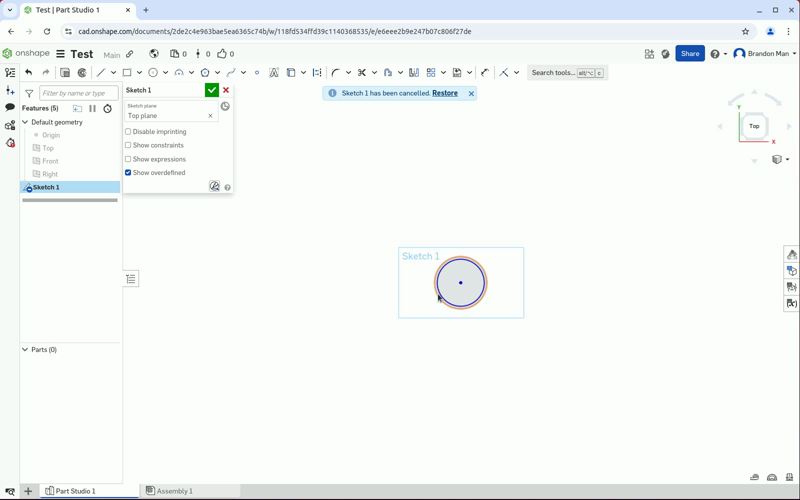
scroll(6)
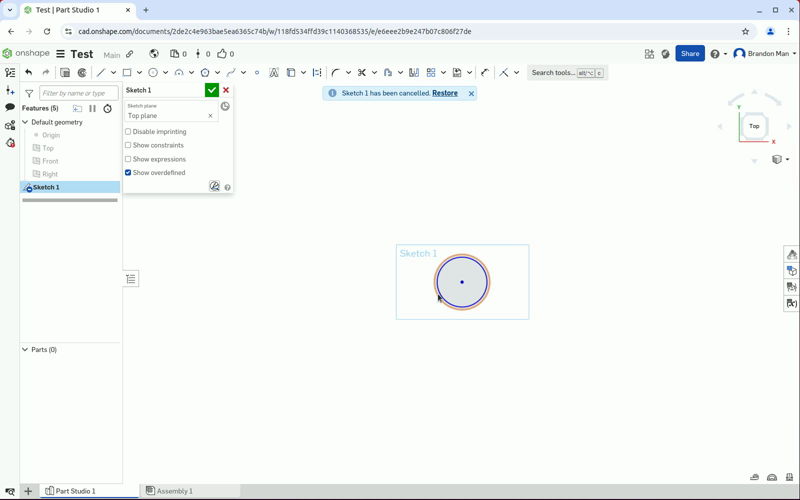
scroll(6)
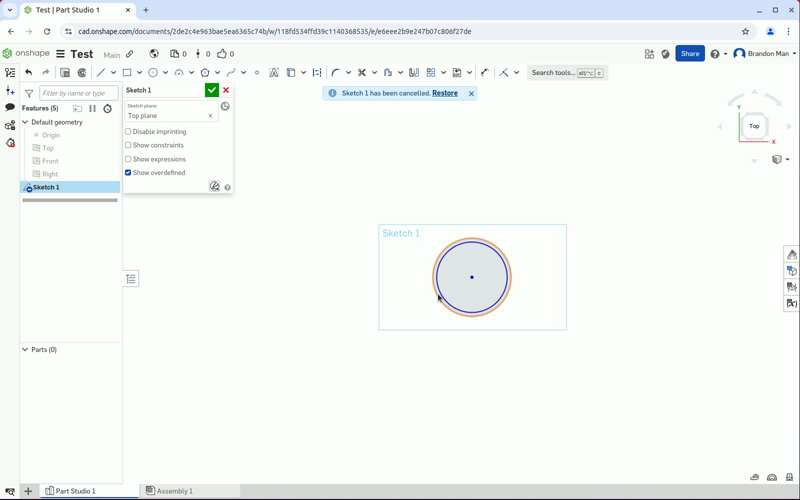
scroll(6)
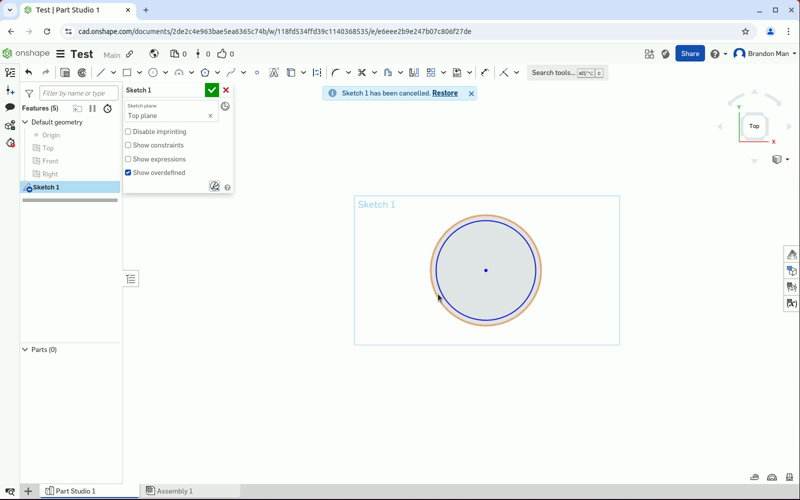
scroll(6)
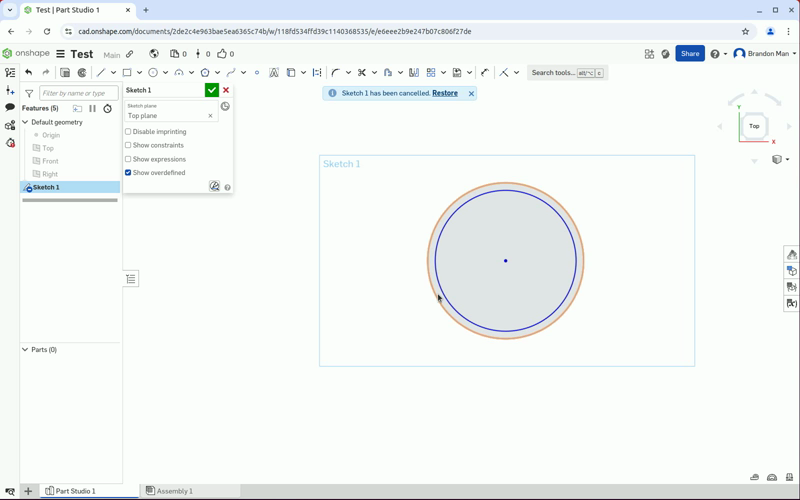
scroll(6)
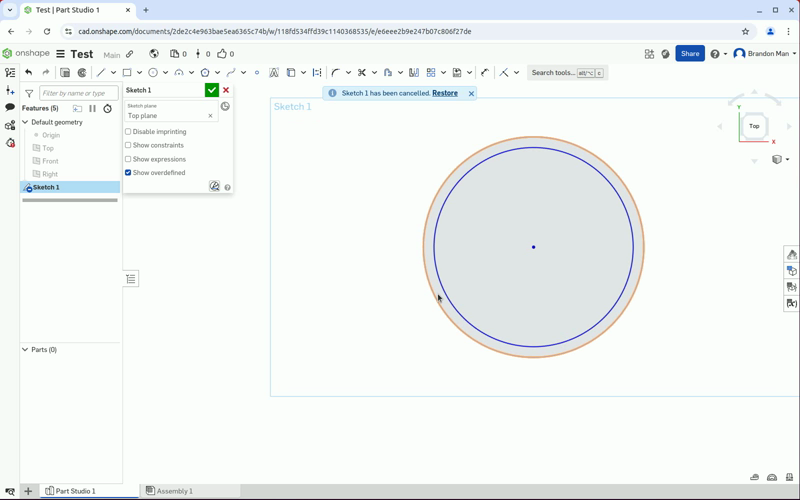
scroll(6)
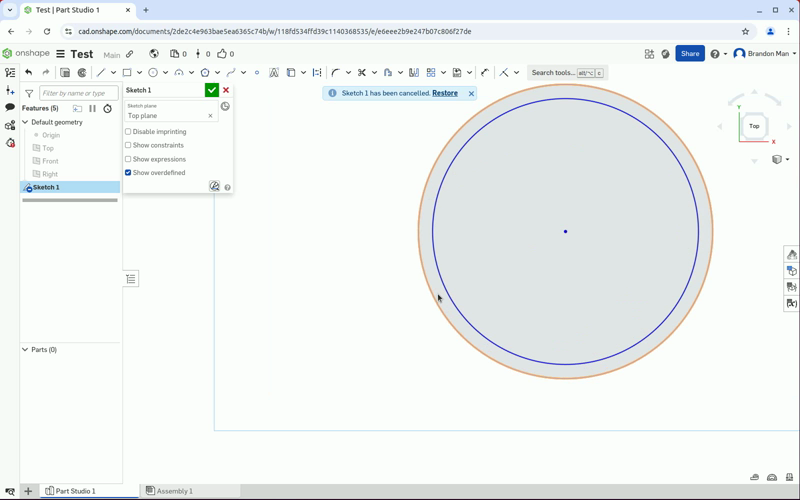
scroll(6)
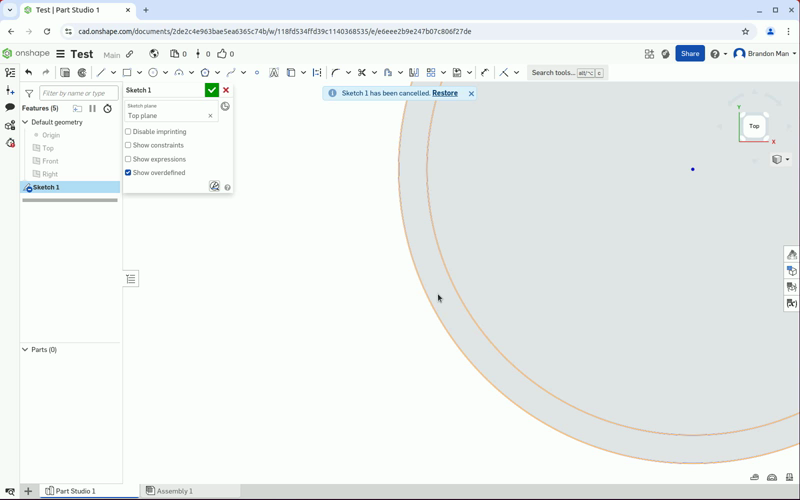
click(438, 293)
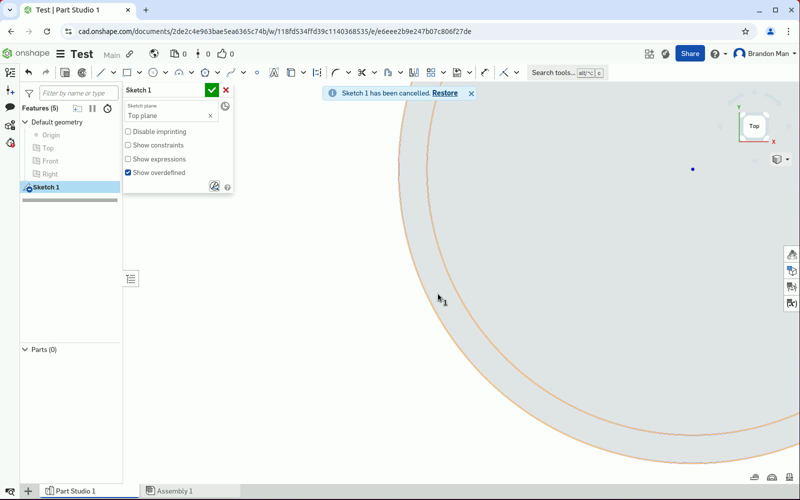
scroll(-6)
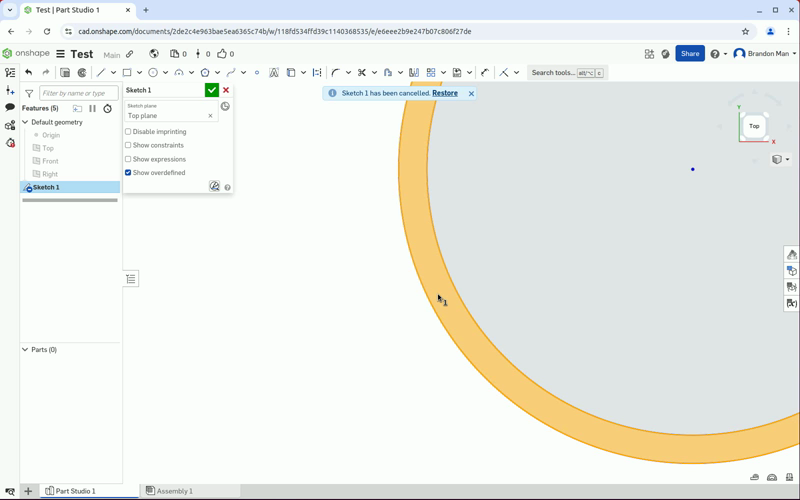
scroll(-6)
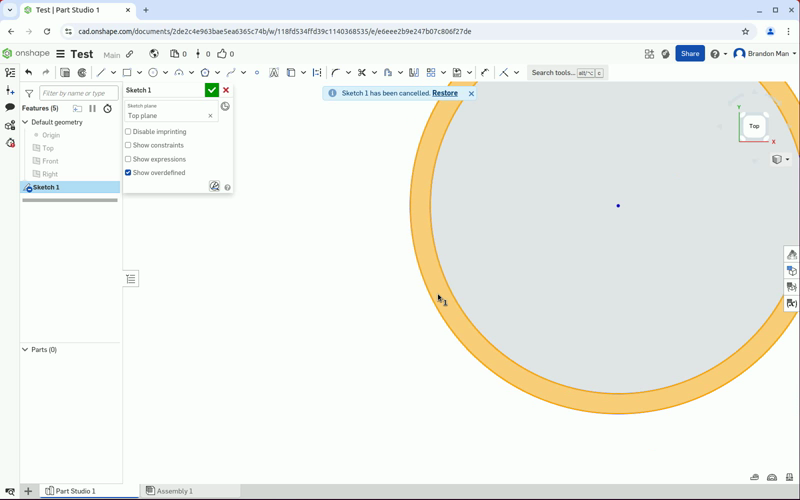
scroll(-6)
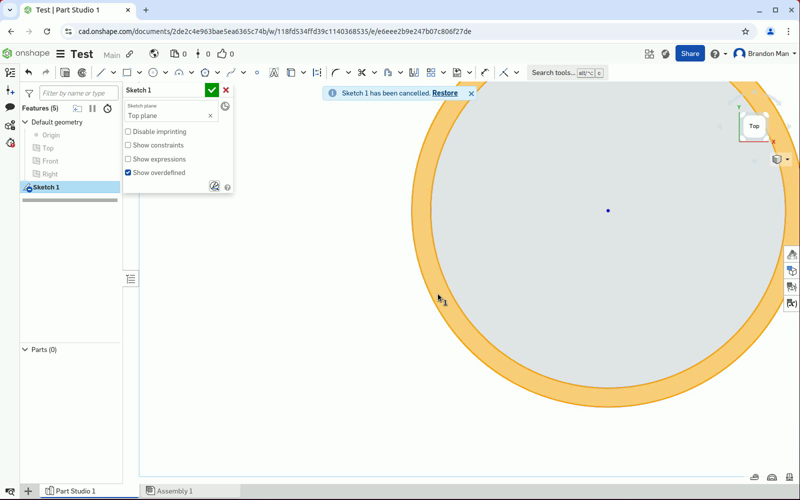
scroll(-6)
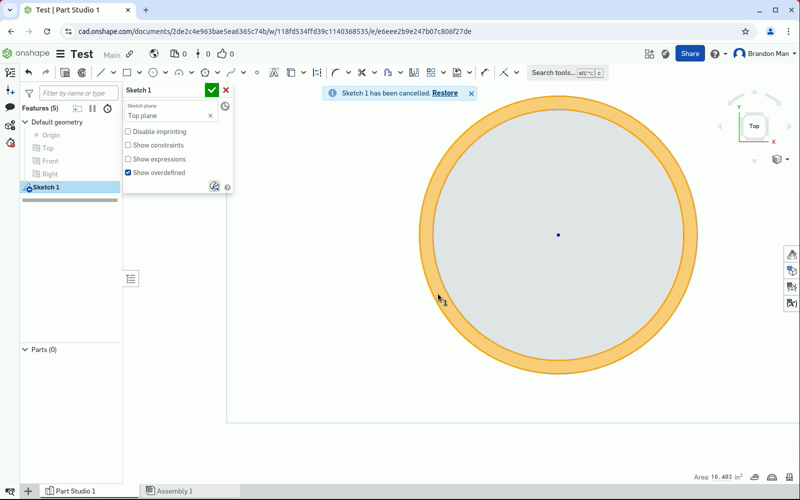
scroll(-6)
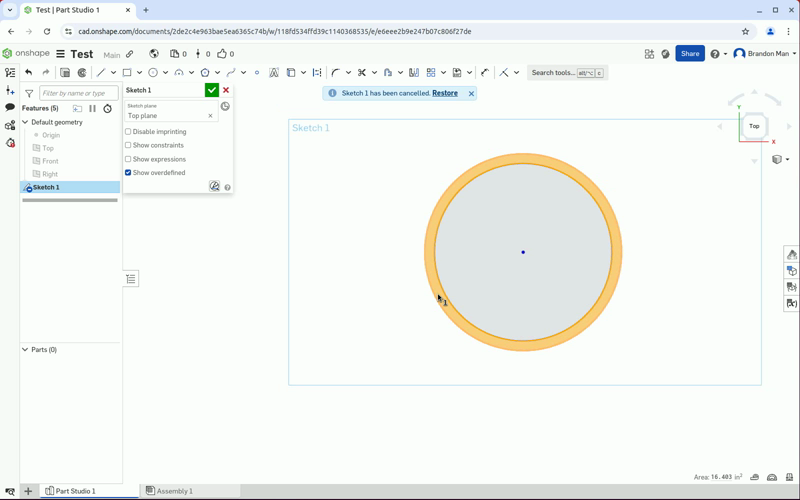
scroll(-6)
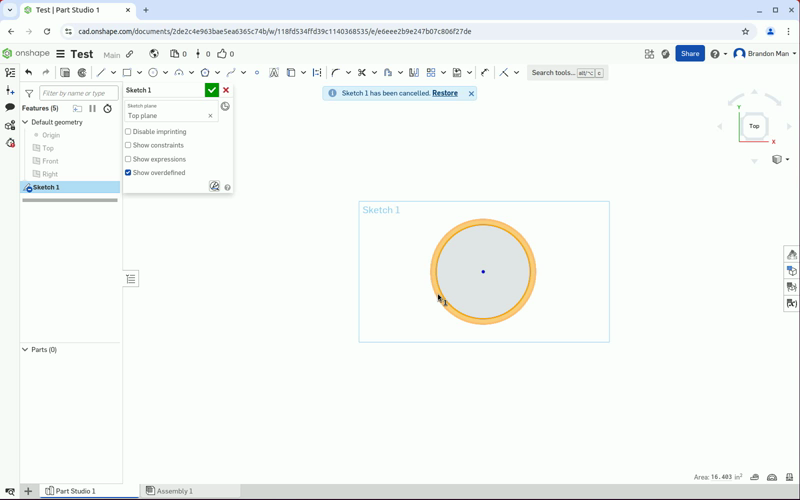
scroll(-6)
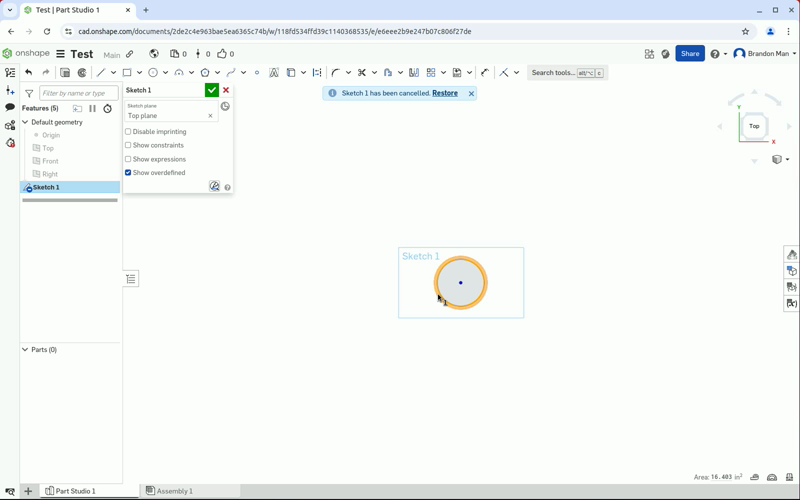
mouse_move(73, 352)
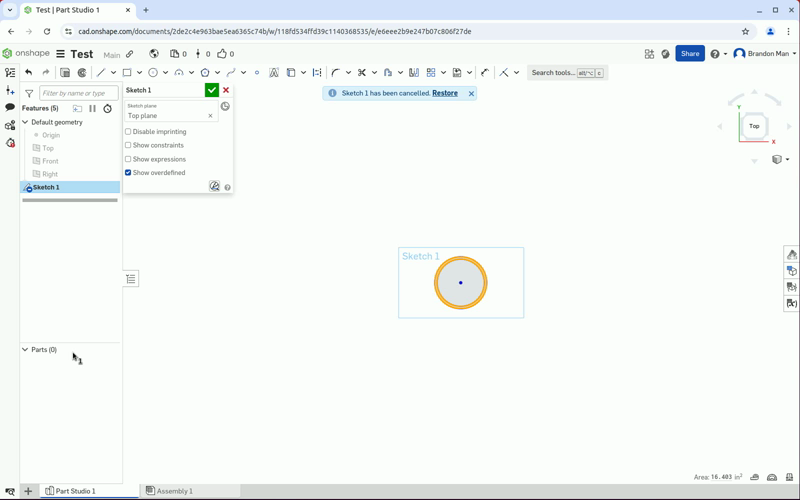
key(shift+y)
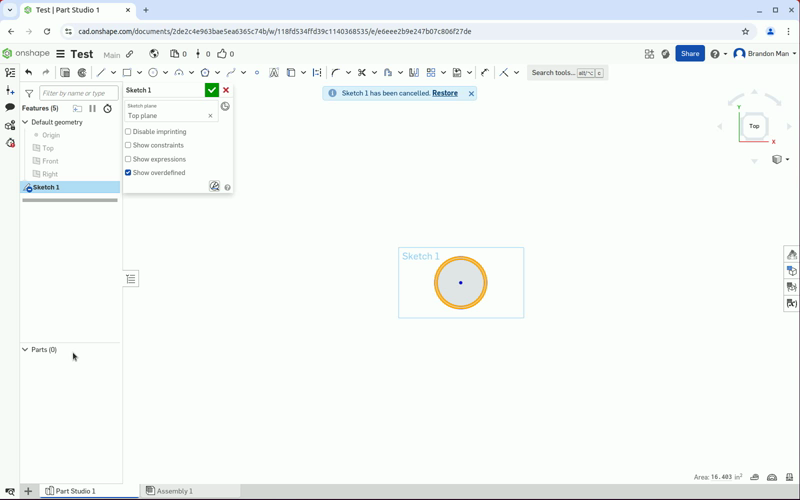
key(shift+e)
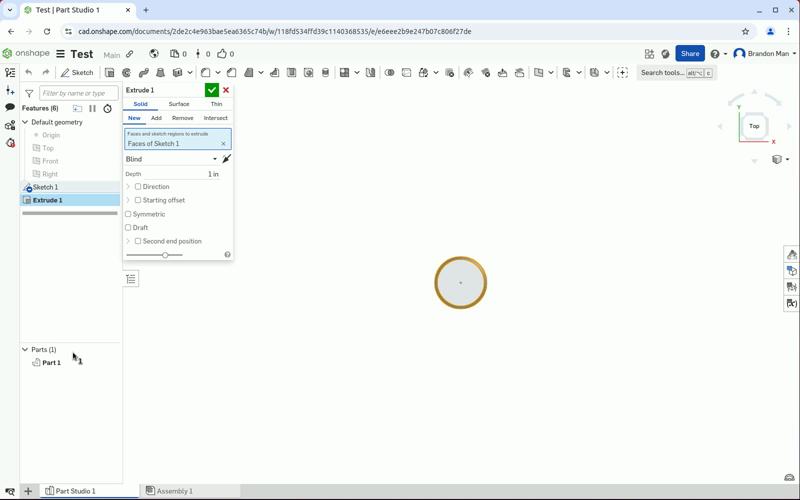
mouse_move(143, 106)
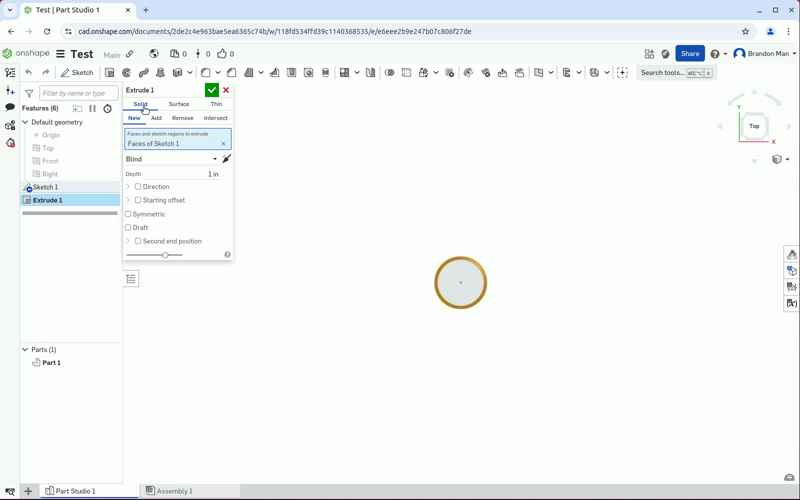
click(143, 106)
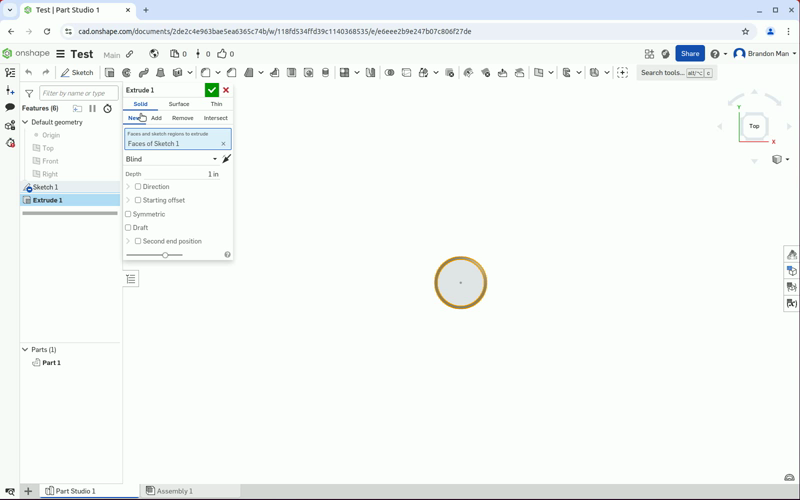
mouse_move(137, 120)
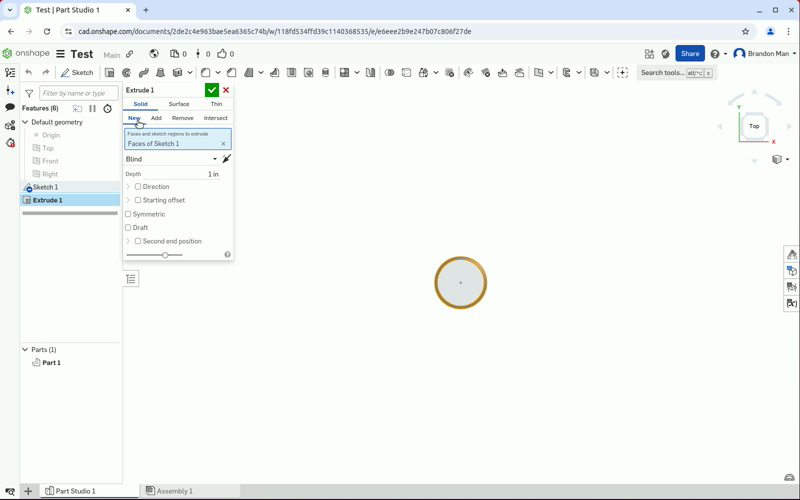
click(137, 120)
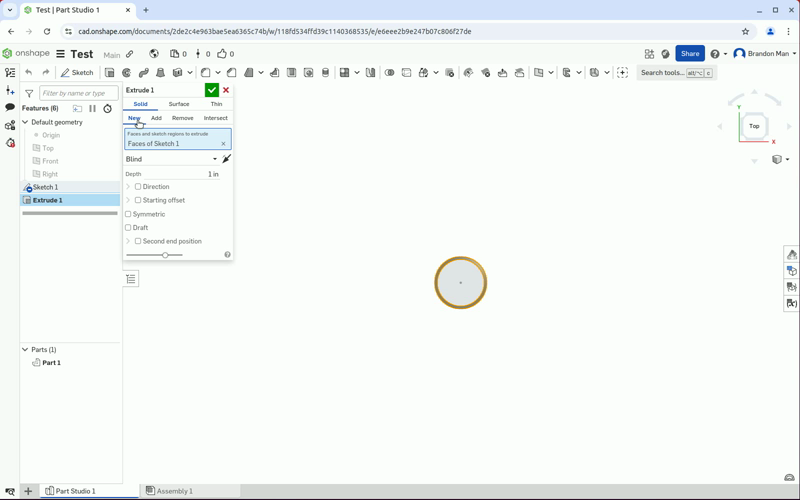
key(tab, 4)
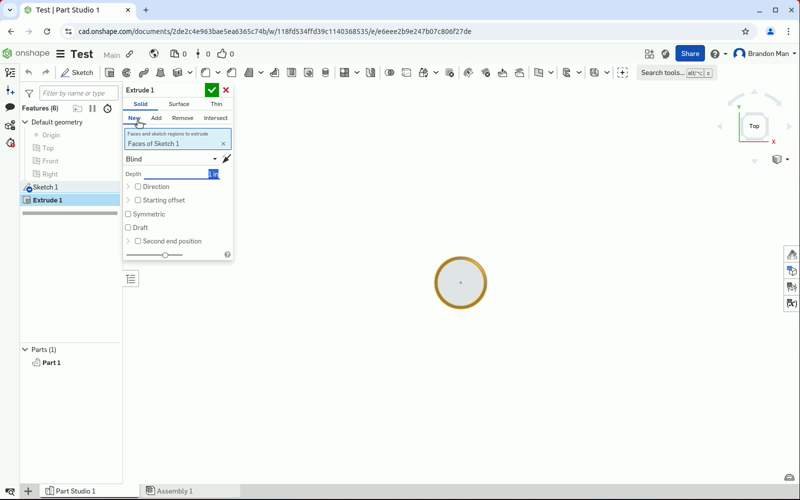
text(-23.108)
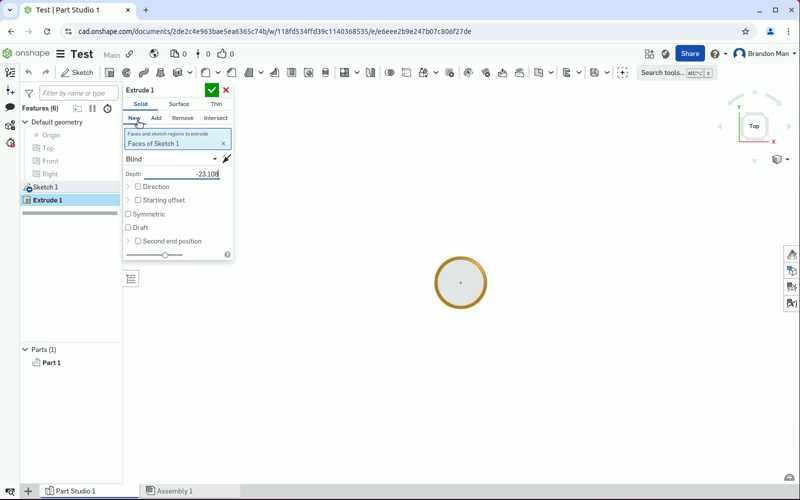
key(enter)
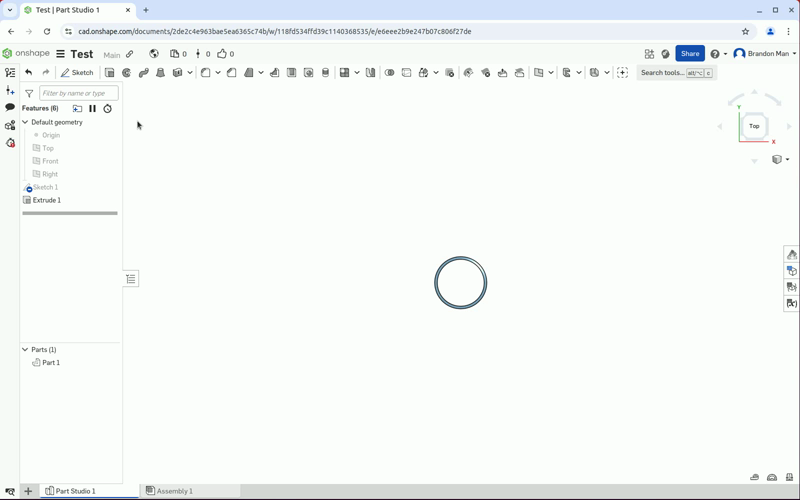
key(shift+h)
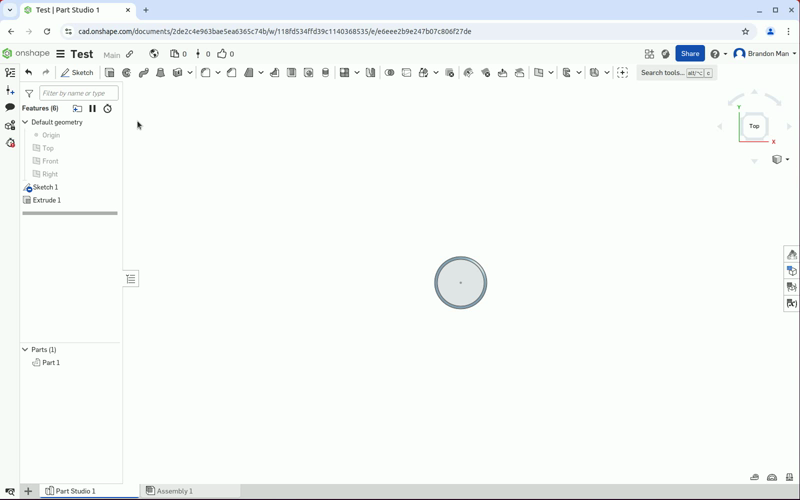
key(shift+h)
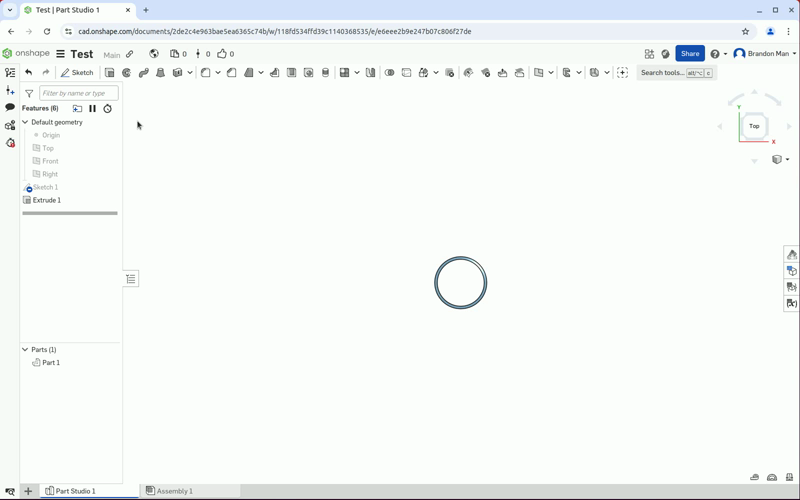
mouse_move(73, 189)
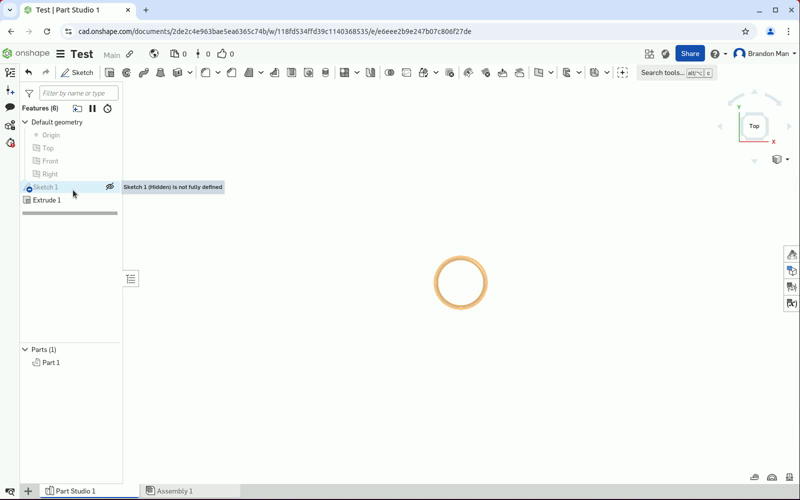
click(73, 189)
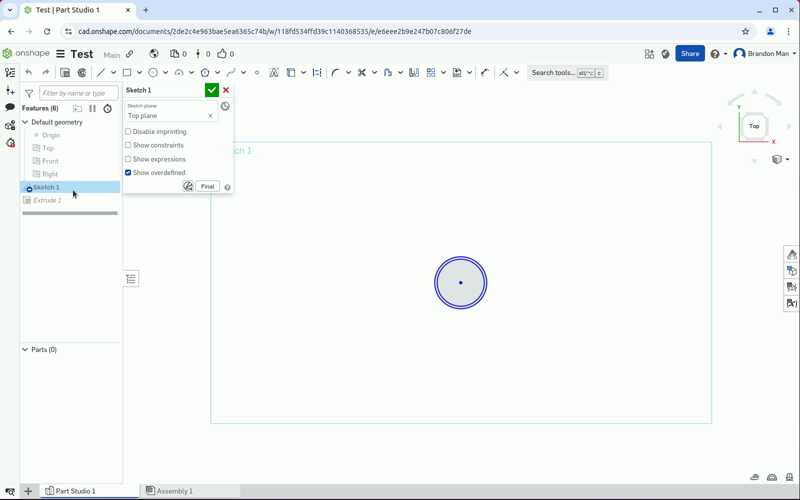
mouse_move(229, 92)
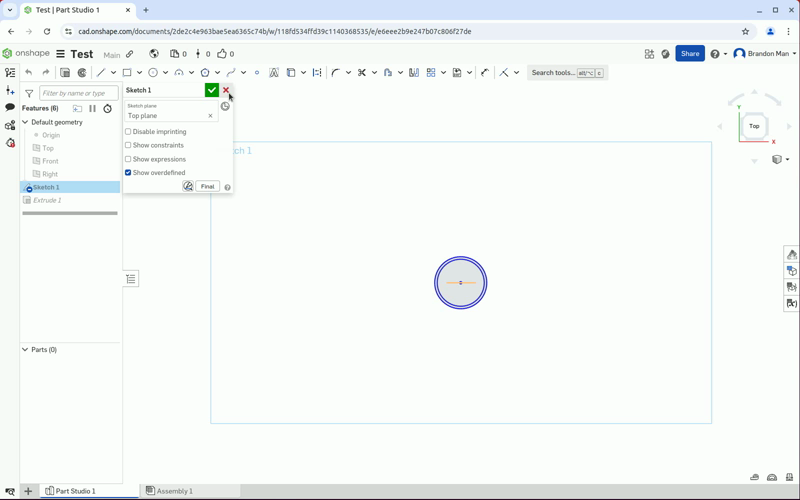
click(229, 92)
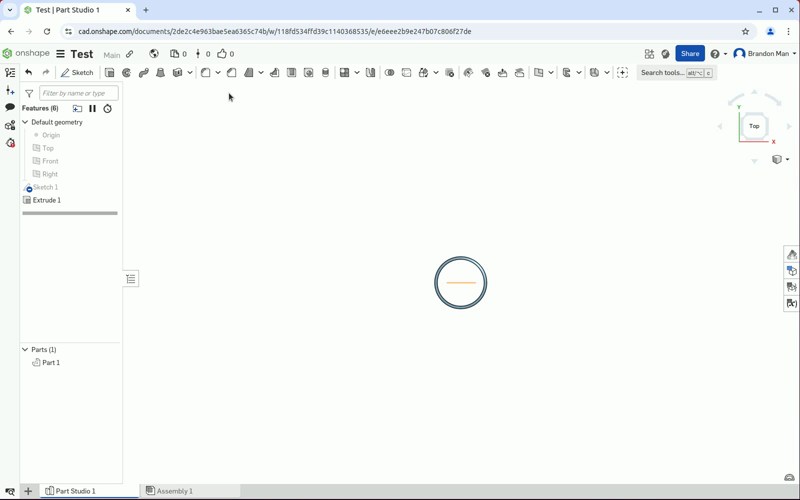
mouse_move(73, 352)
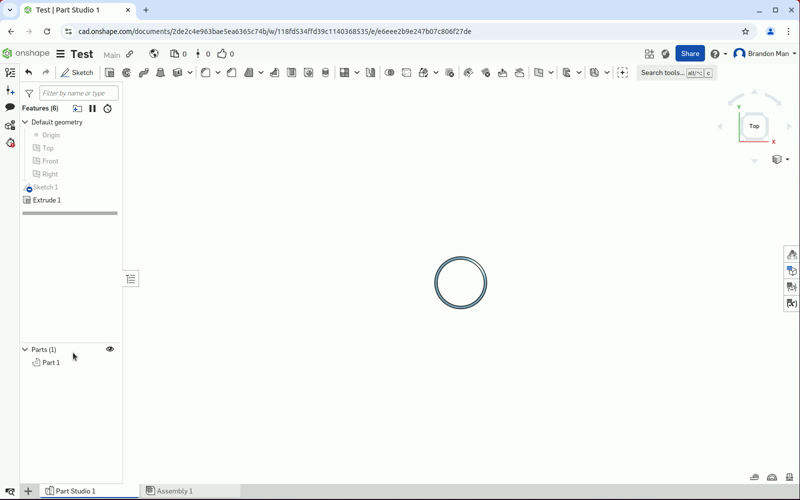
key(y)
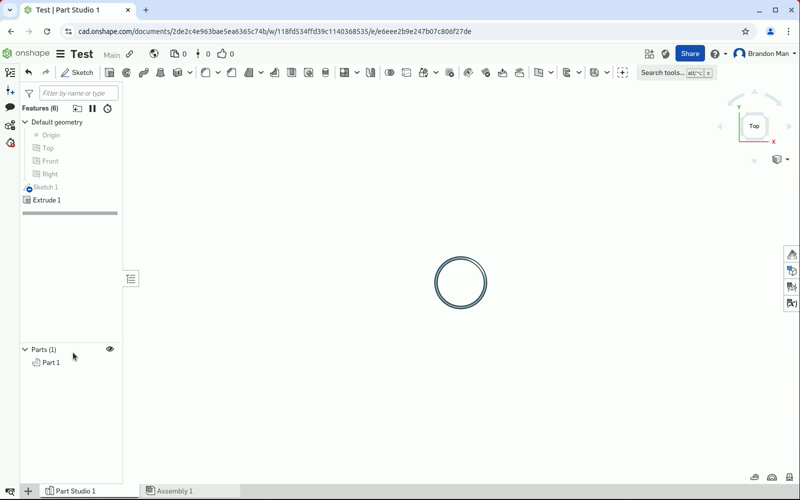
key(shift+p)
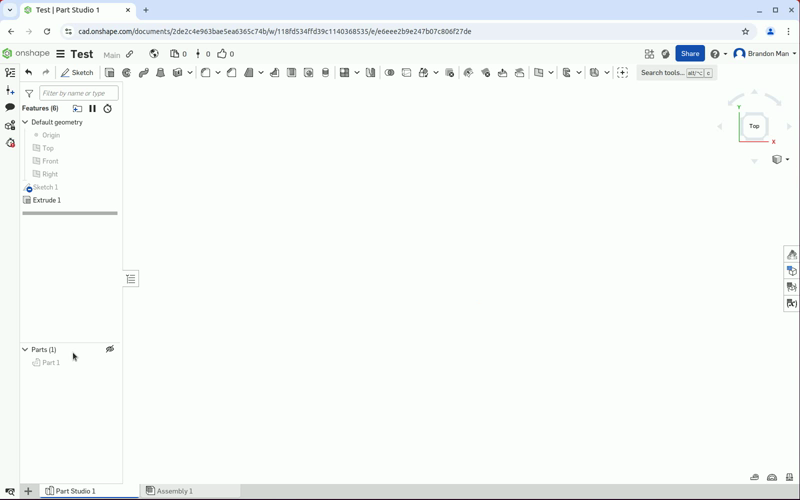
key(space)
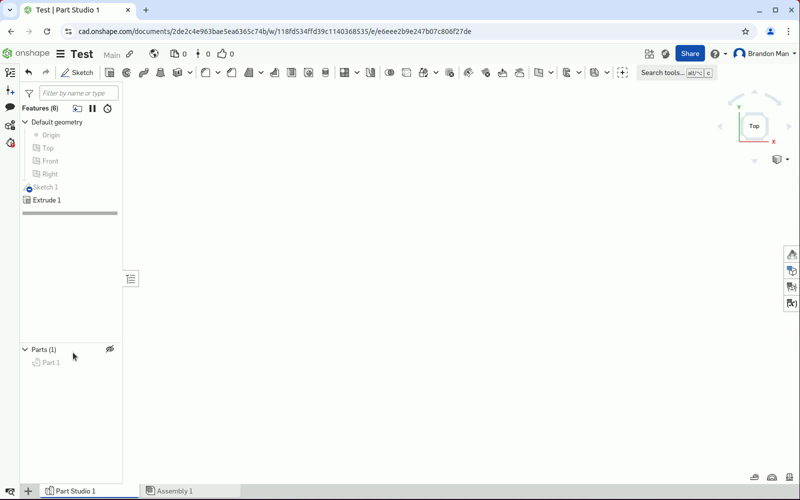
key_down(shift)
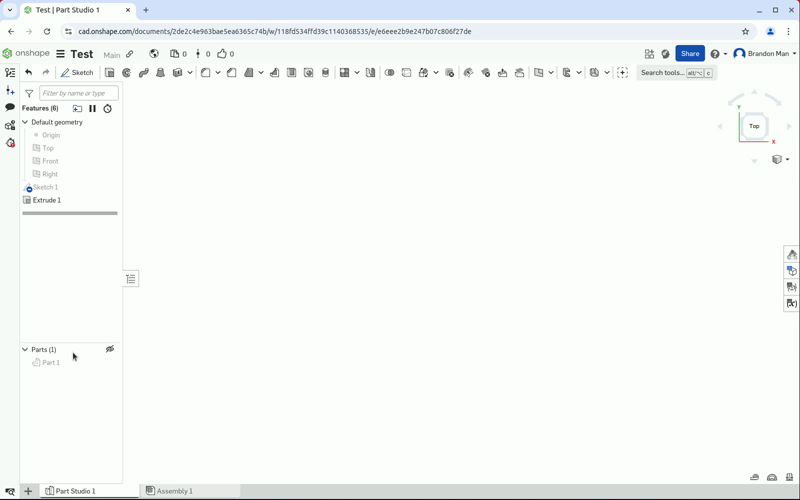
key(up)
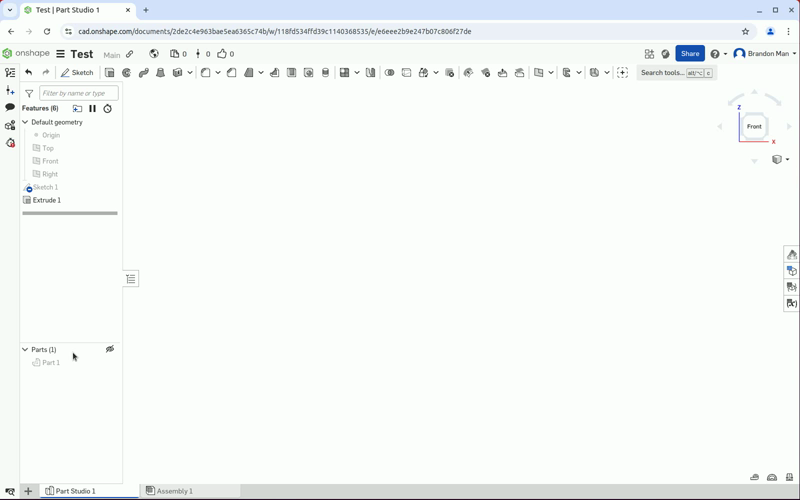
key_up(shift)
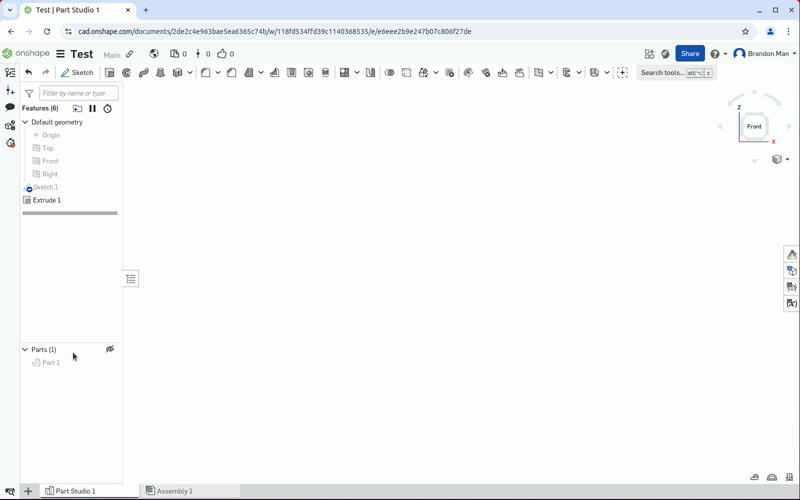
mouse_move(73, 352)
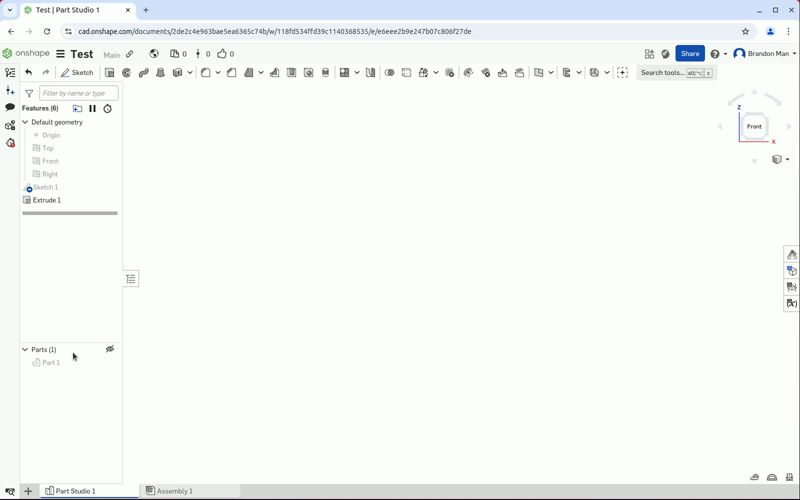
key(shift+y)
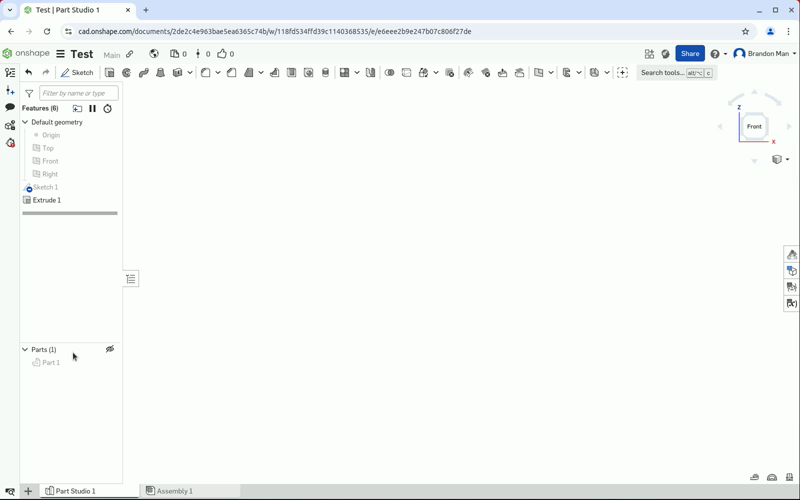
key(shift+s)
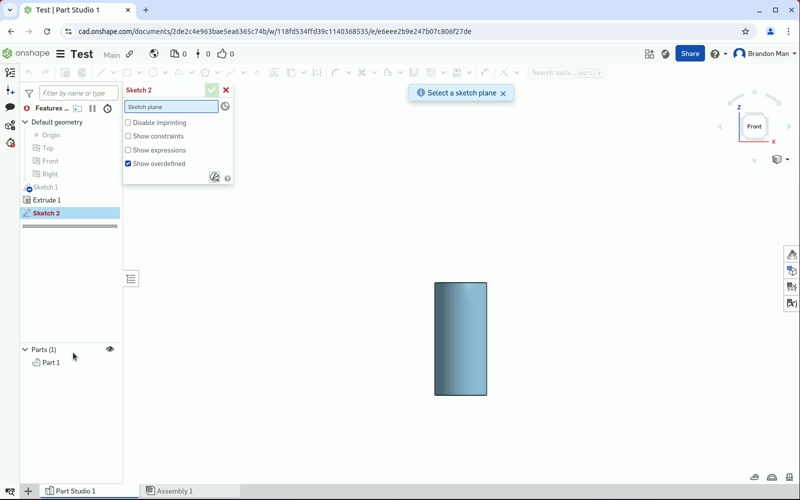
mouse_move(73, 163)
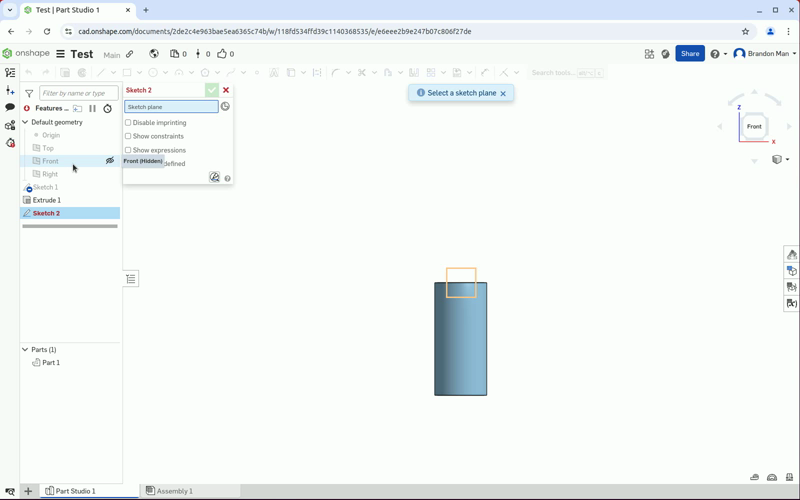
click(73, 163)
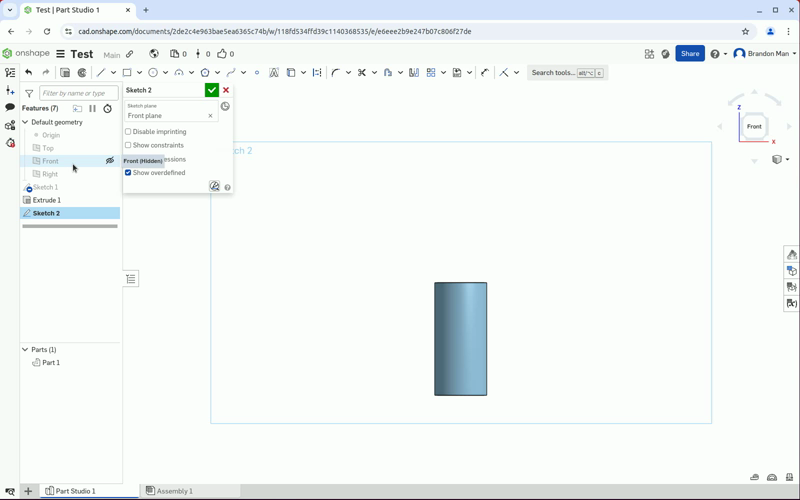
mouse_move(73, 352)
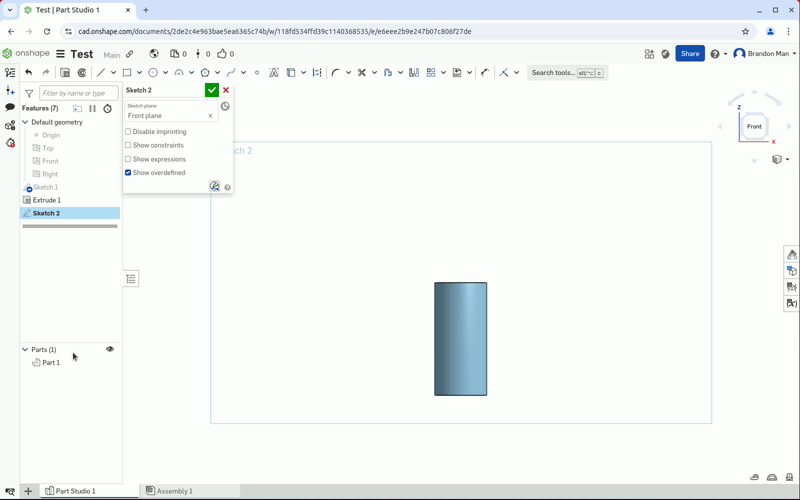
key(y)
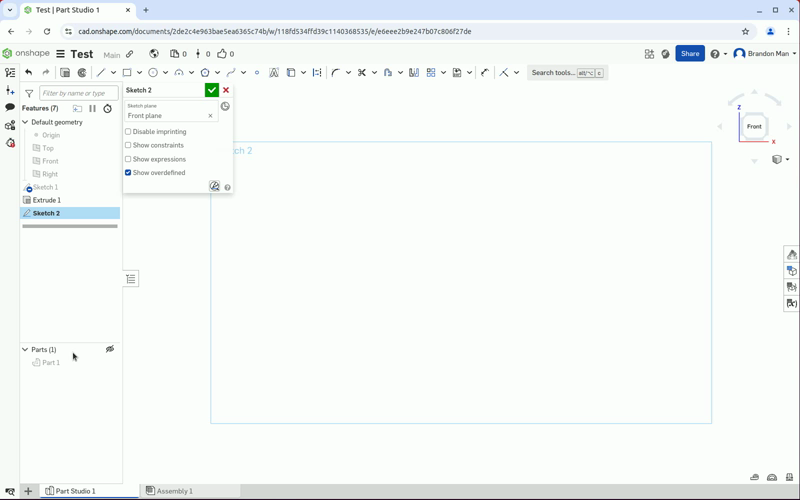
key(a)
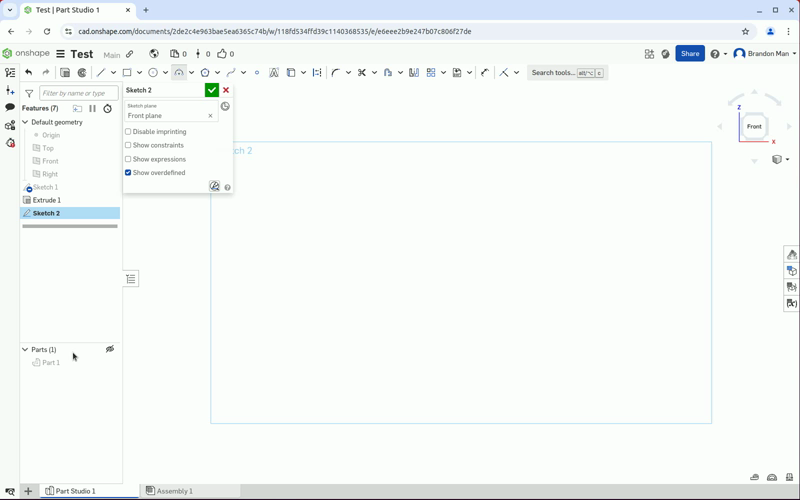
key_down(shift)
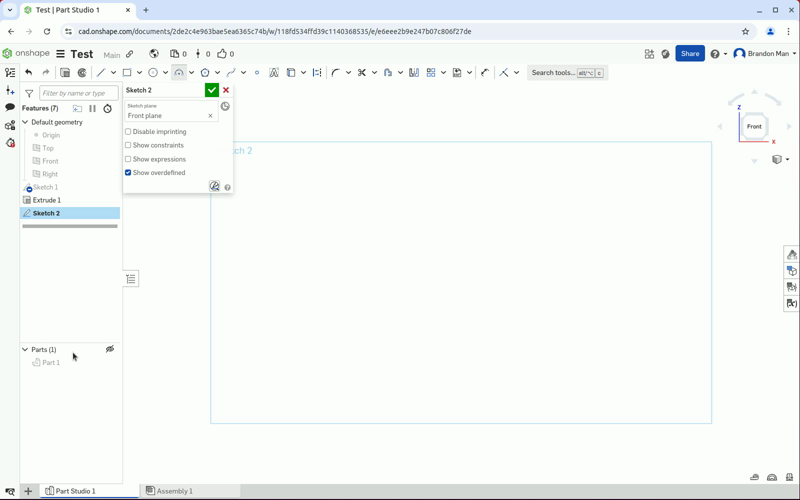
mouse_move(460, 365)
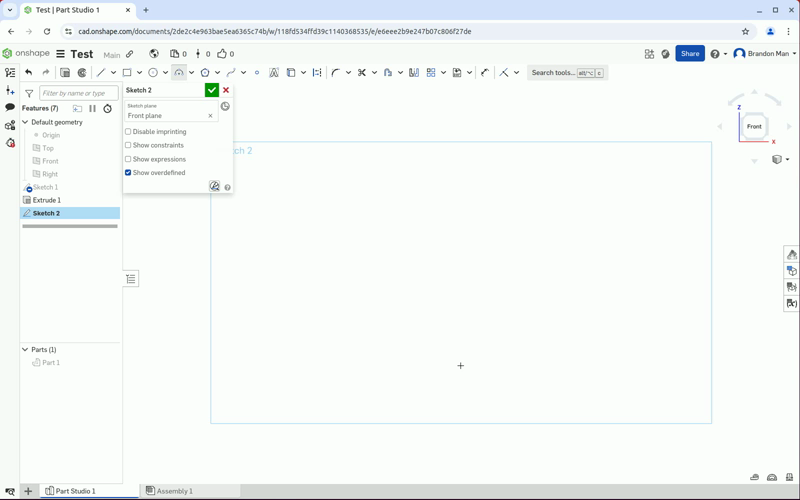
click(460, 365)
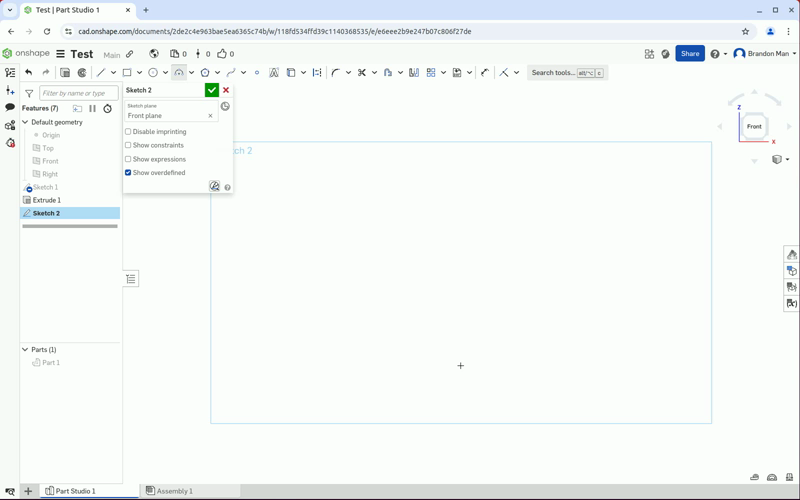
key_up(shift)
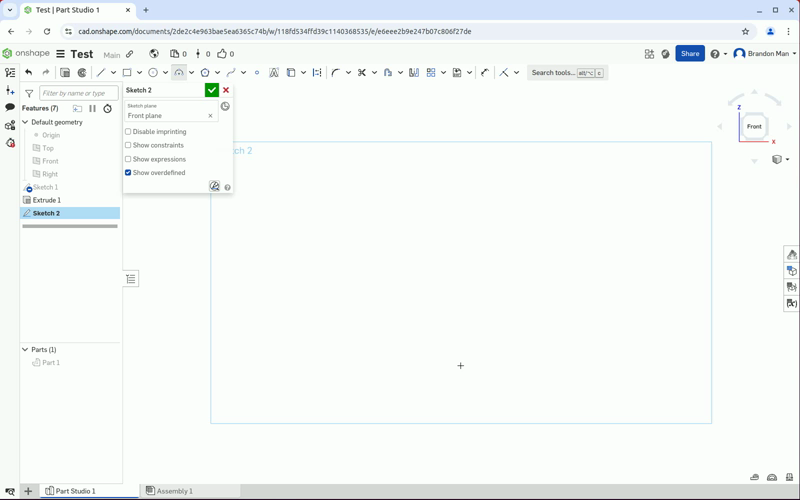
key_down(shift)
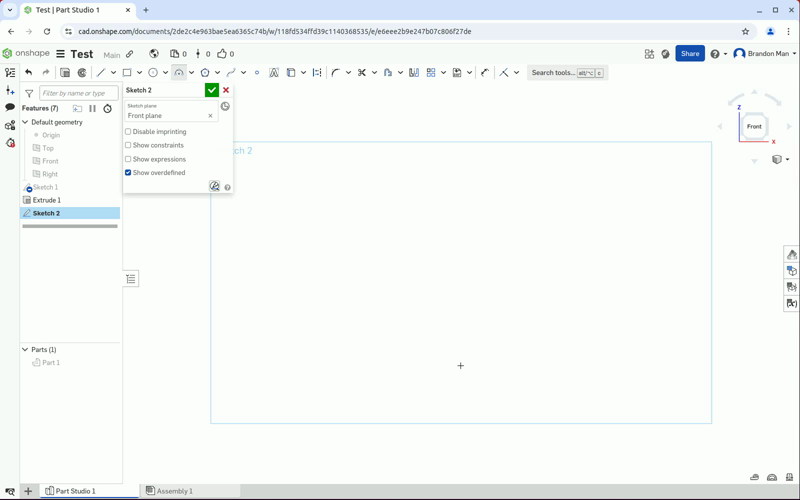
mouse_move(460, 313)
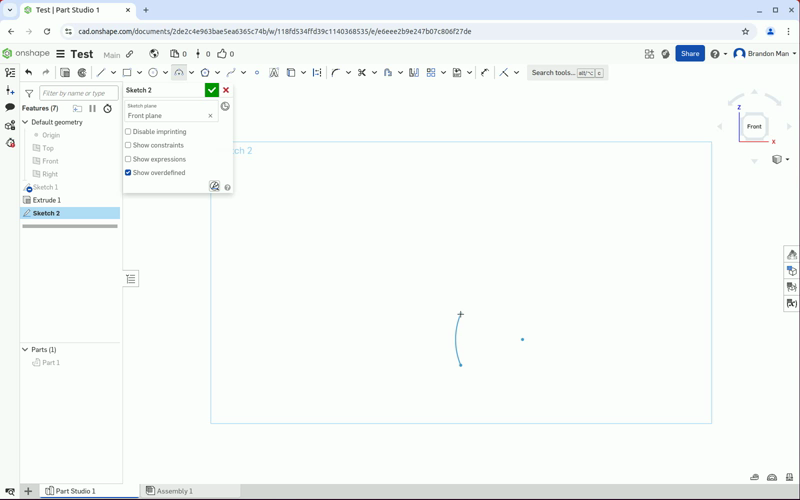
click(460, 313)
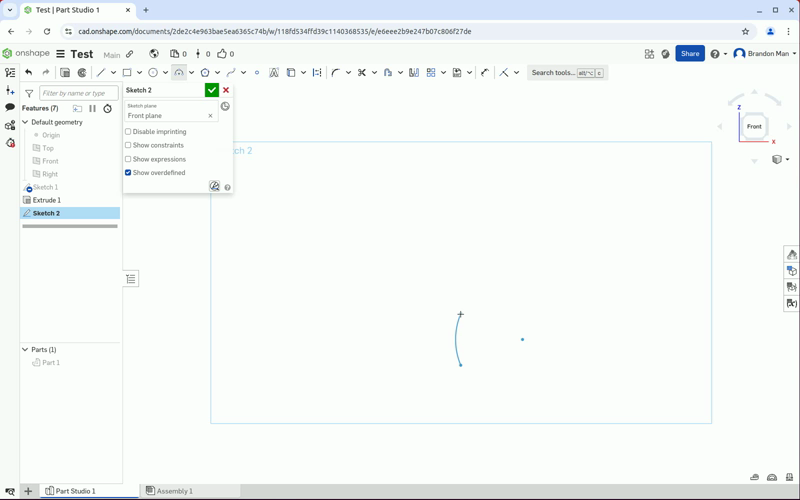
mouse_move(486, 339)
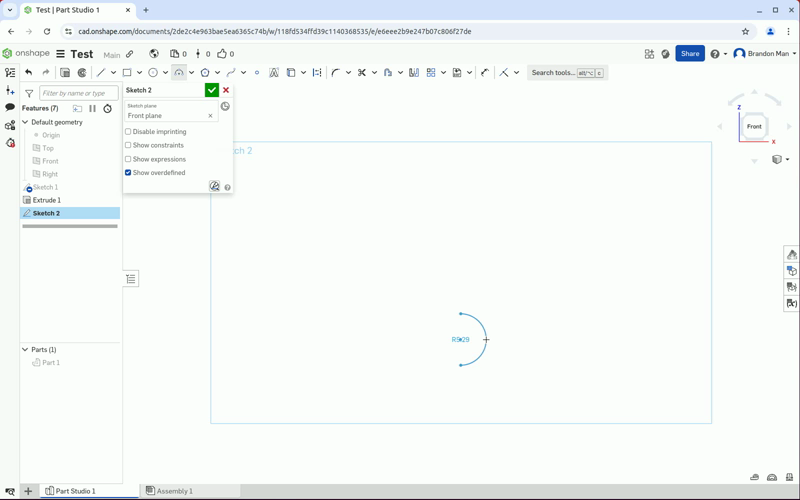
click(486, 339)
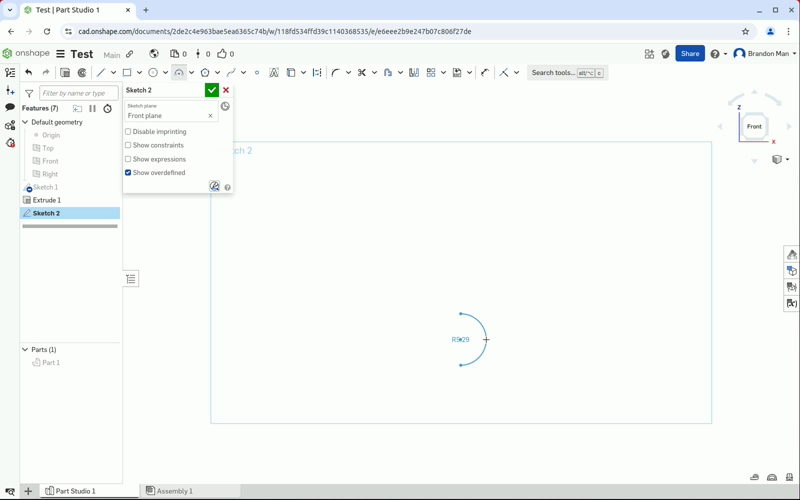
key_up(shift)
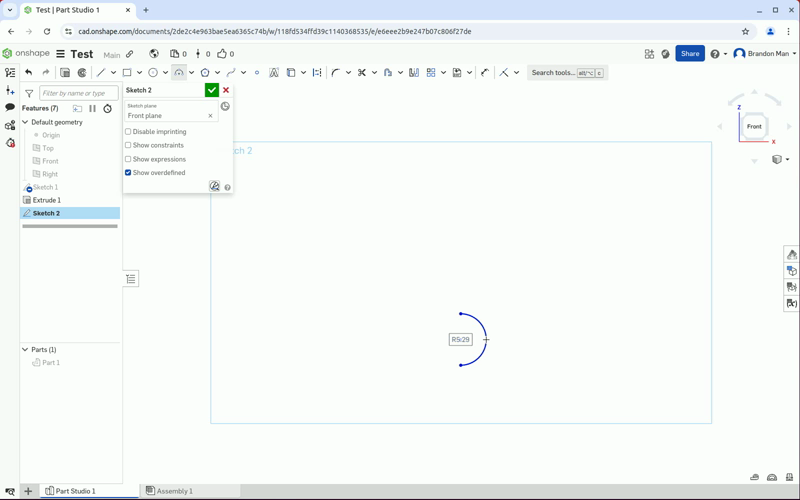
key(esc)
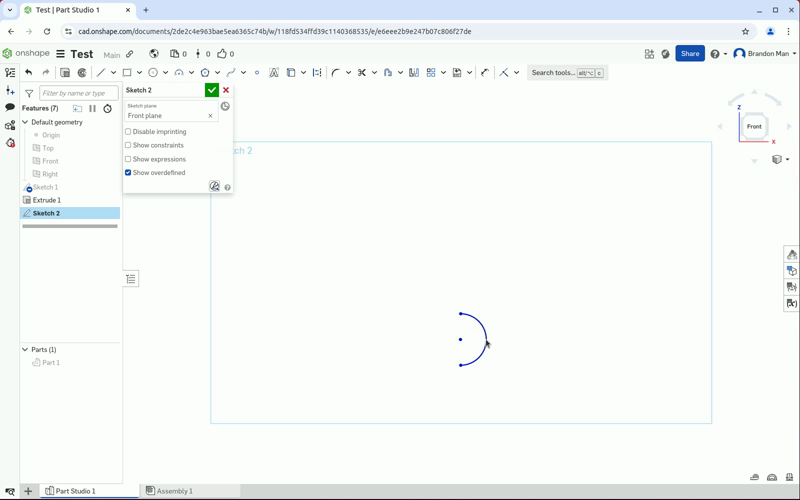
key(l)
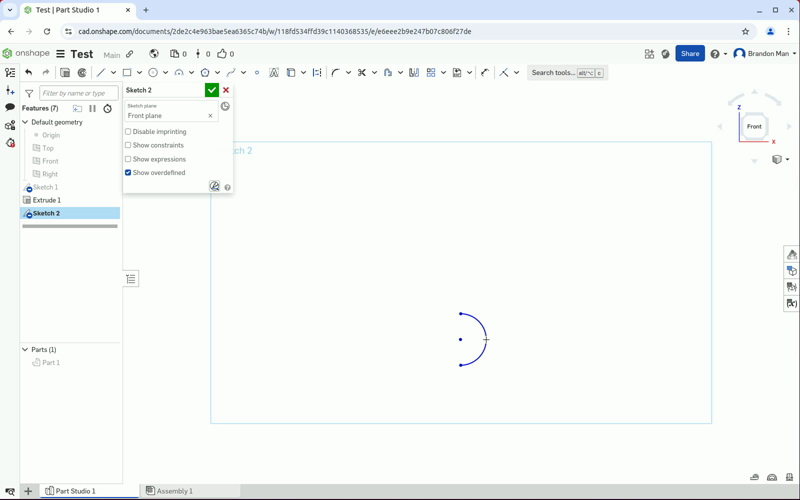
mouse_move(460, 313)
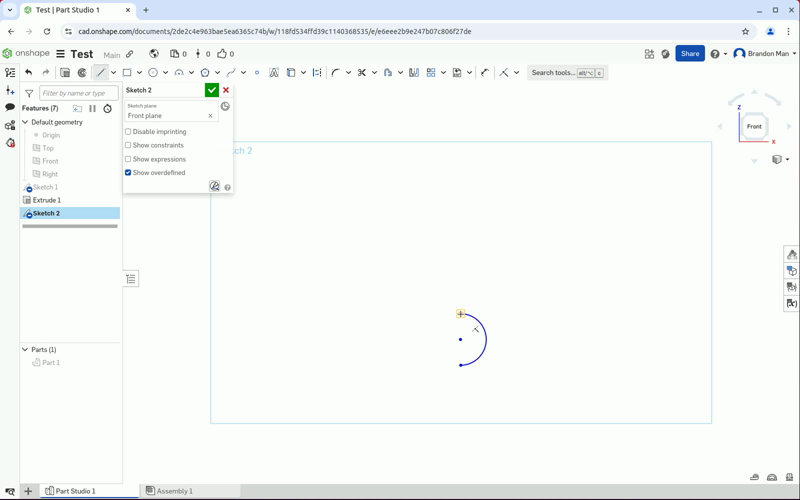
click(460, 313)
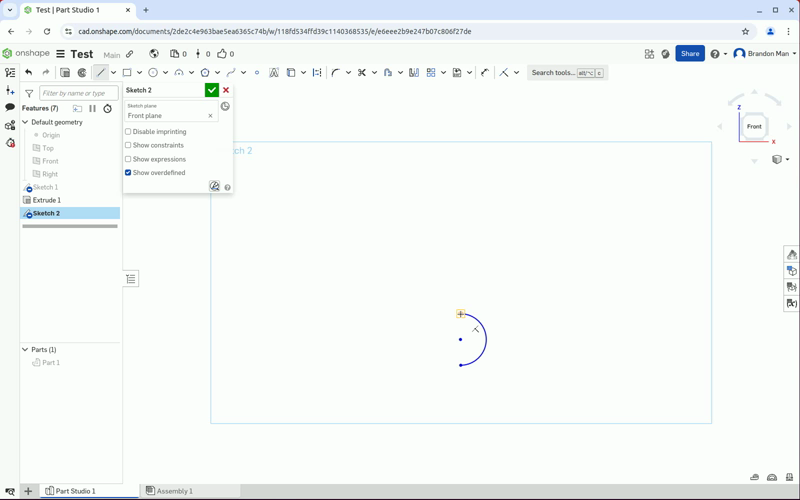
key_down(shift)
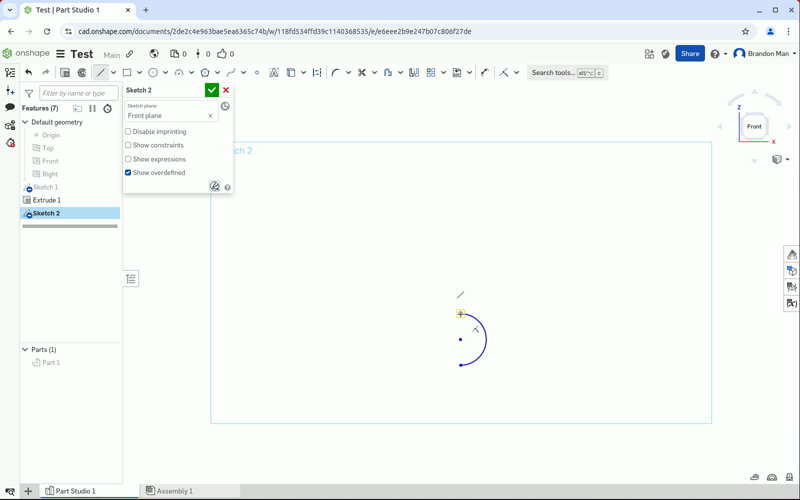
mouse_move(490, 313)
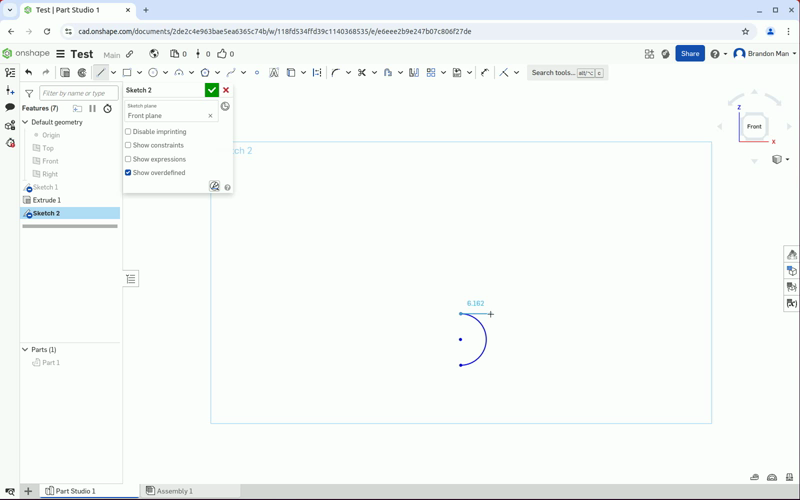
mouse_move(460, 315)
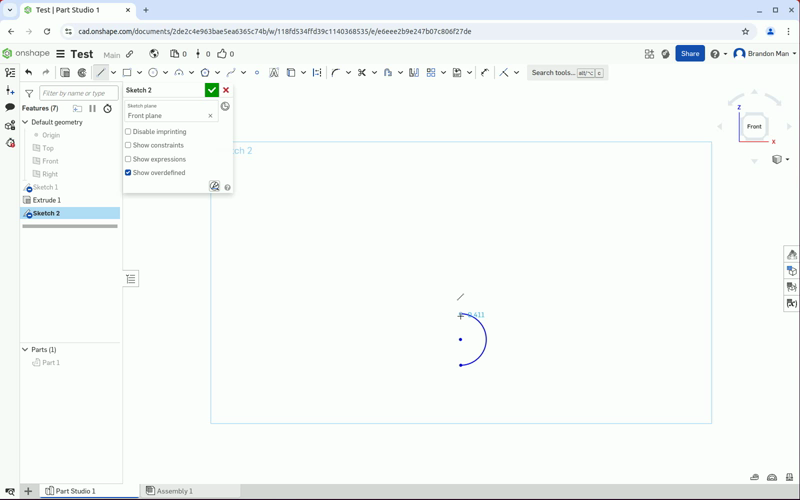
scroll(6)
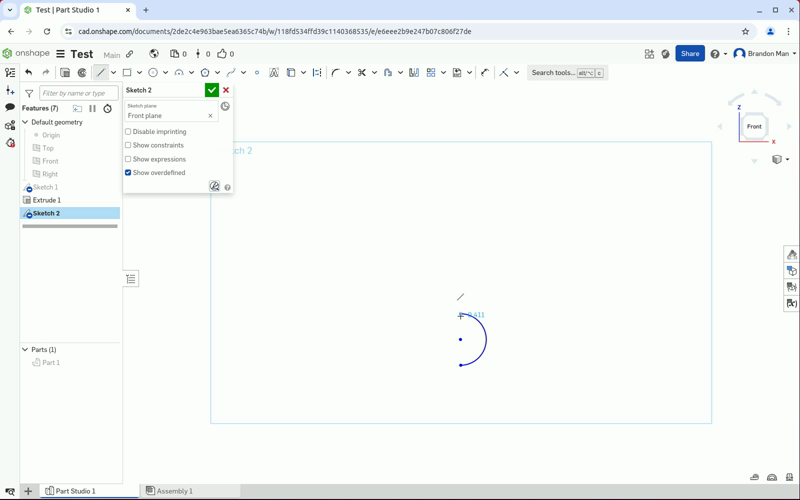
scroll(6)
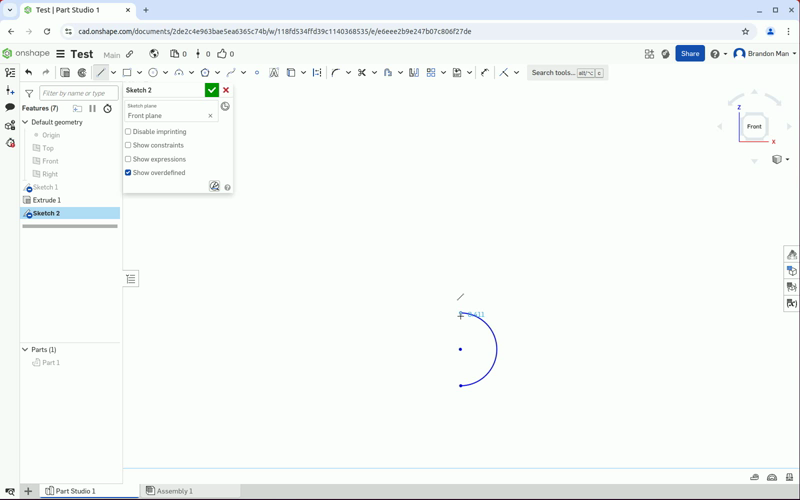
scroll(6)
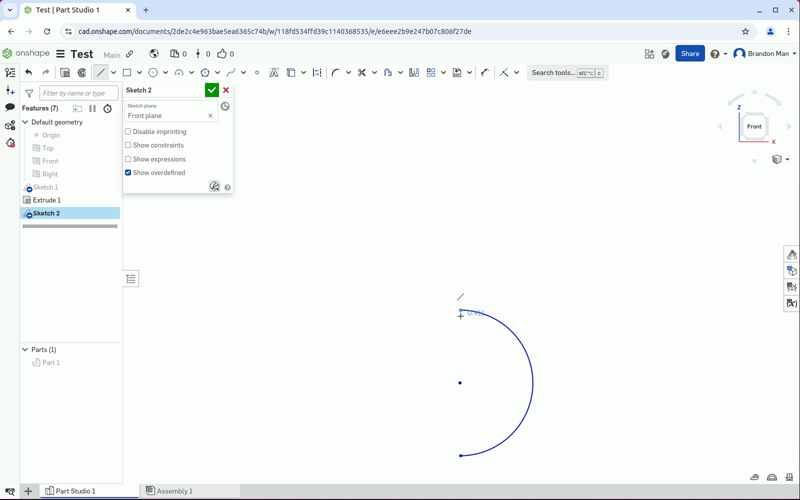
scroll(6)
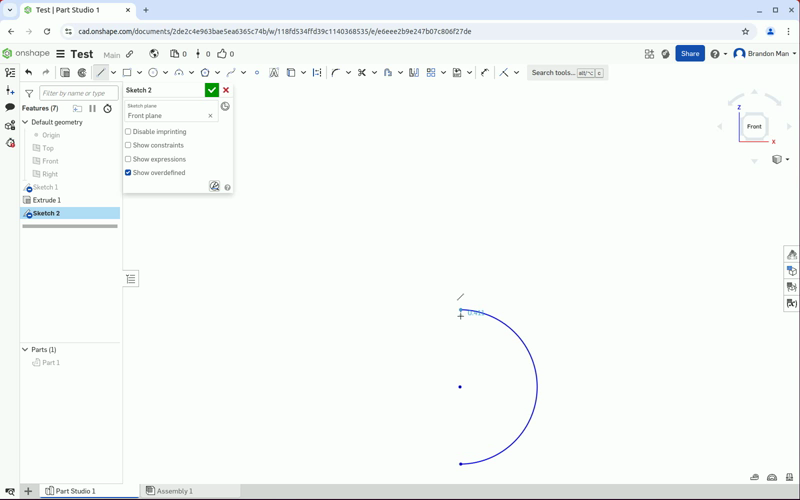
scroll(6)
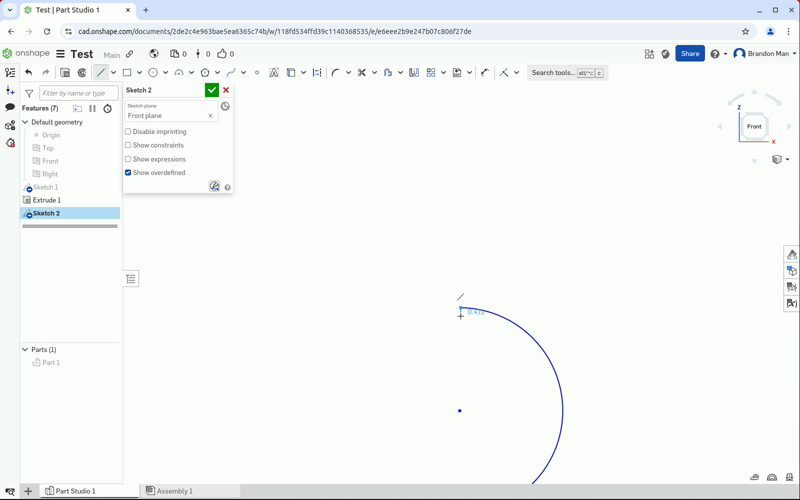
scroll(6)
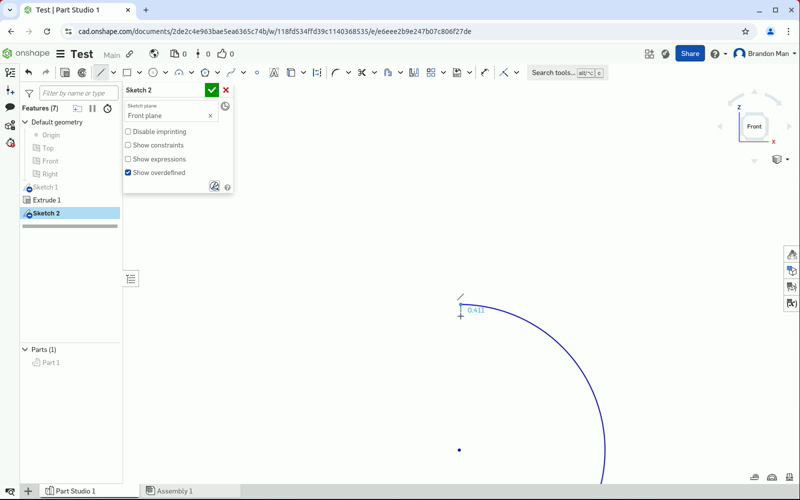
scroll(6)
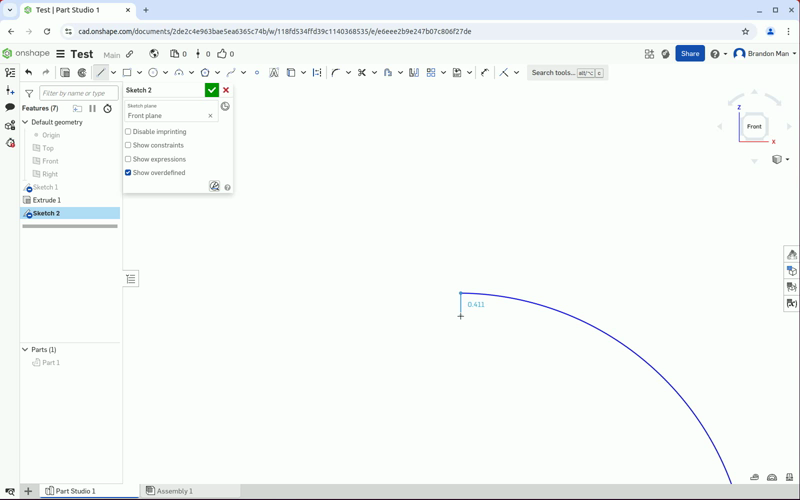
click(460, 315)
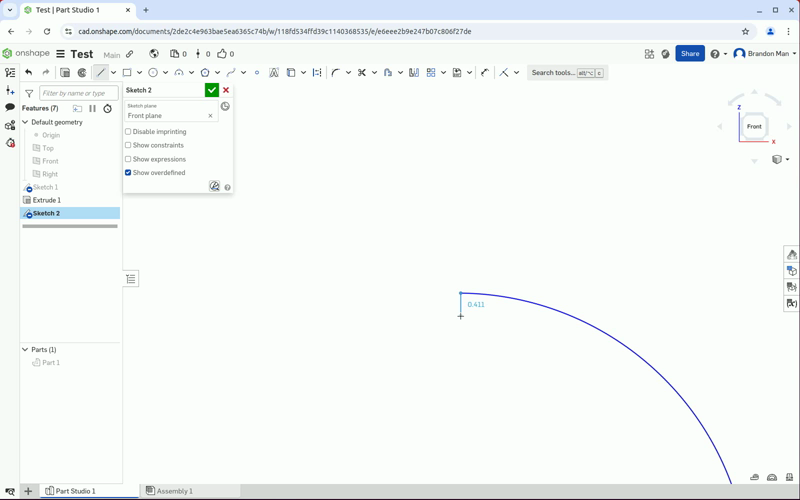
scroll(-6)
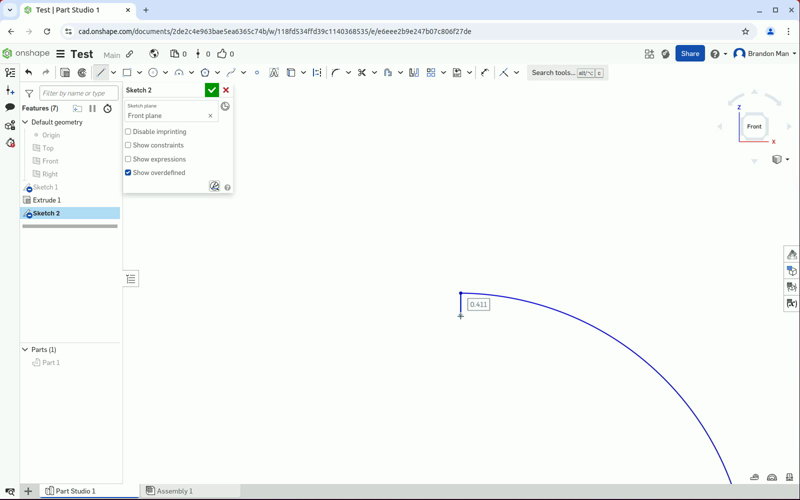
scroll(-6)
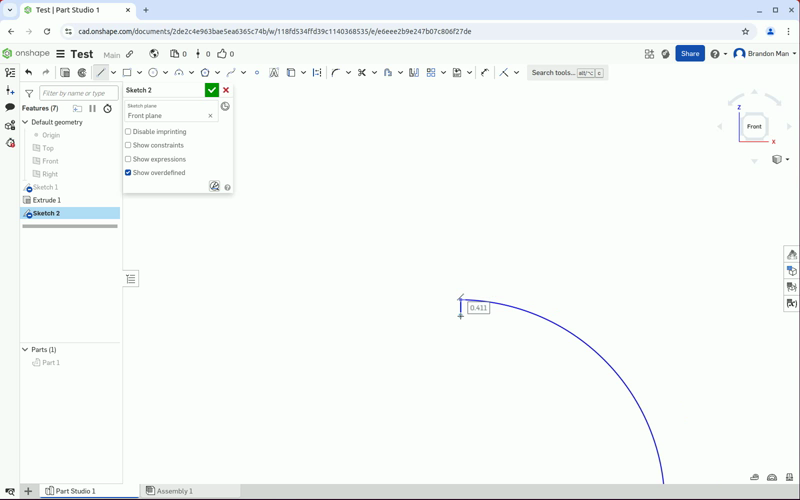
scroll(-6)
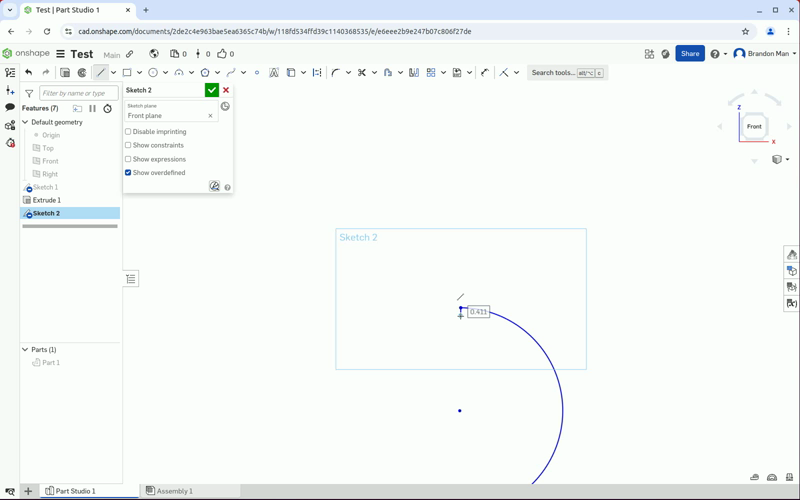
scroll(-6)
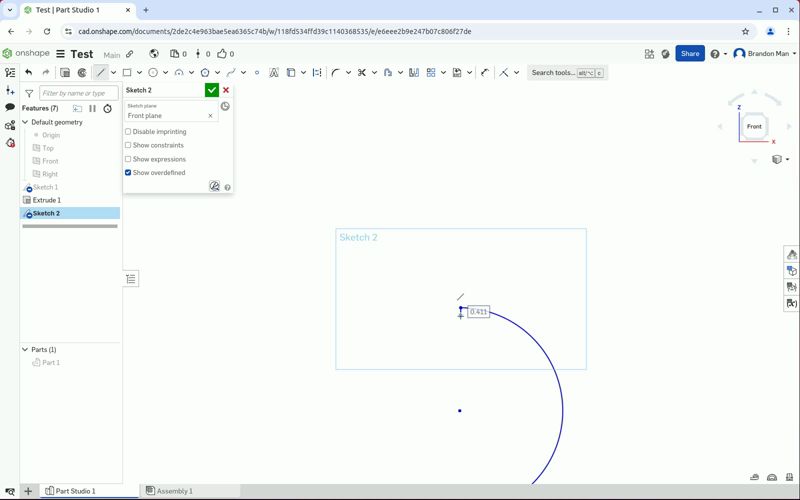
scroll(-6)
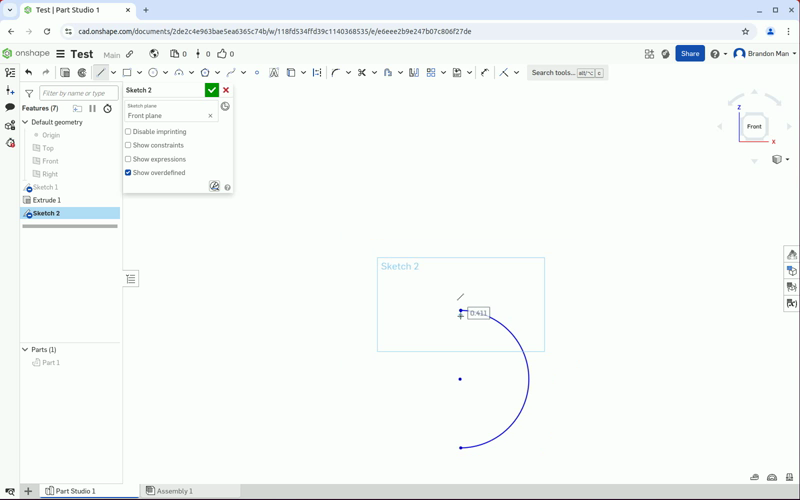
scroll(-6)
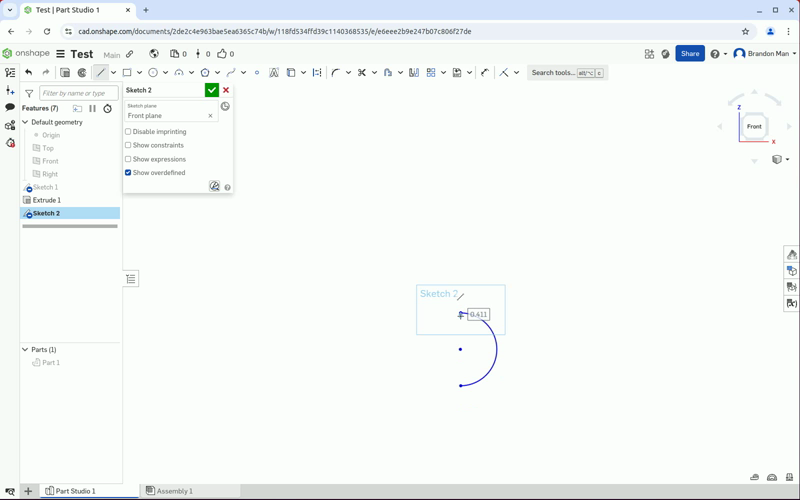
scroll(-6)
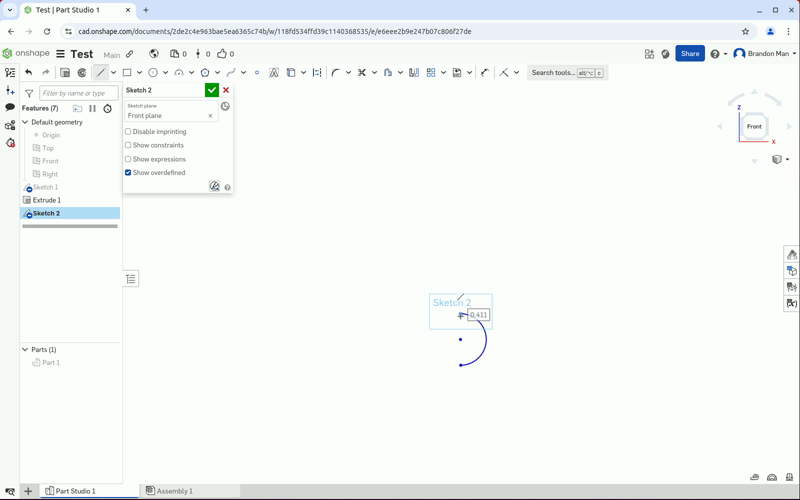
key_up(shift)
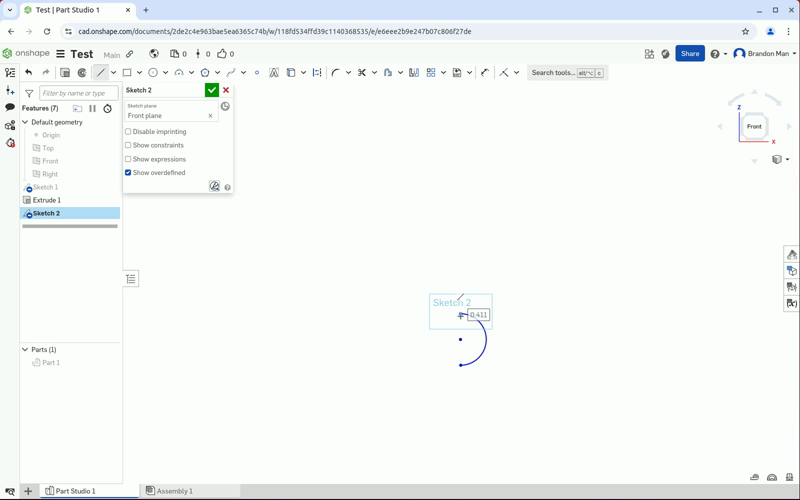
key(esc)
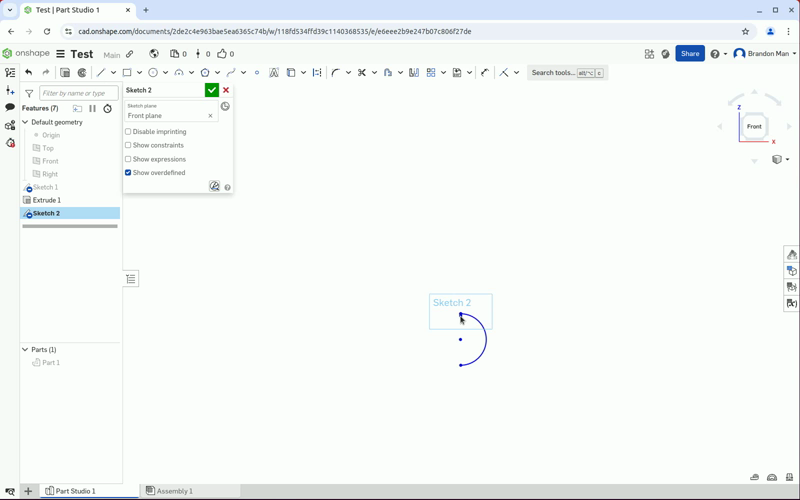
key(a)
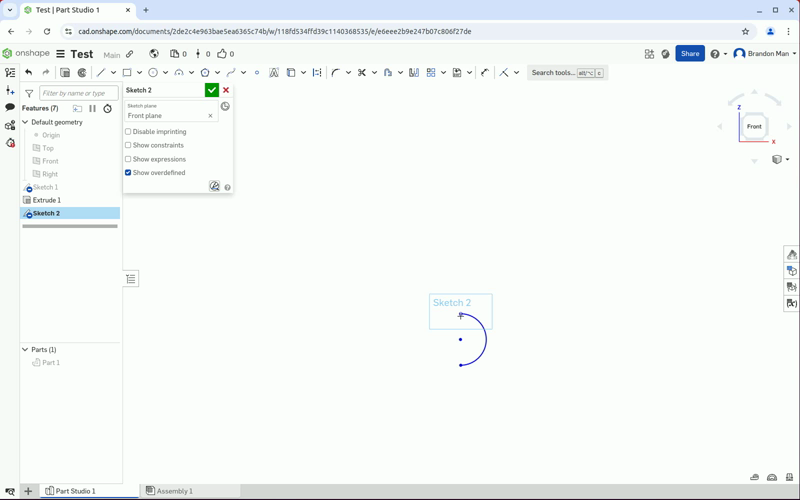
mouse_move(460, 315)
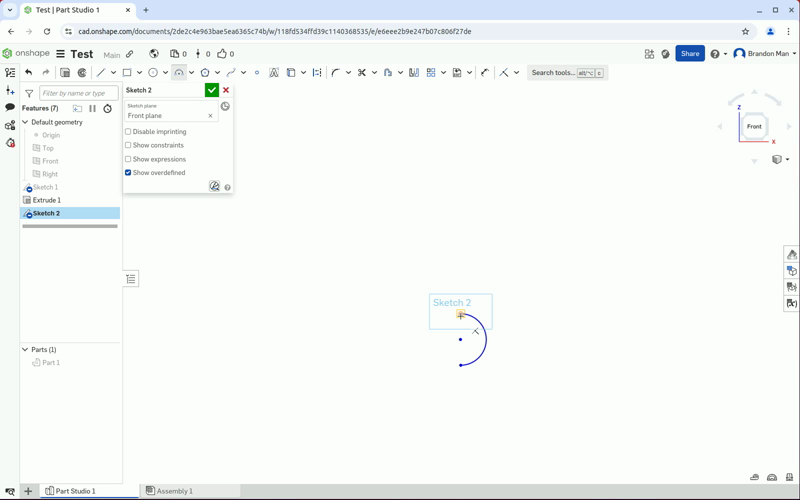
scroll(6)
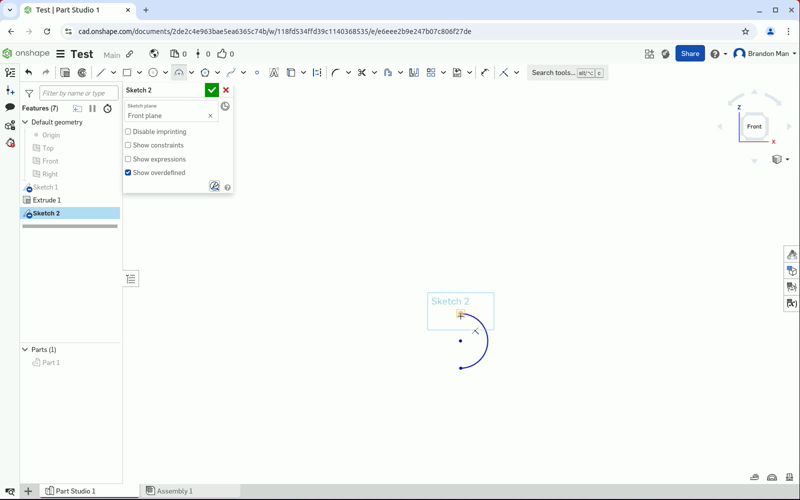
scroll(6)
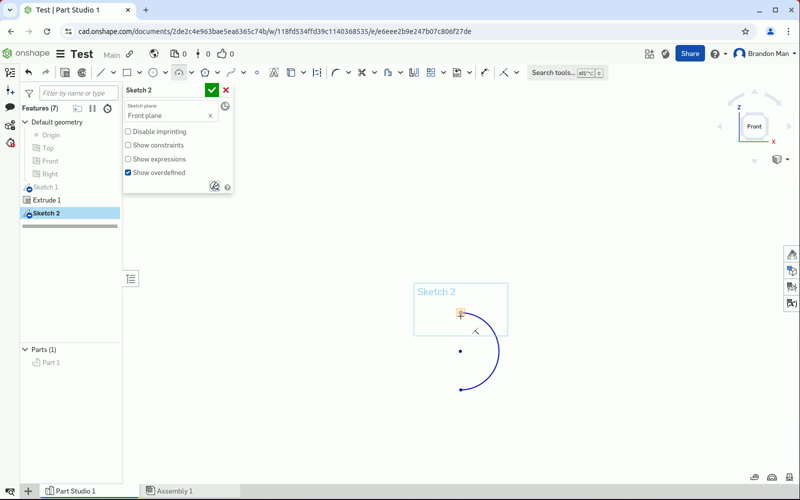
scroll(6)
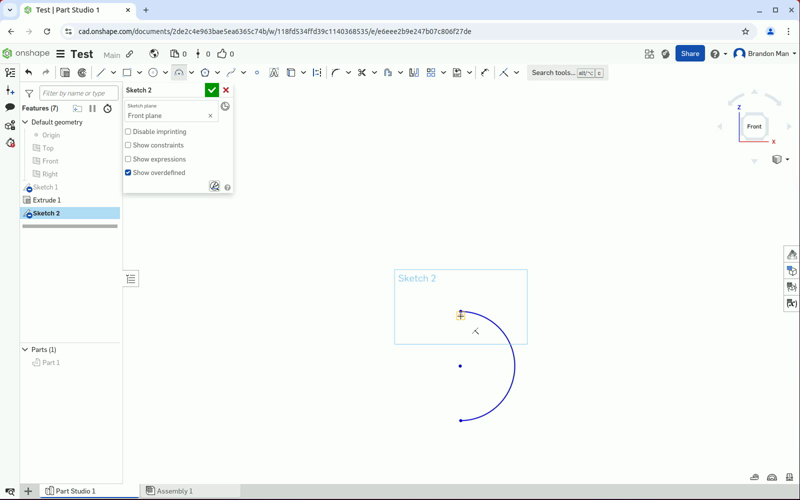
scroll(6)
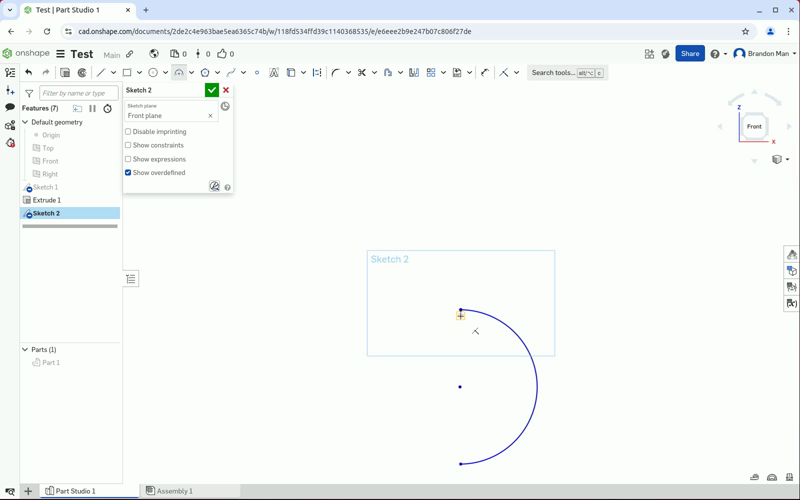
scroll(6)
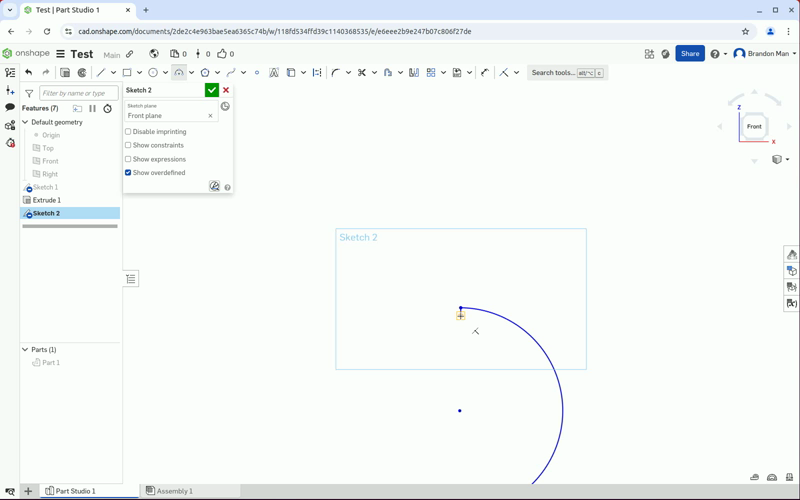
scroll(6)
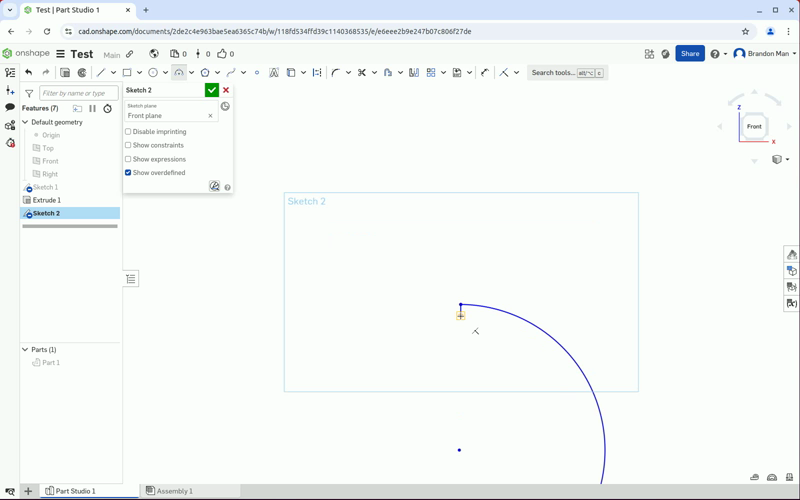
scroll(6)
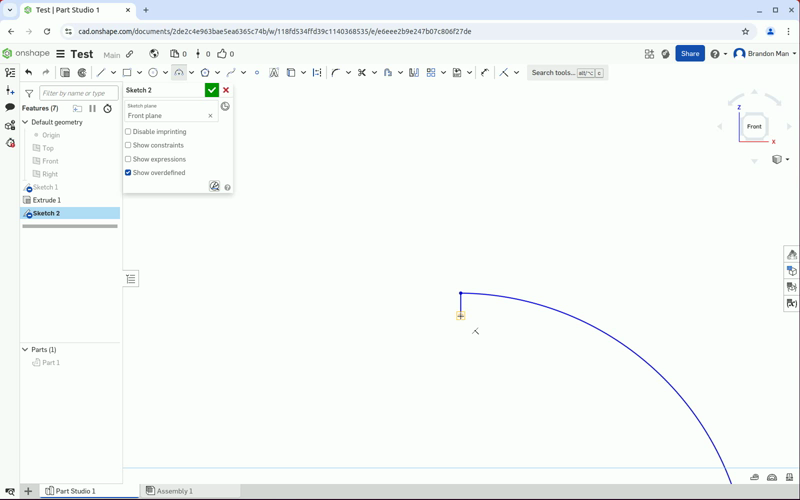
click(460, 315)
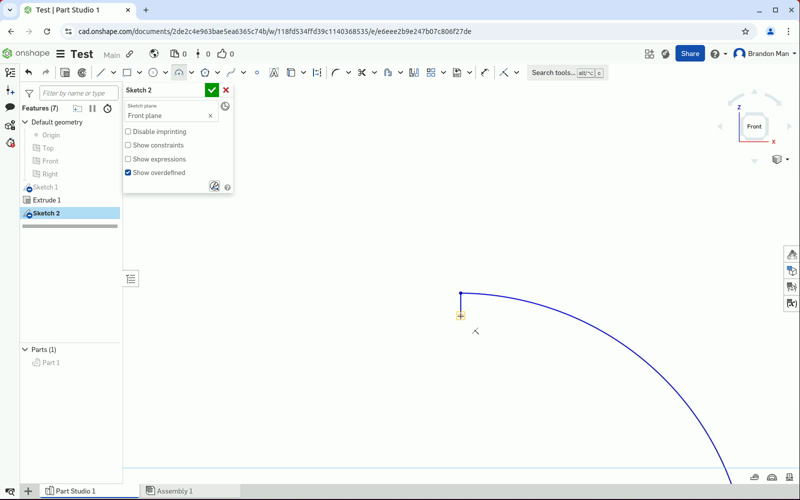
scroll(-6)
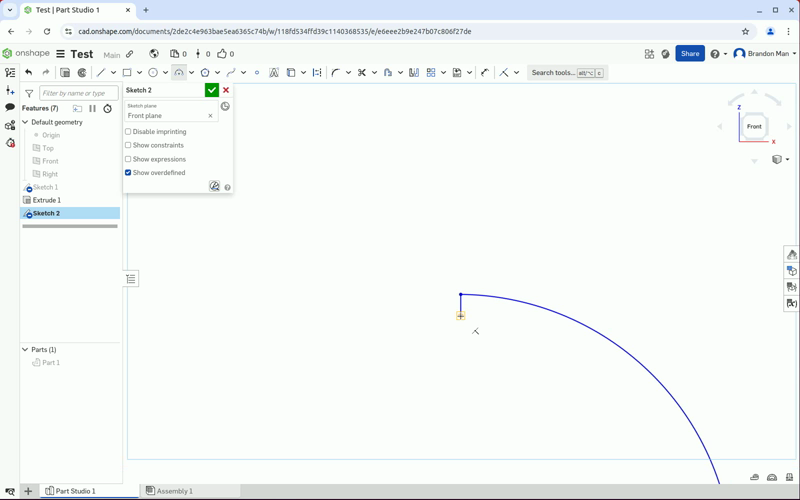
scroll(-6)
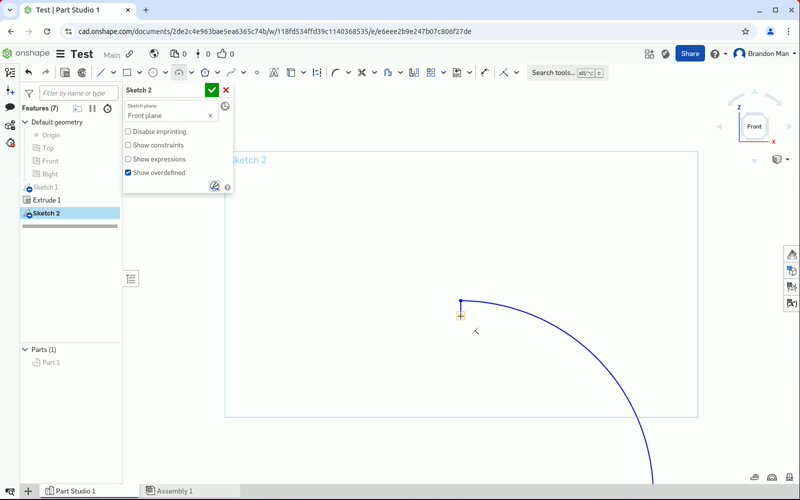
scroll(-6)
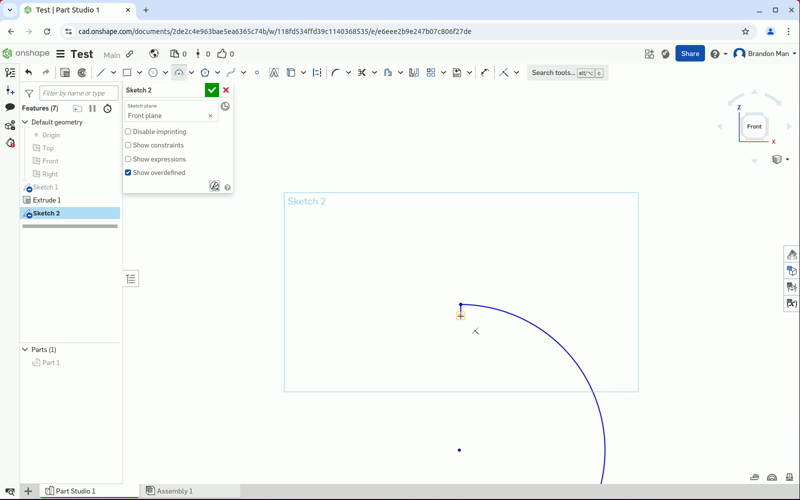
scroll(-6)
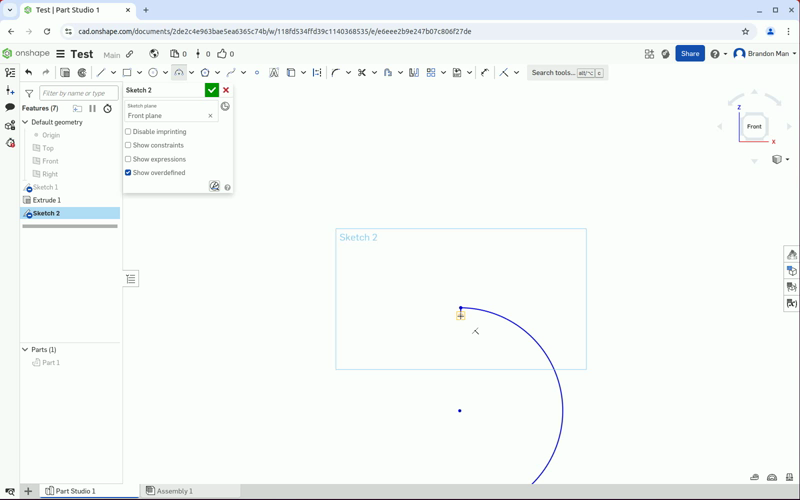
scroll(-6)
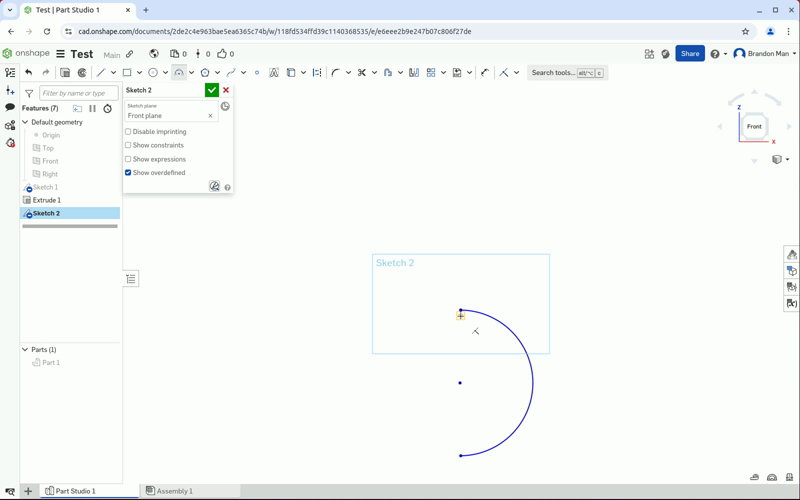
scroll(-6)
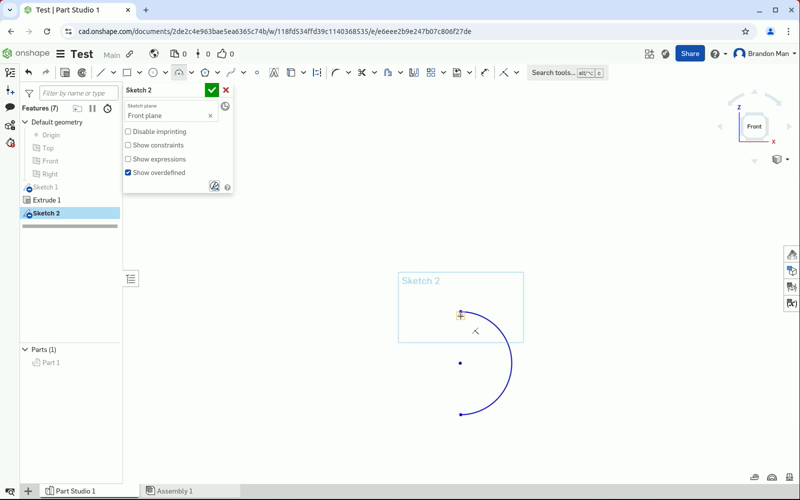
scroll(-6)
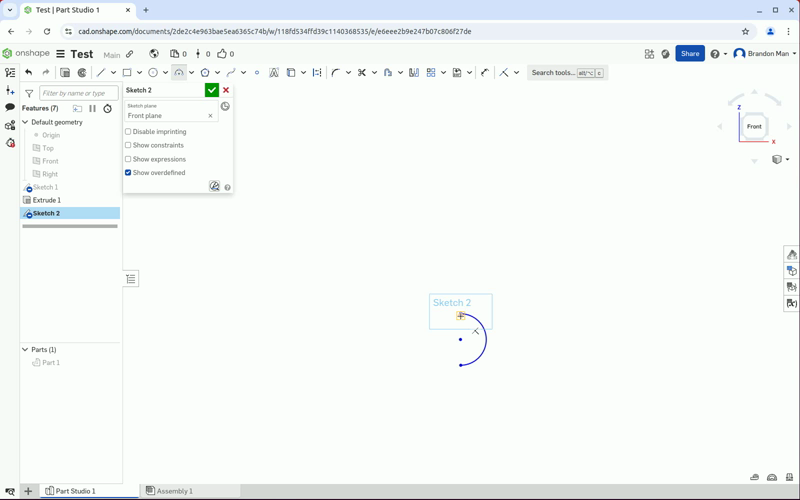
key_down(shift)
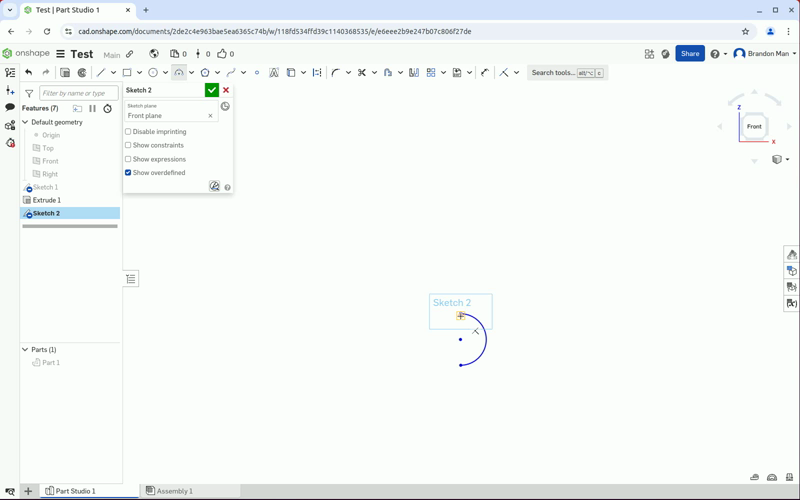
mouse_move(460, 363)
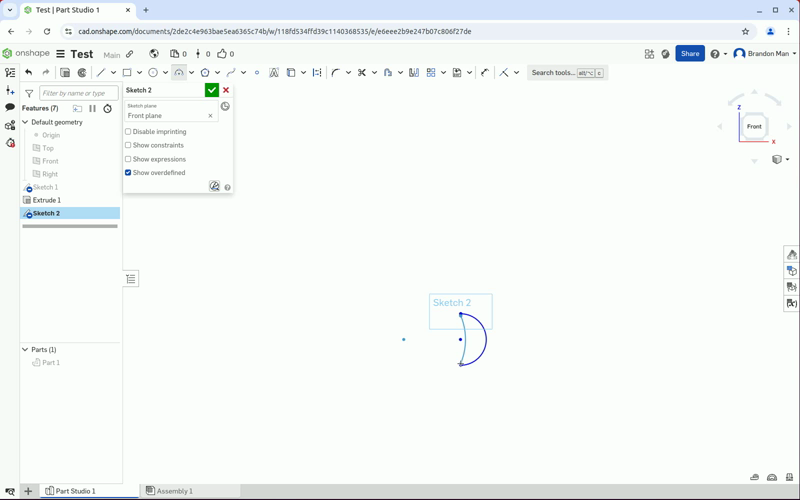
scroll(6)
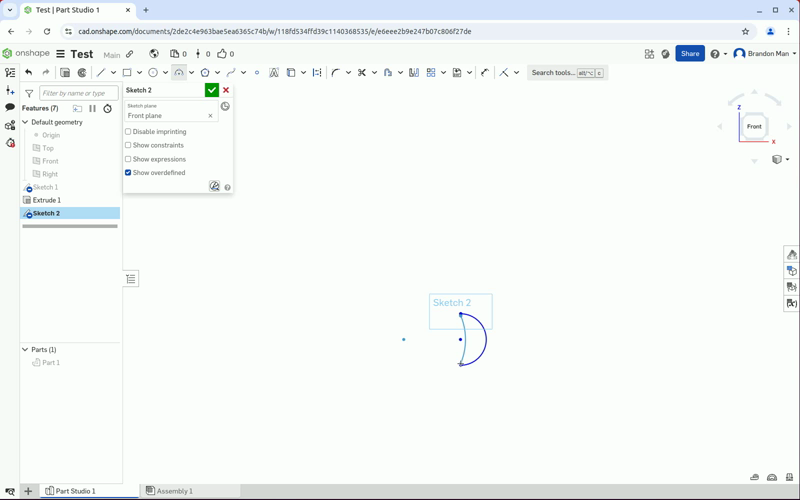
scroll(6)
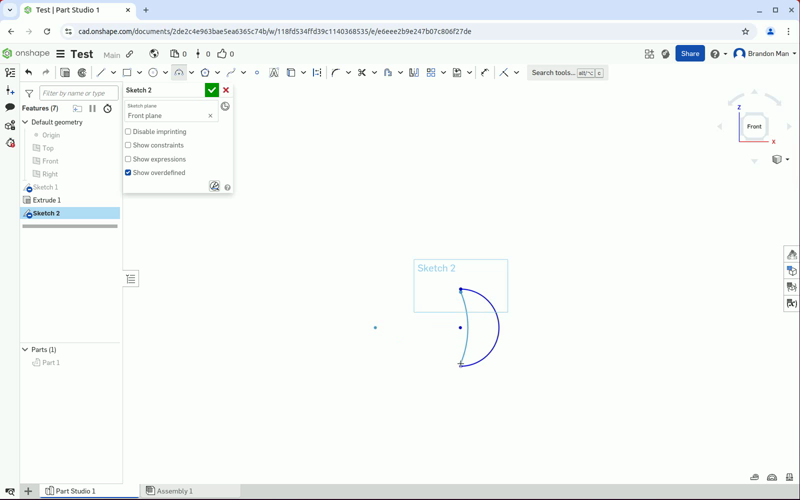
scroll(6)
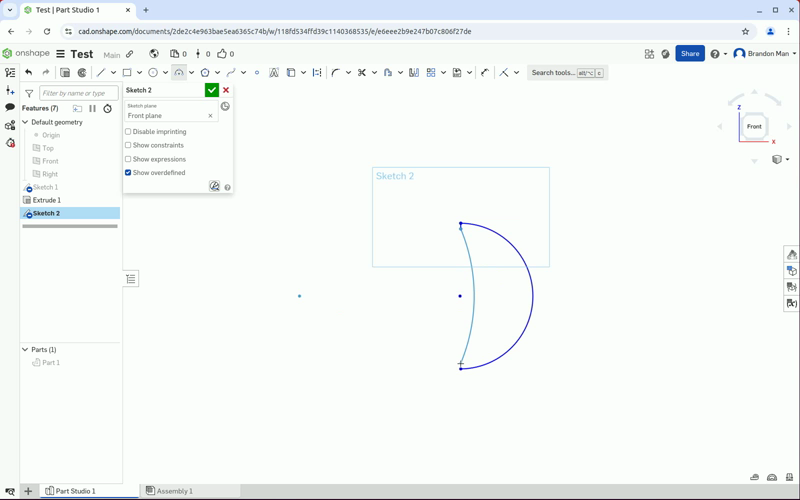
scroll(6)
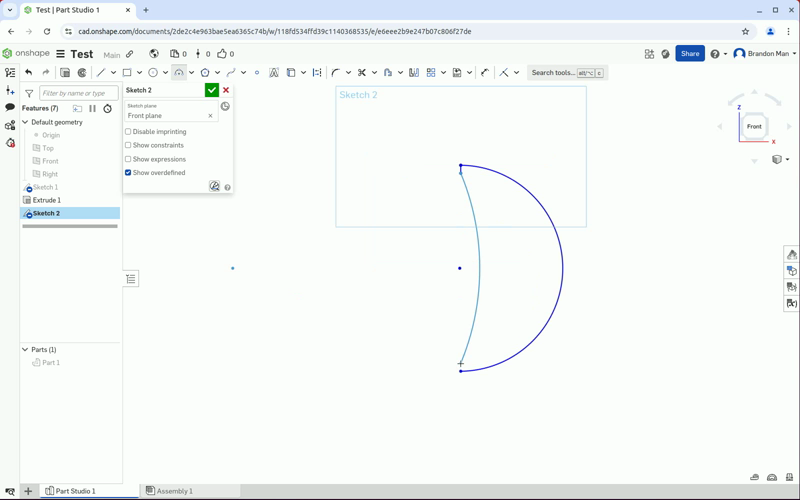
scroll(6)
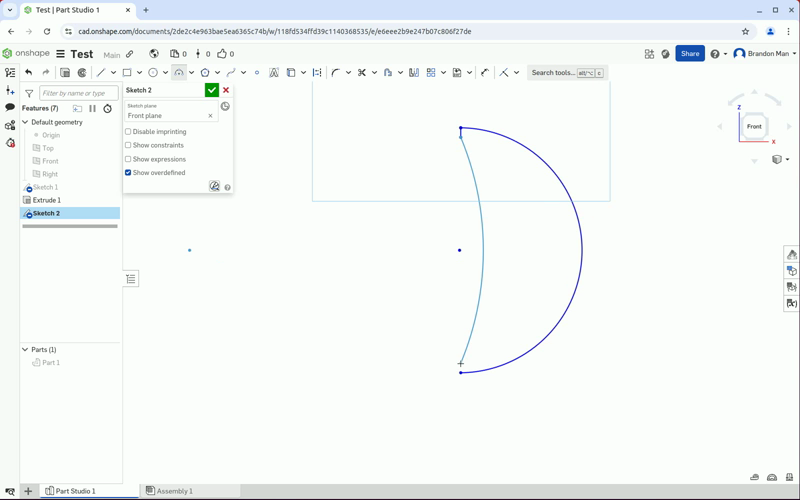
scroll(6)
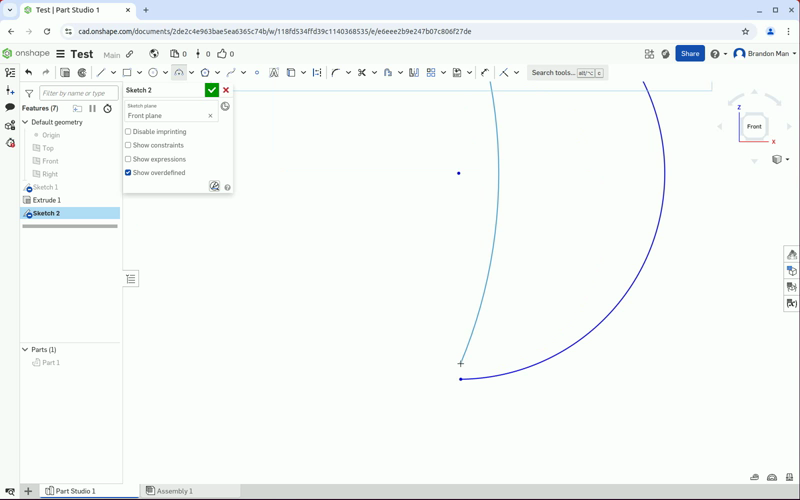
scroll(6)
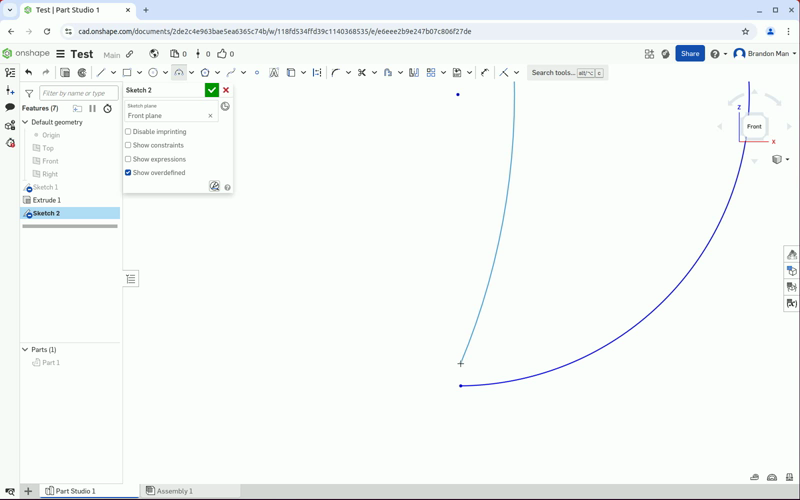
click(460, 363)
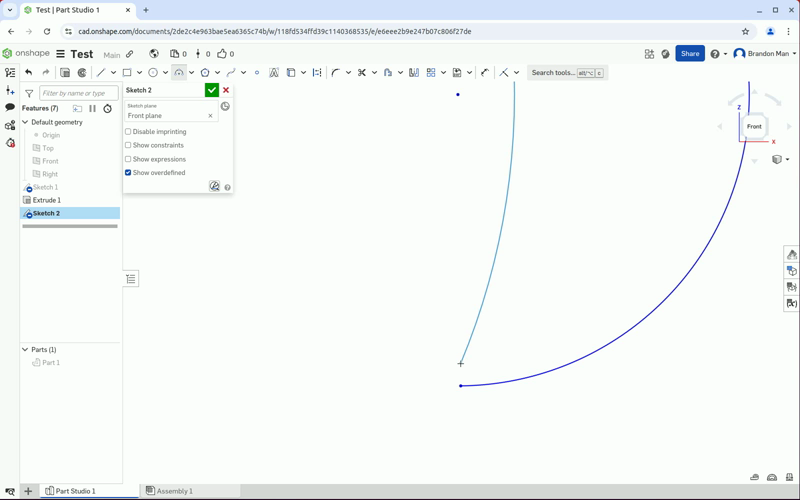
scroll(-6)
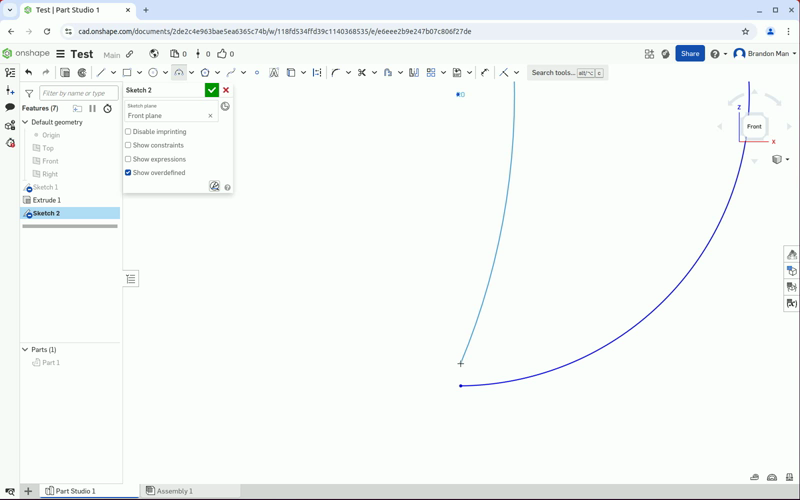
scroll(-6)
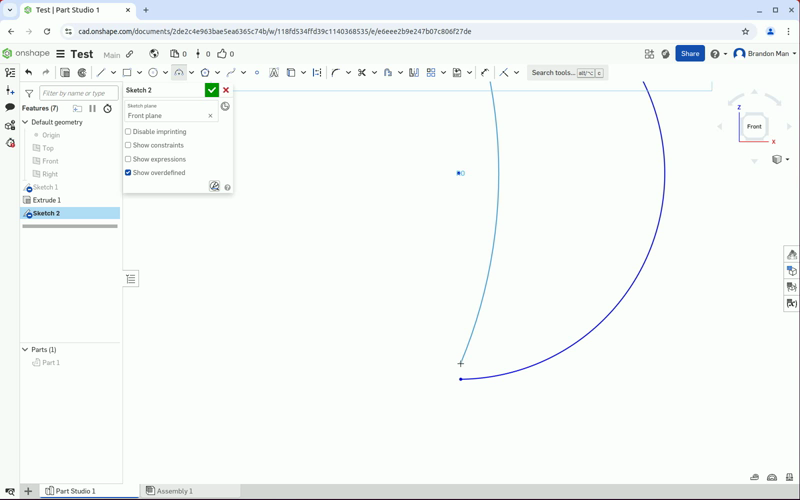
scroll(-6)
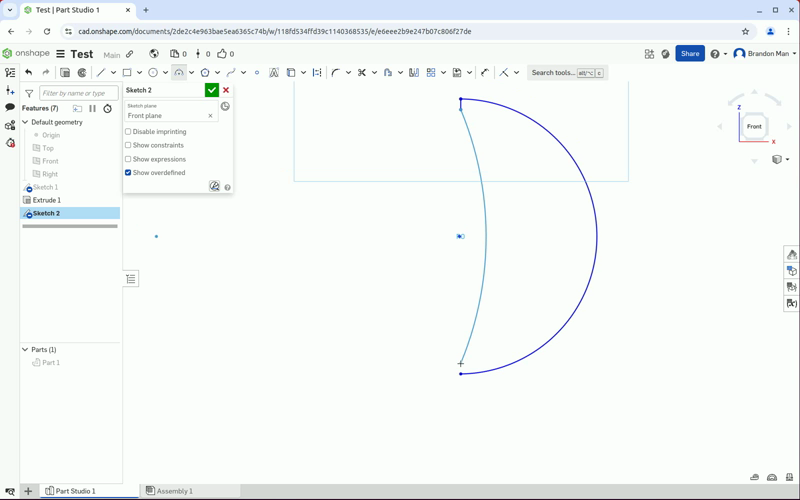
scroll(-6)
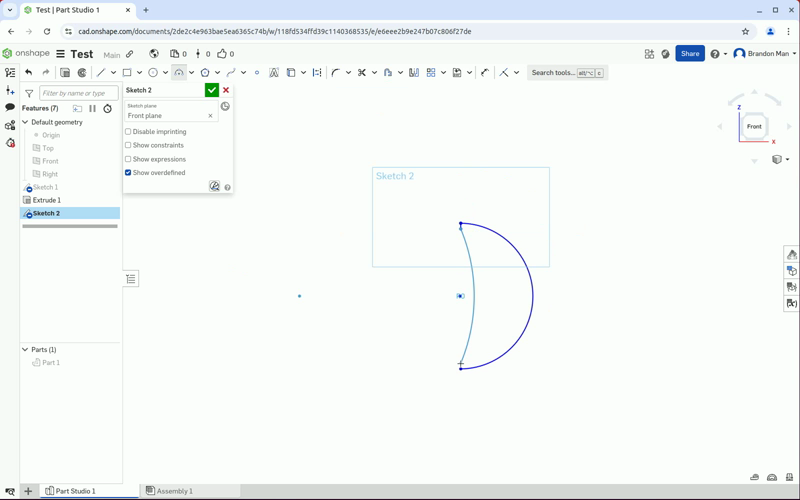
scroll(-6)
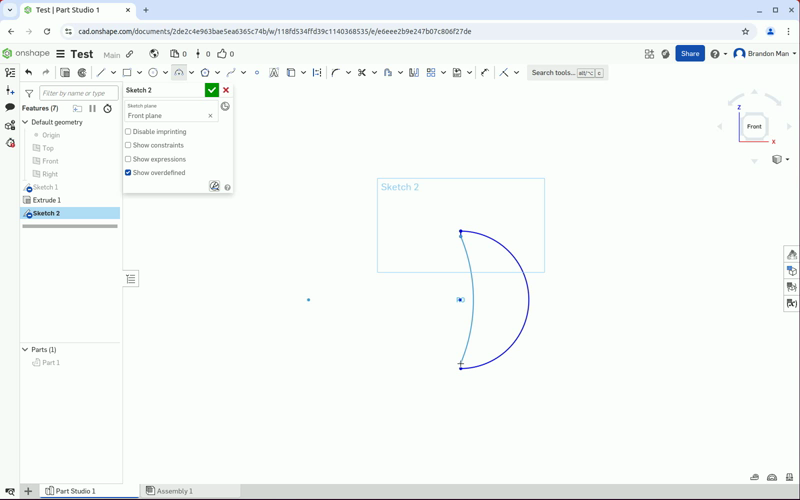
scroll(-6)
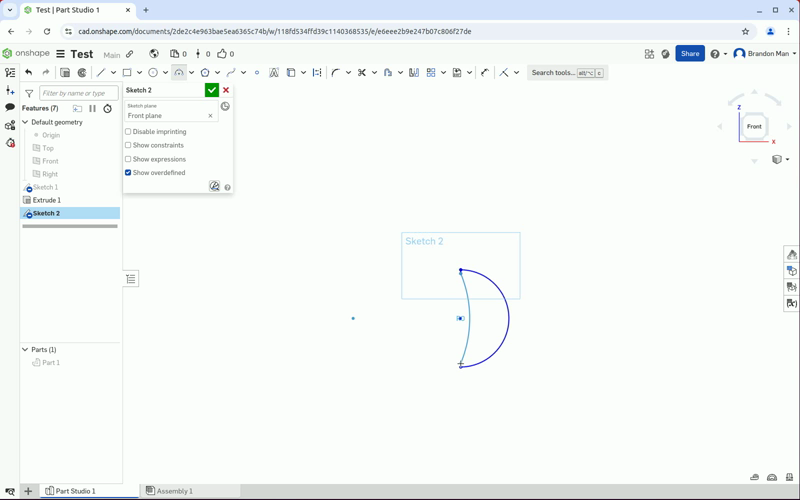
scroll(-6)
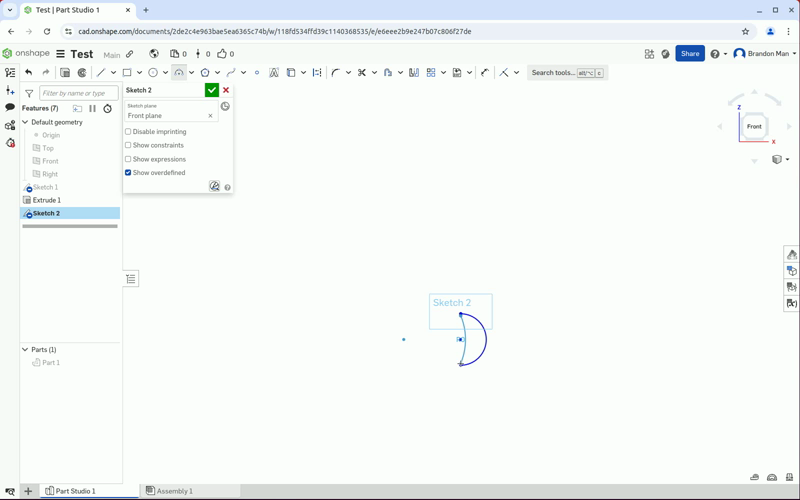
mouse_move(484, 339)
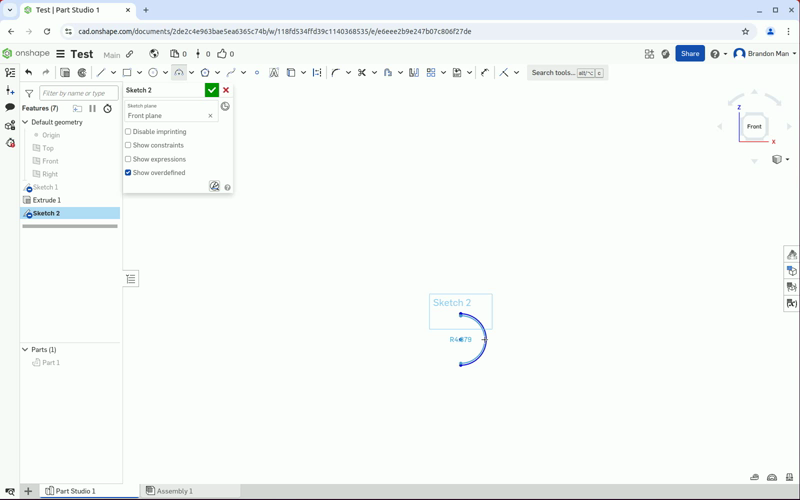
scroll(6)
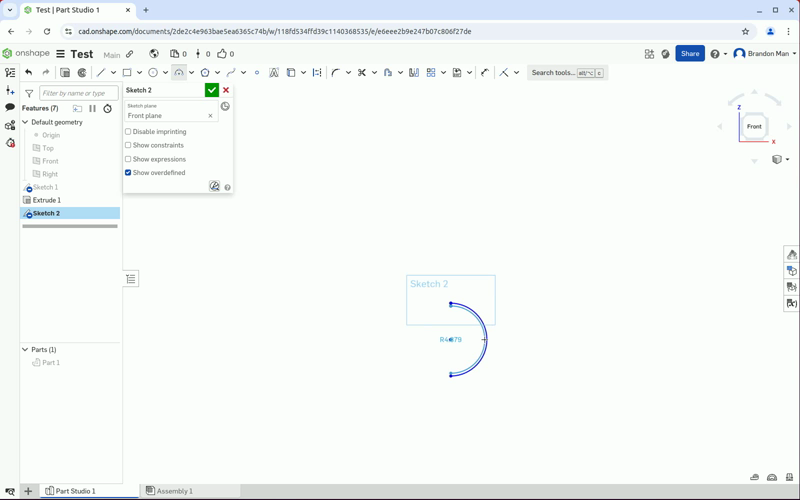
scroll(6)
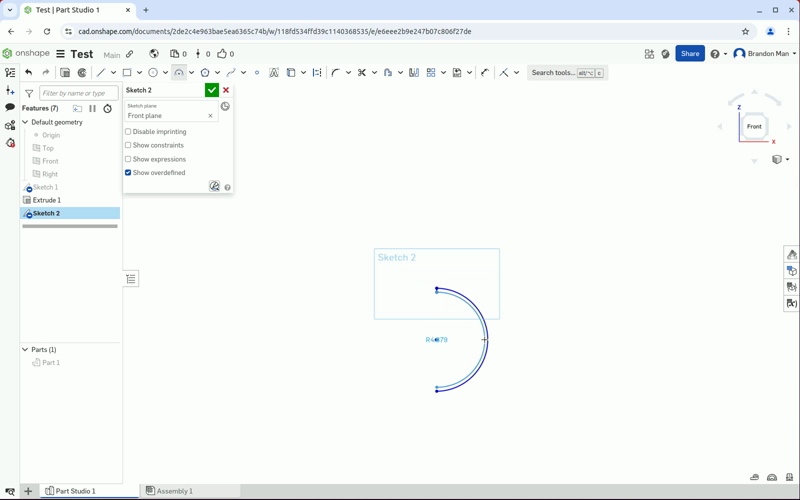
scroll(6)
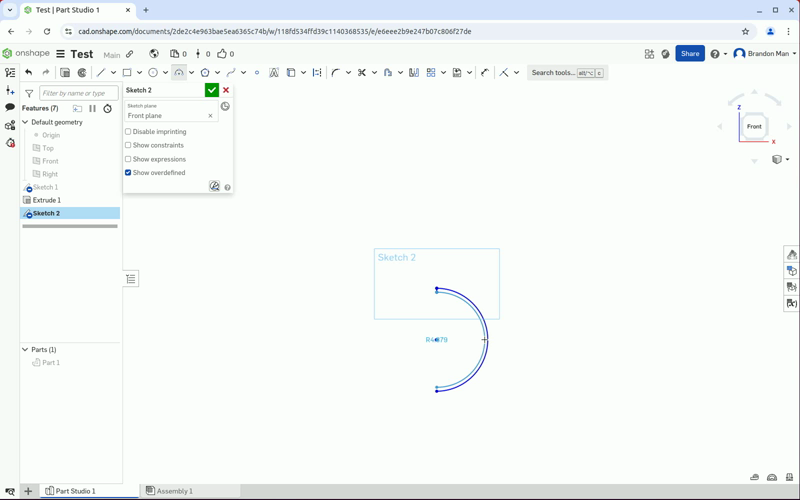
scroll(6)
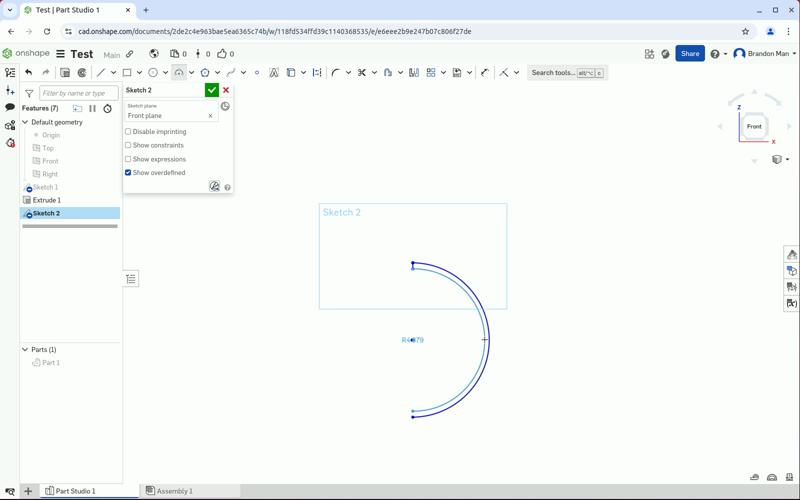
scroll(6)
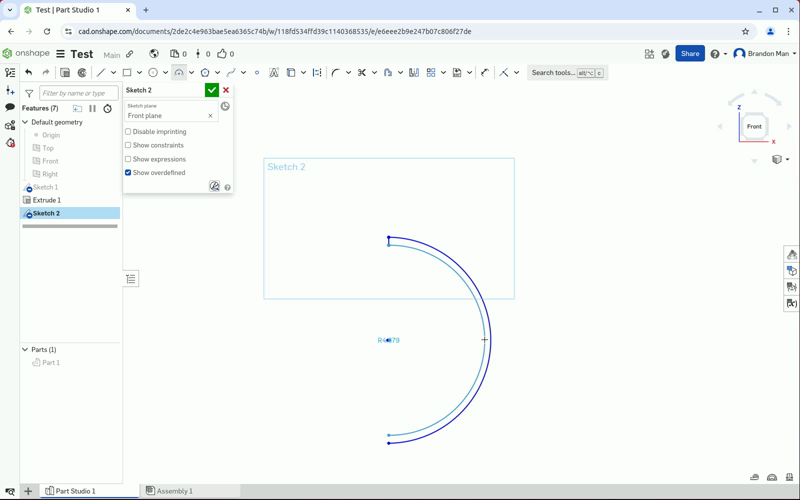
scroll(6)
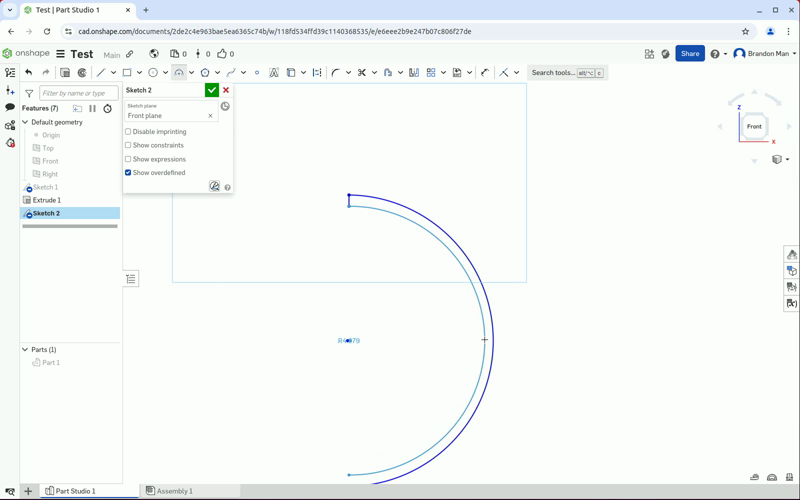
scroll(6)
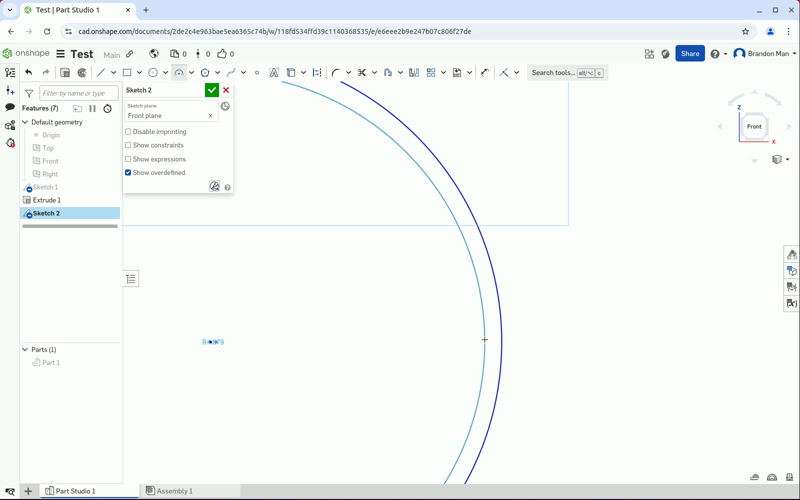
click(484, 339)
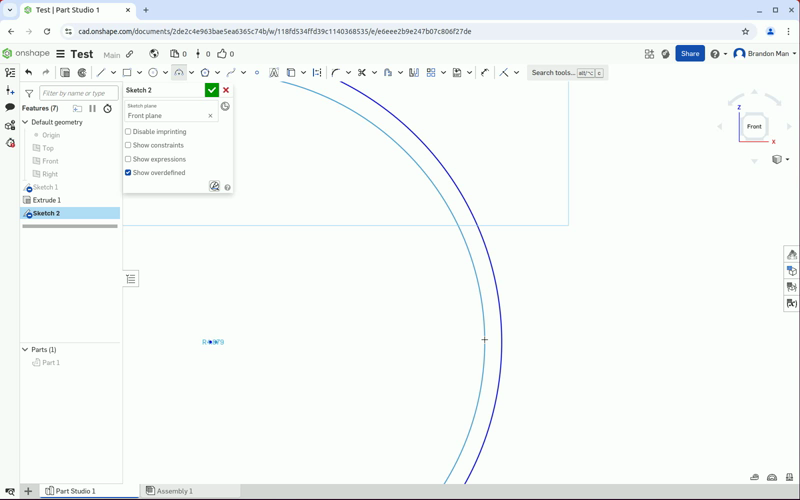
scroll(-6)
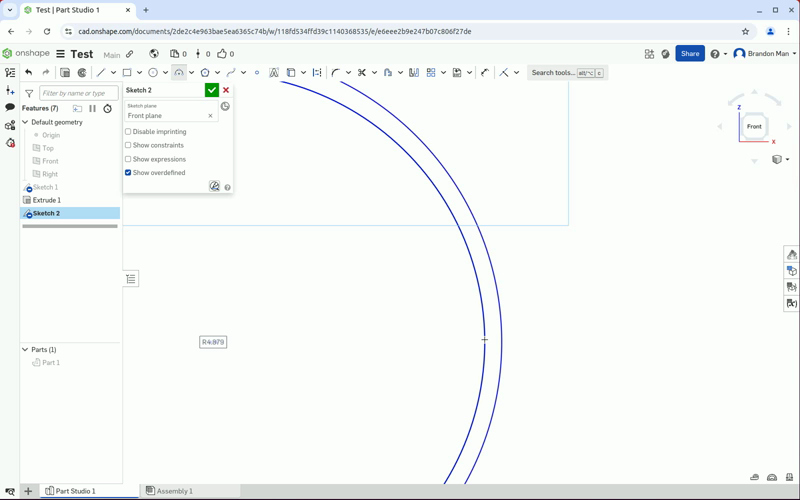
scroll(-6)
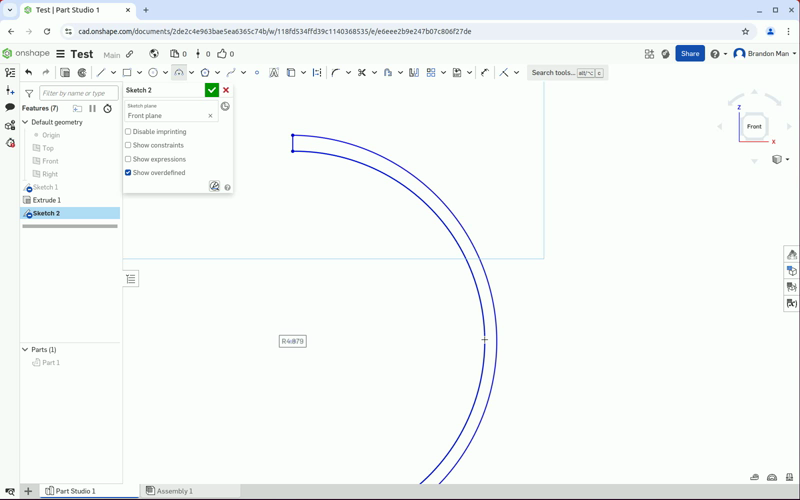
scroll(-6)
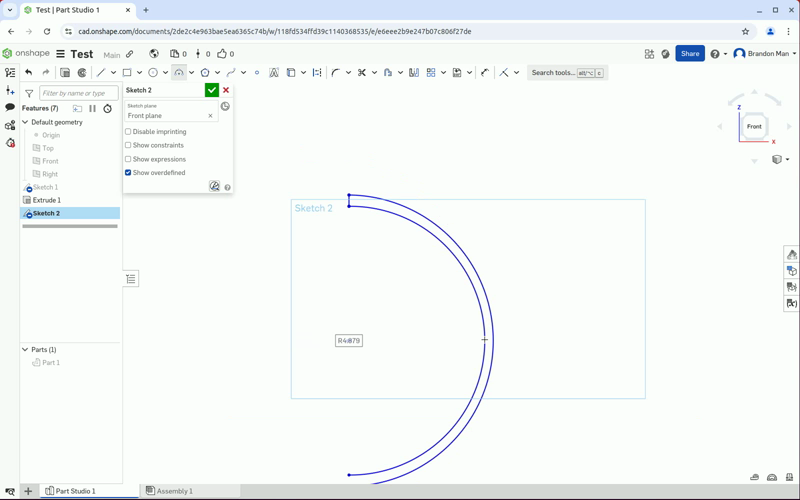
scroll(-6)
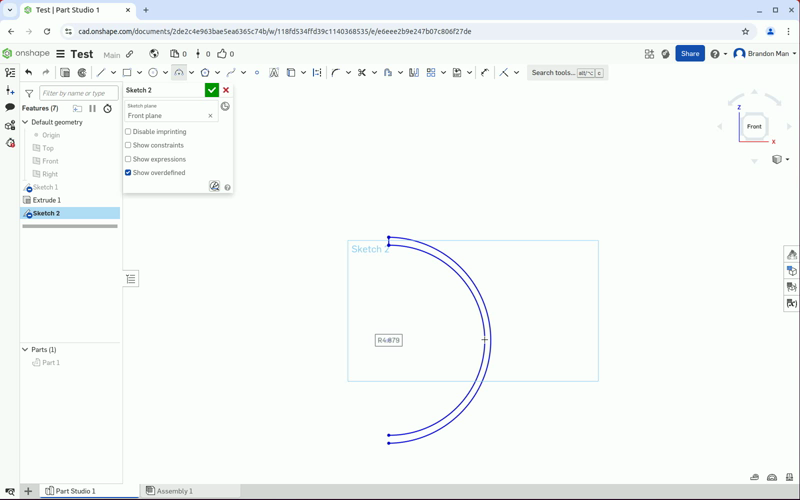
scroll(-6)
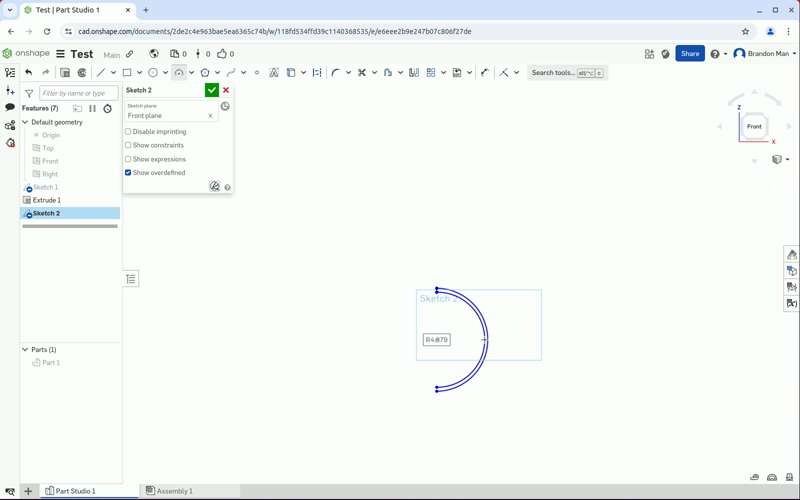
scroll(-6)
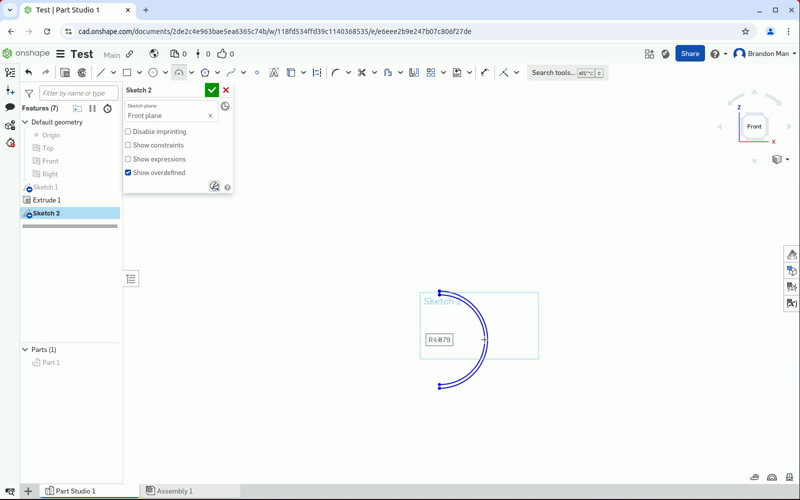
scroll(-6)
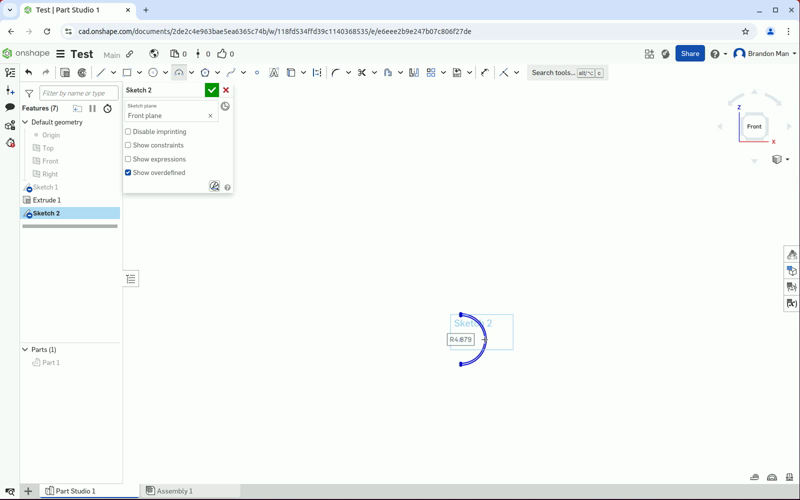
key_up(shift)
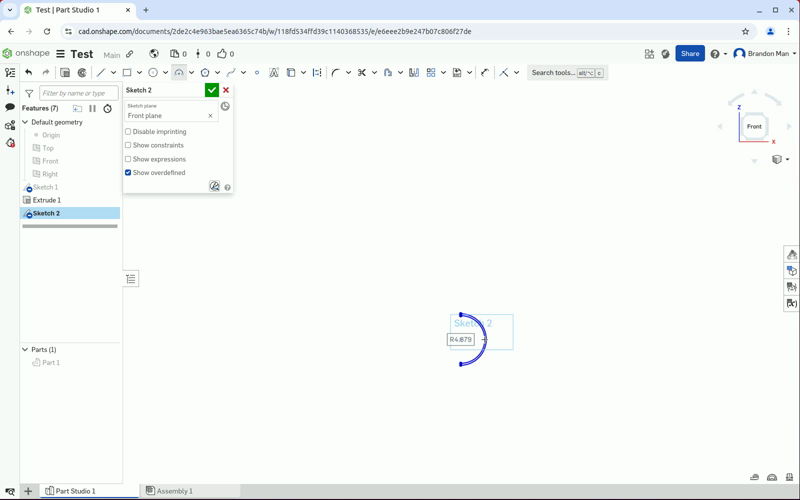
key(esc)
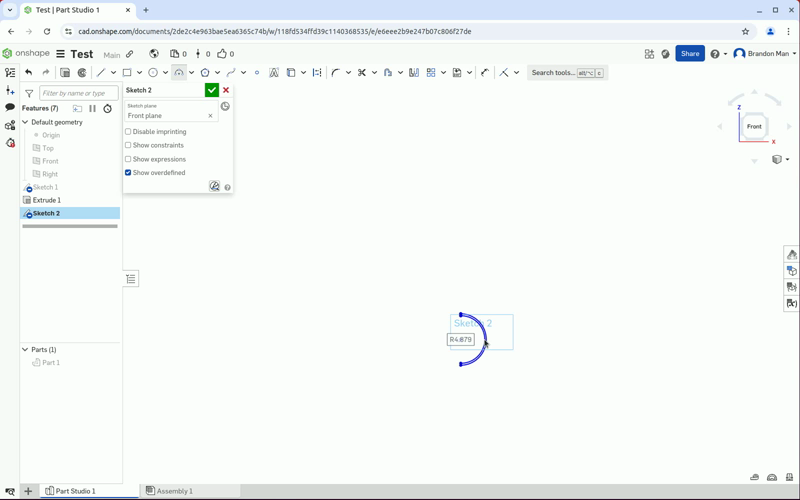
key(l)
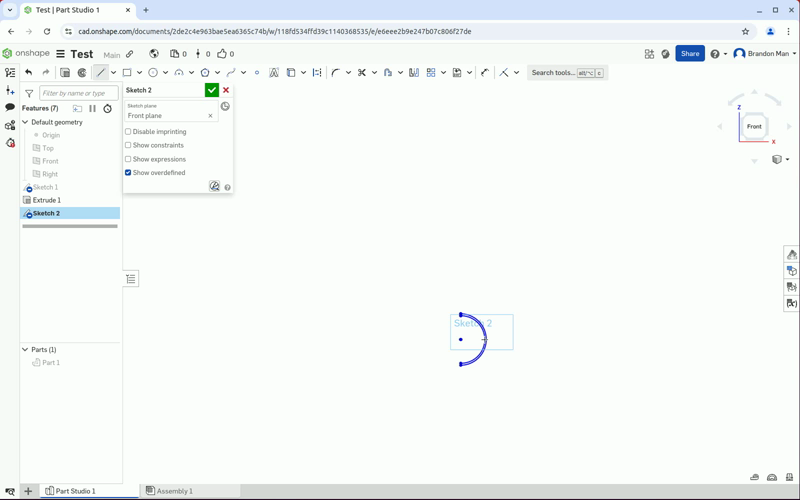
mouse_move(460, 363)
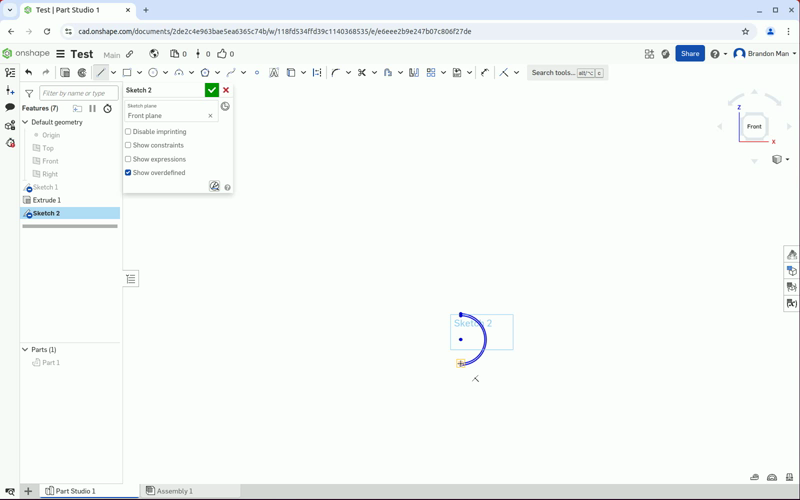
scroll(6)
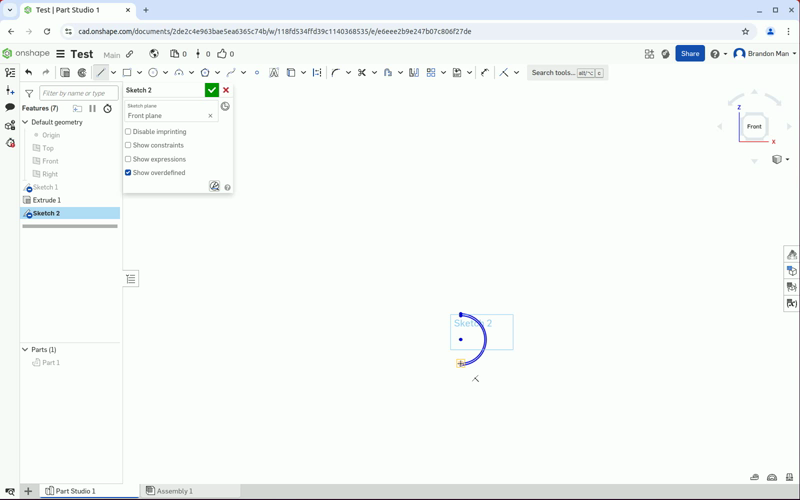
scroll(6)
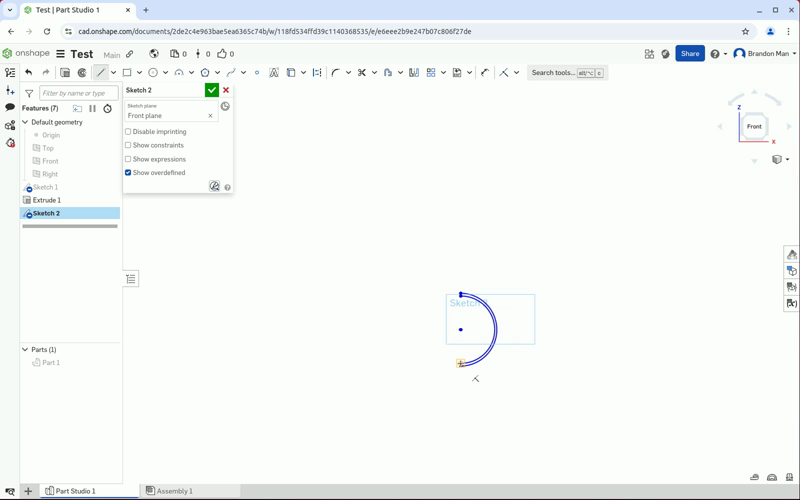
scroll(6)
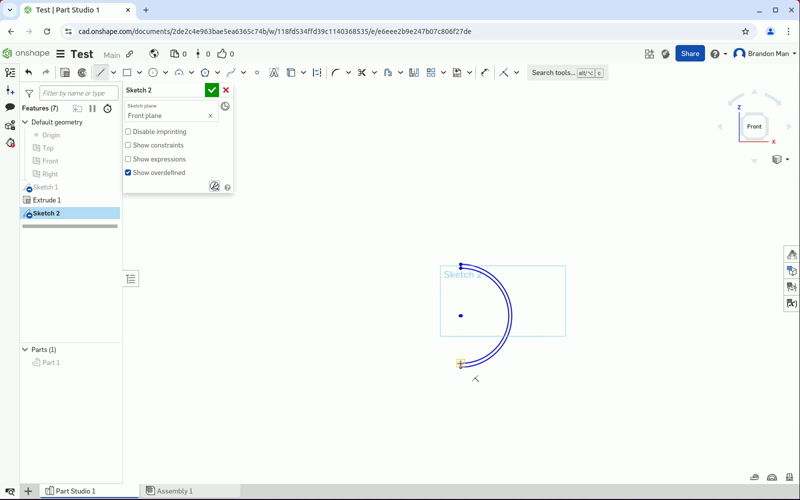
scroll(6)
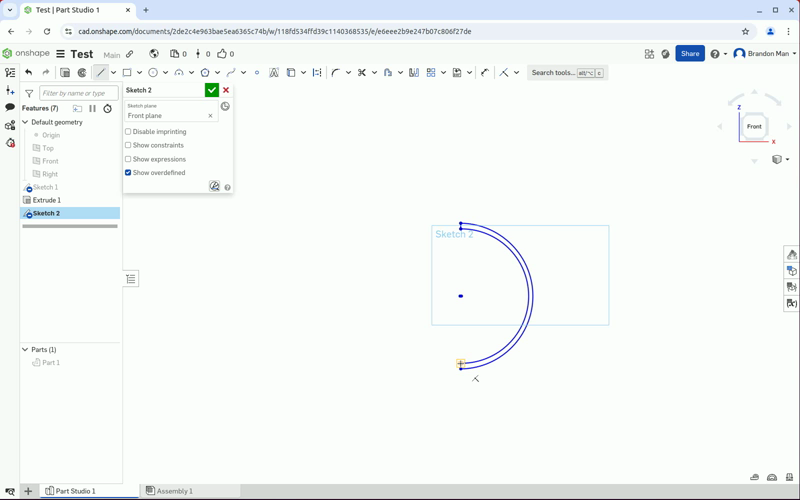
scroll(6)
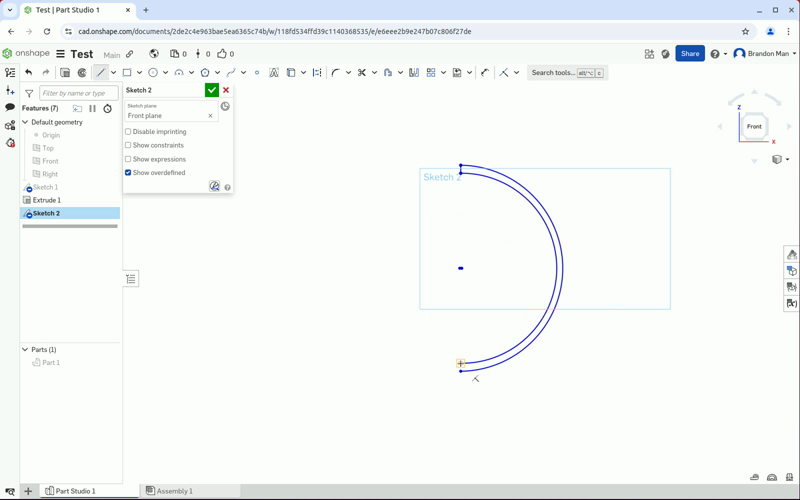
scroll(6)
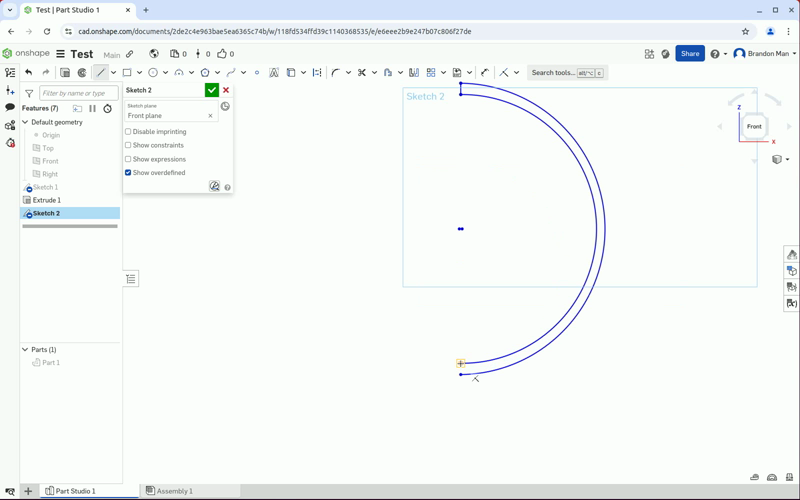
scroll(6)
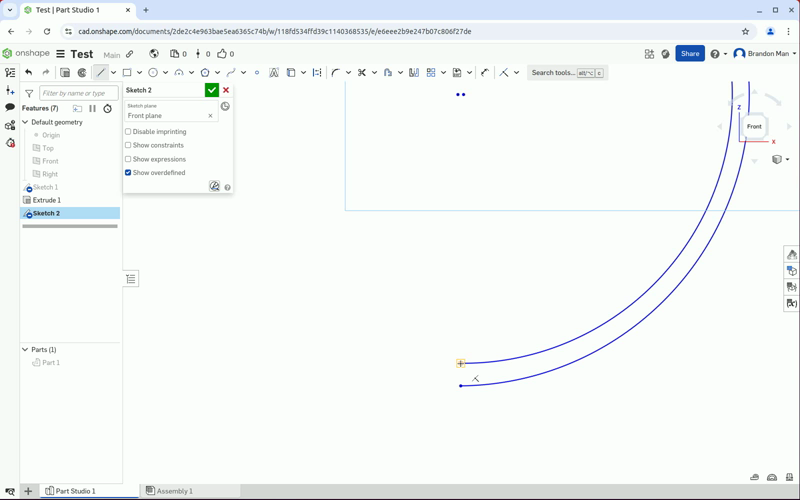
click(460, 363)
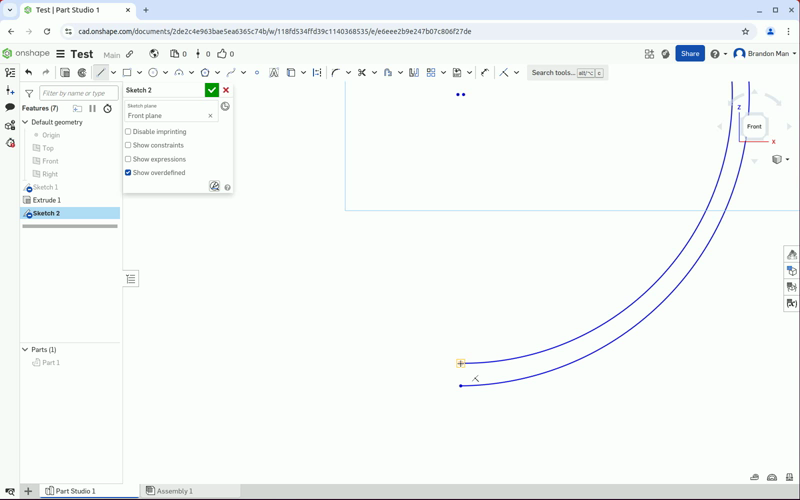
scroll(-6)
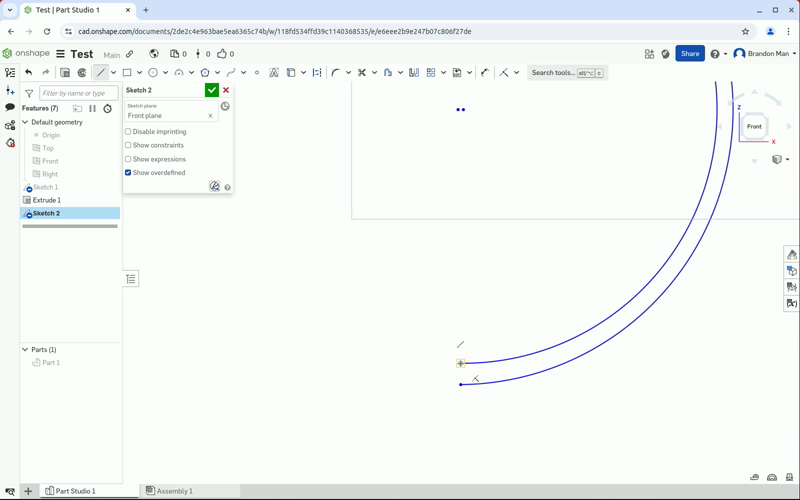
scroll(-6)
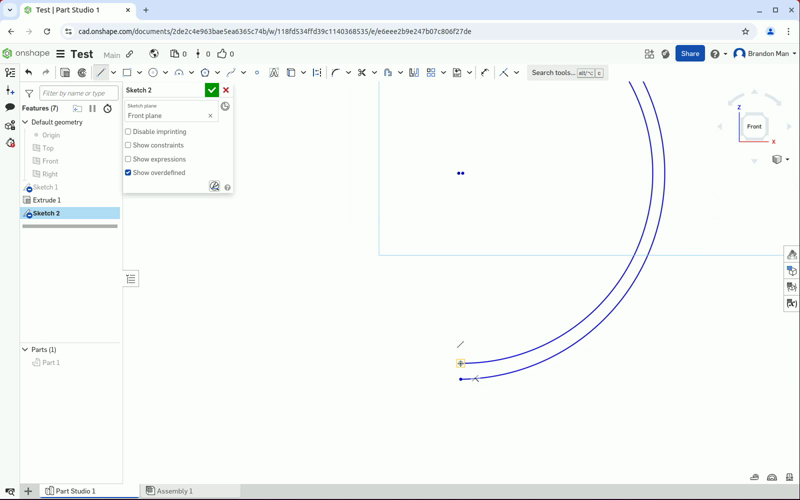
scroll(-6)
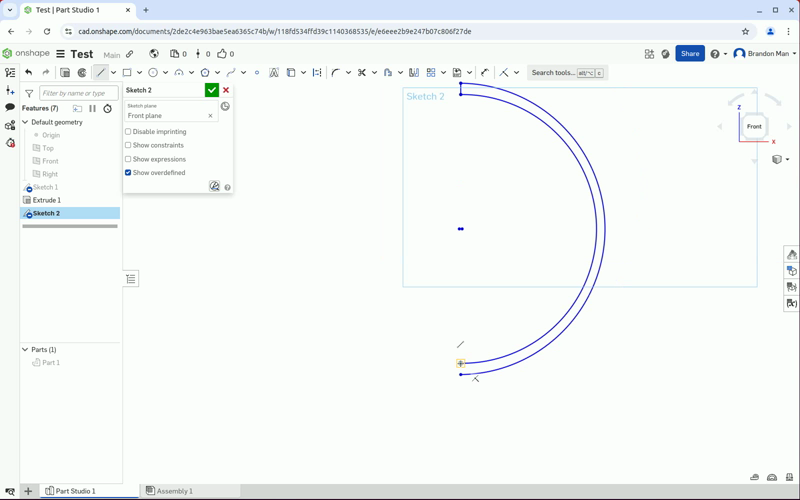
scroll(-6)
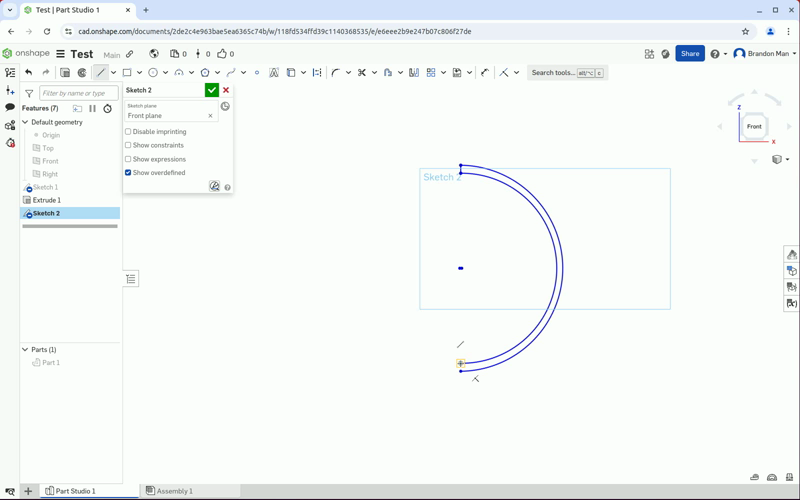
scroll(-6)
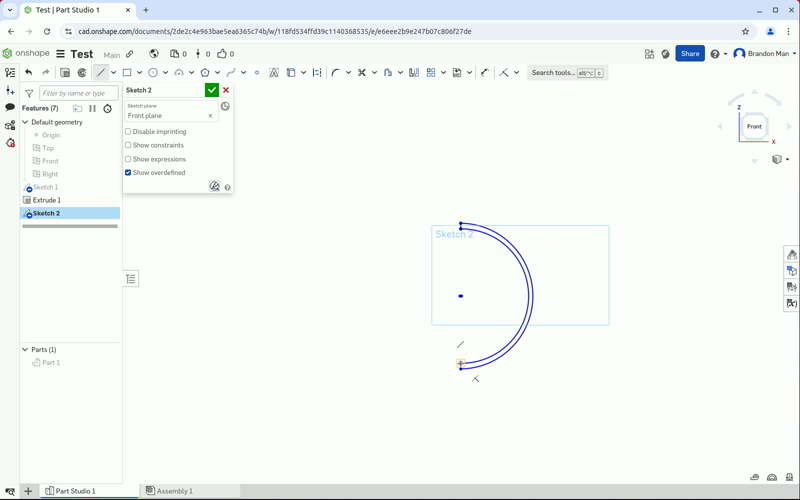
scroll(-6)
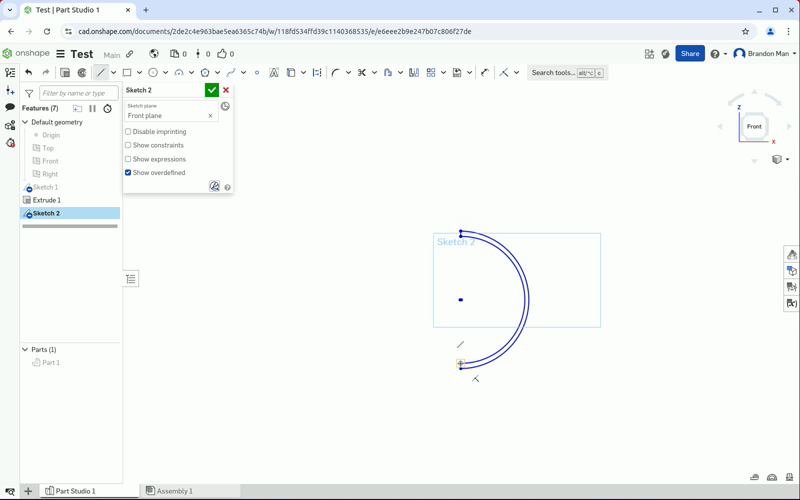
scroll(-6)
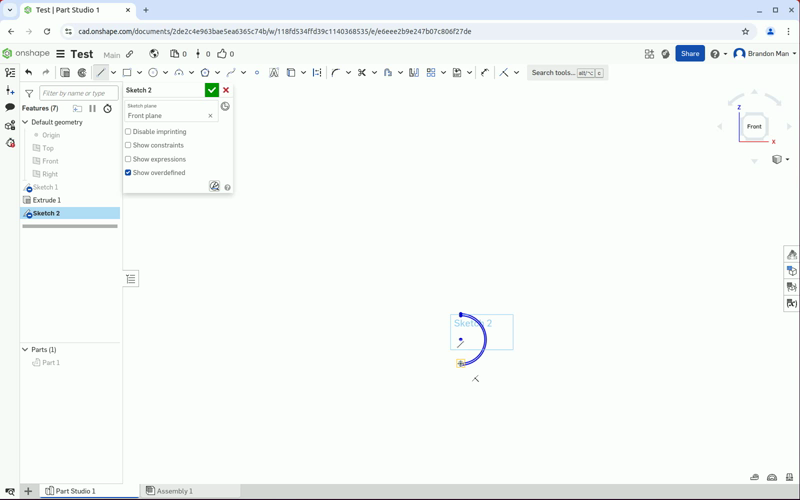
mouse_move(490, 363)
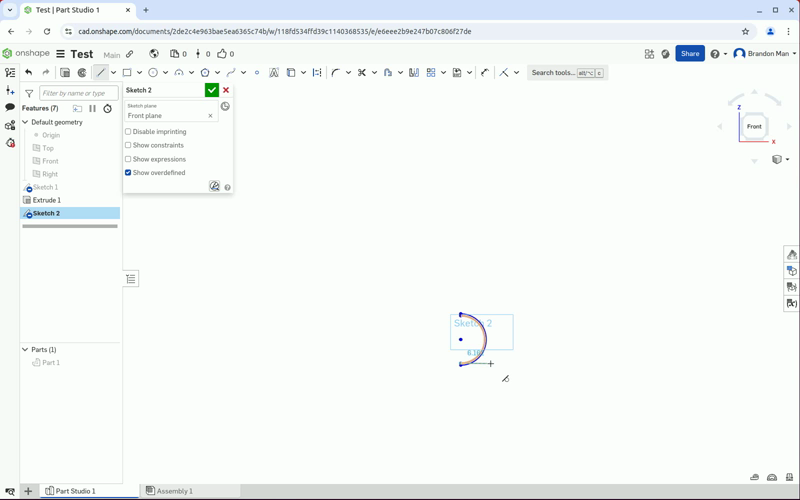
key_down(shift)
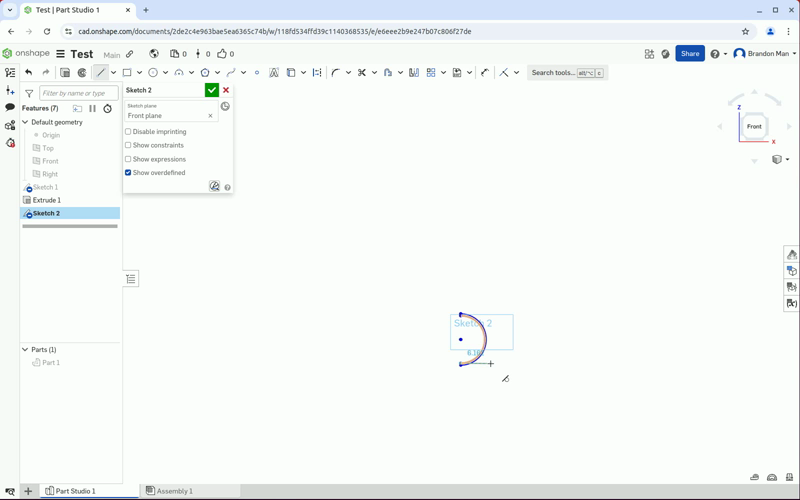
mouse_move(460, 365)
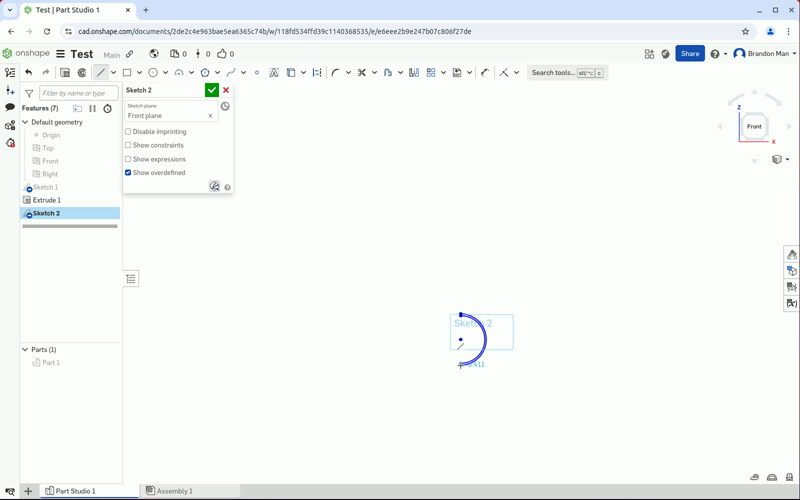
scroll(6)
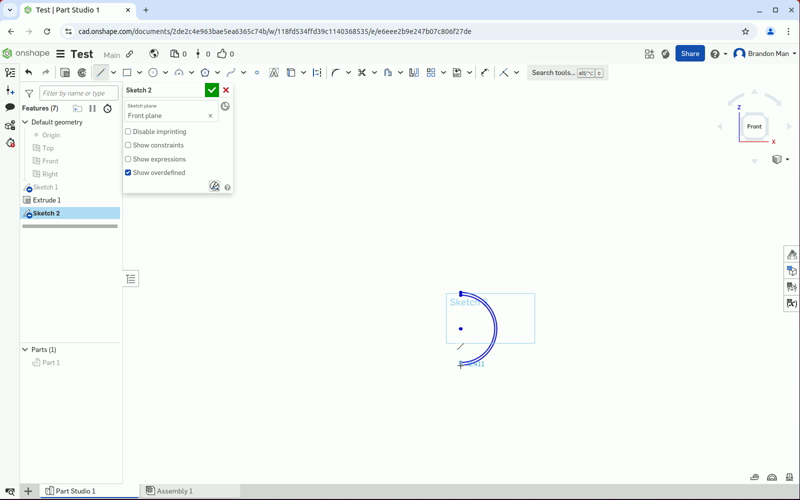
scroll(6)
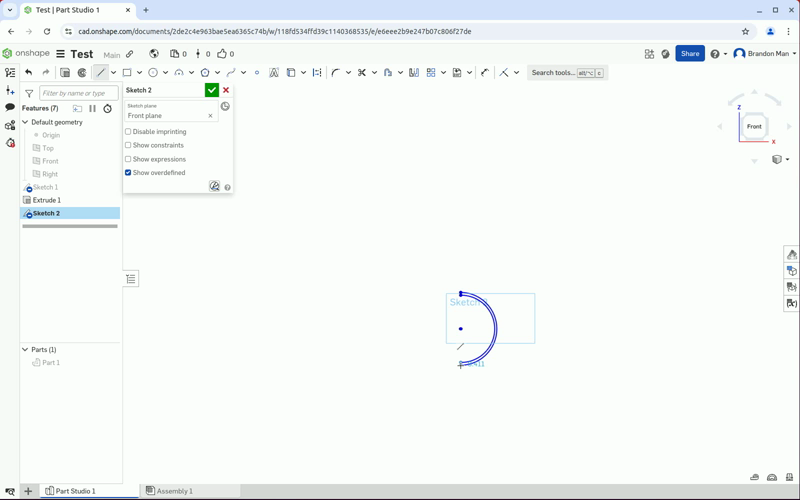
scroll(6)
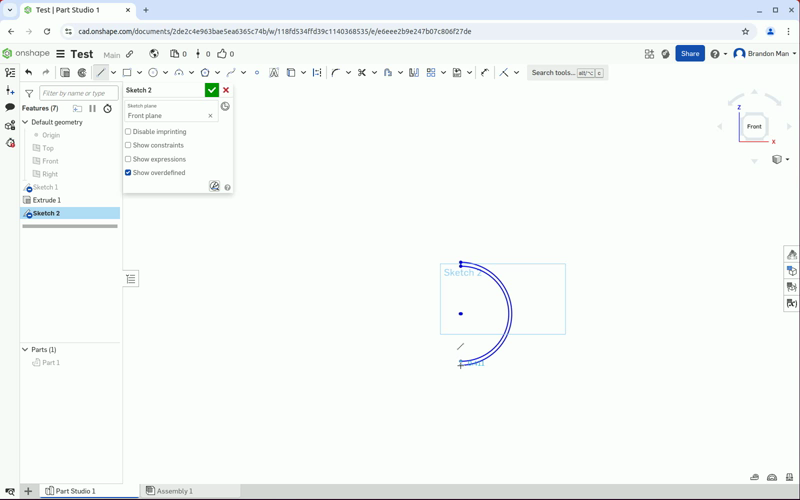
scroll(6)
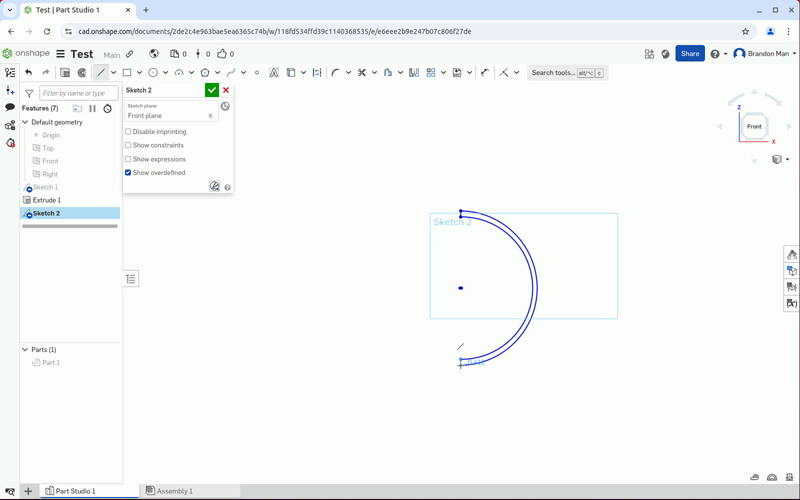
scroll(6)
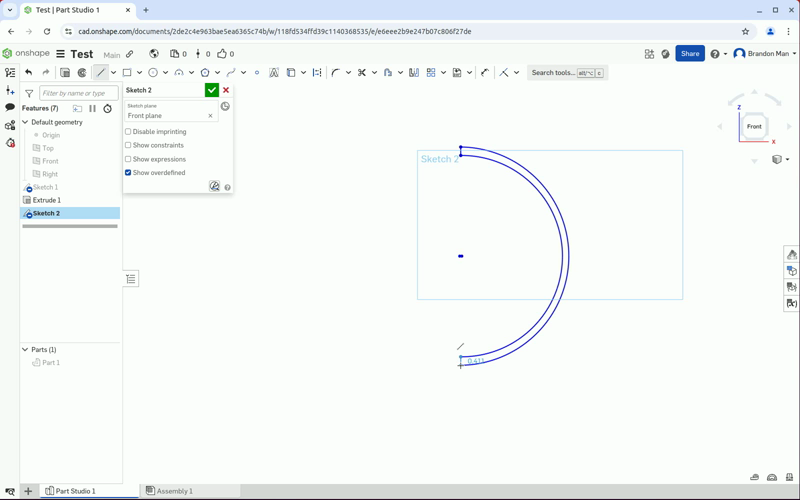
scroll(6)
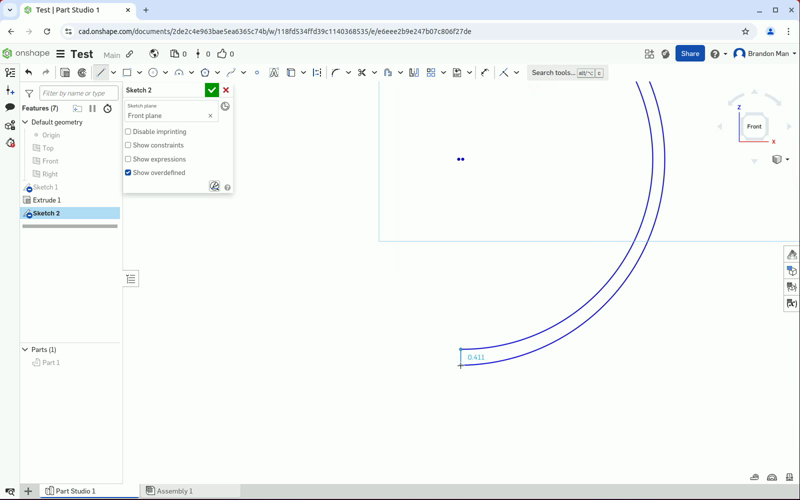
scroll(6)
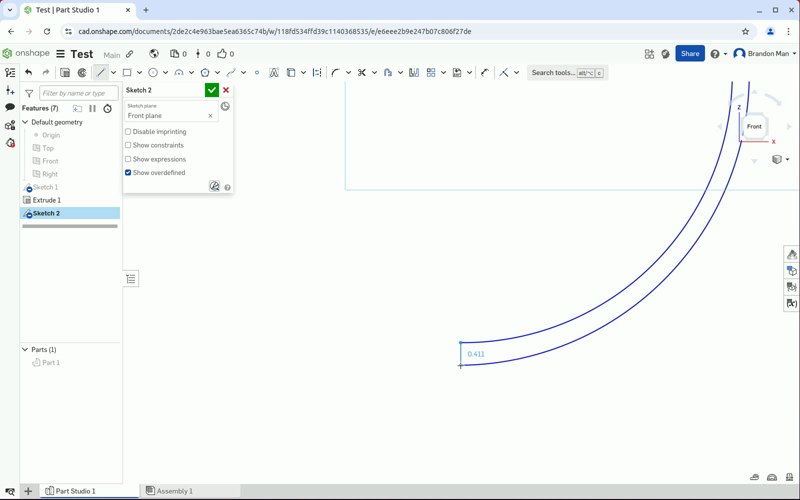
key_up(shift)
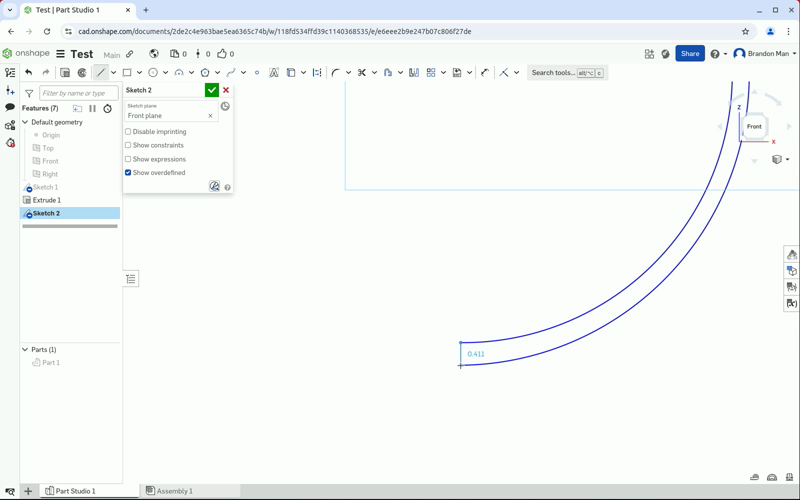
click(460, 365)
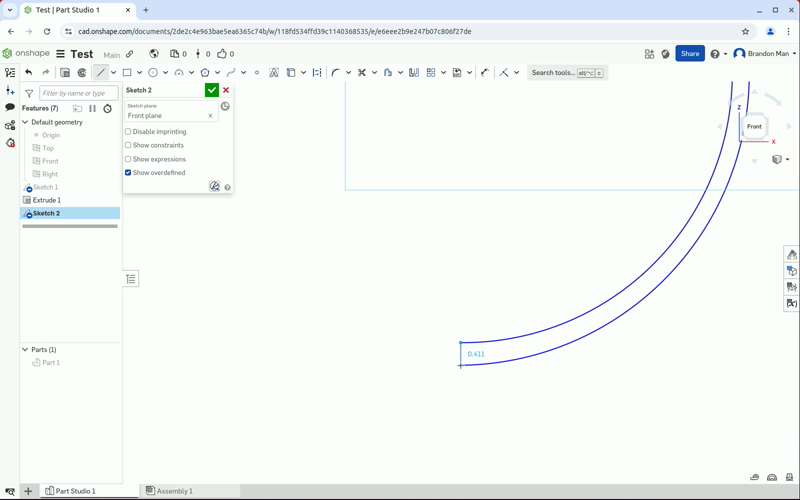
scroll(-6)
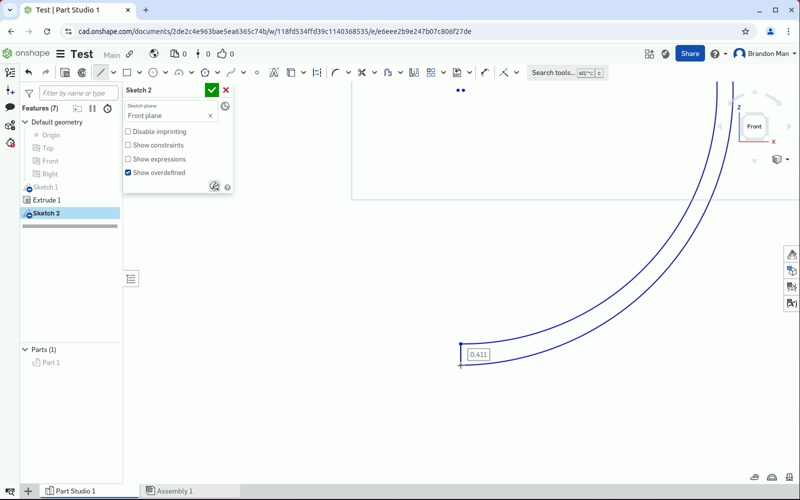
scroll(-6)
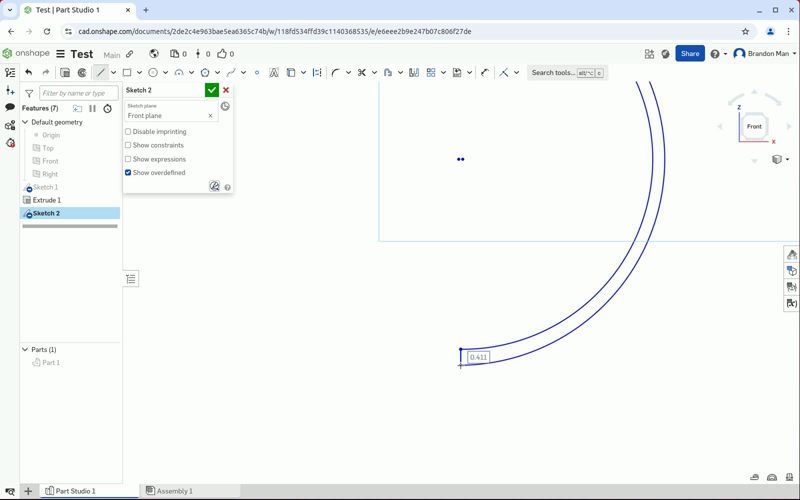
scroll(-6)
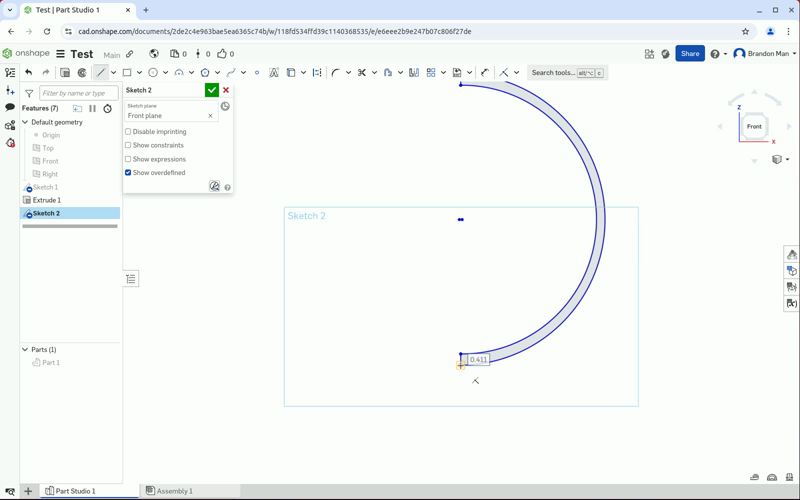
scroll(-6)
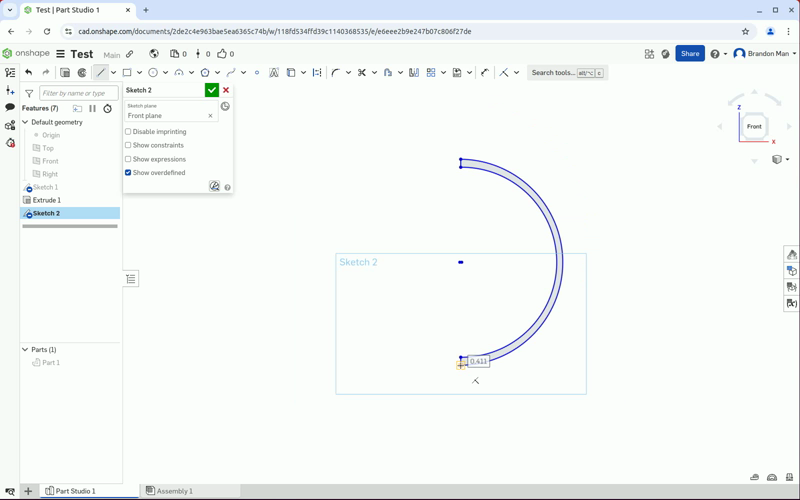
scroll(-6)
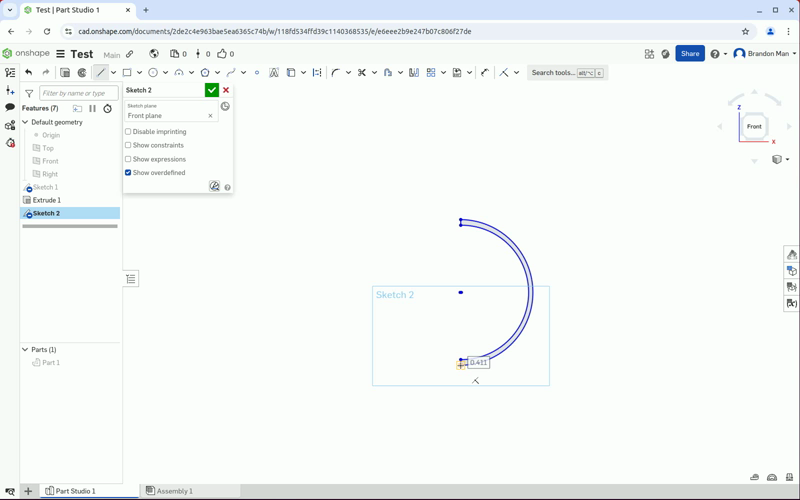
scroll(-6)
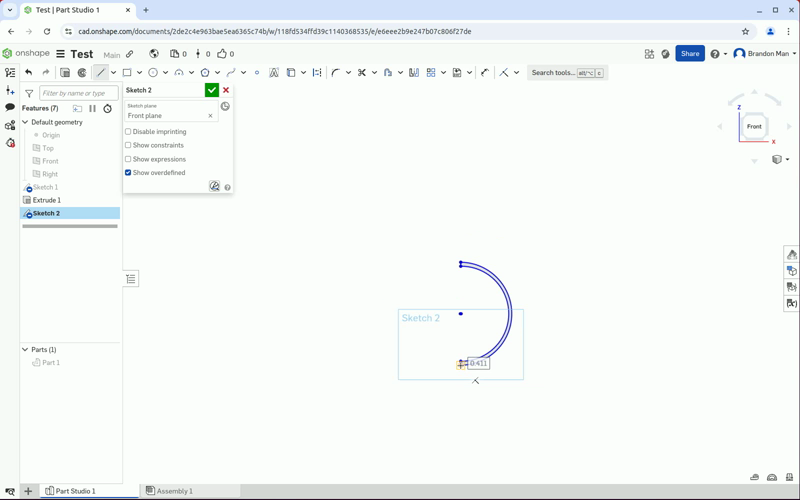
scroll(-6)
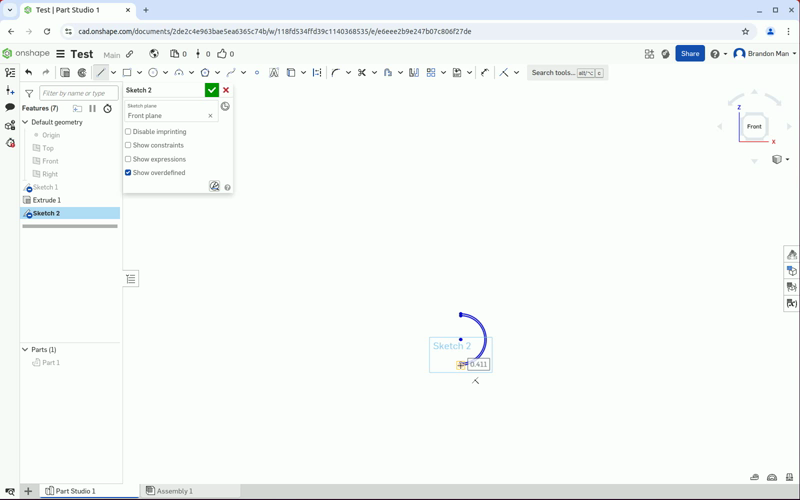
key(esc)
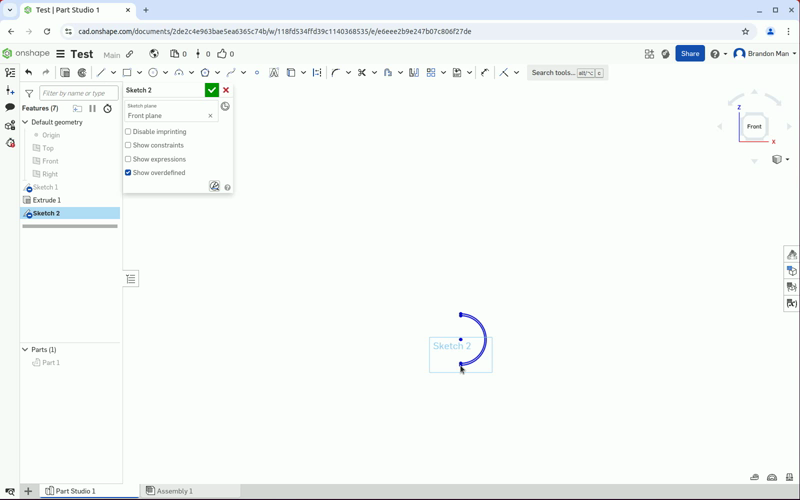
mouse_move(463, 343)
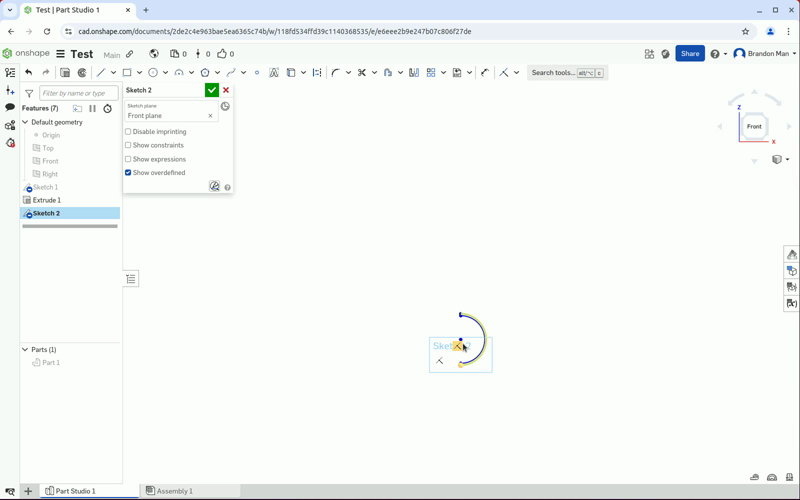
scroll(6)
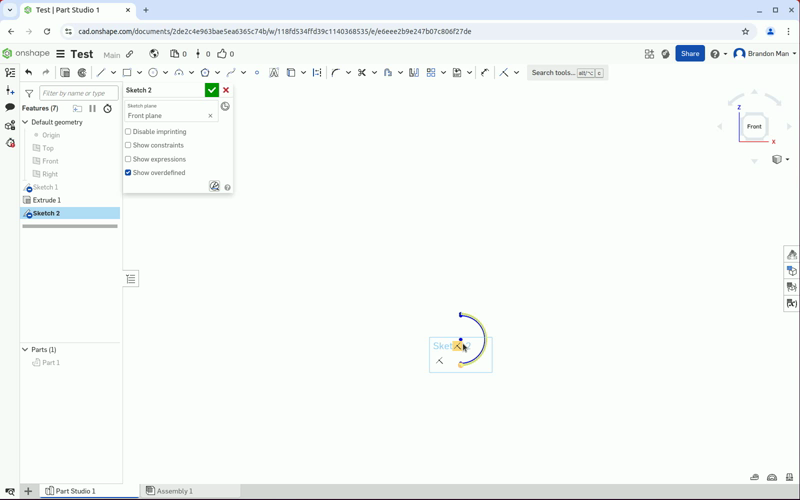
scroll(6)
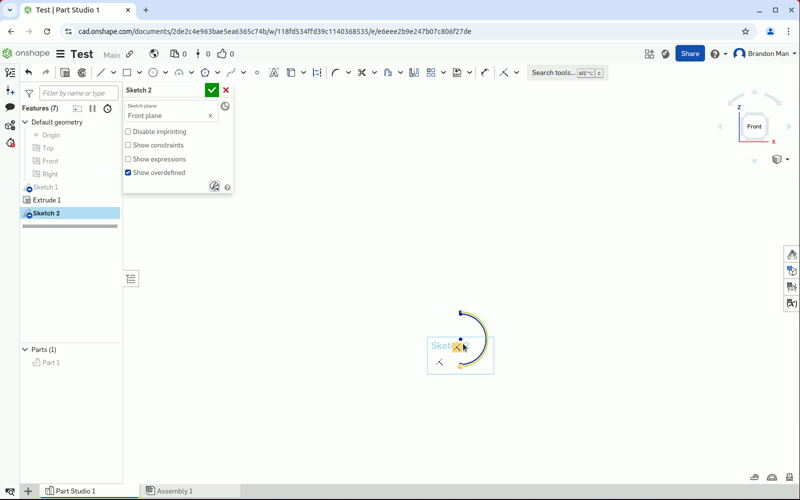
scroll(6)
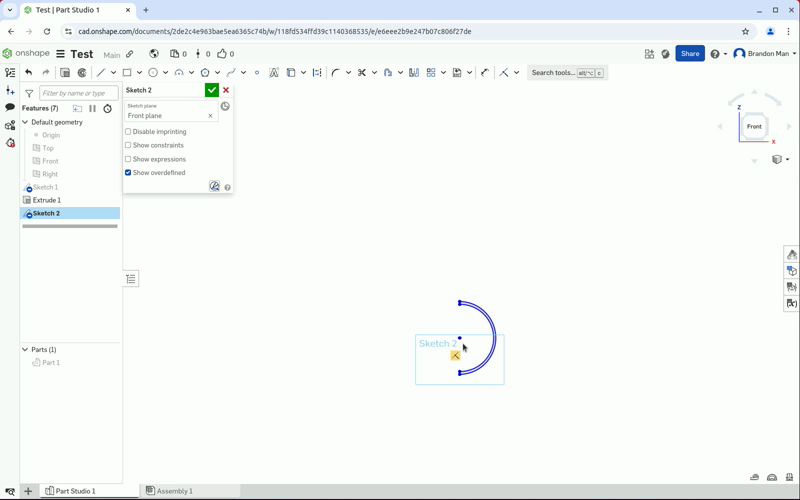
scroll(6)
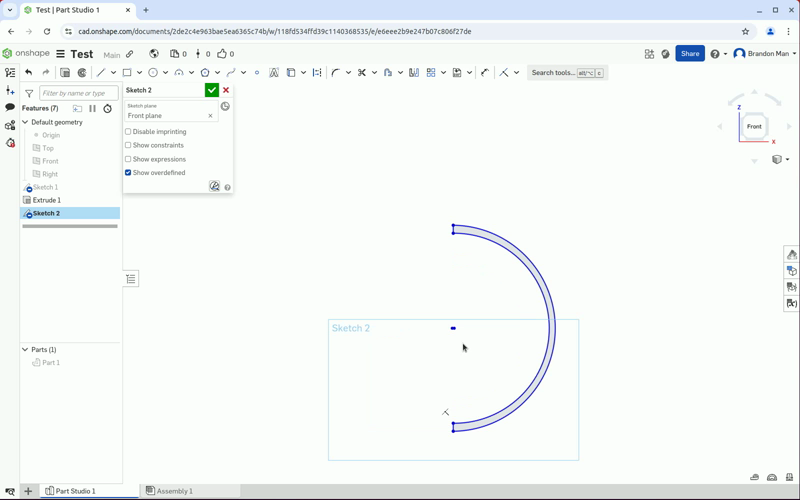
scroll(6)
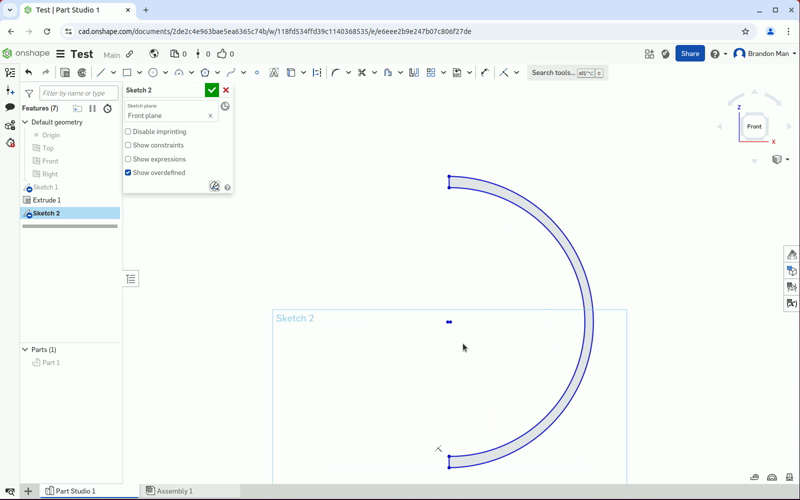
scroll(6)
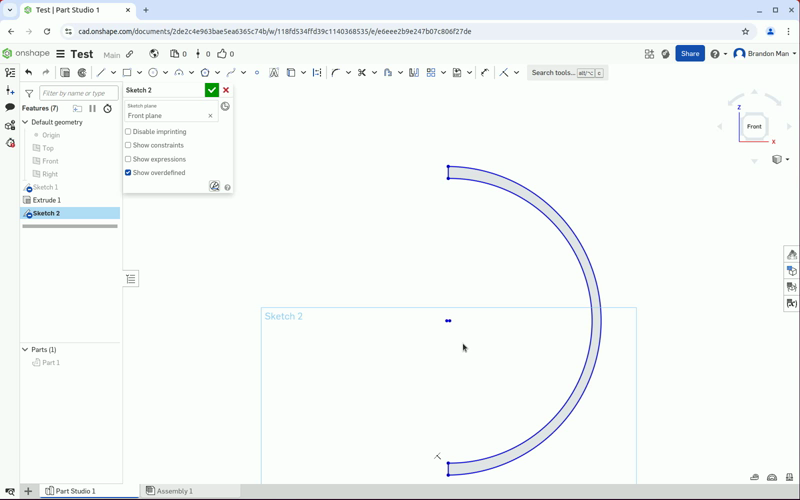
scroll(6)
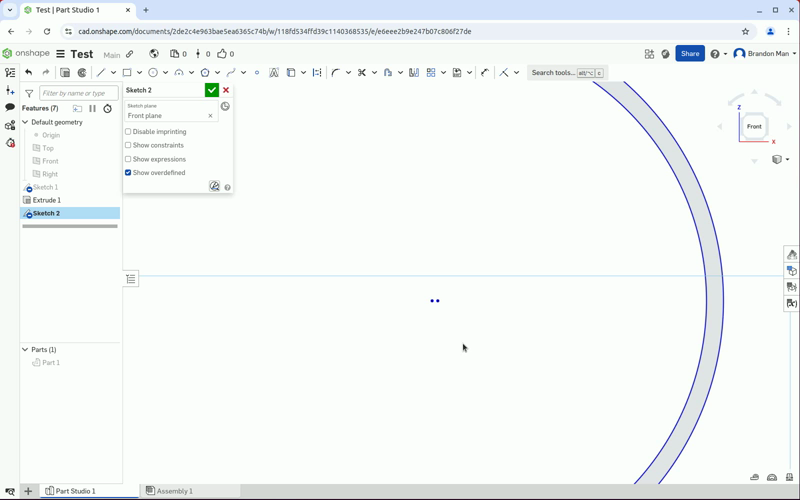
click(463, 343)
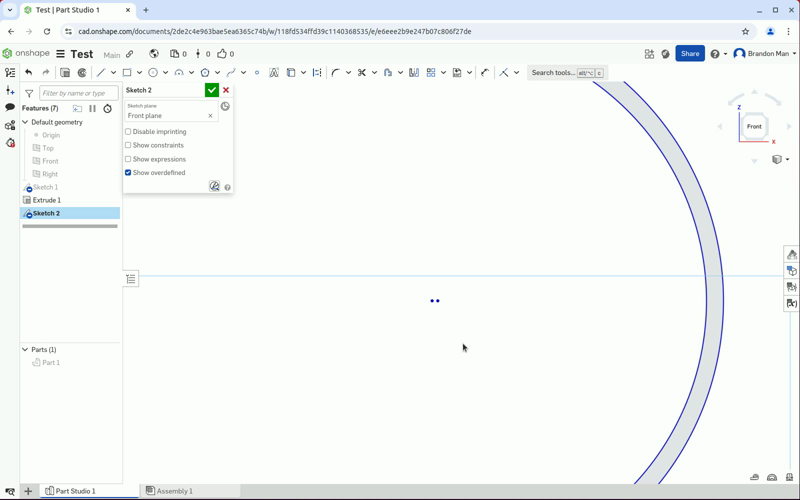
scroll(-6)
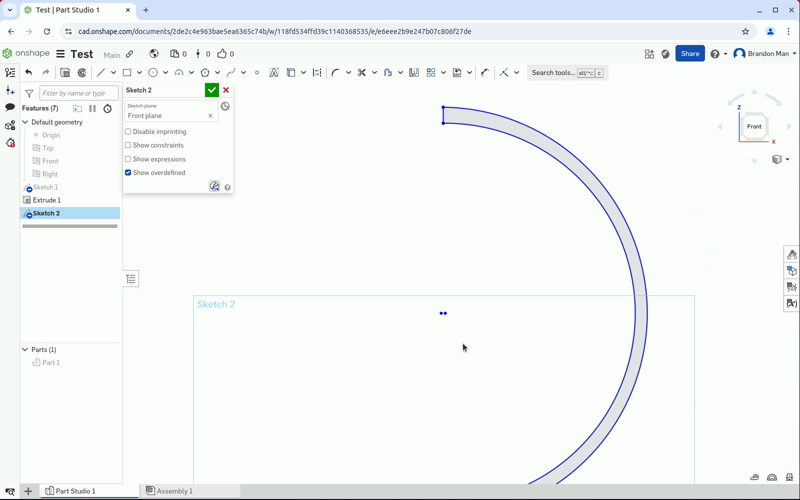
scroll(-6)
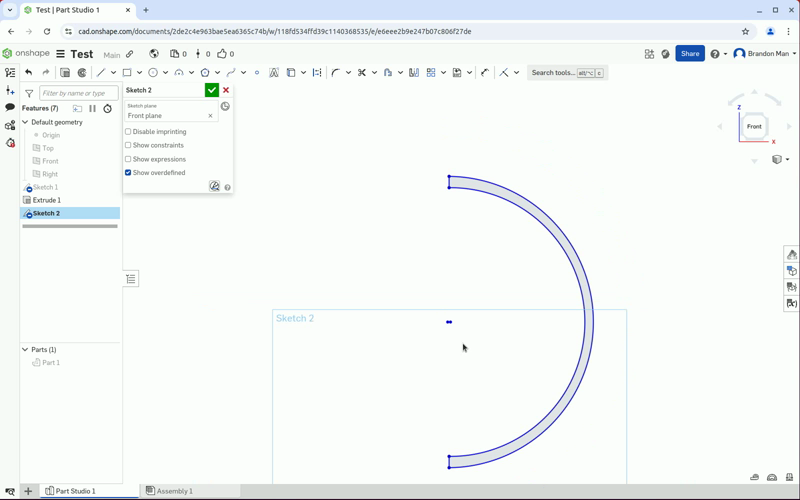
scroll(-6)
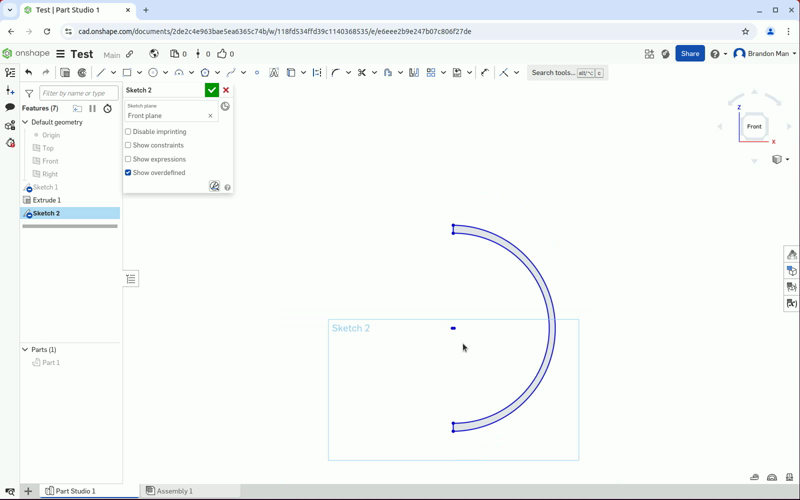
scroll(-6)
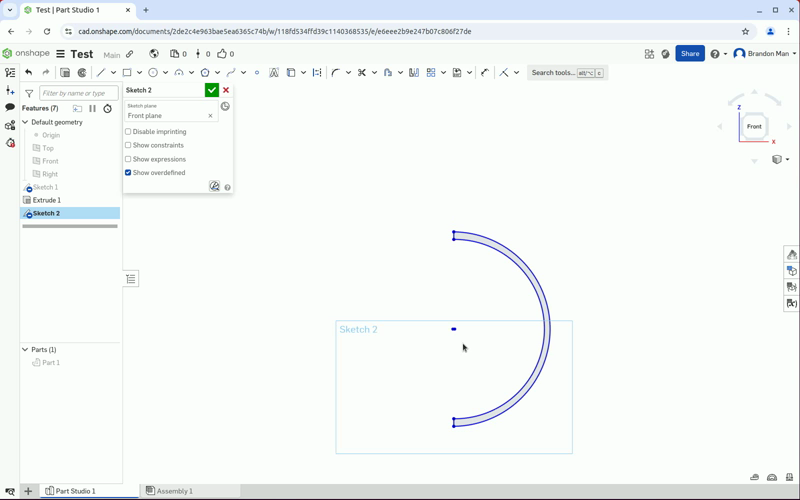
scroll(-6)
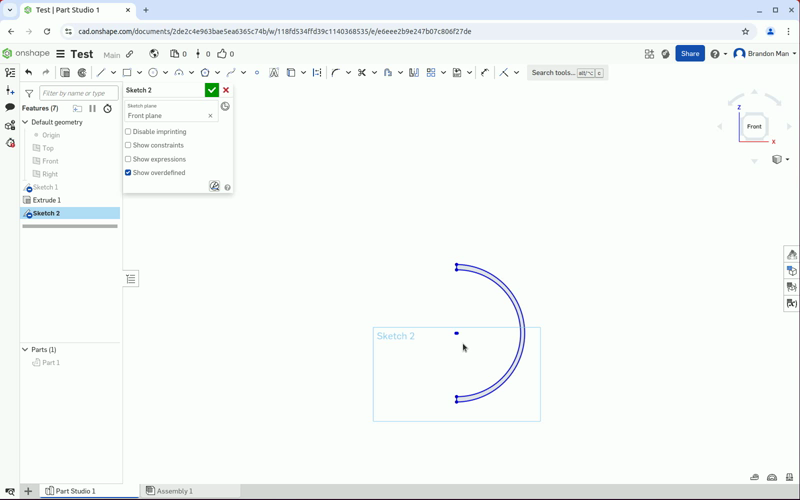
scroll(-6)
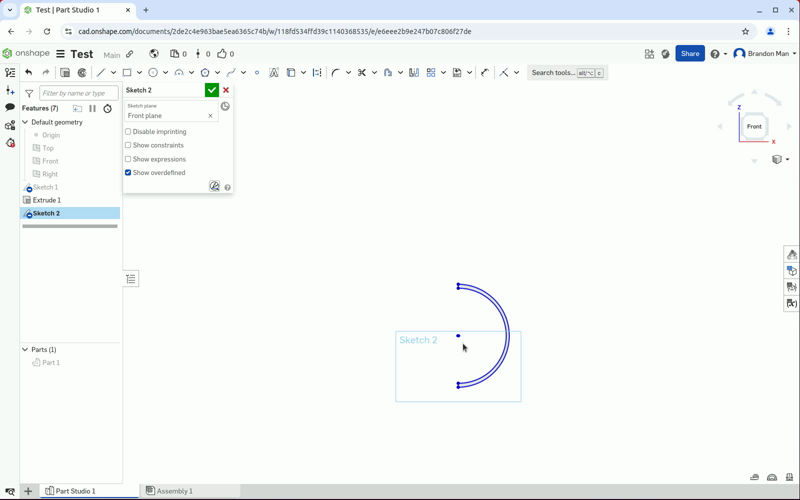
scroll(-6)
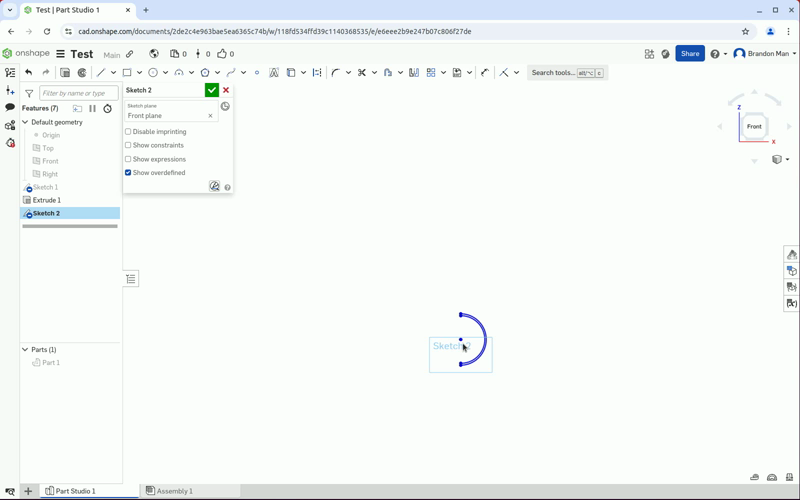
mouse_move(73, 352)
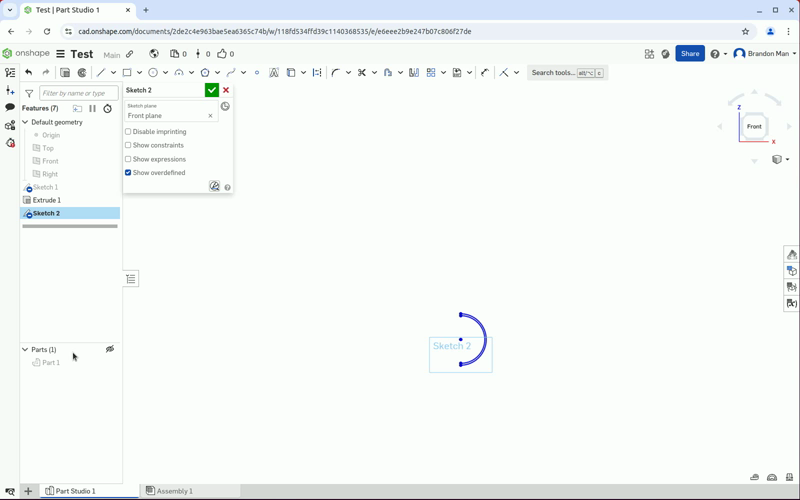
key(shift+y)
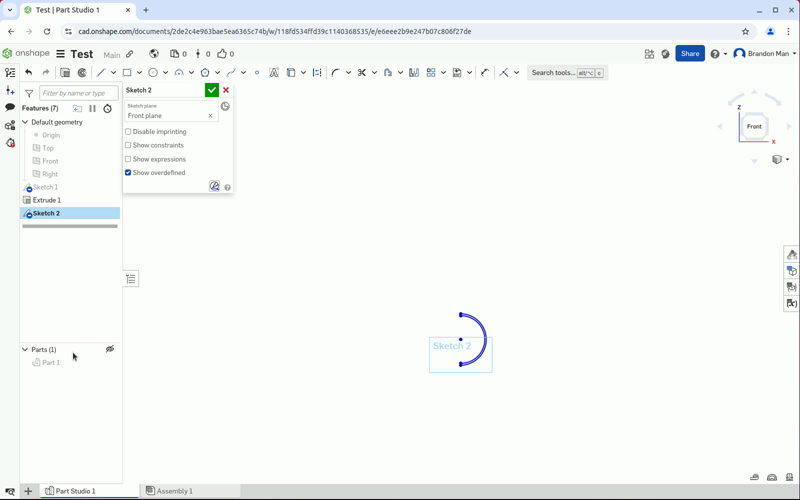
key(shift+e)
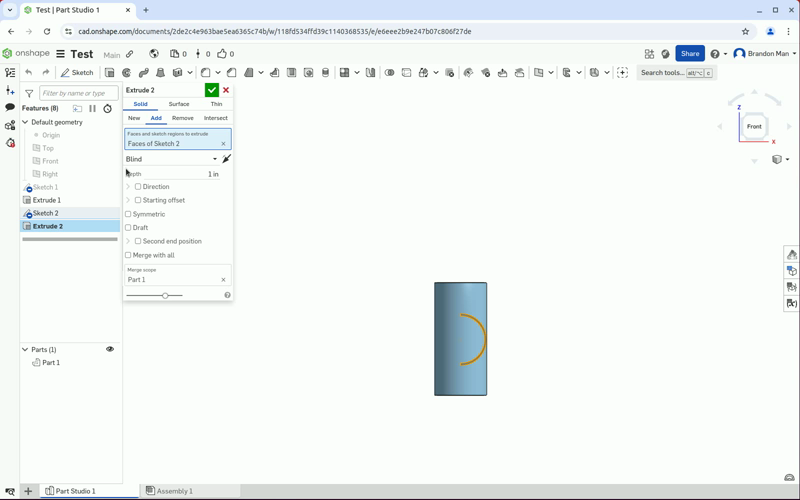
mouse_move(143, 106)
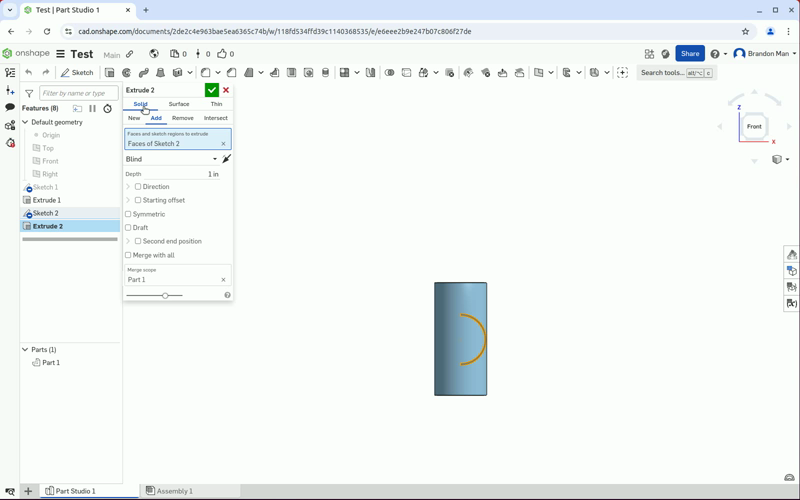
click(143, 106)
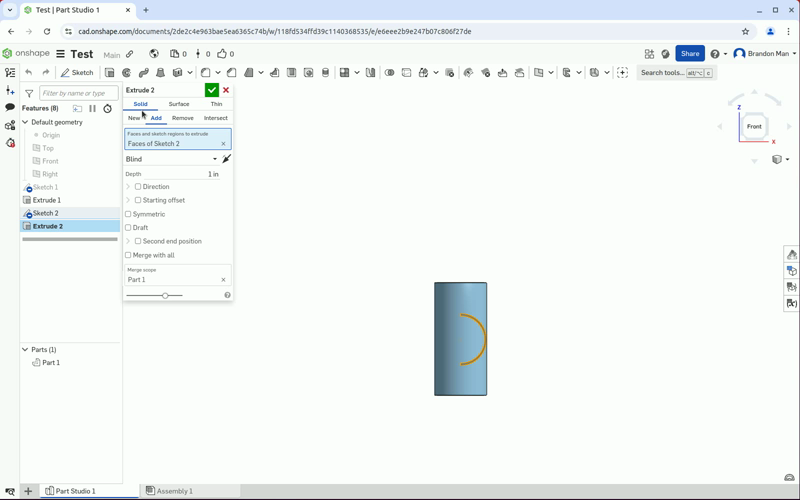
mouse_move(137, 120)
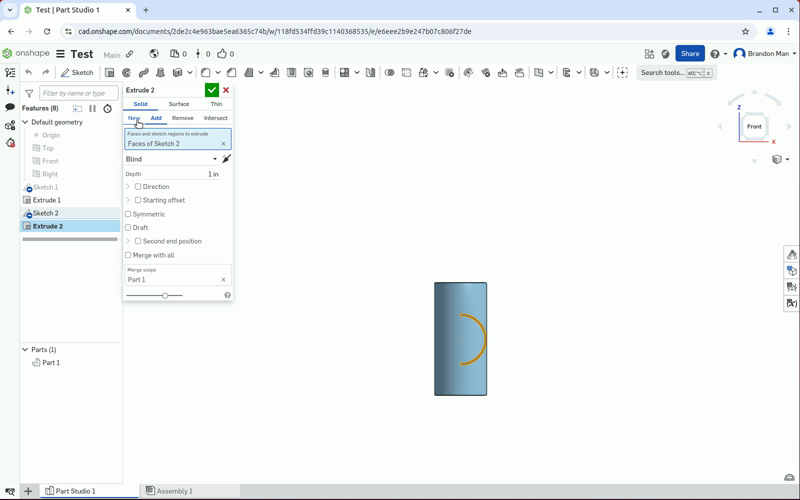
click(137, 120)
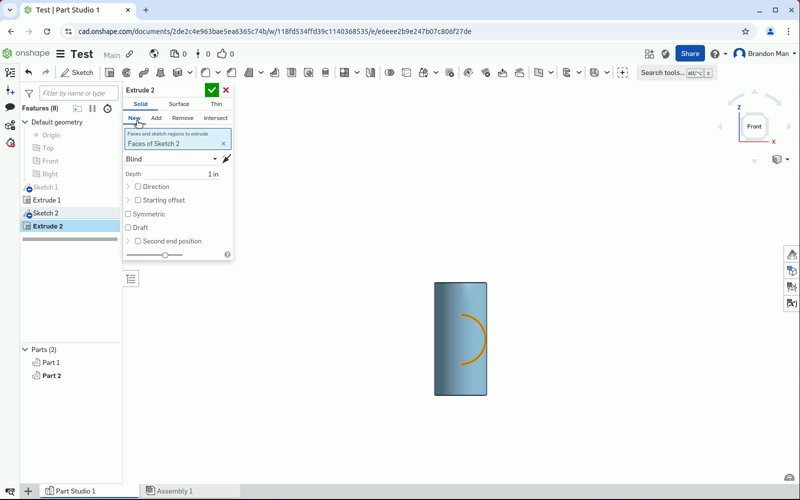
key(tab, 4)
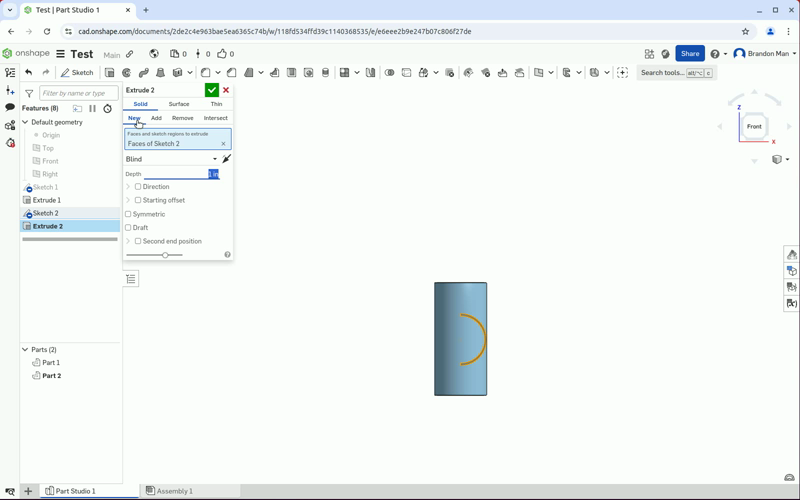
text(15.887)
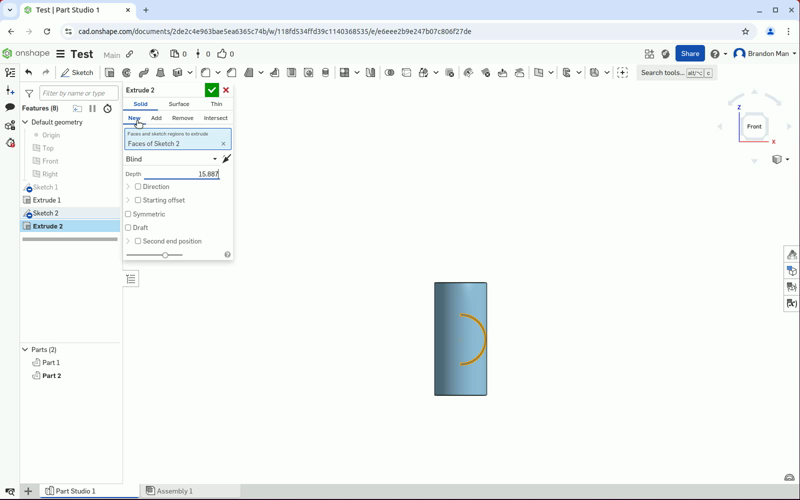
key(enter)
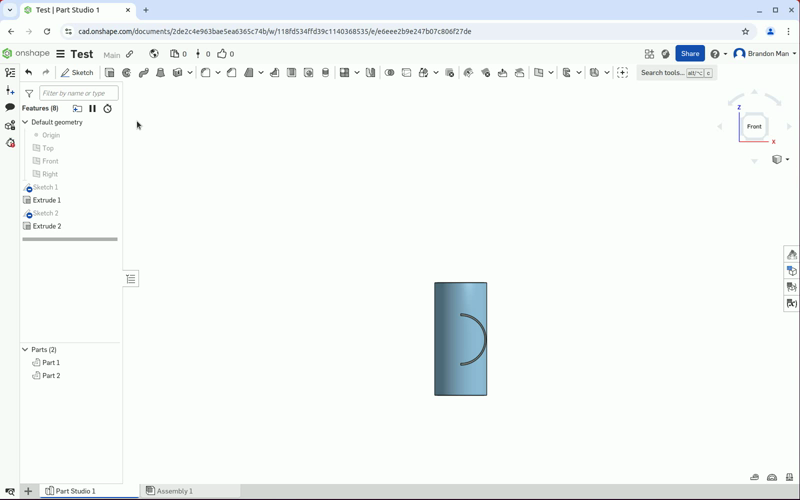
key(shift+h)
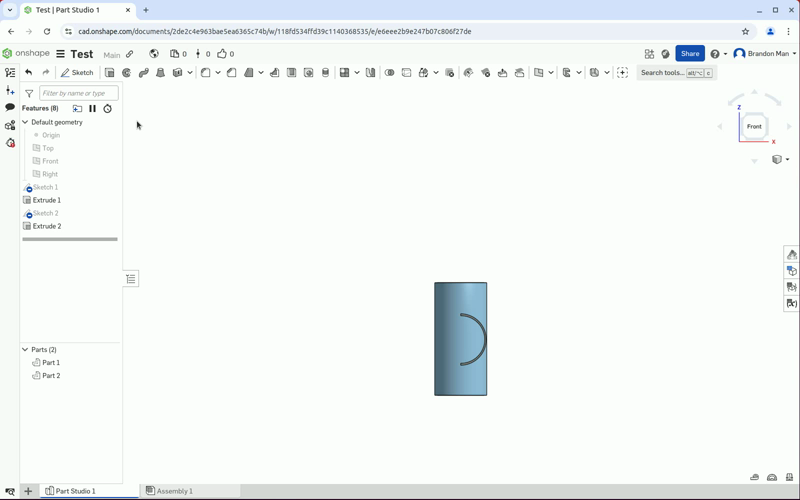
key(shift+h)
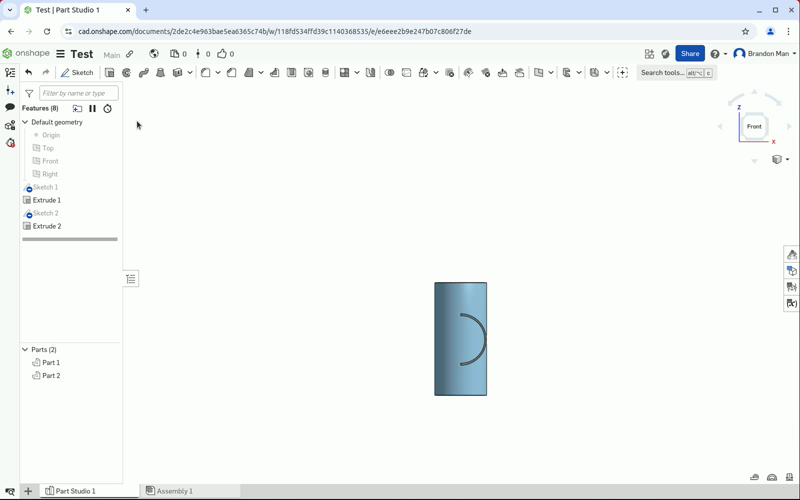
mouse_move(73, 189)
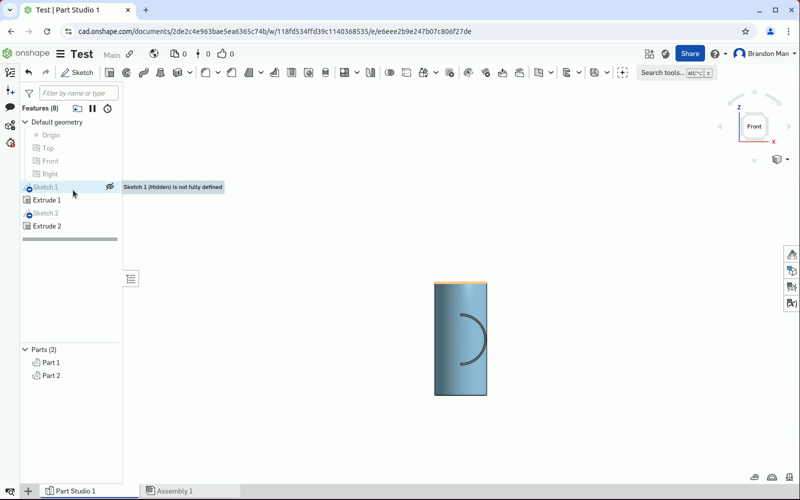
click(73, 189)
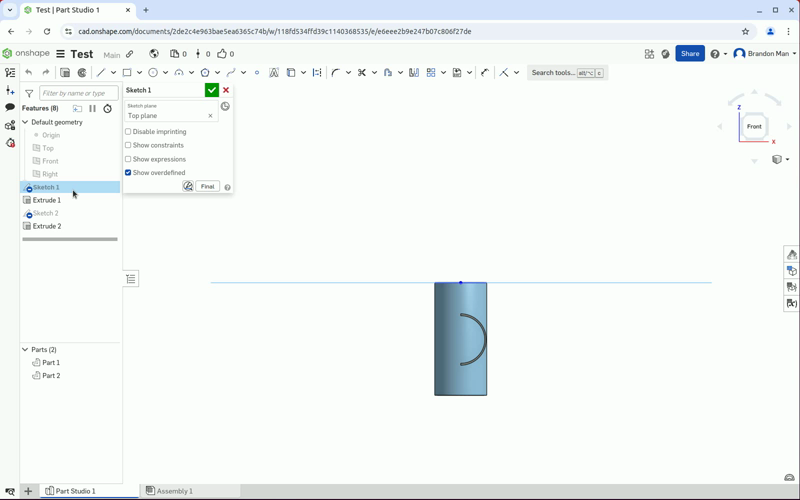
mouse_move(229, 92)
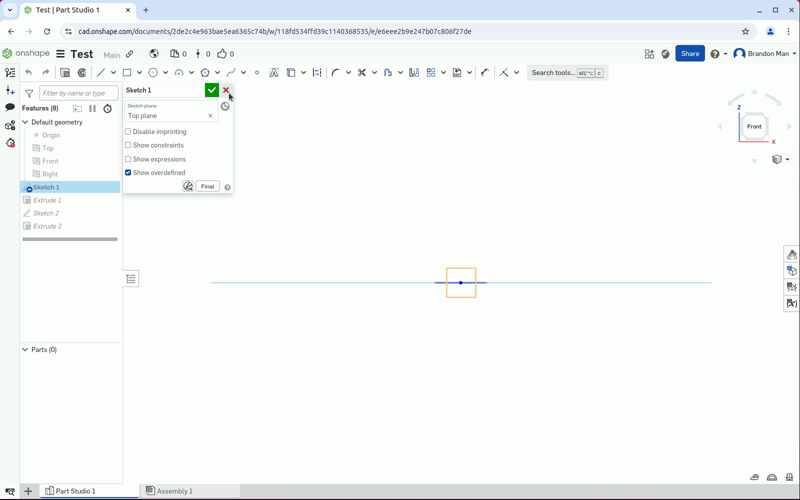
click(229, 92)
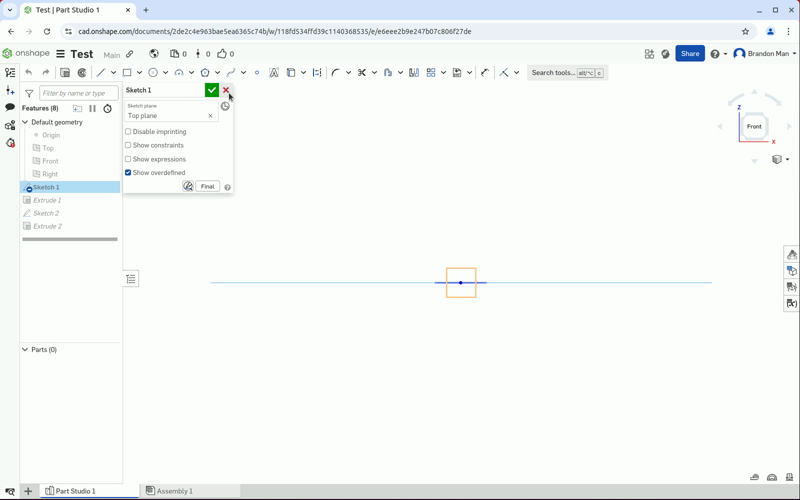
key(shift+s)
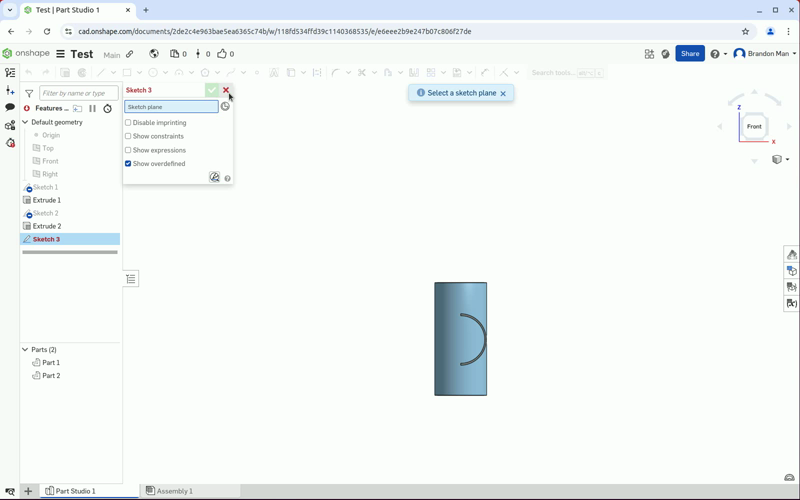
mouse_move(73, 163)
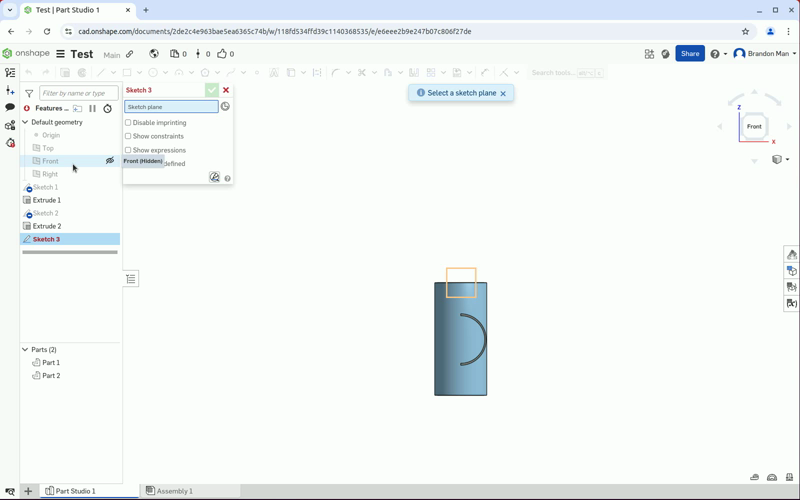
click(73, 163)
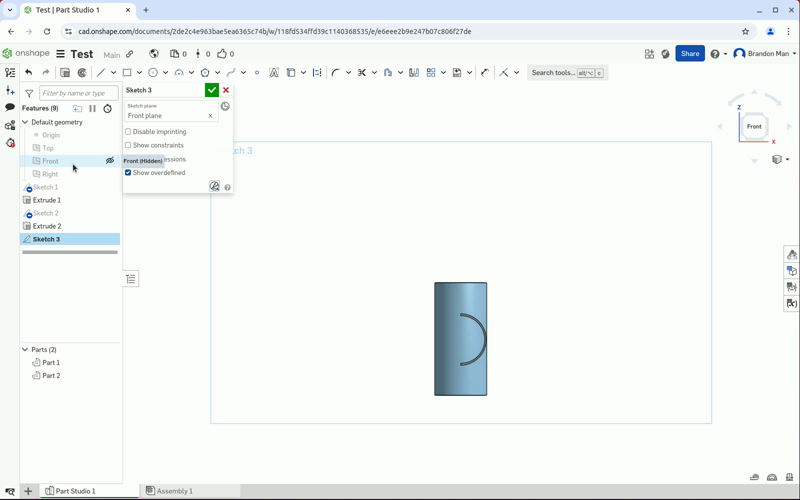
mouse_move(73, 352)
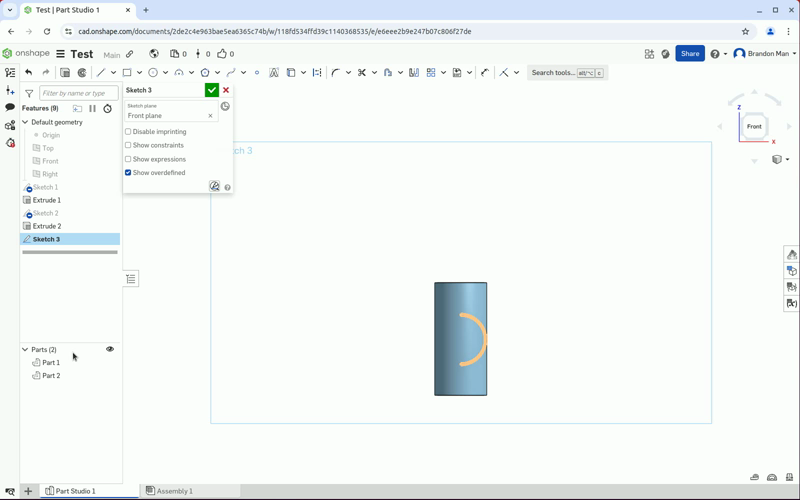
key(y)
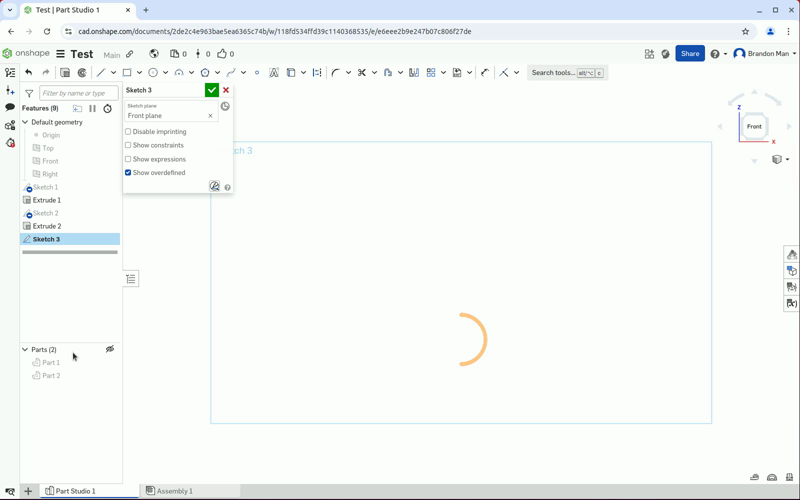
key(a)
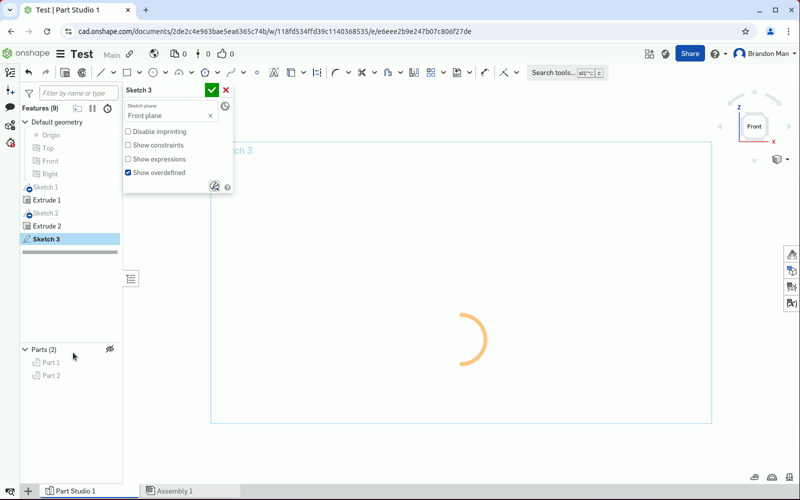
key_down(shift)
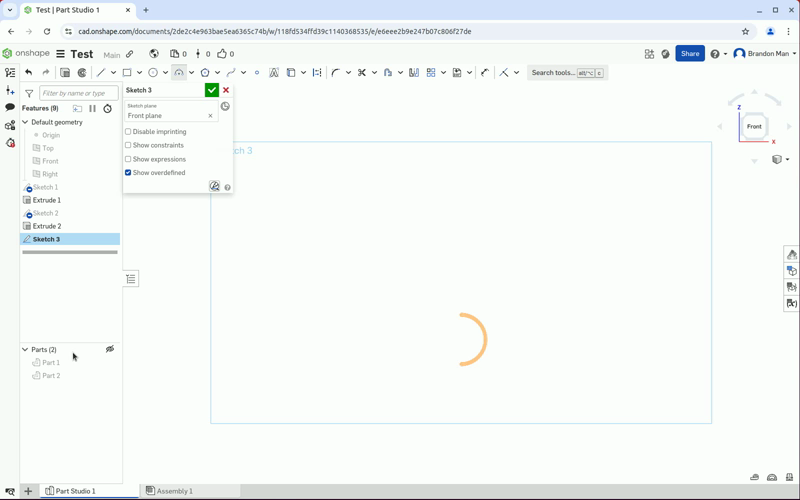
mouse_move(460, 365)
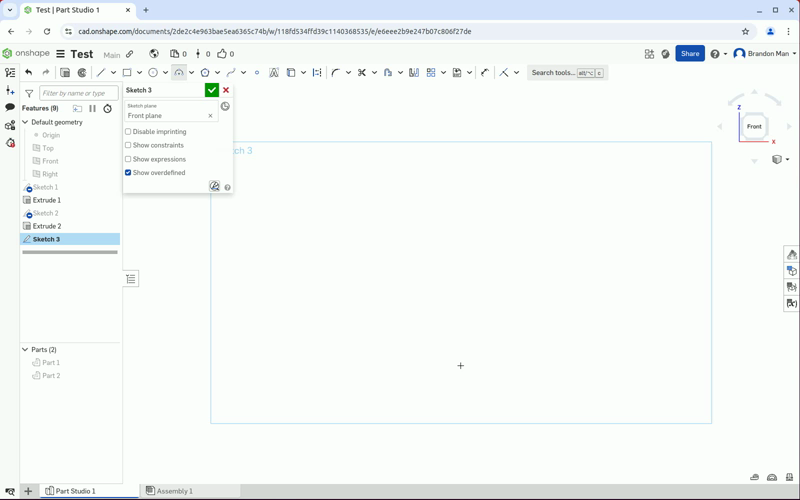
click(460, 365)
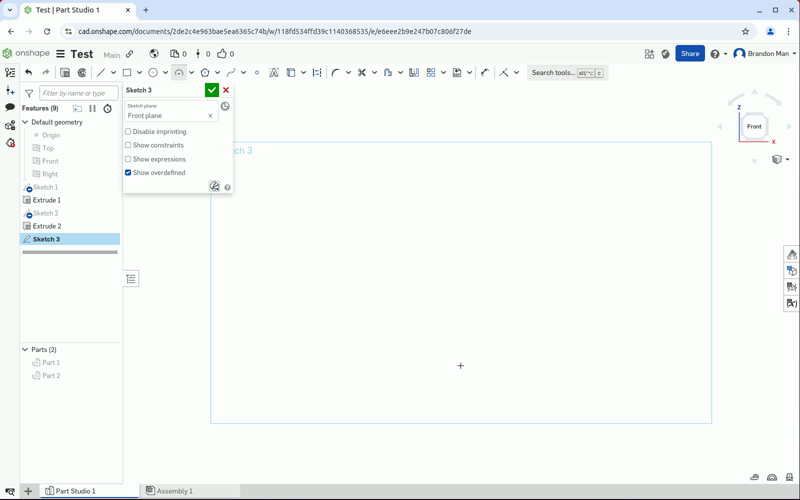
key_up(shift)
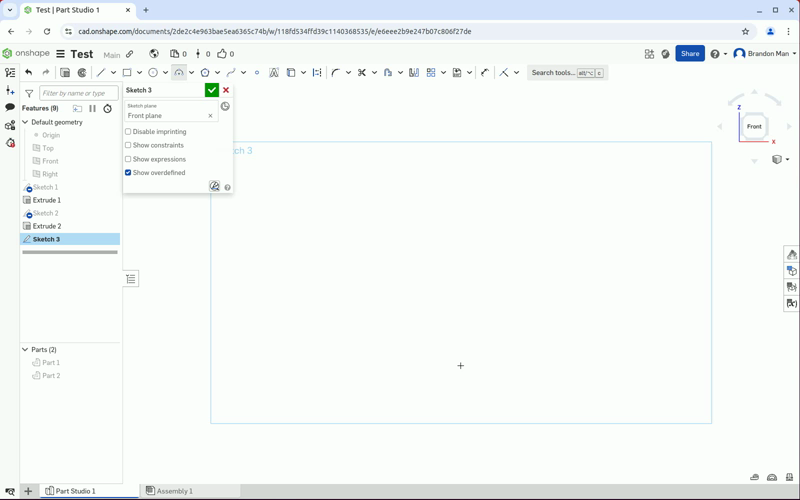
key_down(shift)
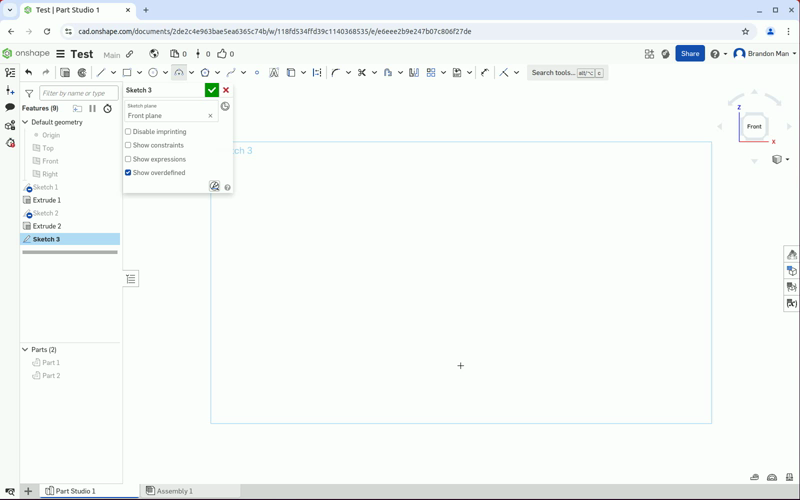
mouse_move(460, 313)
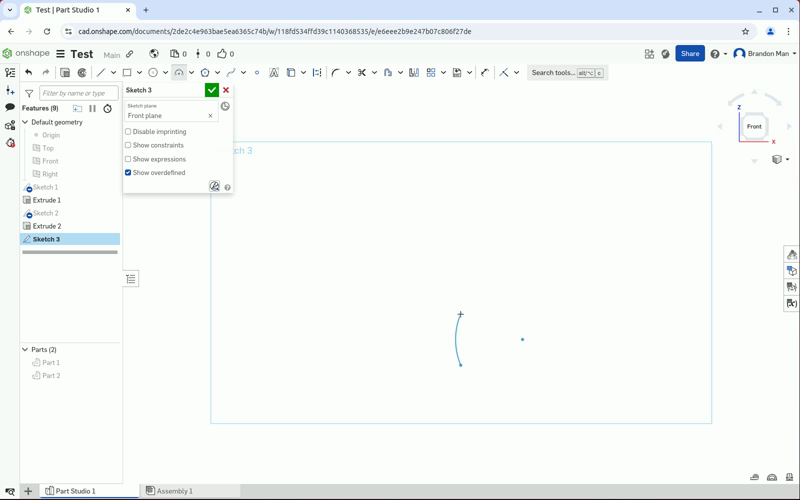
click(460, 313)
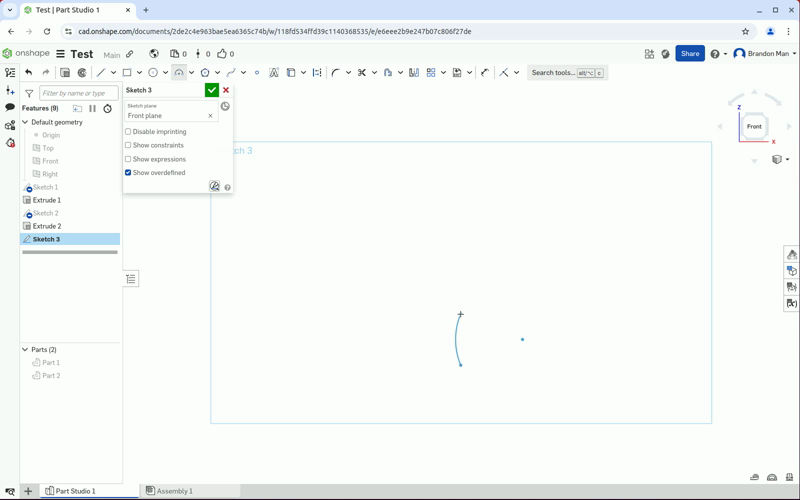
mouse_move(486, 339)
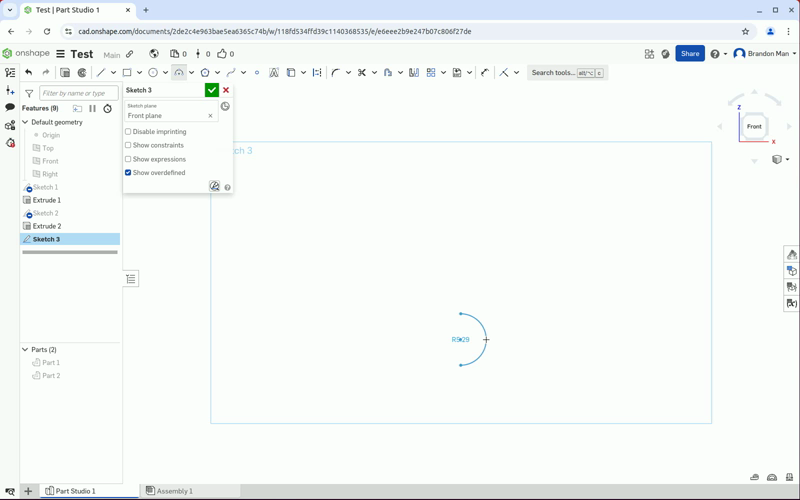
click(486, 339)
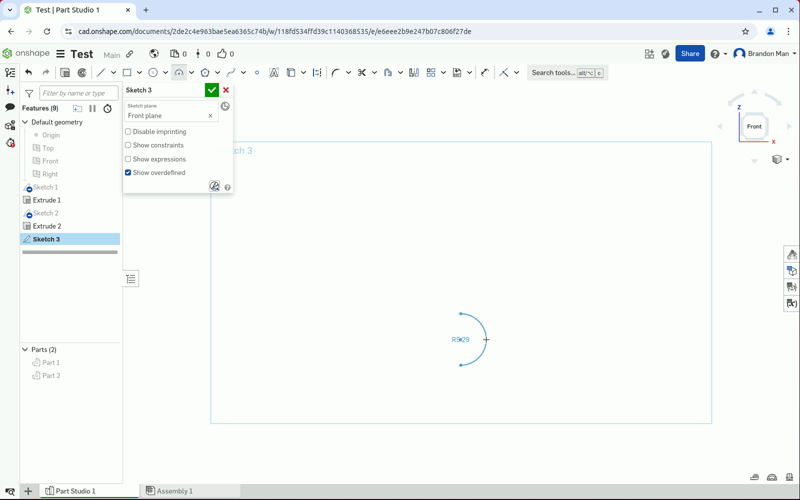
key_up(shift)
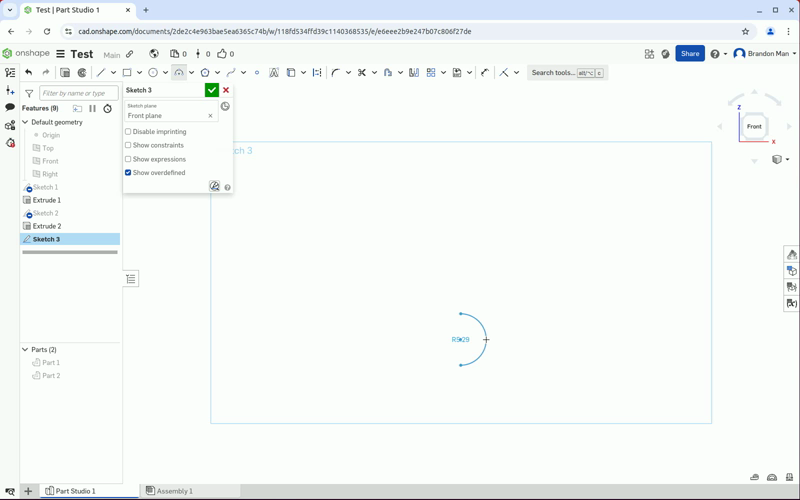
key(esc)
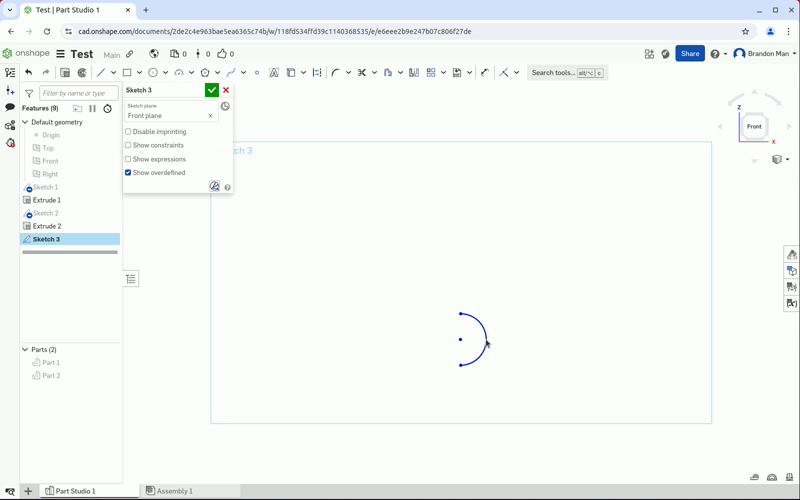
key(l)
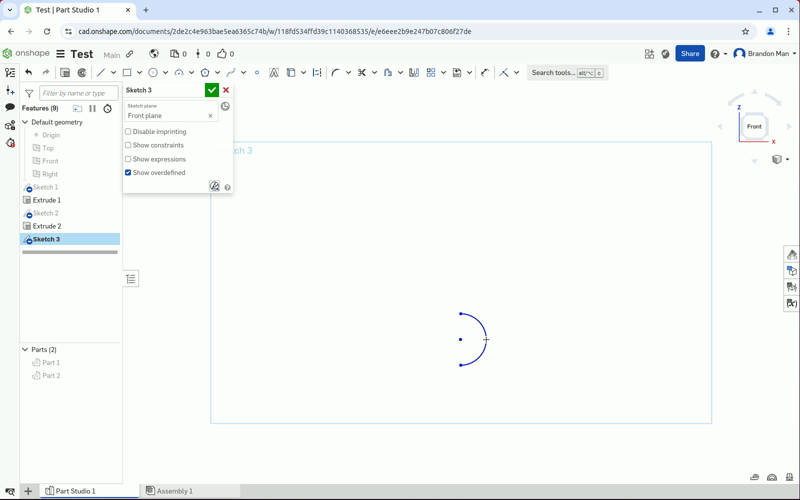
mouse_move(460, 313)
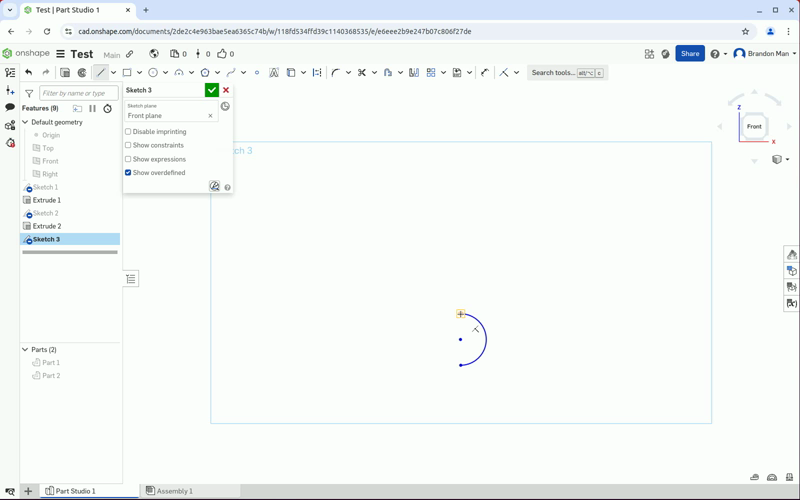
click(460, 313)
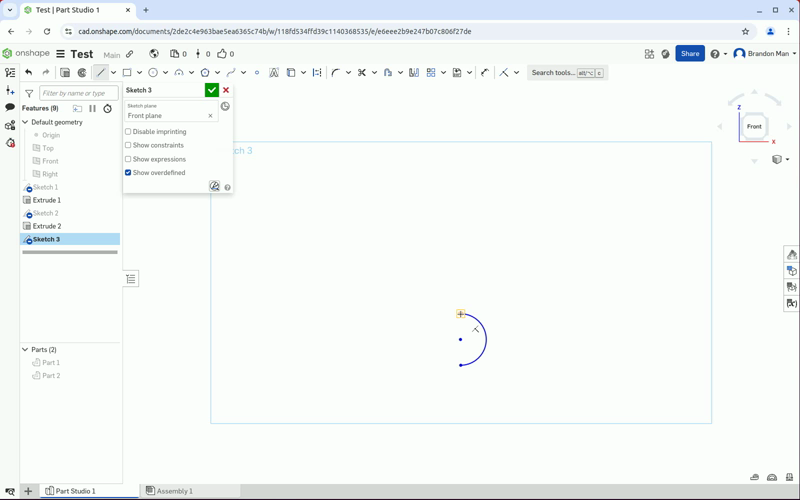
key_down(shift)
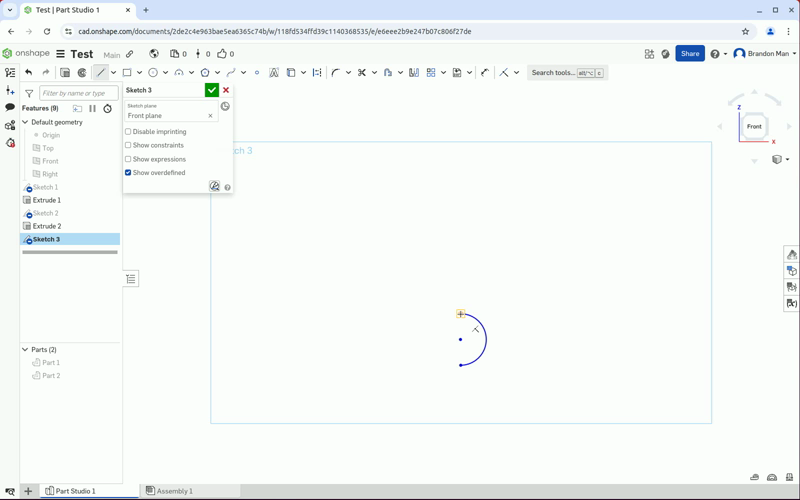
mouse_move(490, 313)
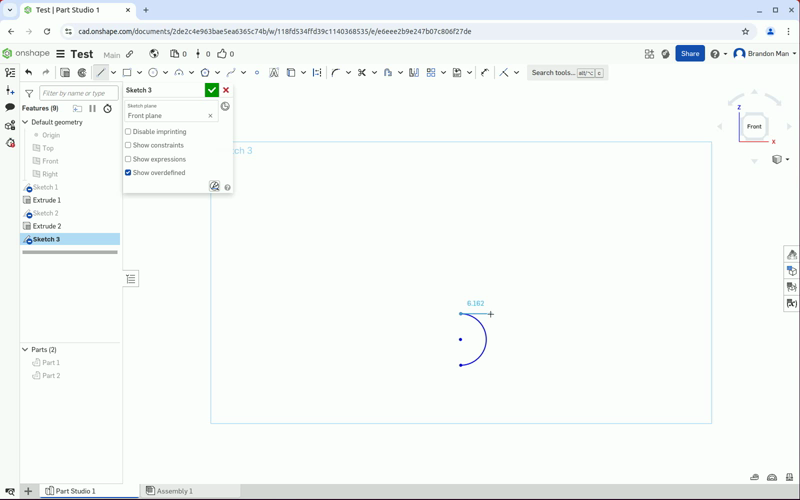
mouse_move(460, 315)
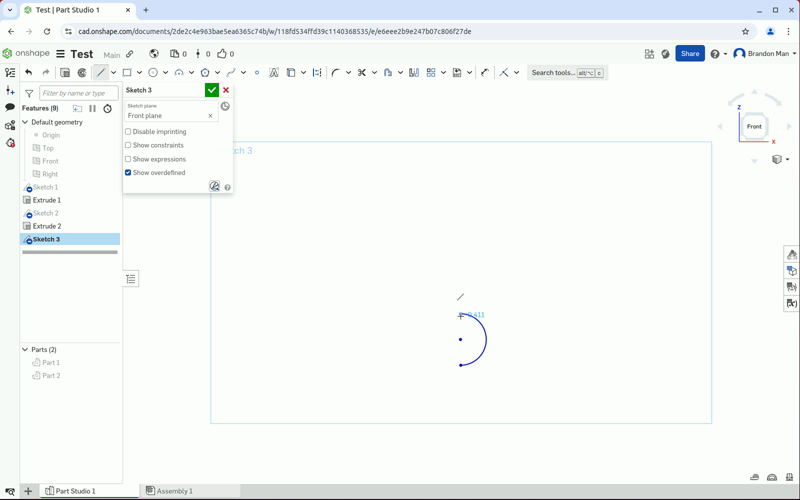
scroll(6)
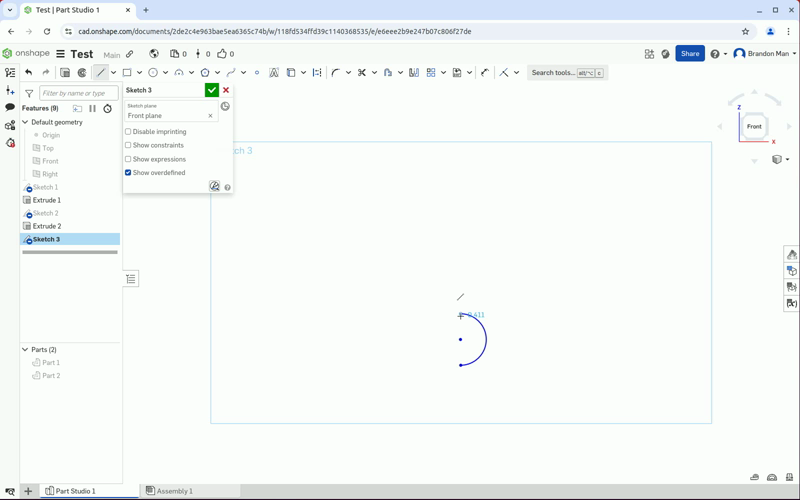
scroll(6)
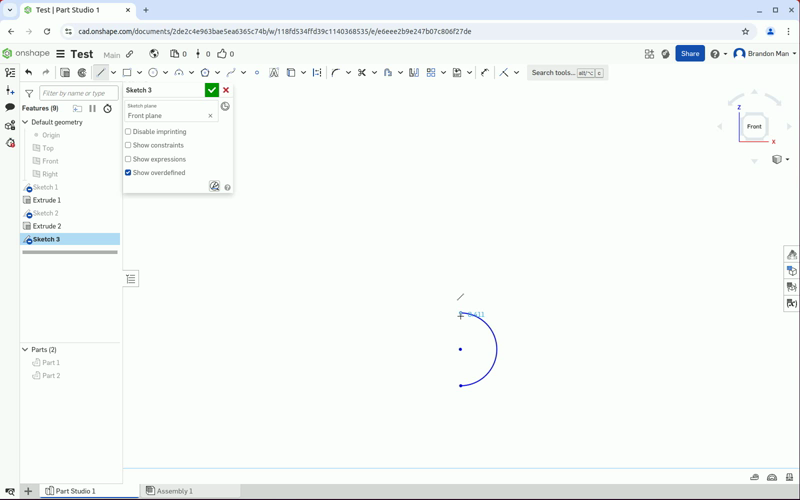
scroll(6)
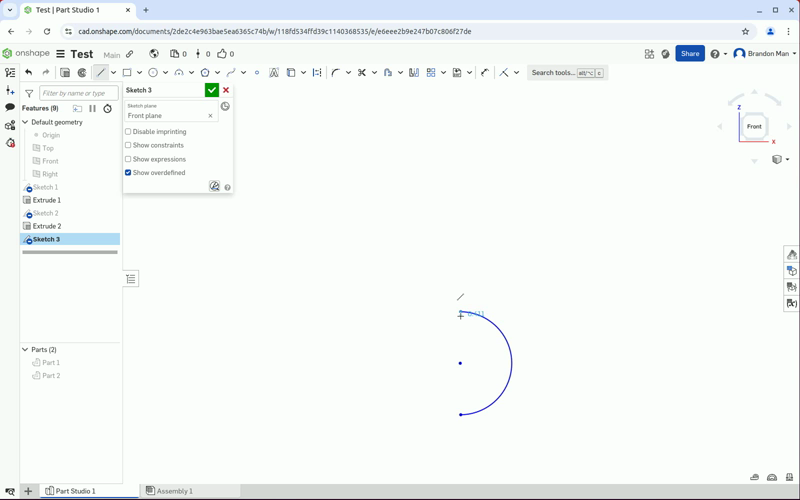
scroll(6)
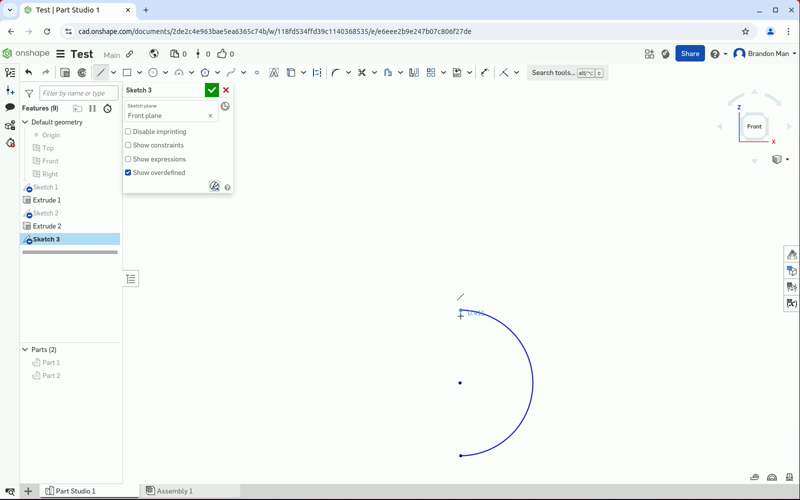
scroll(6)
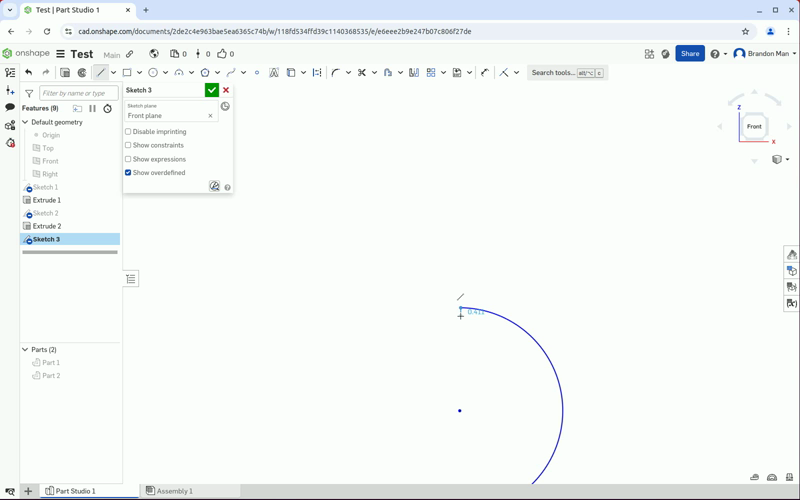
scroll(6)
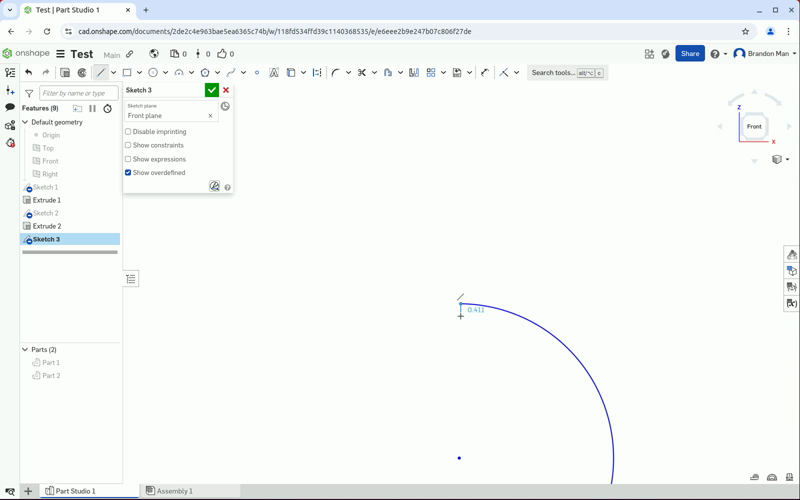
scroll(6)
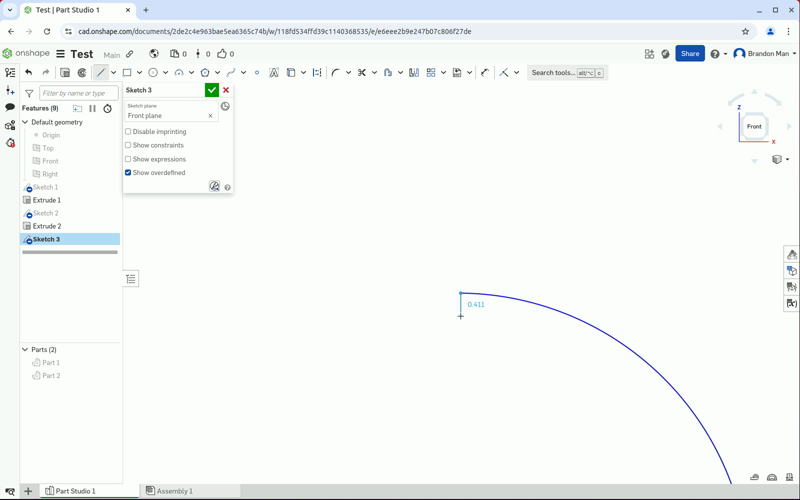
click(460, 315)
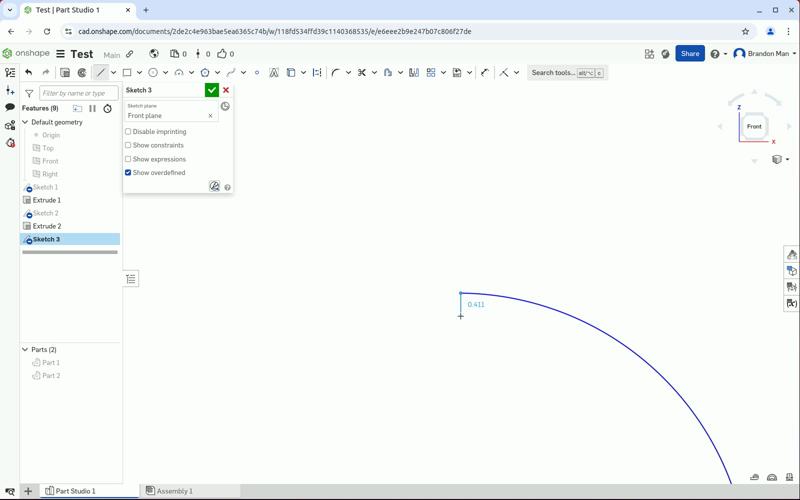
scroll(-6)
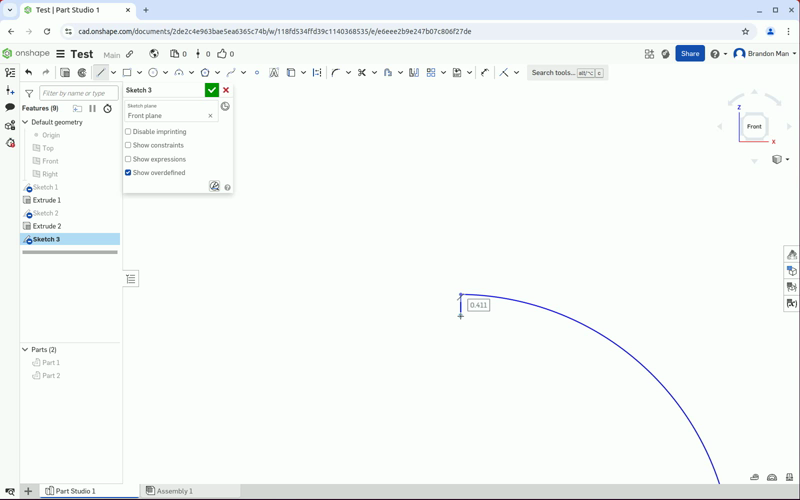
scroll(-6)
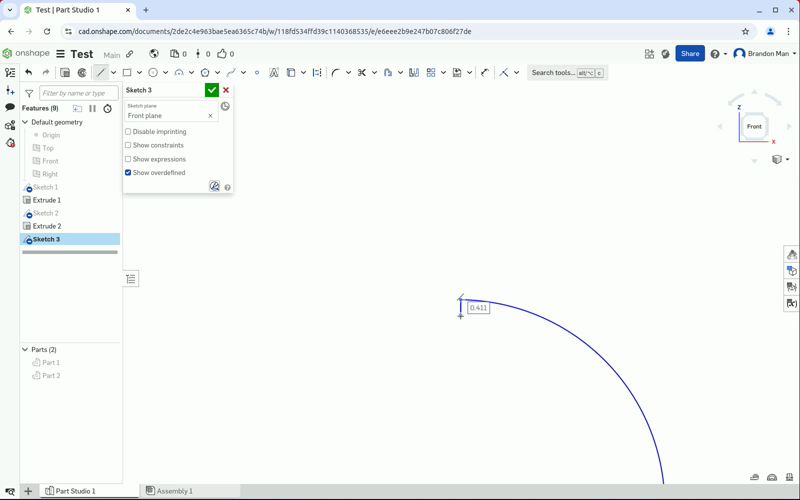
scroll(-6)
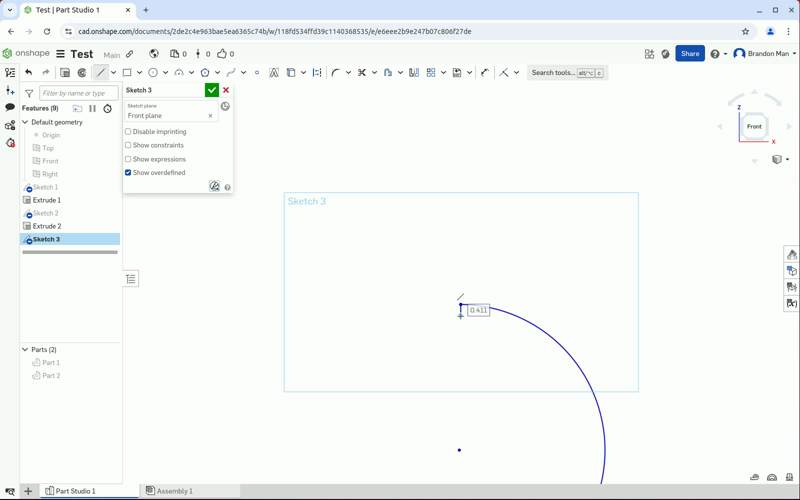
scroll(-6)
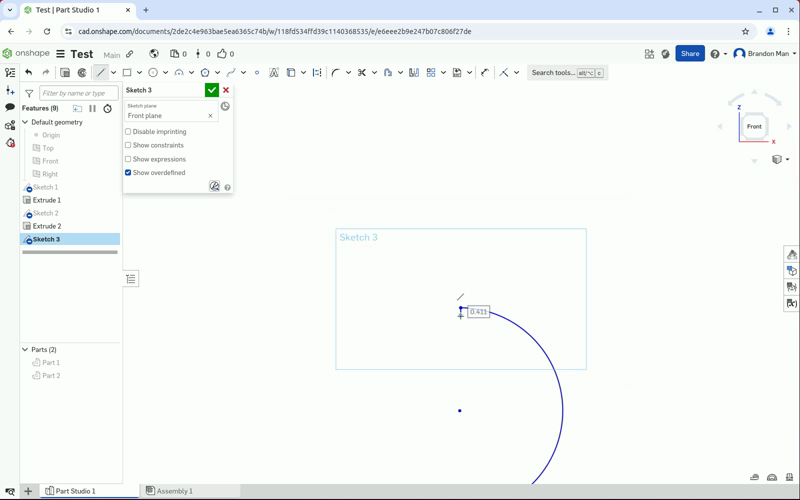
scroll(-6)
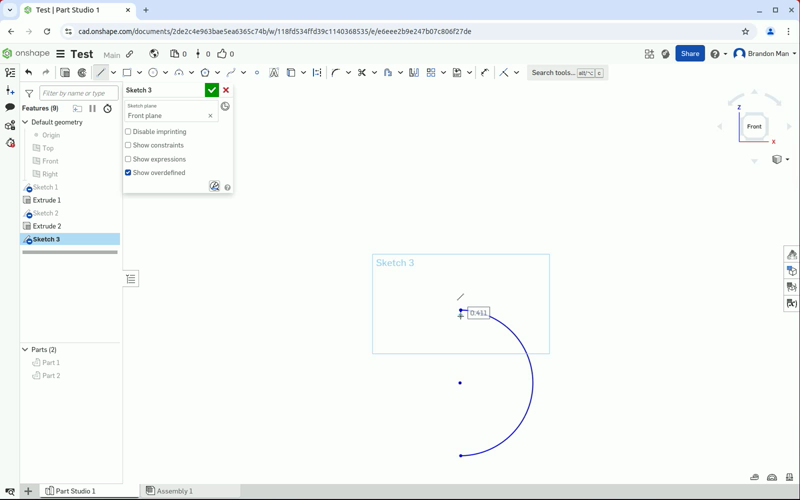
scroll(-6)
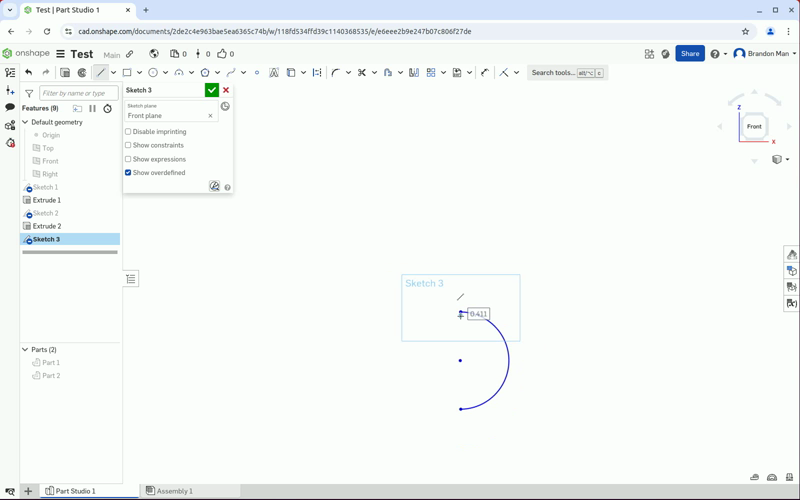
scroll(-6)
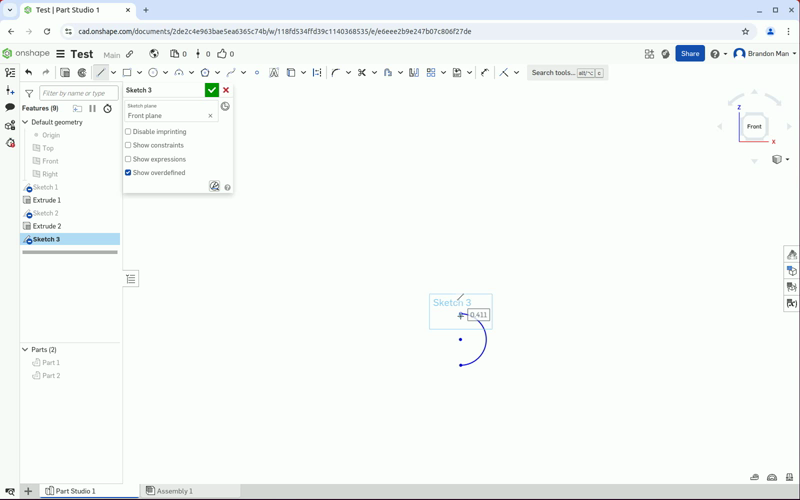
key_up(shift)
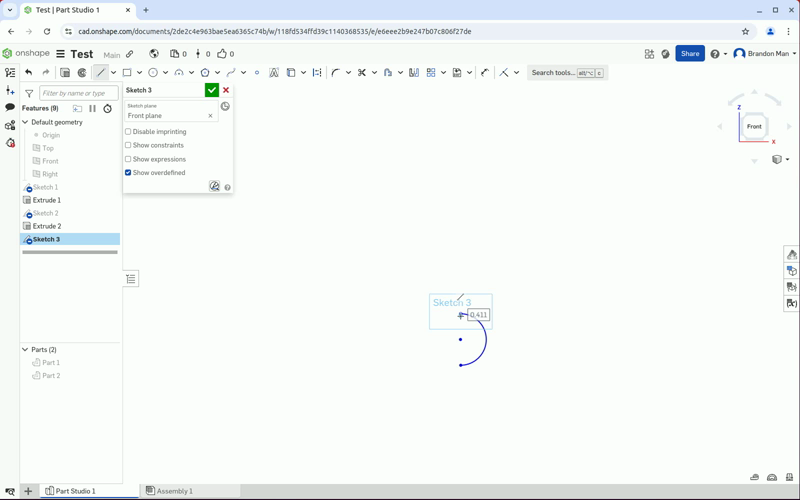
key(esc)
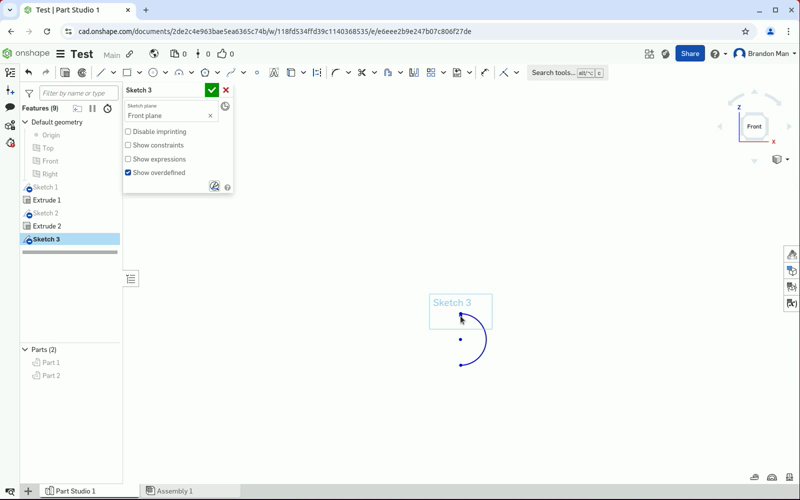
key(a)
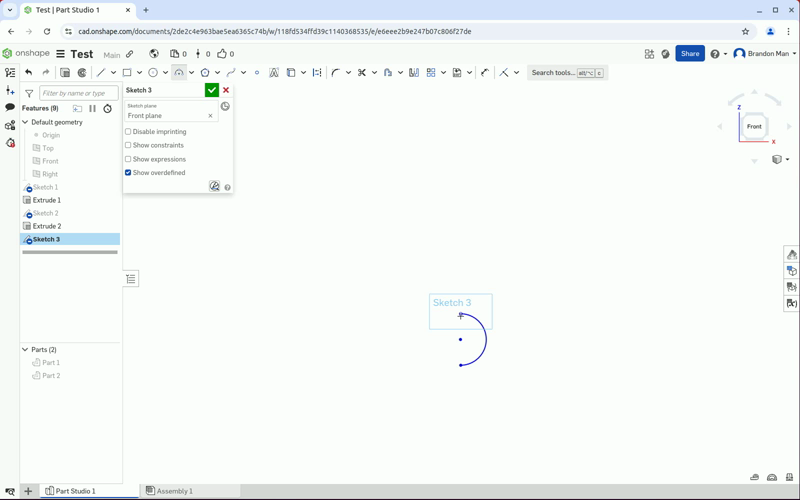
mouse_move(460, 315)
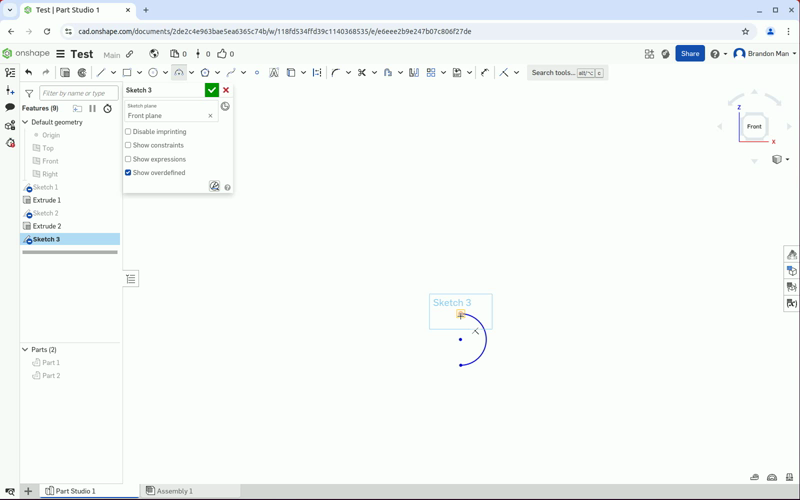
scroll(6)
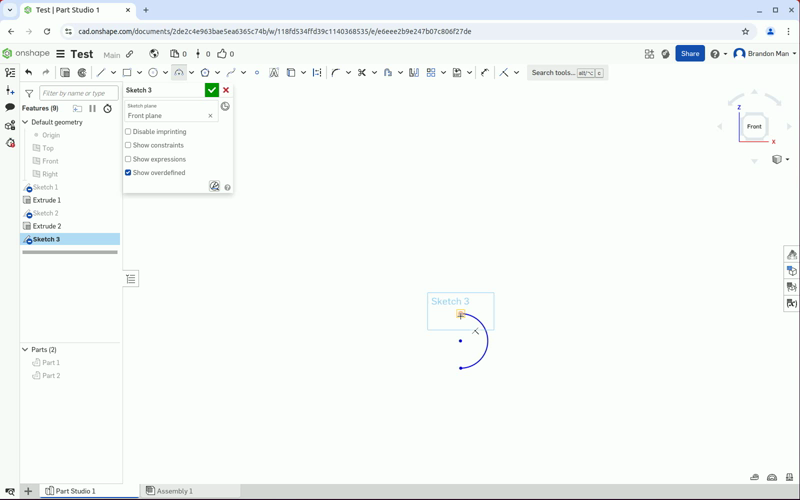
scroll(6)
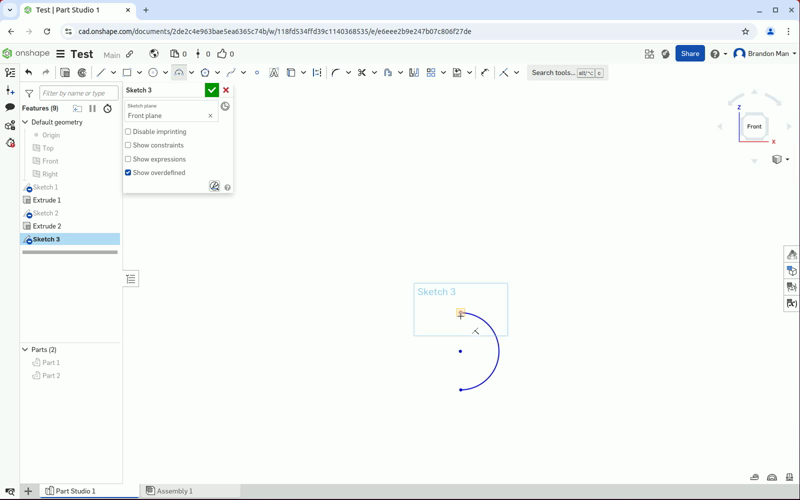
scroll(6)
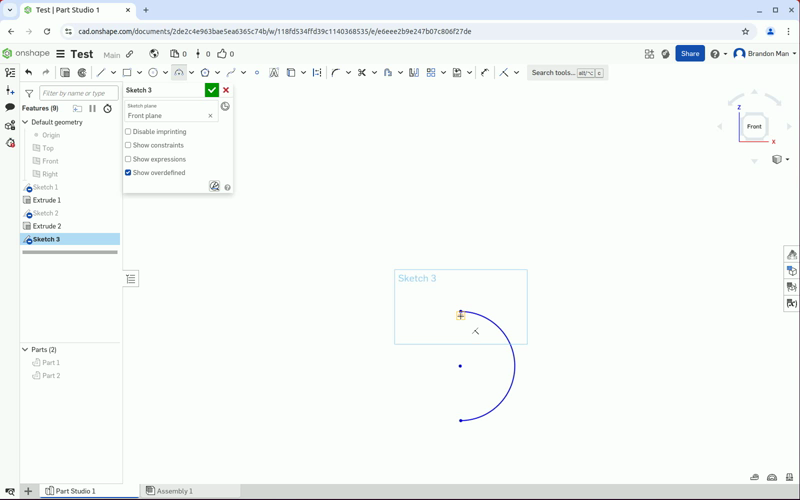
scroll(6)
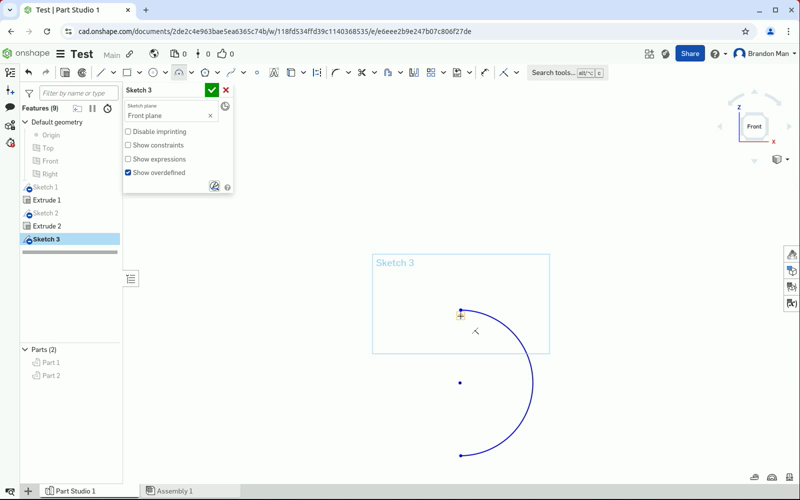
scroll(6)
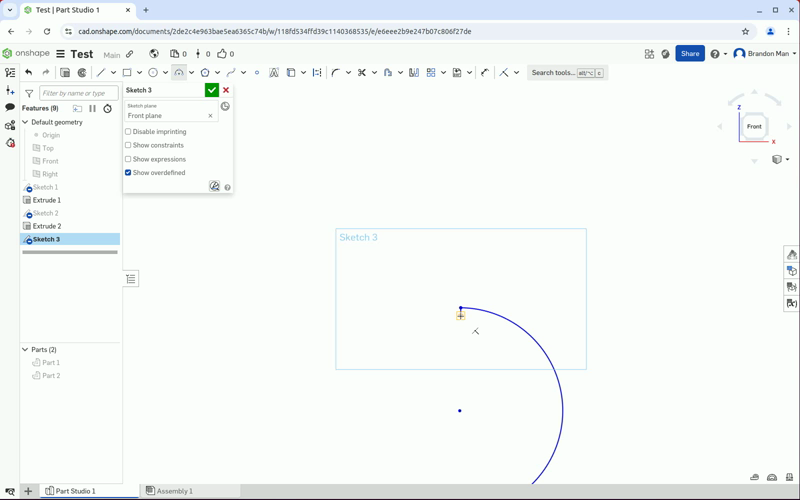
scroll(6)
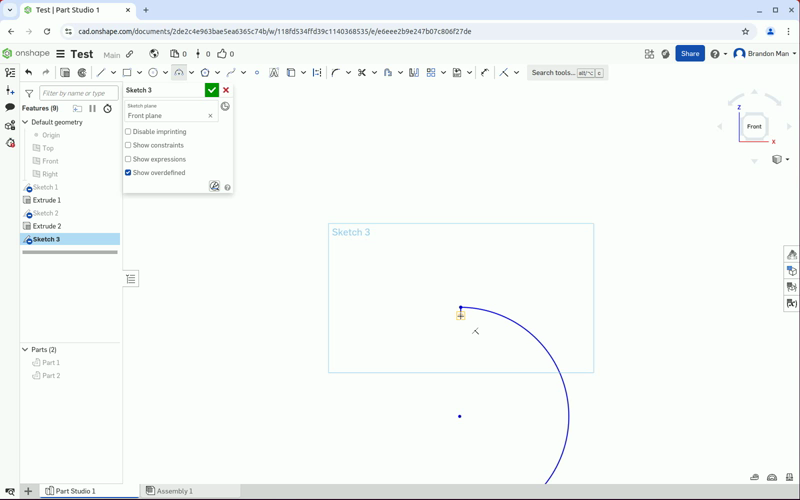
scroll(6)
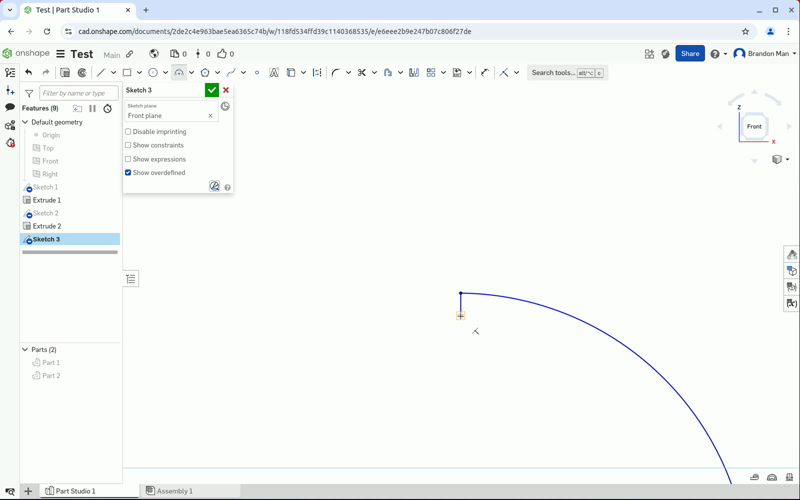
click(460, 315)
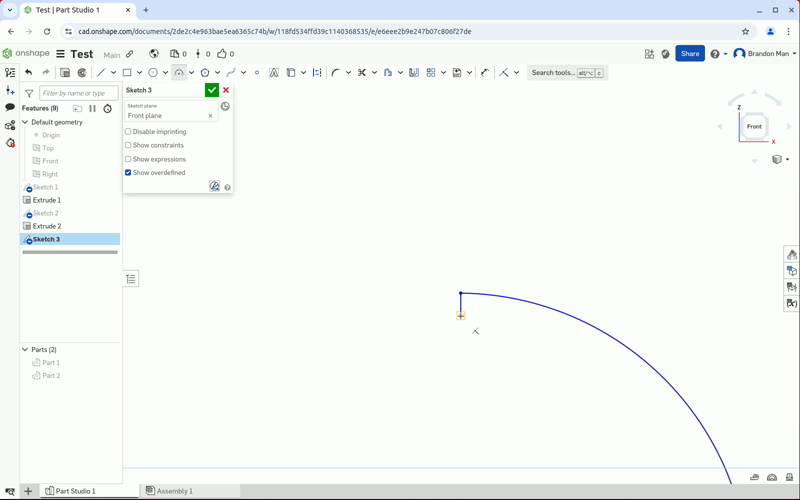
scroll(-6)
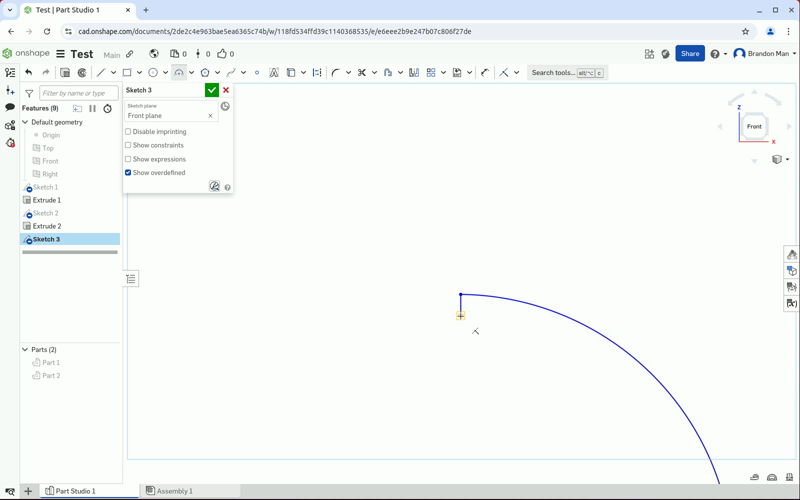
scroll(-6)
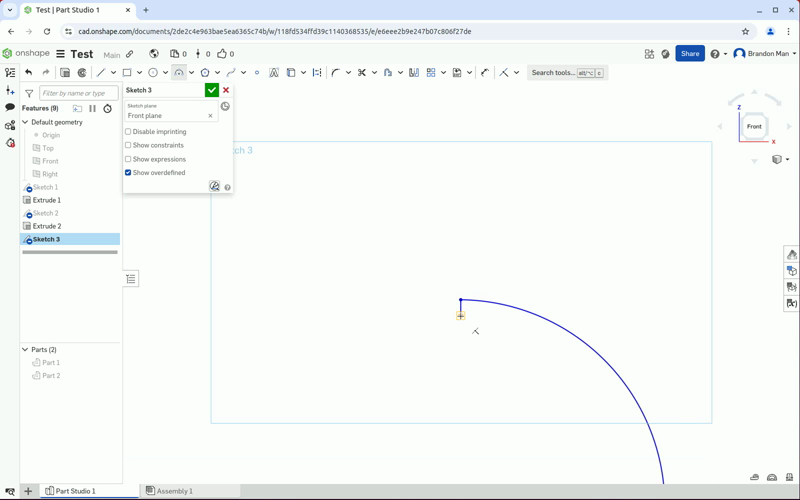
scroll(-6)
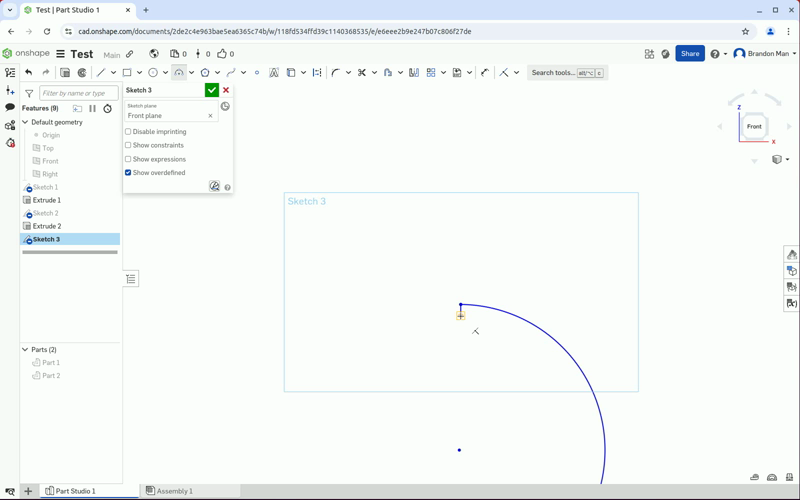
scroll(-6)
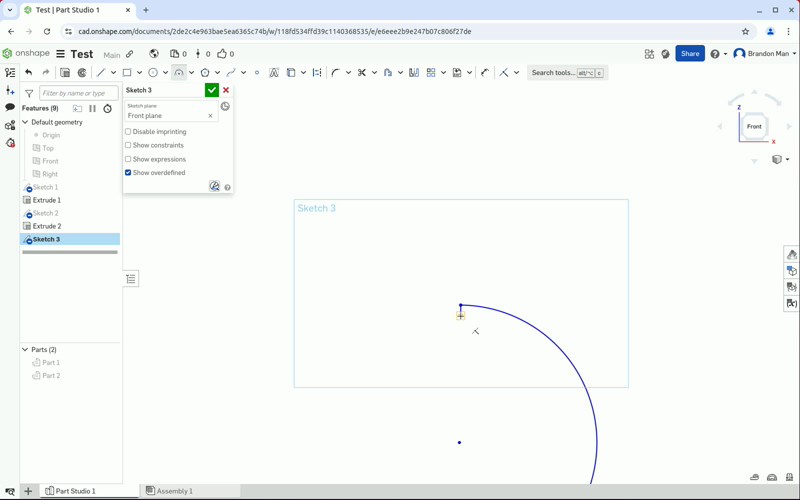
scroll(-6)
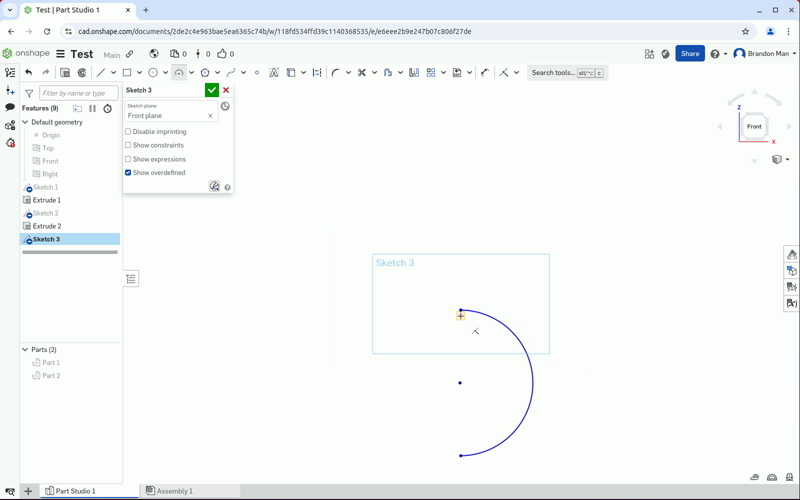
scroll(-6)
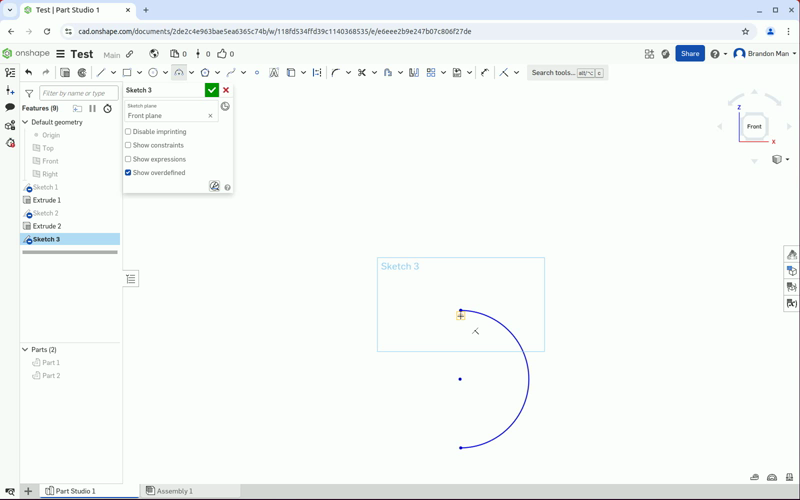
scroll(-6)
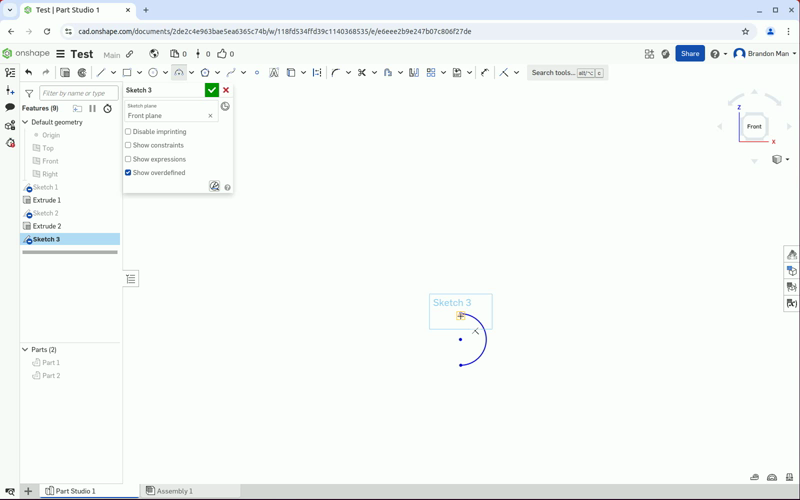
key_down(shift)
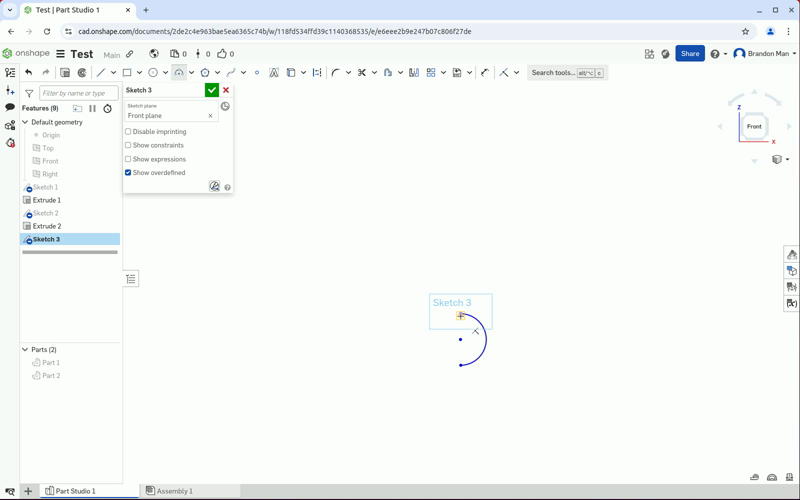
mouse_move(460, 363)
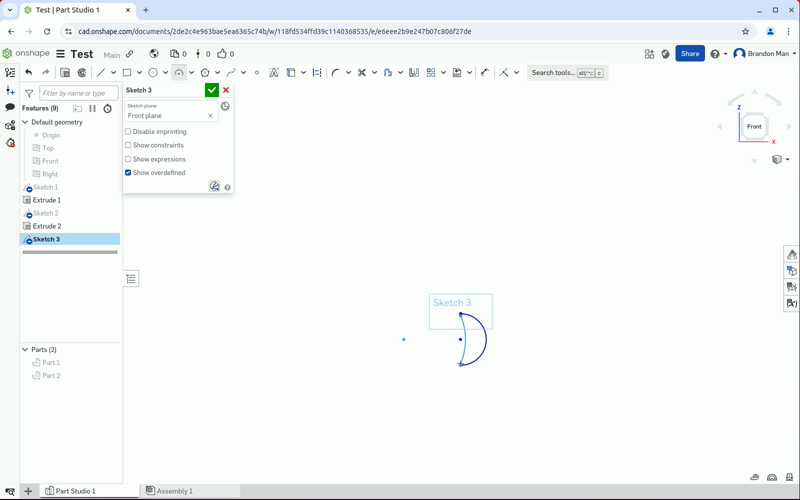
scroll(6)
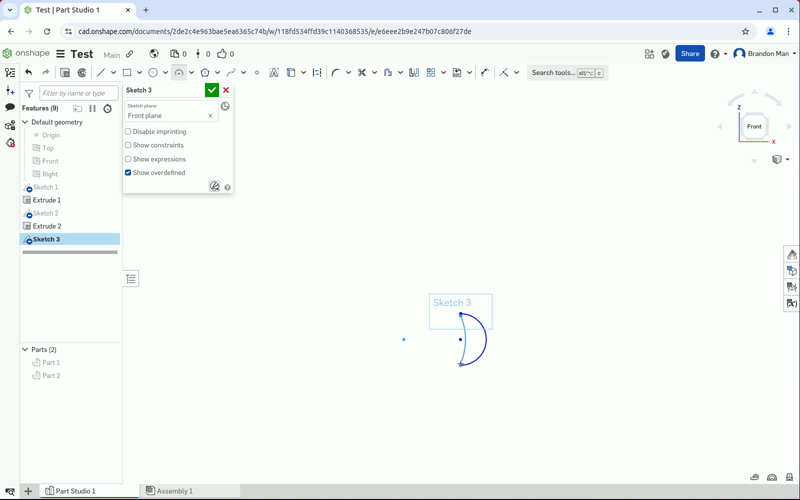
scroll(6)
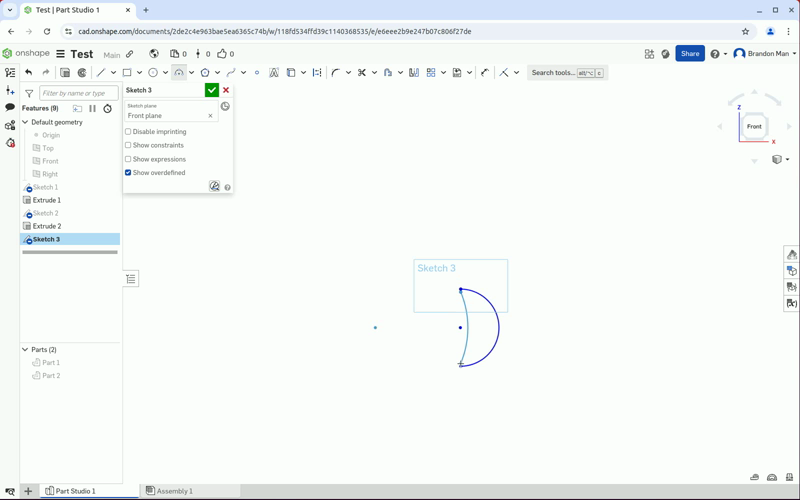
scroll(6)
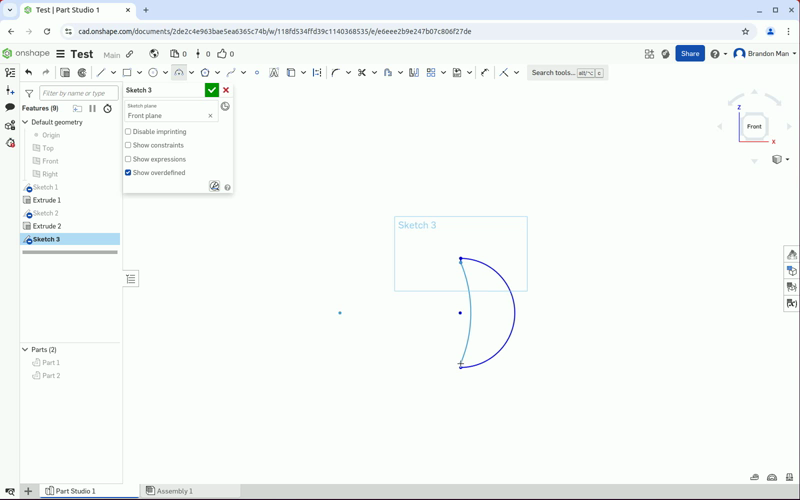
scroll(6)
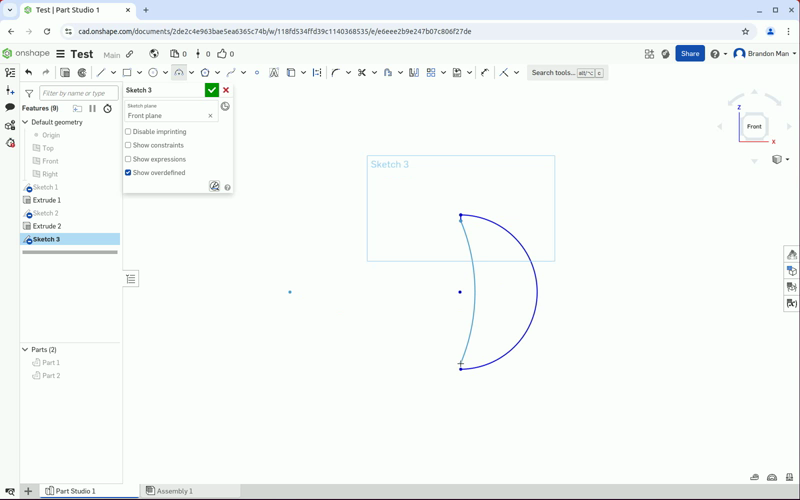
scroll(6)
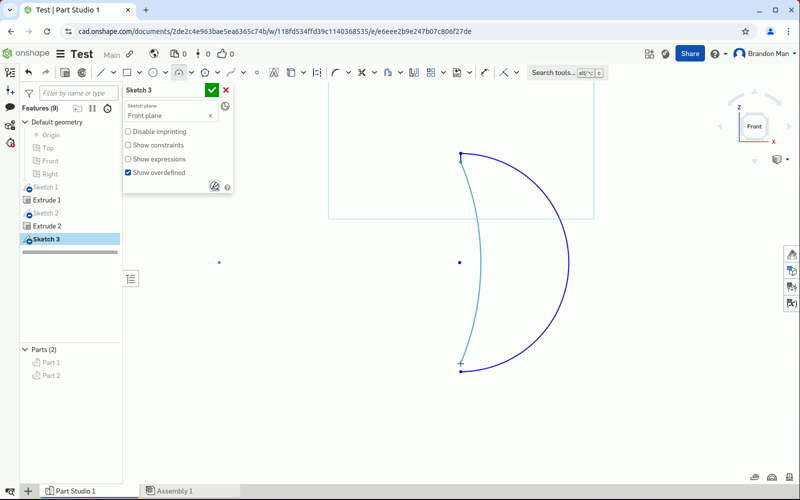
scroll(6)
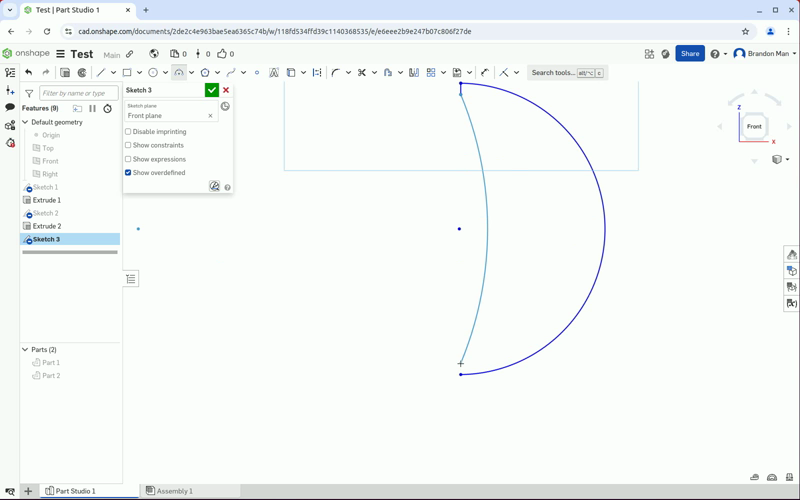
scroll(6)
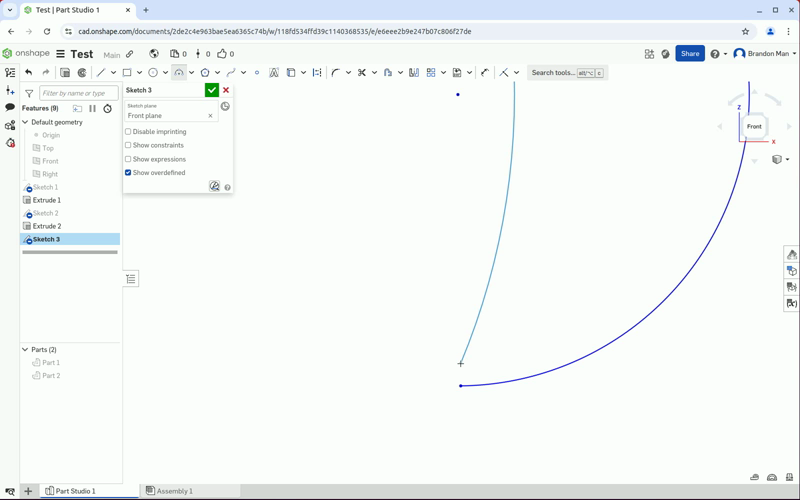
click(460, 363)
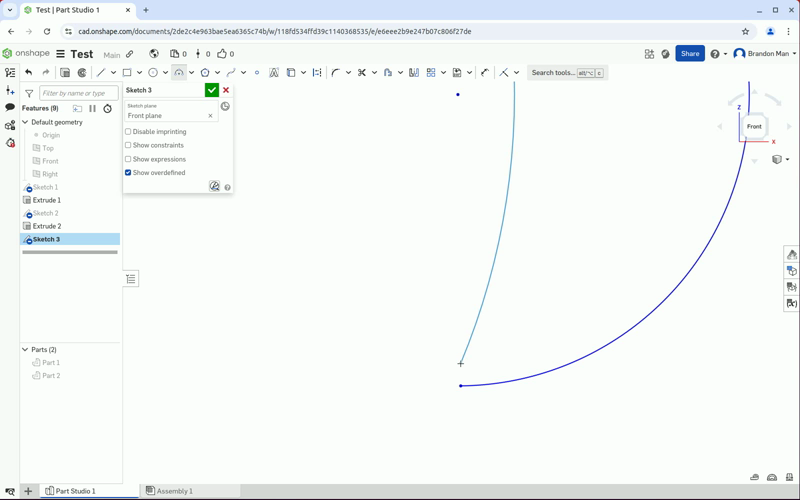
scroll(-6)
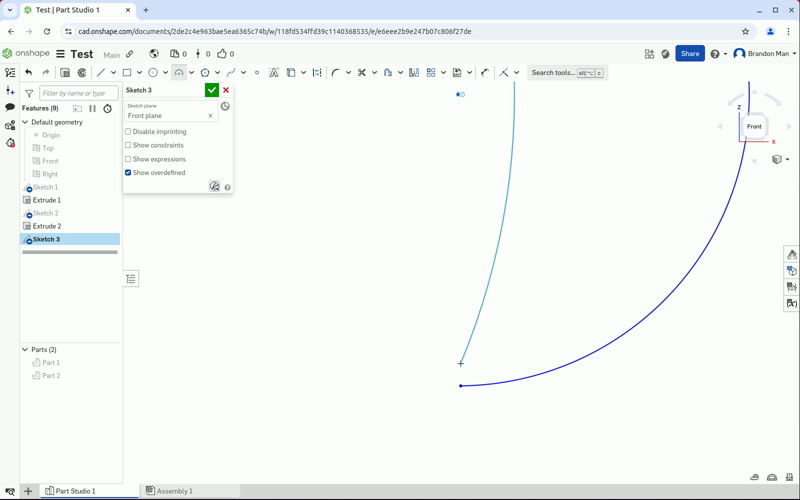
scroll(-6)
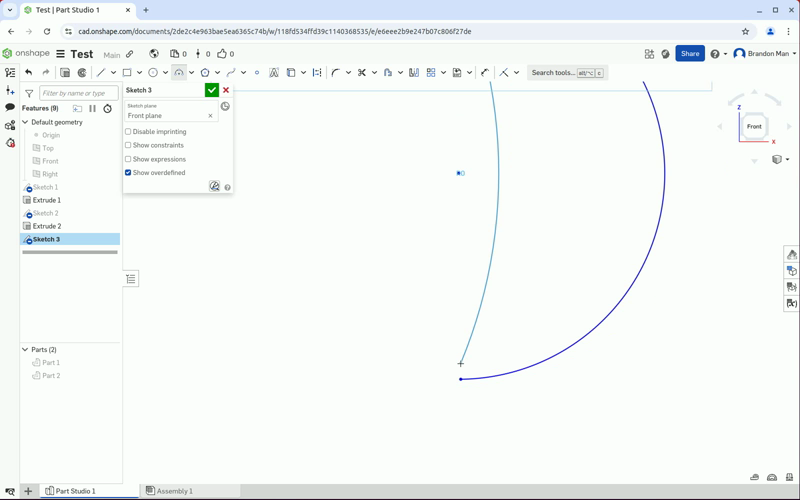
scroll(-6)
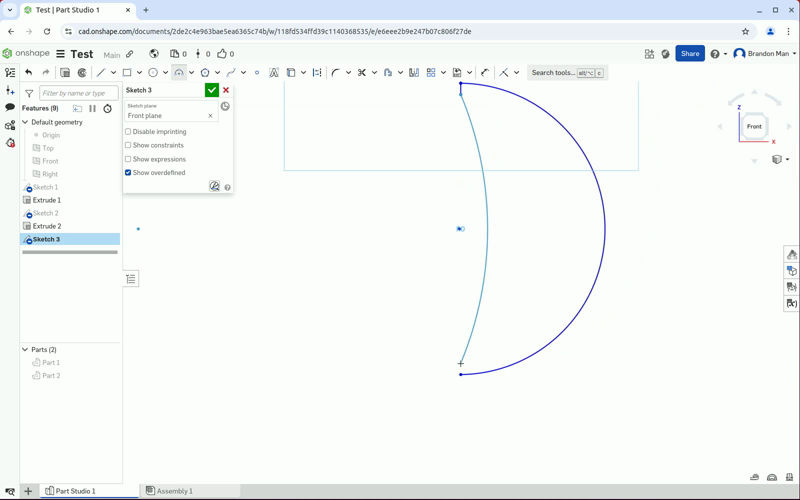
scroll(-6)
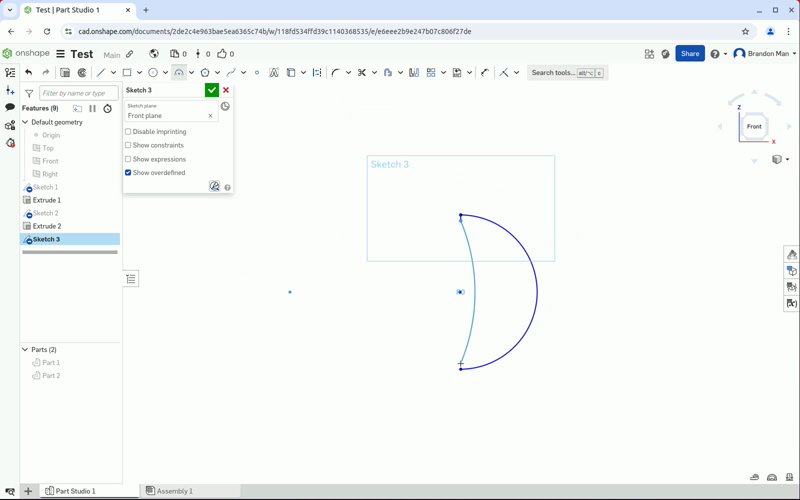
scroll(-6)
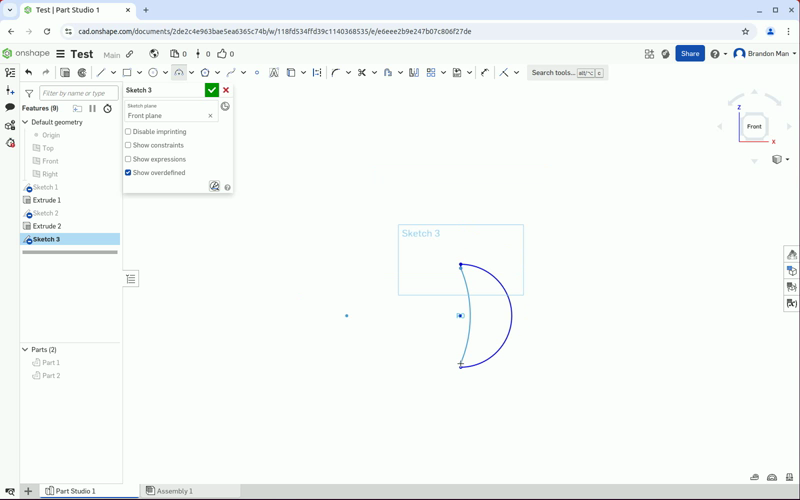
scroll(-6)
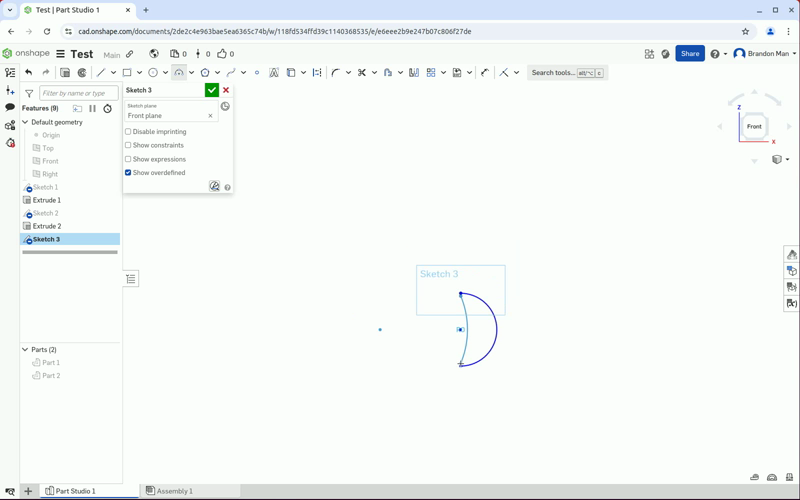
scroll(-6)
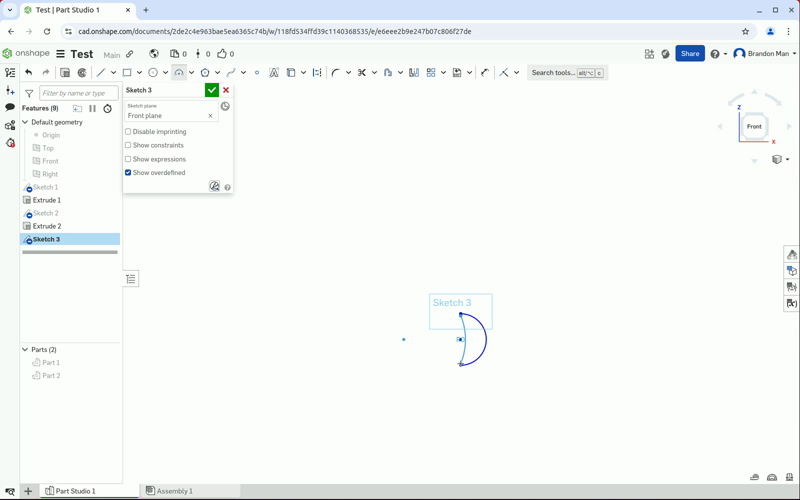
mouse_move(484, 339)
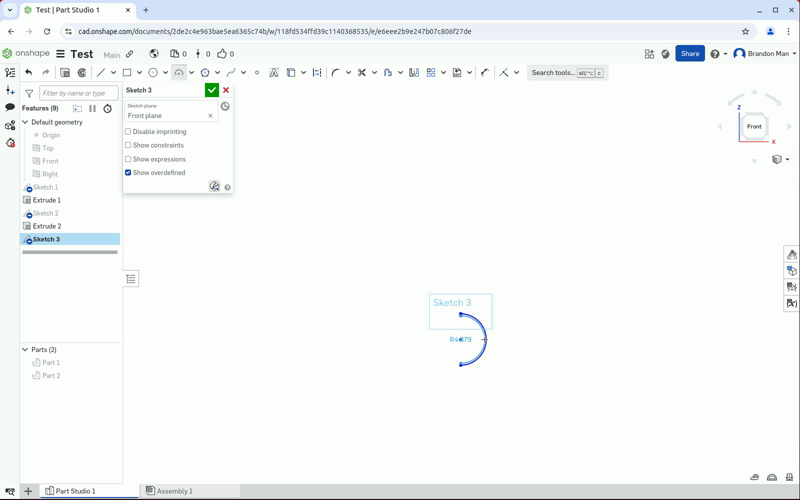
scroll(6)
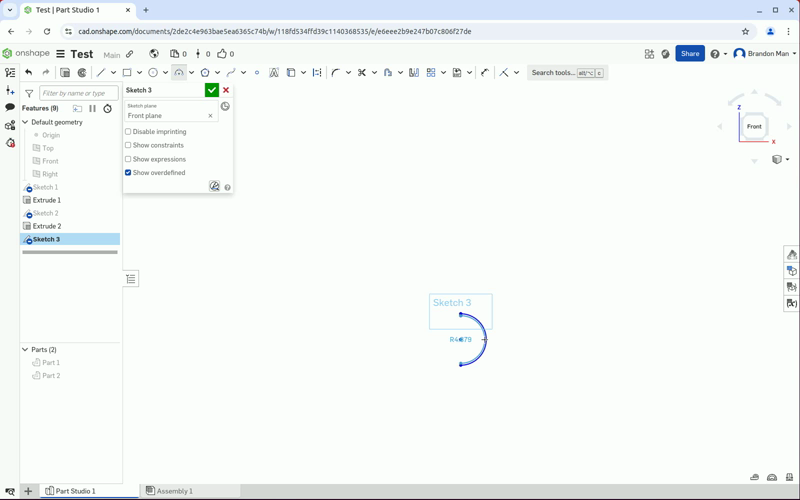
scroll(6)
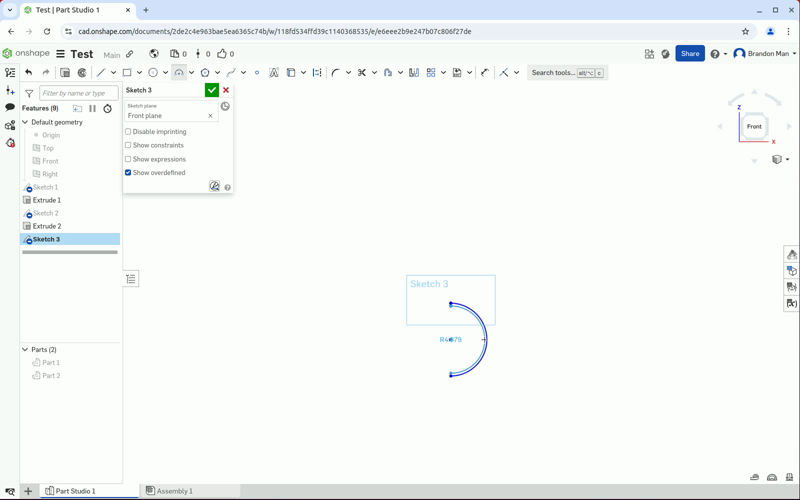
scroll(6)
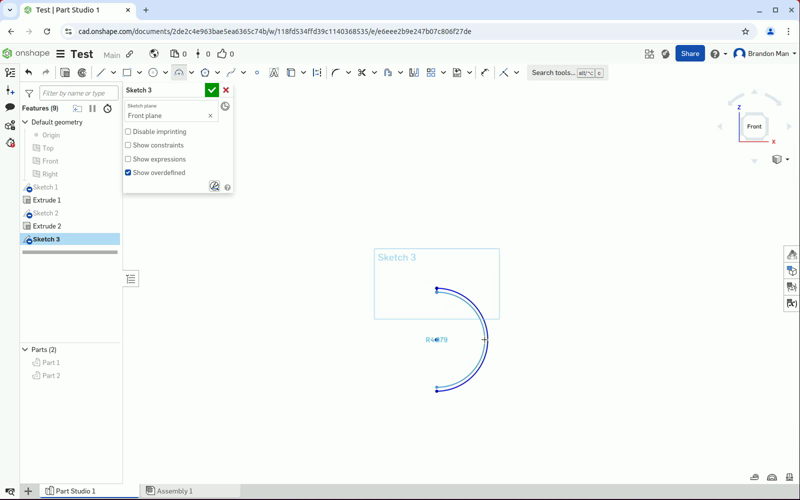
scroll(6)
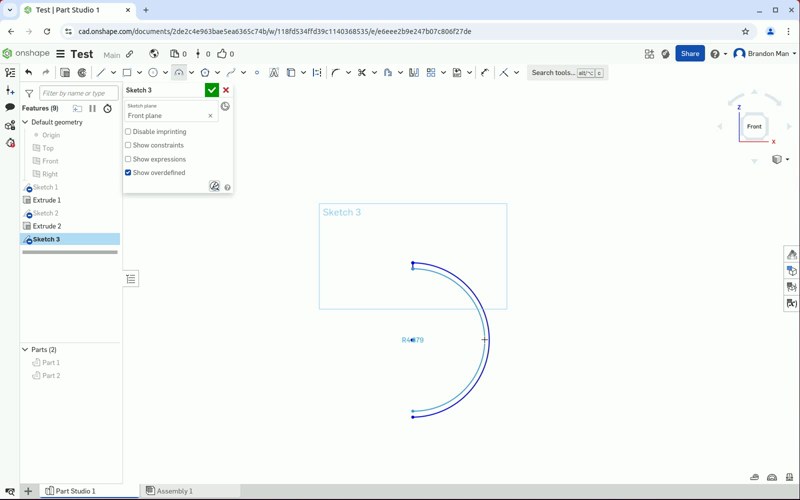
scroll(6)
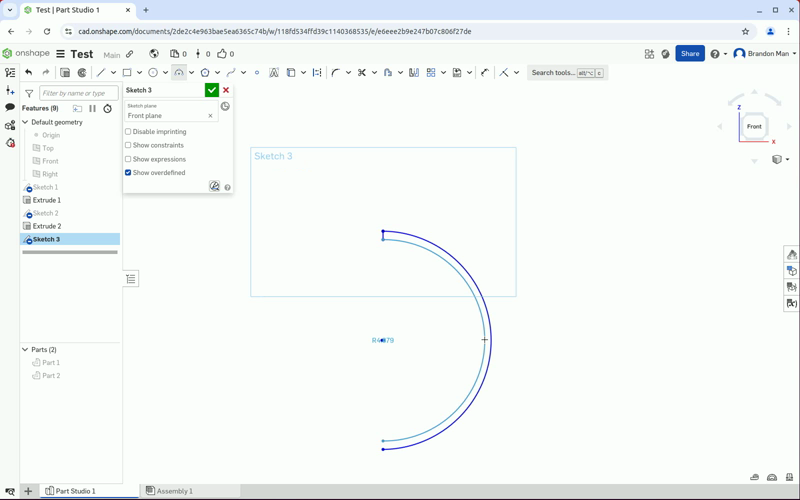
scroll(6)
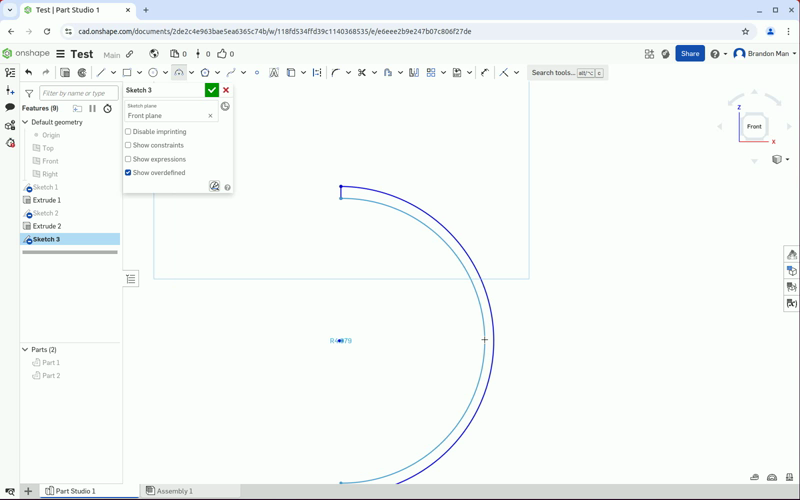
scroll(6)
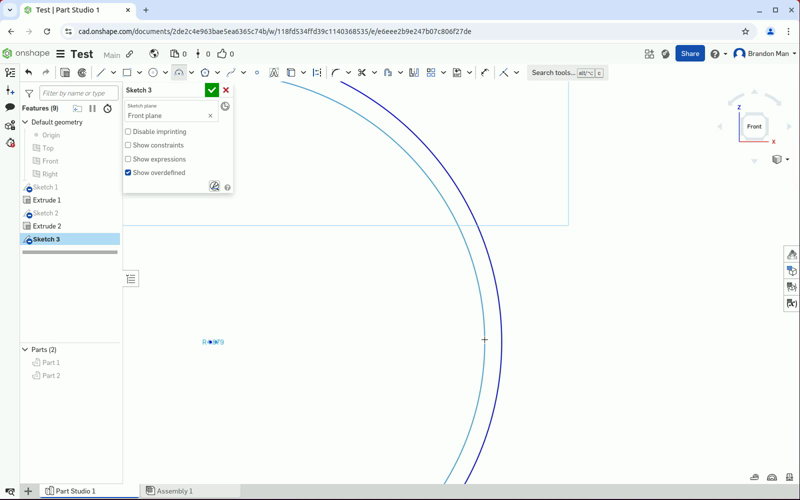
click(484, 339)
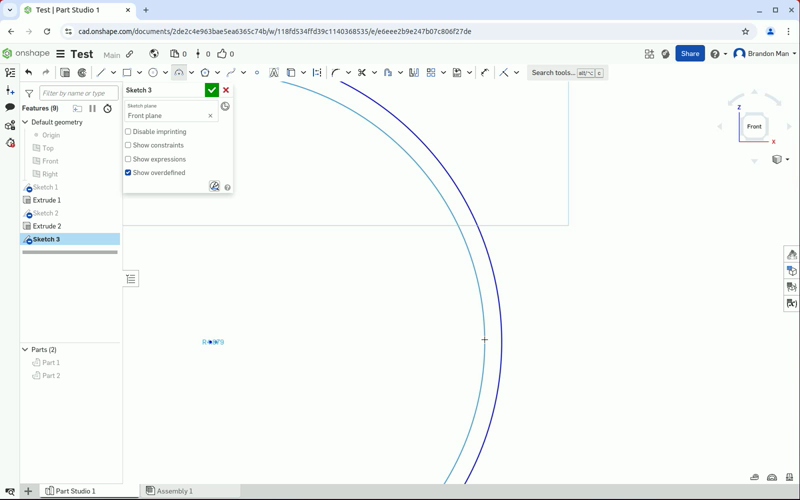
scroll(-6)
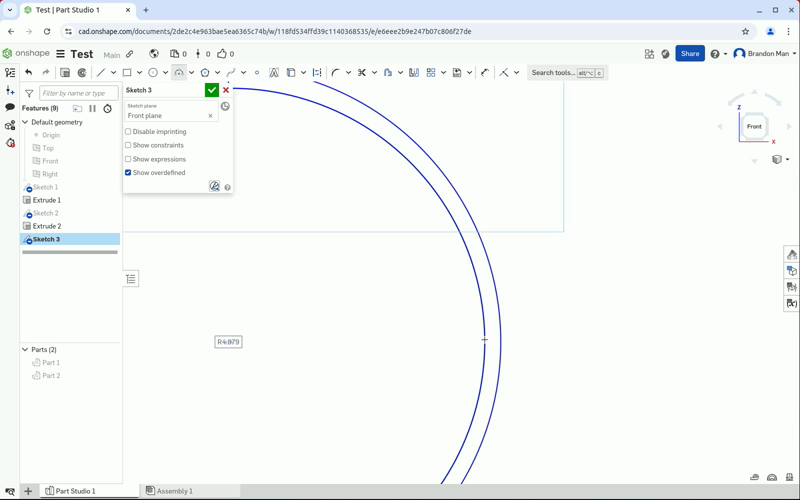
scroll(-6)
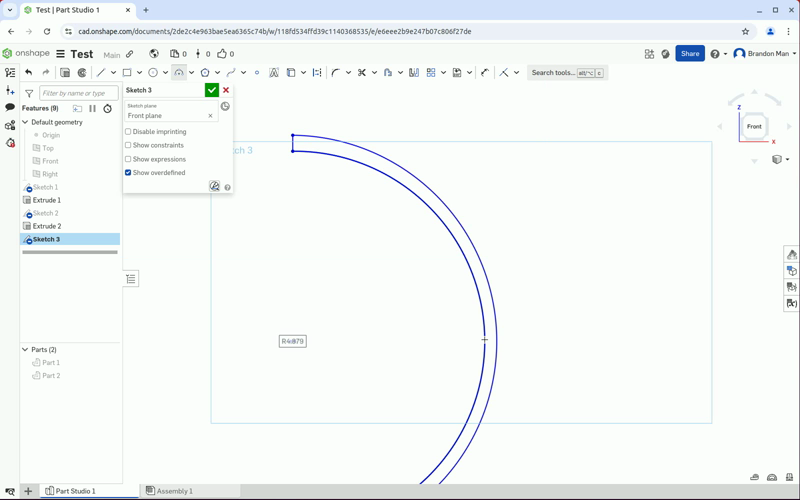
scroll(-6)
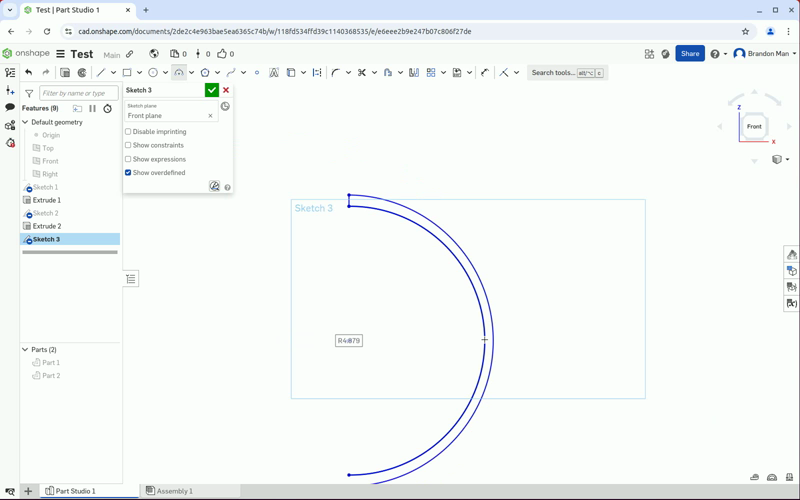
scroll(-6)
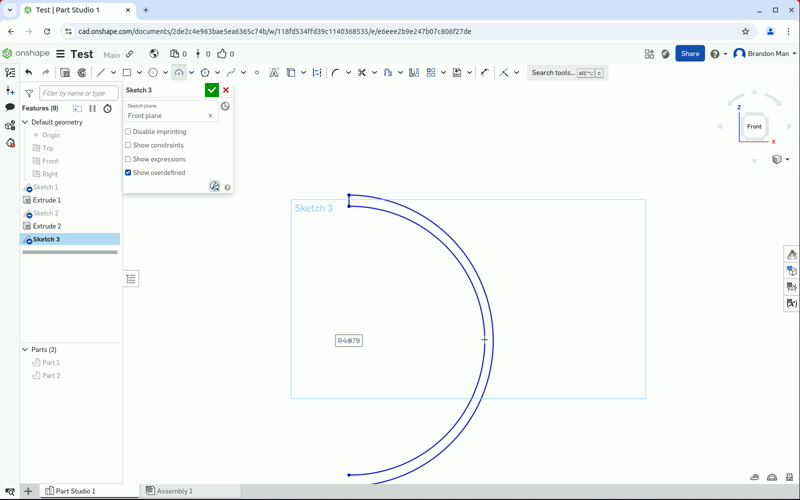
scroll(-6)
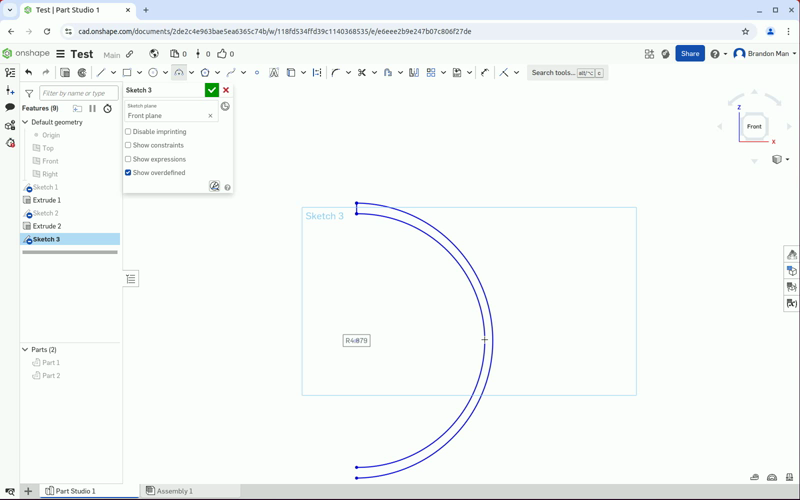
scroll(-6)
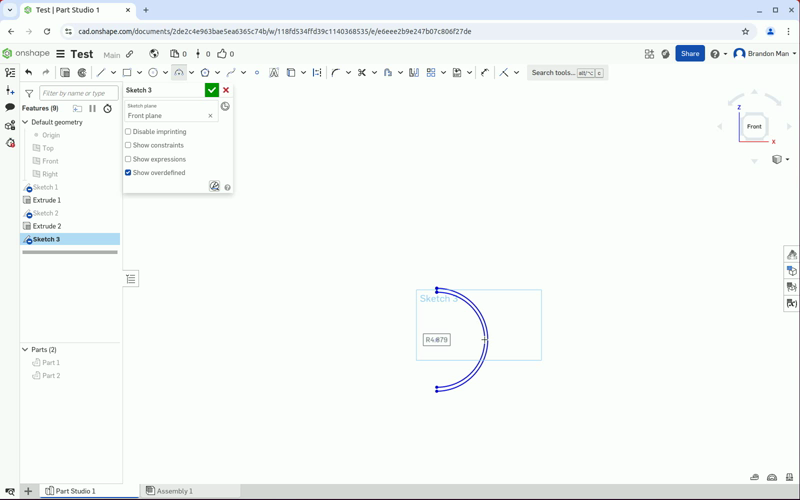
scroll(-6)
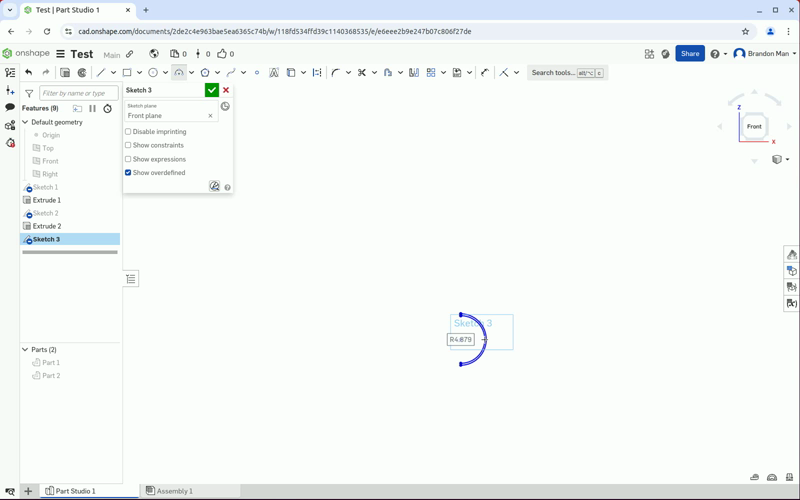
key_up(shift)
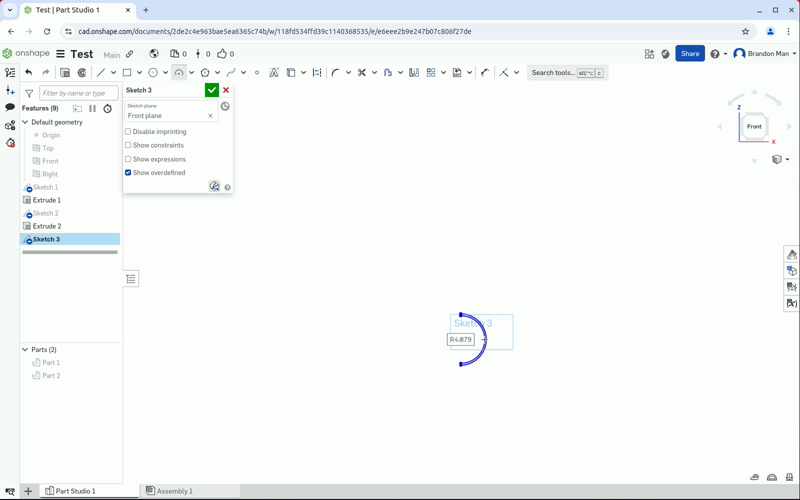
key(esc)
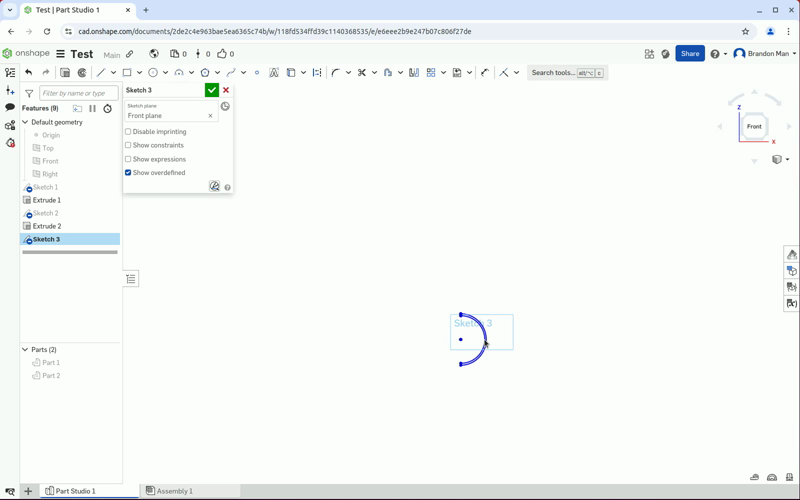
key(l)
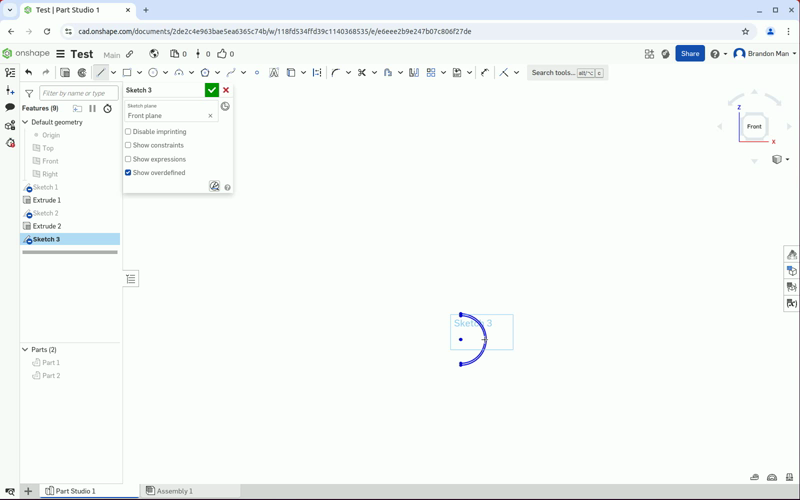
mouse_move(460, 363)
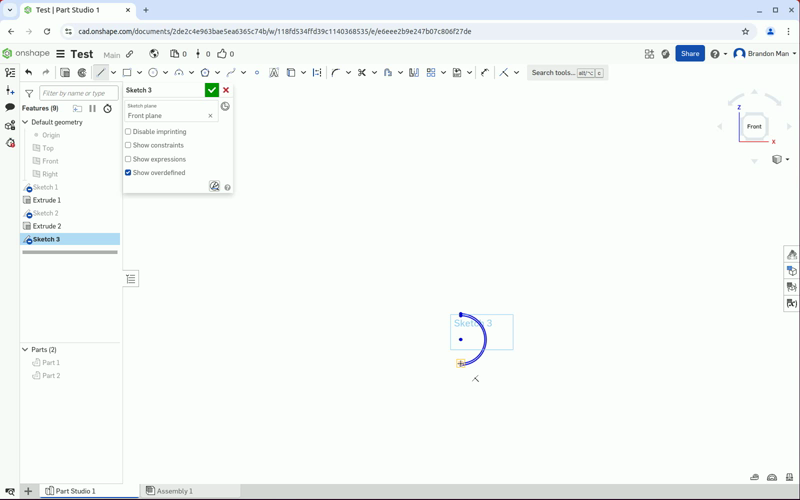
scroll(6)
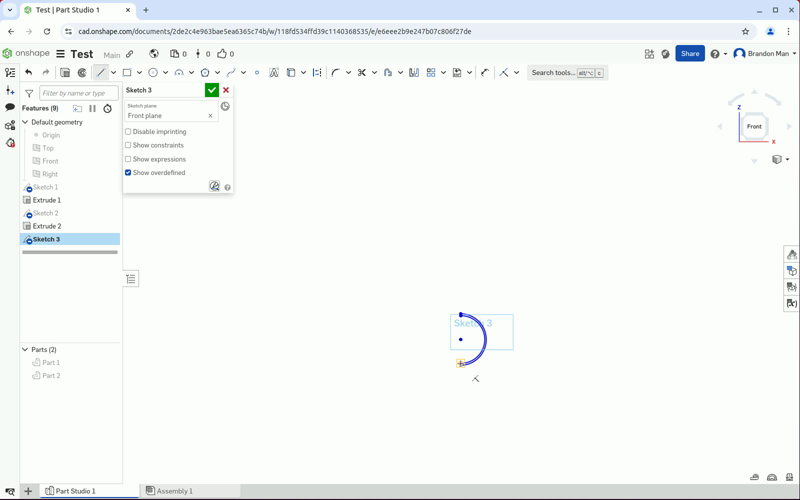
scroll(6)
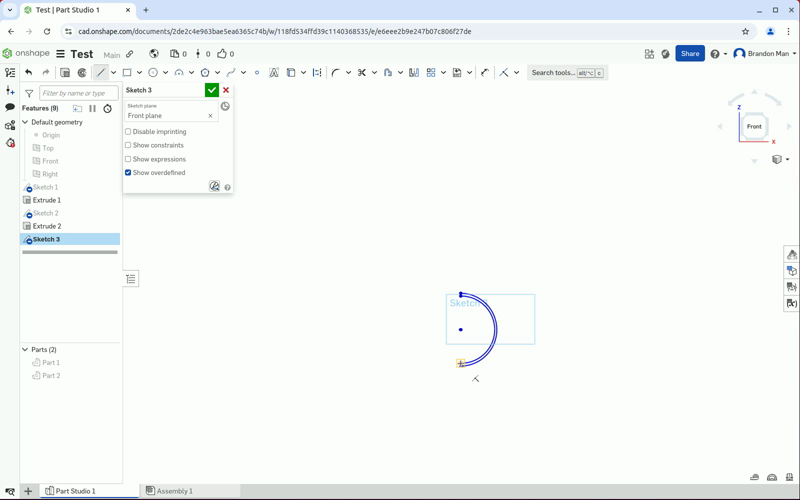
scroll(6)
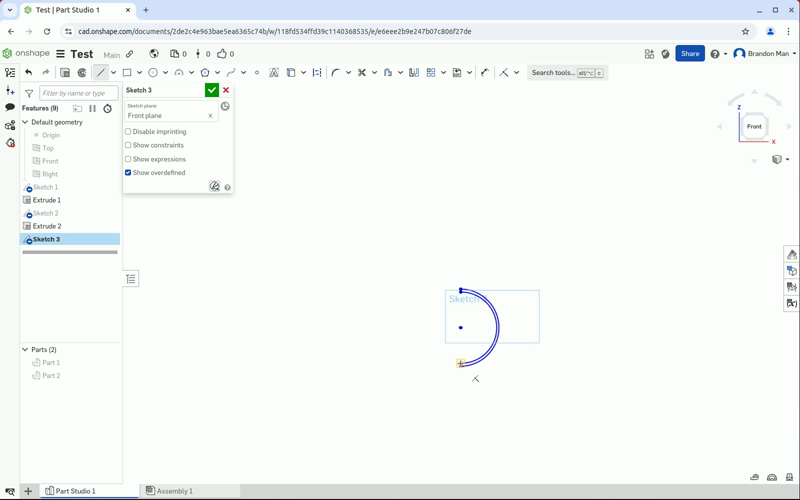
scroll(6)
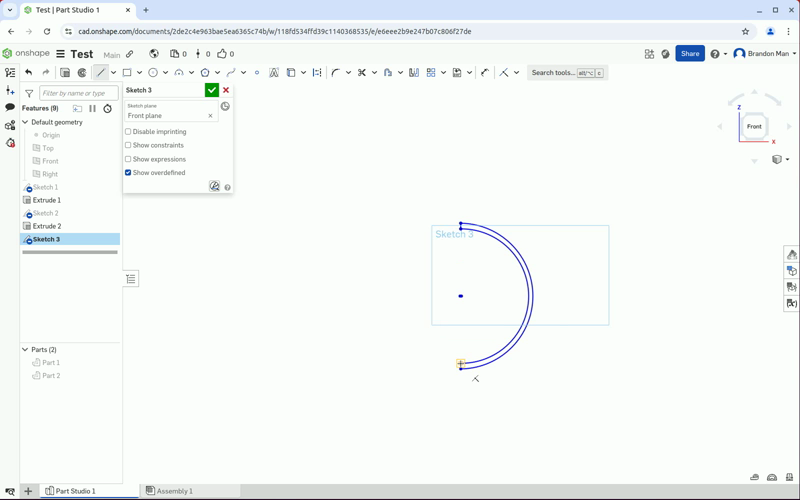
scroll(6)
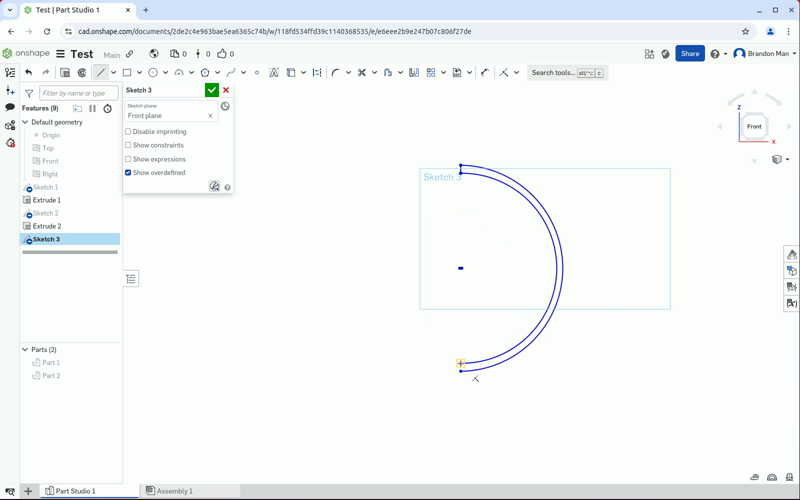
scroll(6)
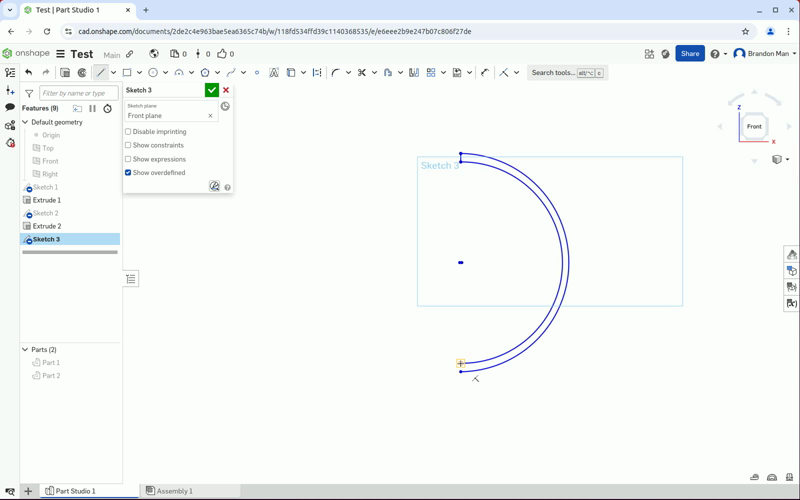
scroll(6)
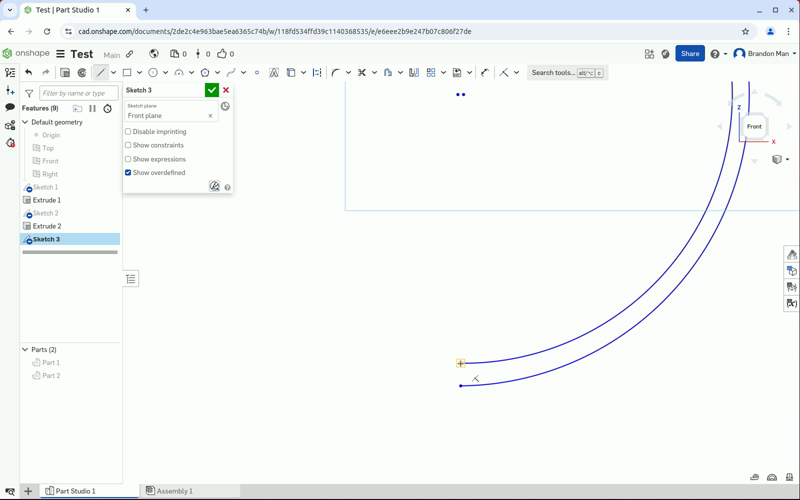
click(460, 363)
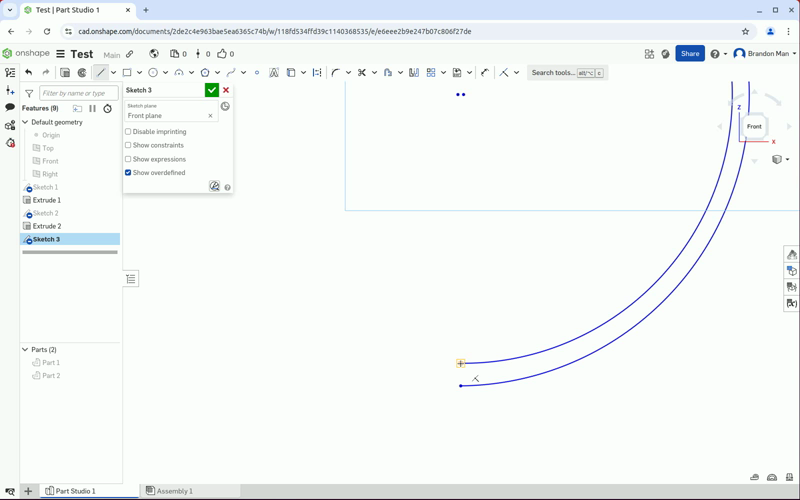
scroll(-6)
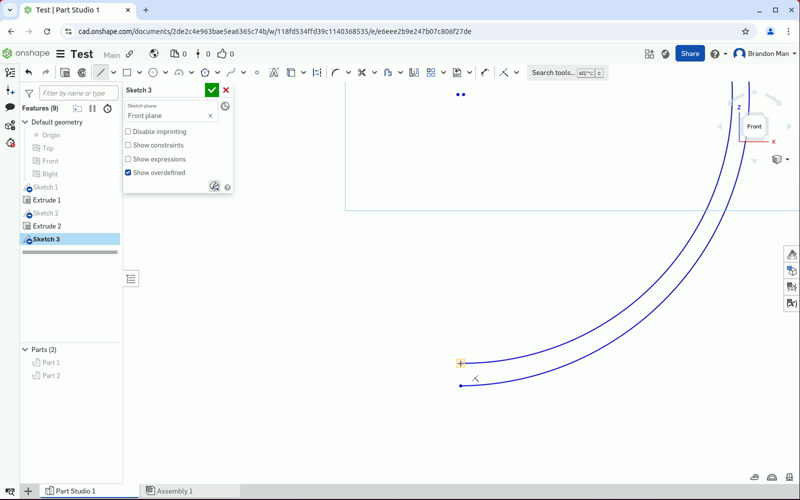
scroll(-6)
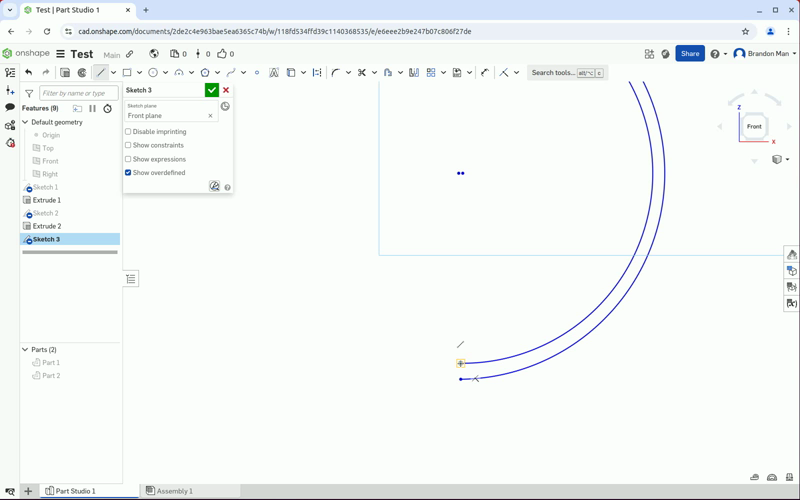
scroll(-6)
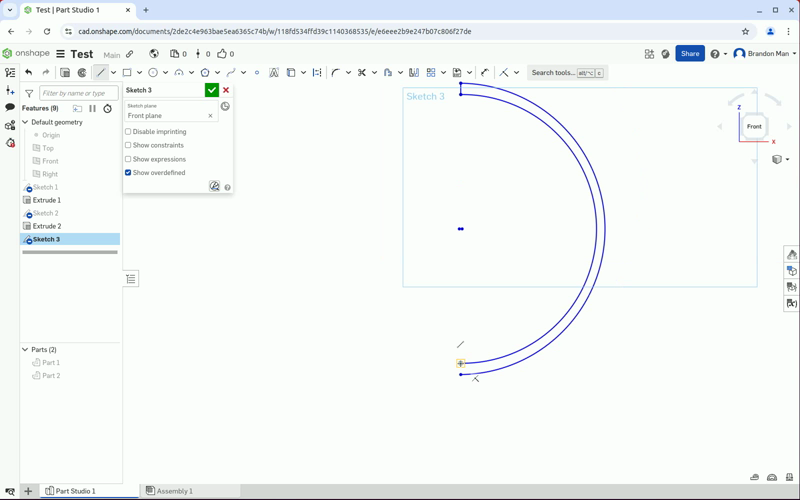
scroll(-6)
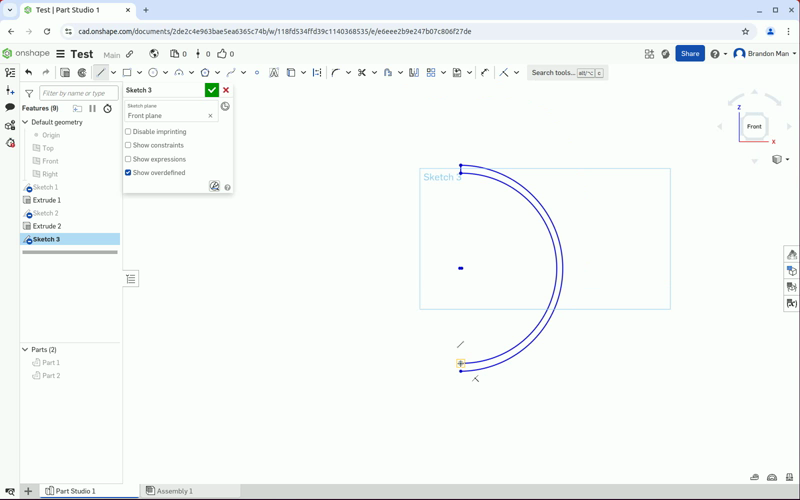
scroll(-6)
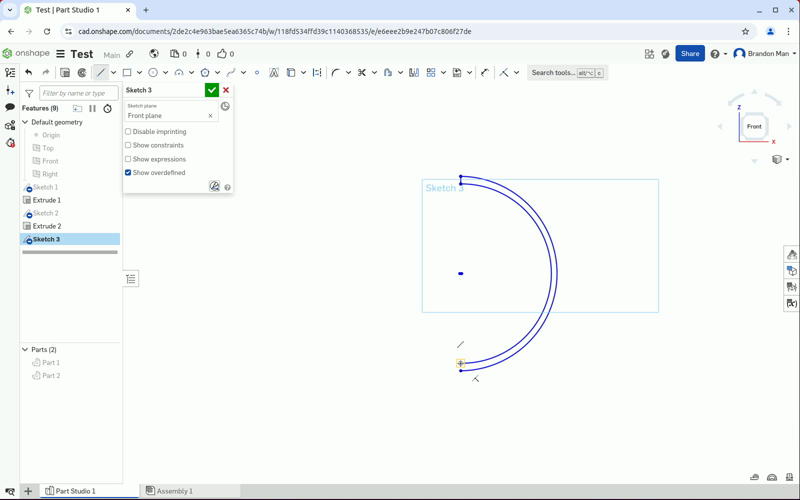
scroll(-6)
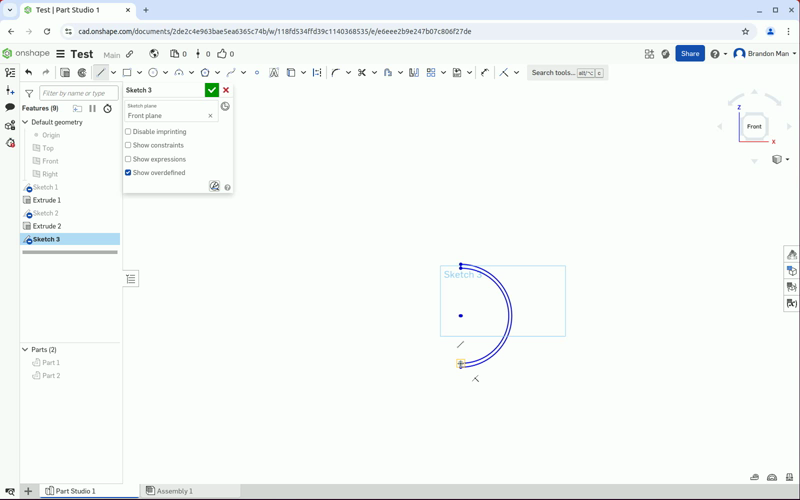
scroll(-6)
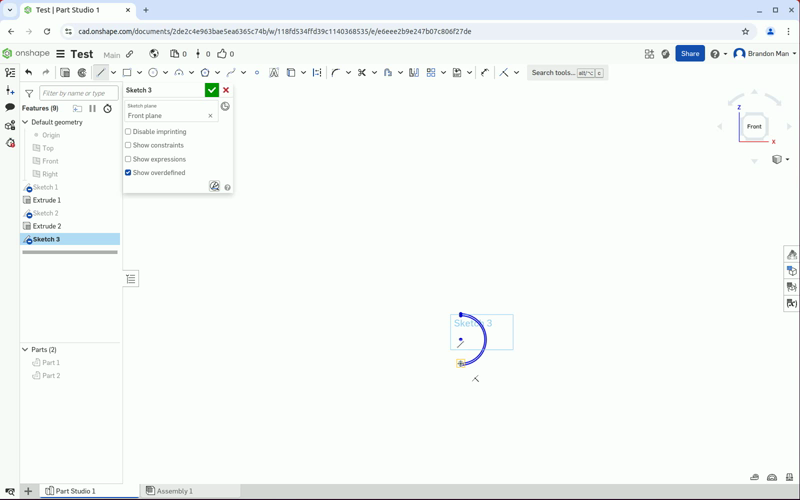
mouse_move(490, 363)
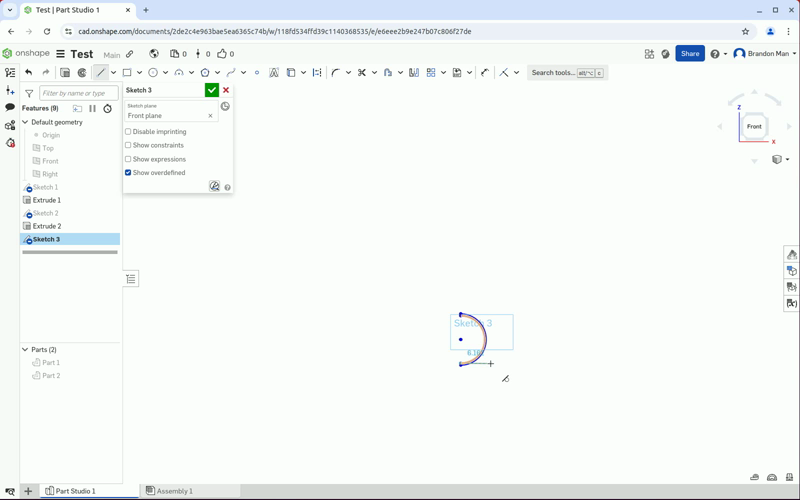
key_down(shift)
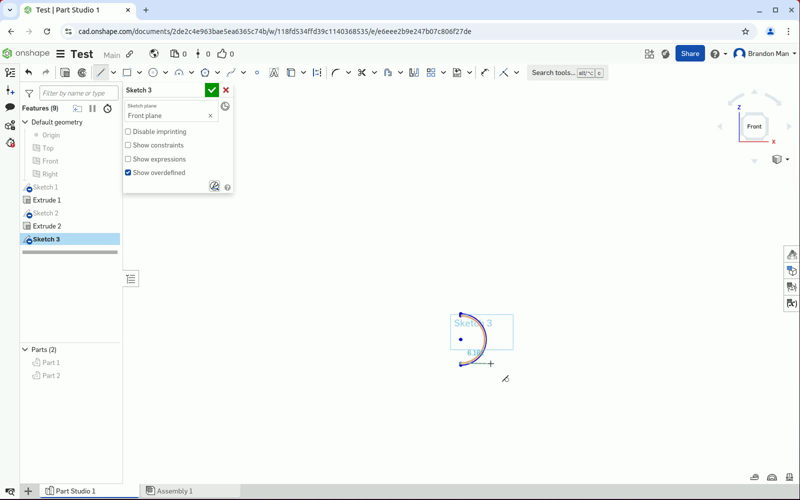
mouse_move(460, 365)
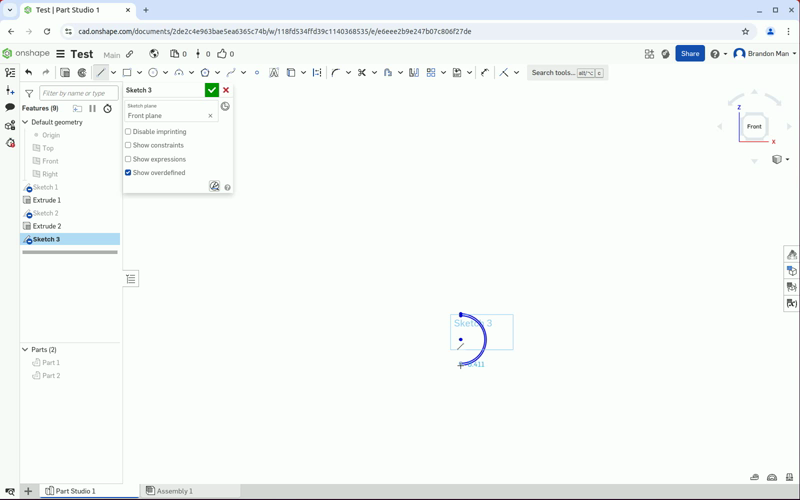
scroll(6)
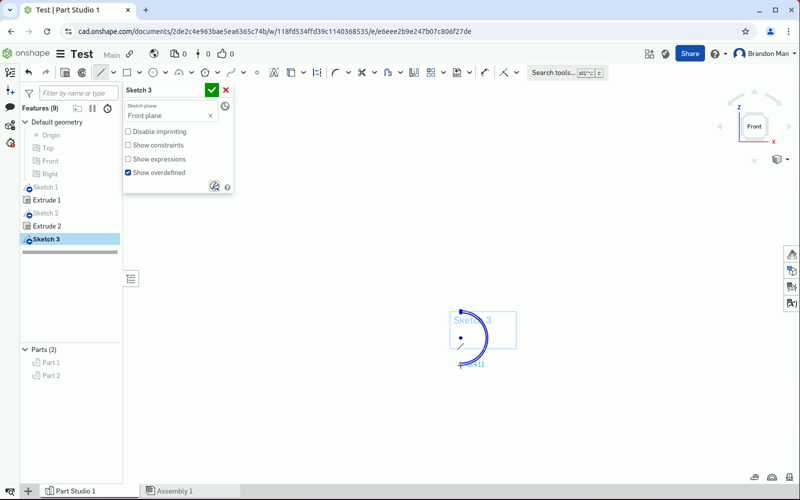
scroll(6)
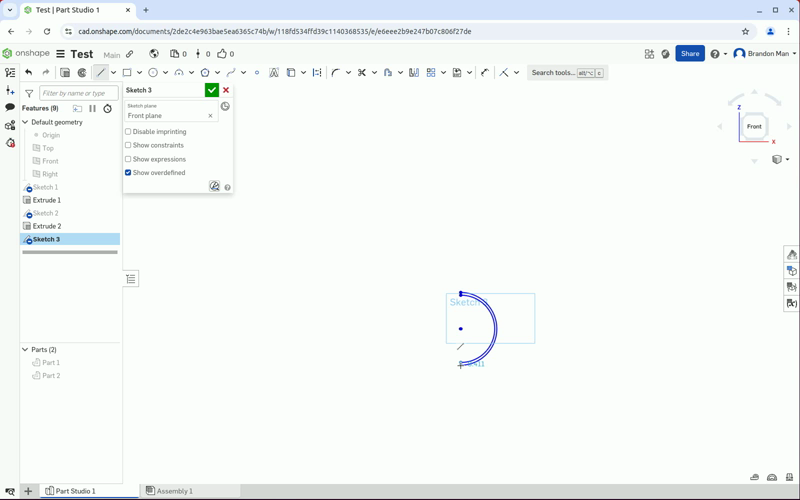
scroll(6)
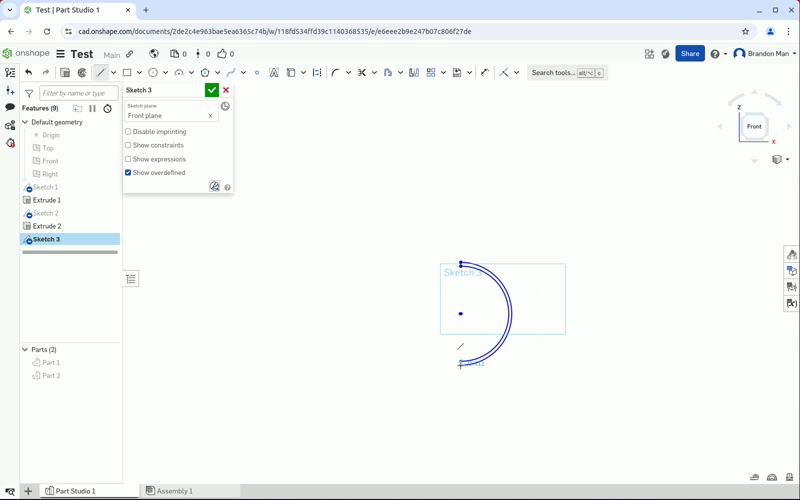
scroll(6)
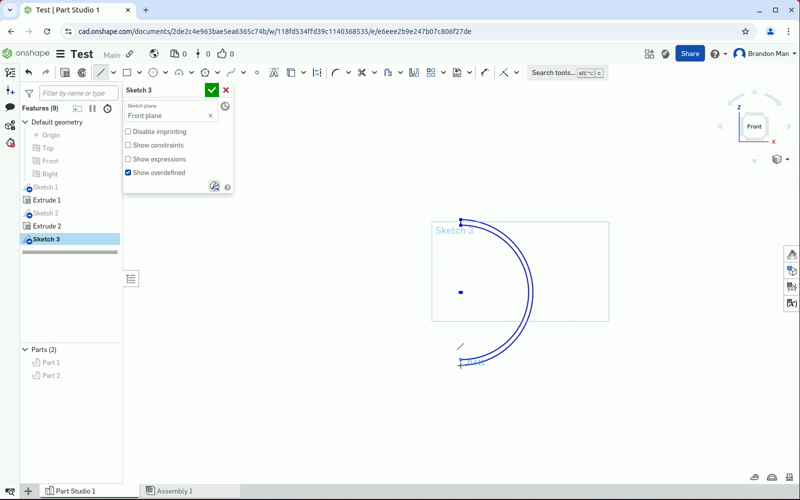
scroll(6)
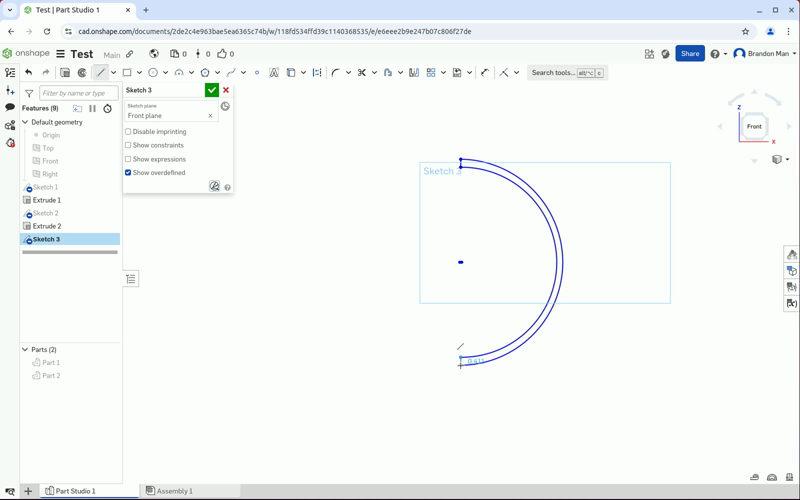
scroll(6)
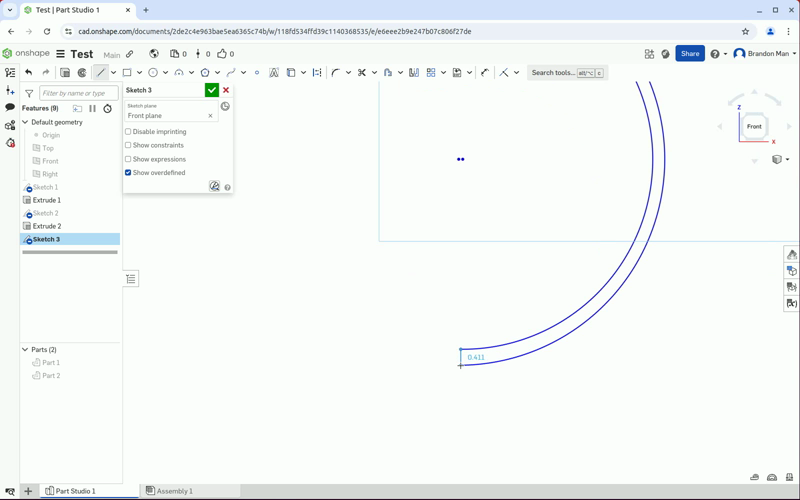
scroll(6)
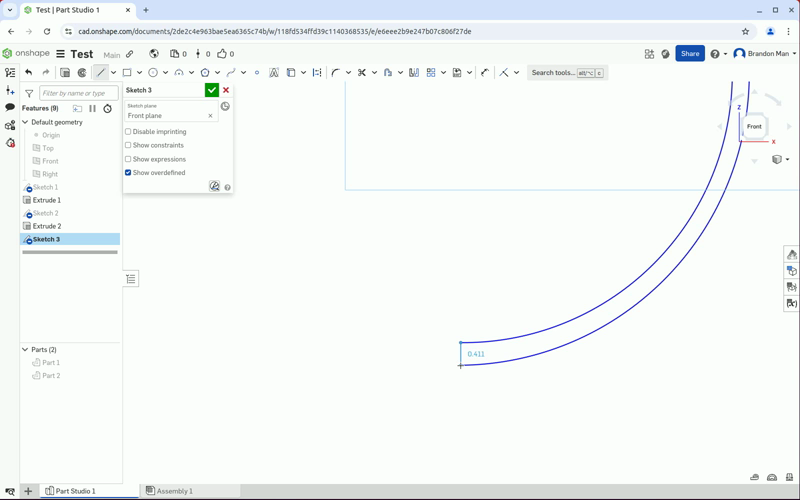
key_up(shift)
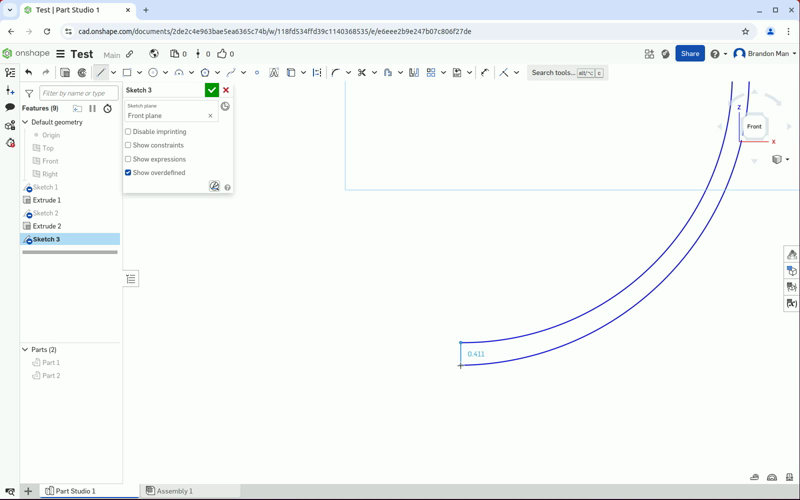
click(460, 365)
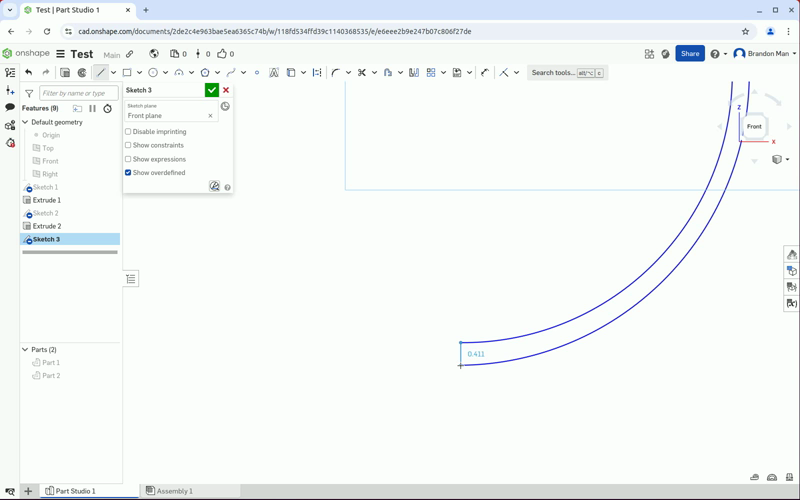
scroll(-6)
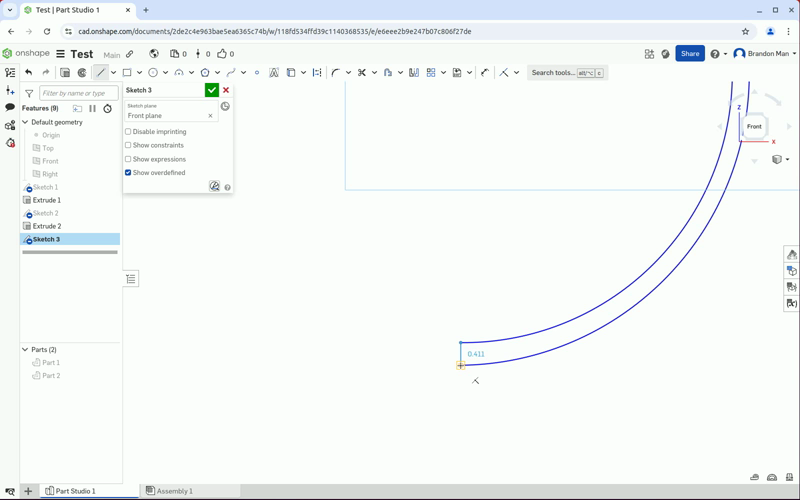
scroll(-6)
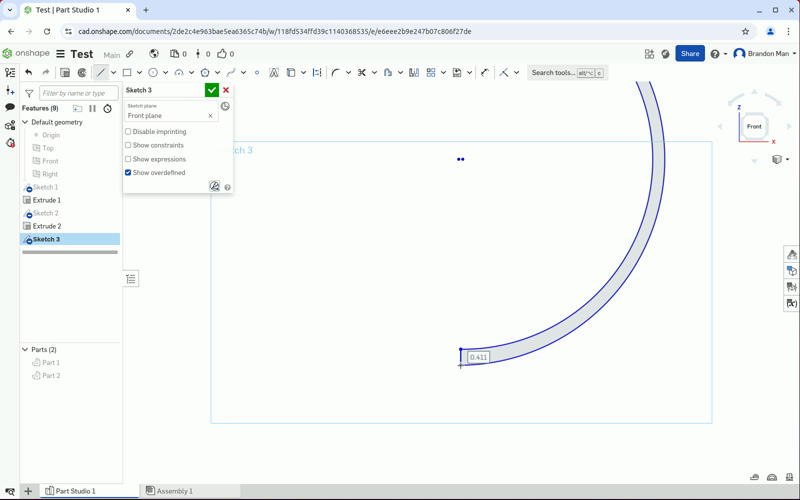
scroll(-6)
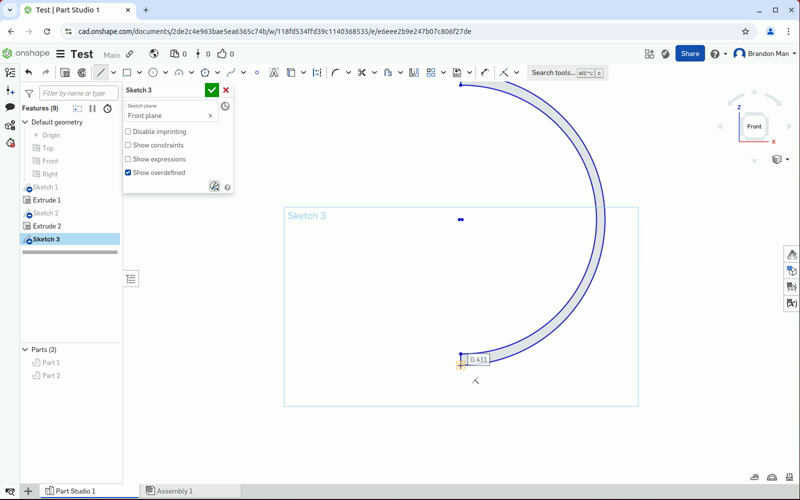
scroll(-6)
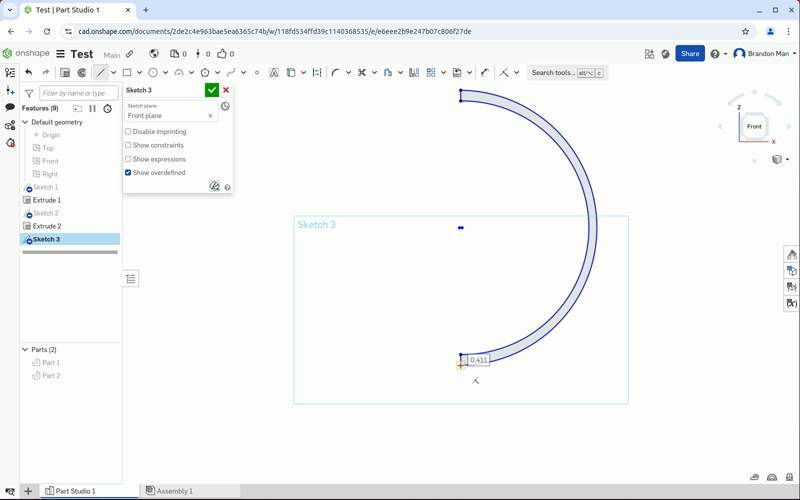
scroll(-6)
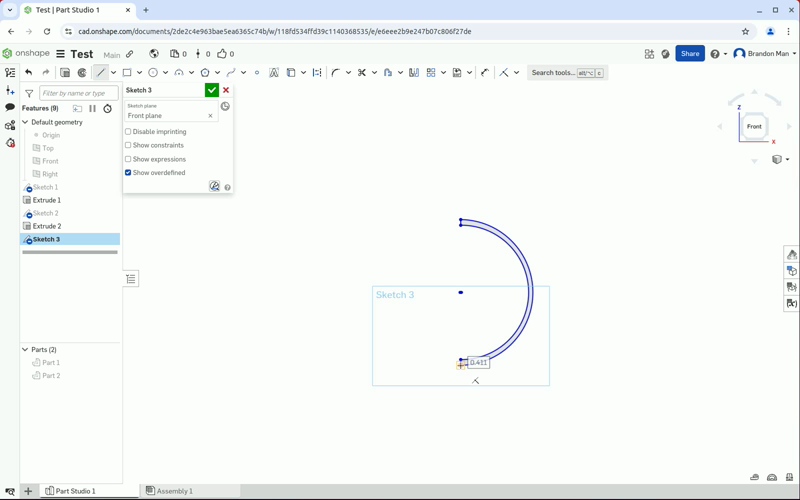
scroll(-6)
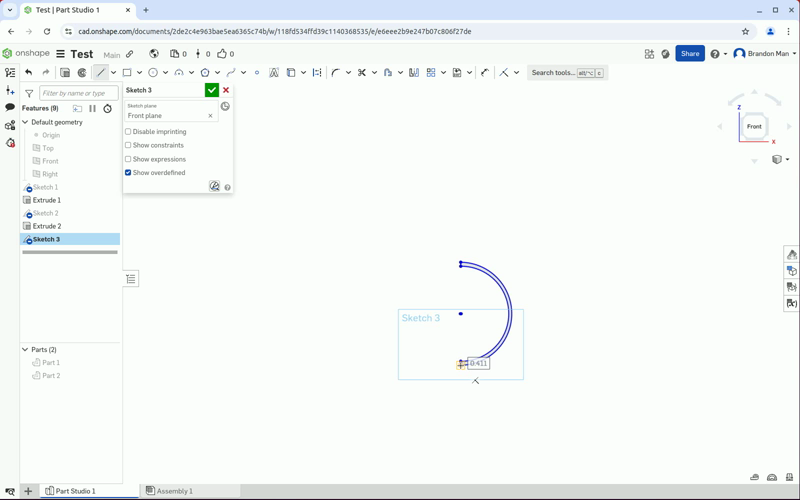
scroll(-6)
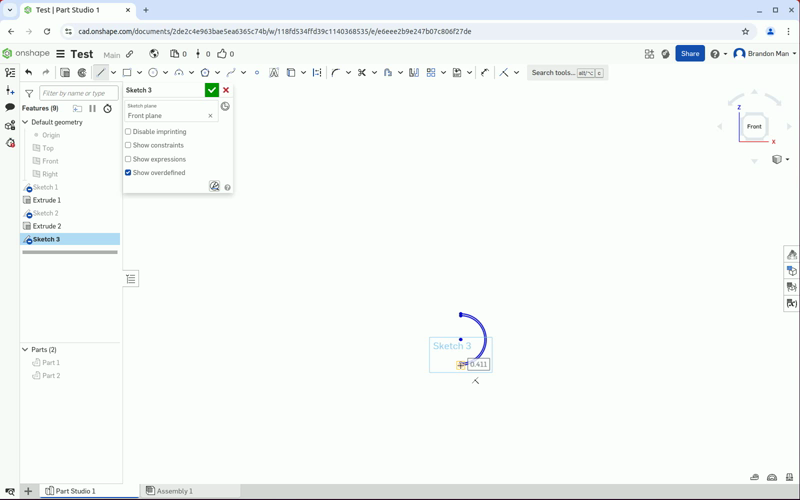
key(esc)
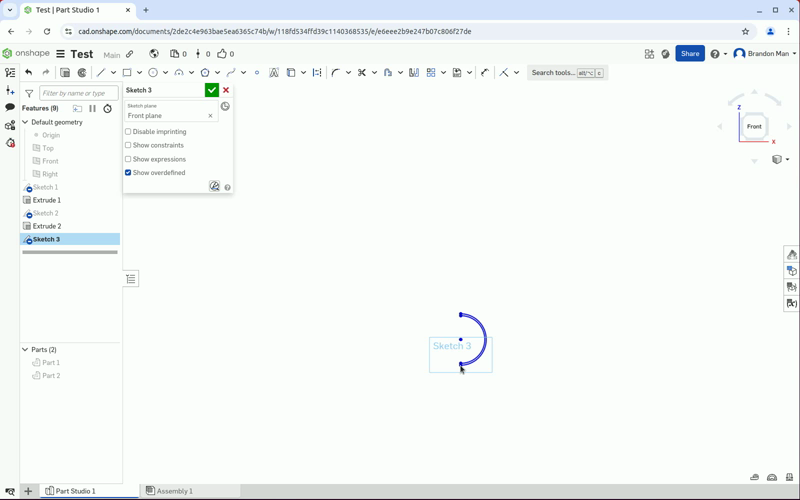
mouse_move(473, 355)
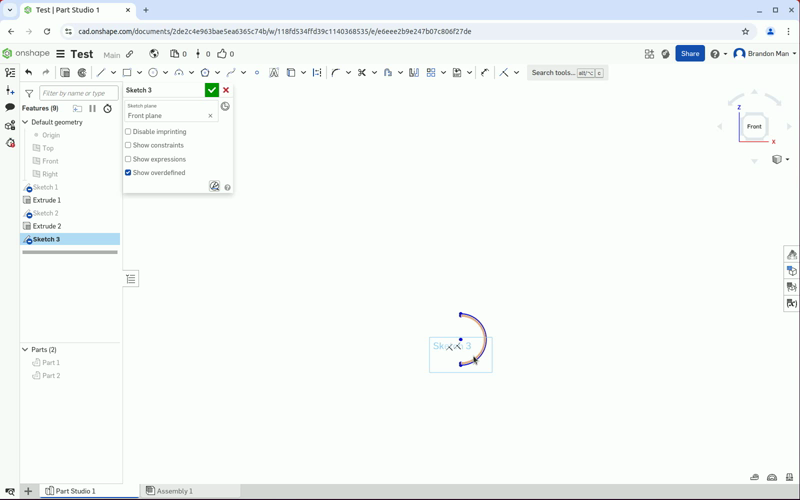
scroll(6)
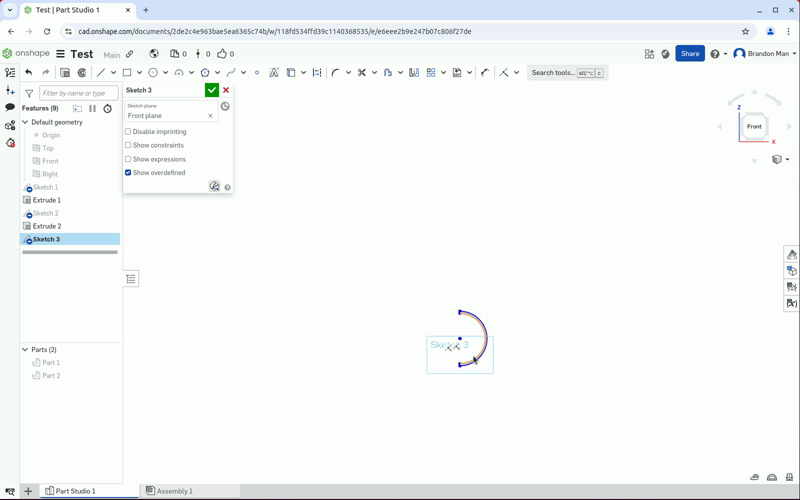
scroll(6)
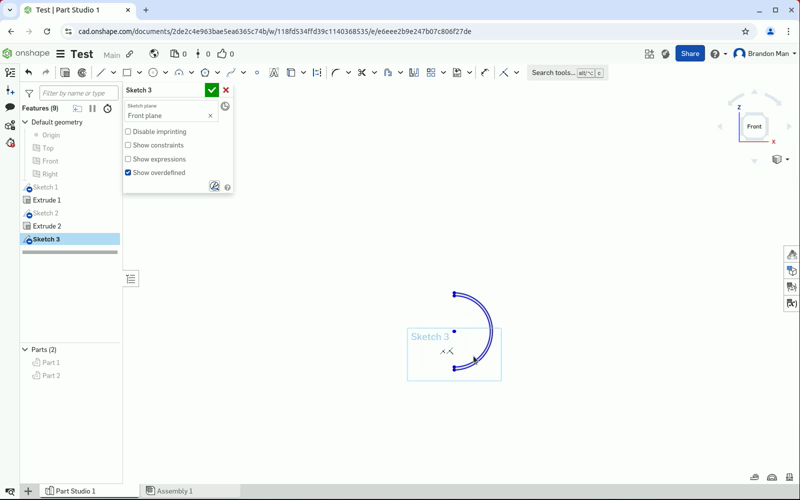
scroll(6)
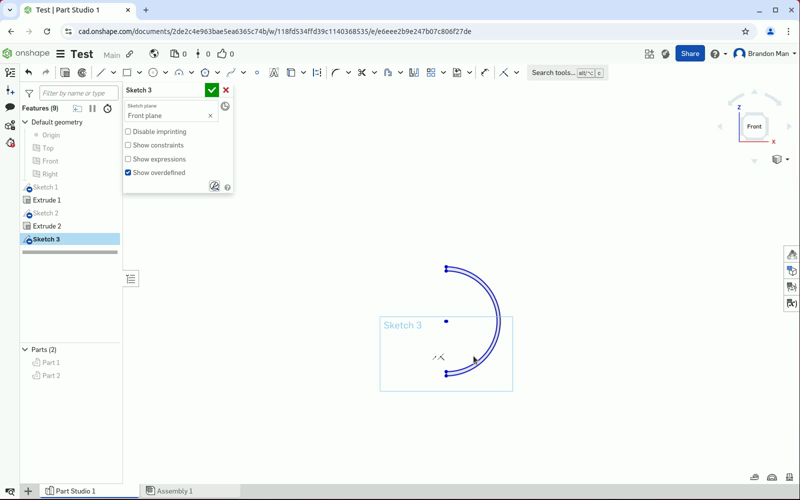
scroll(6)
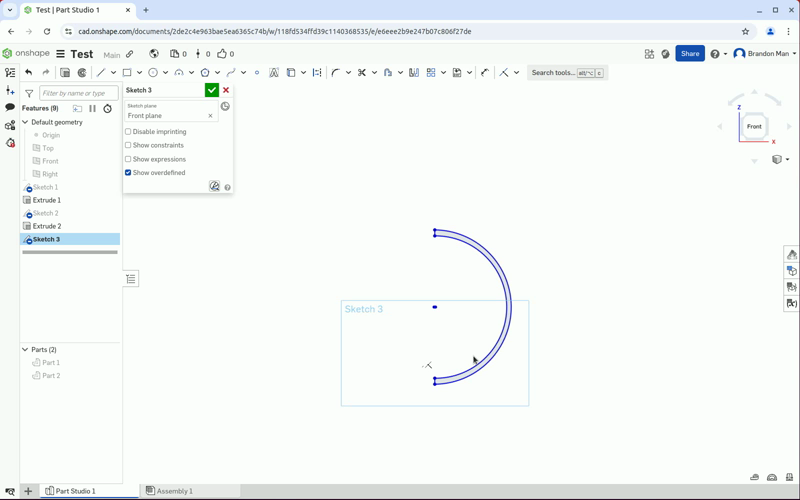
scroll(6)
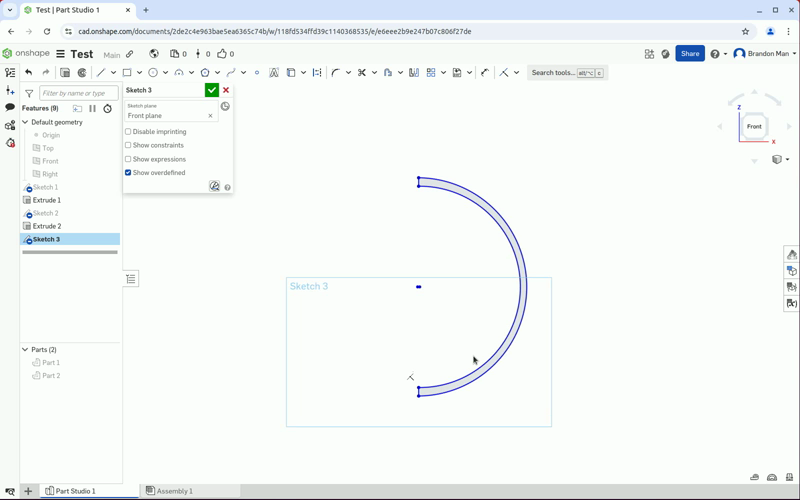
scroll(6)
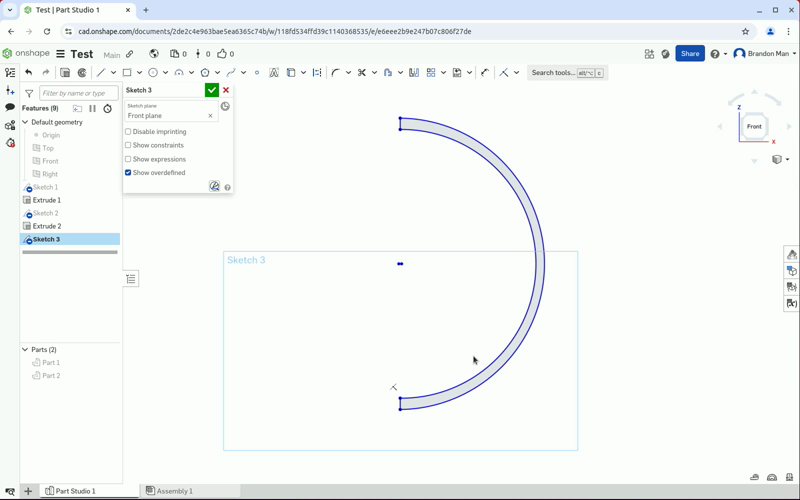
scroll(6)
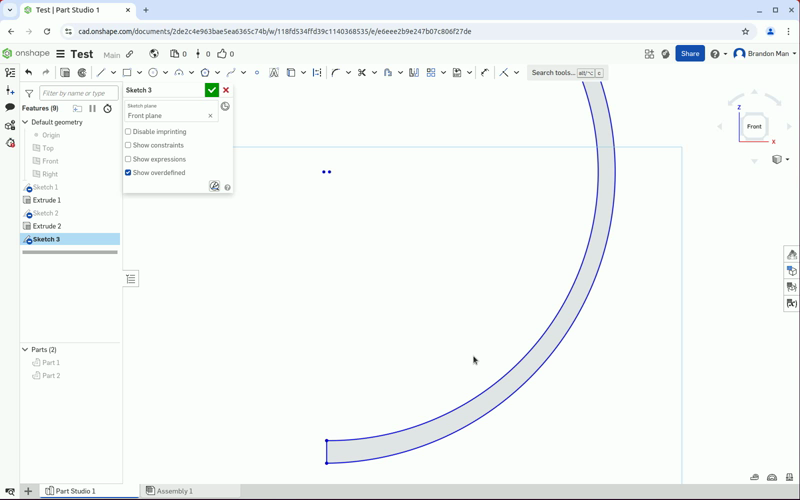
click(473, 355)
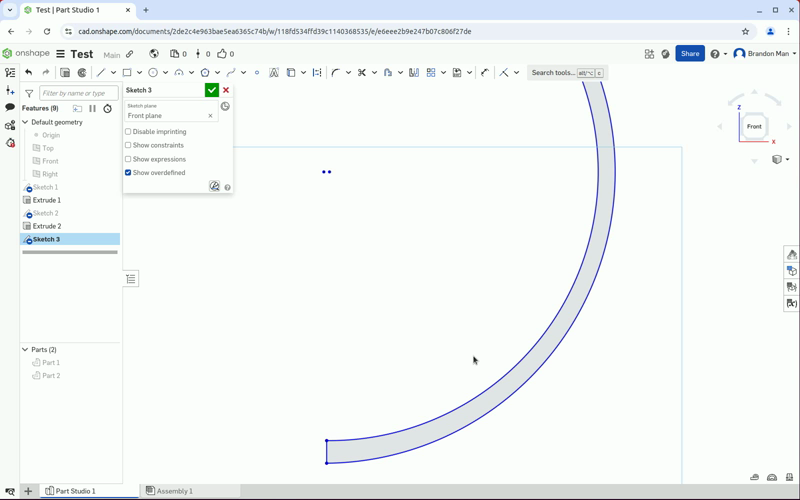
scroll(-6)
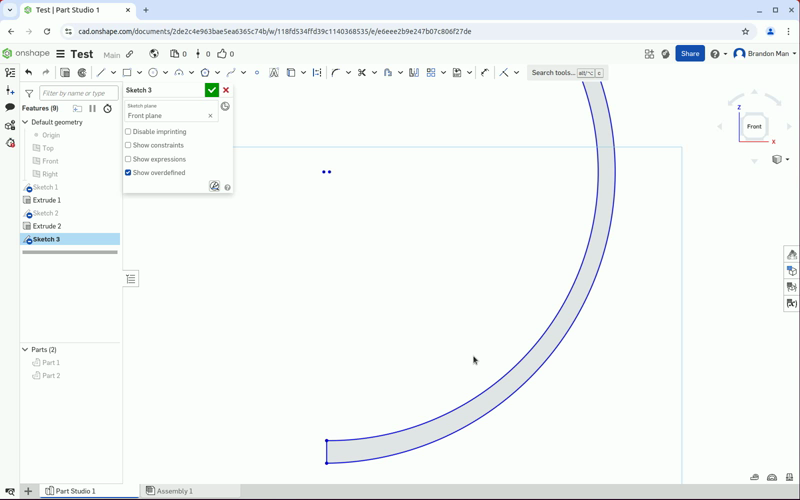
scroll(-6)
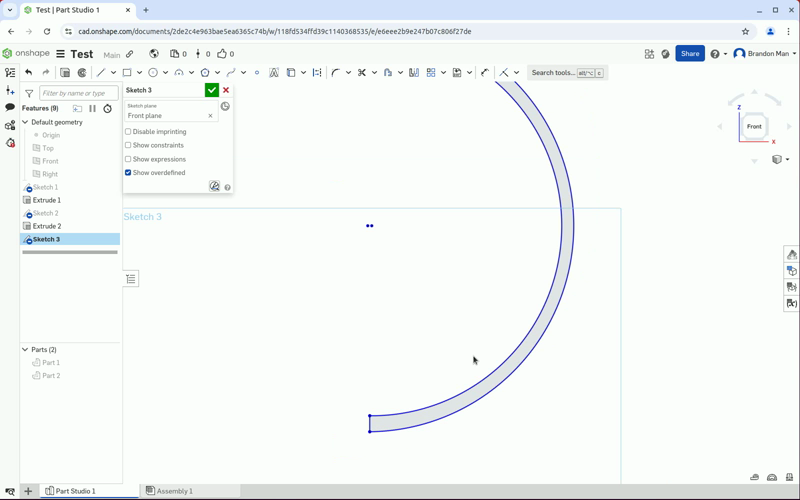
scroll(-6)
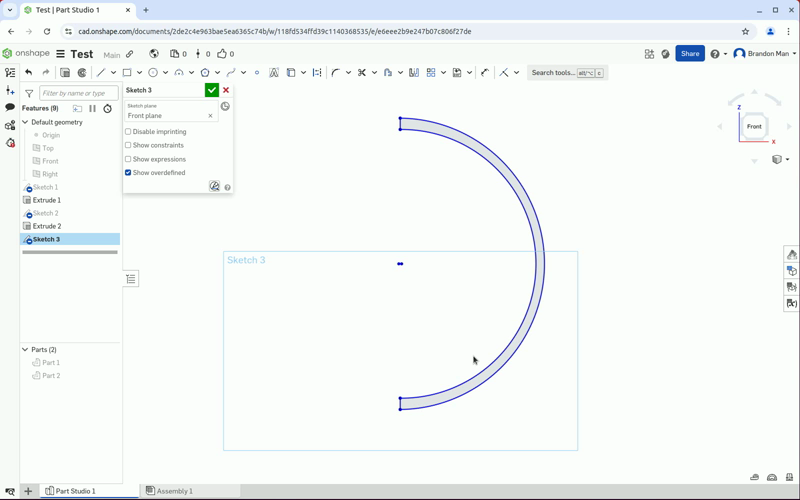
scroll(-6)
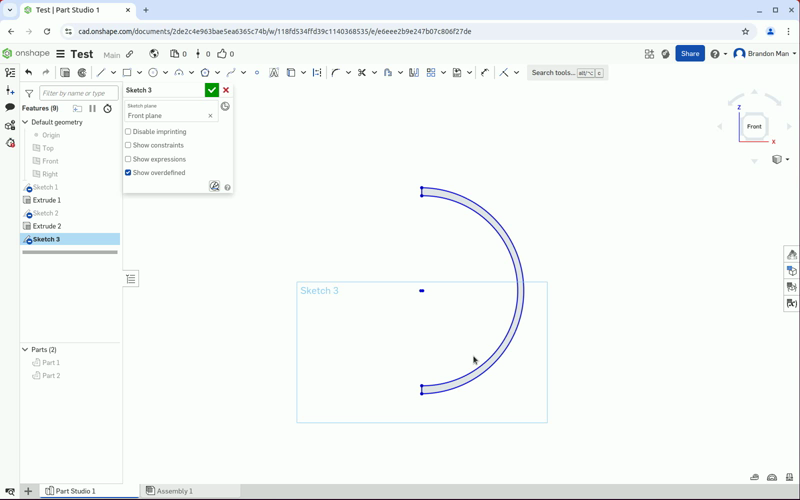
scroll(-6)
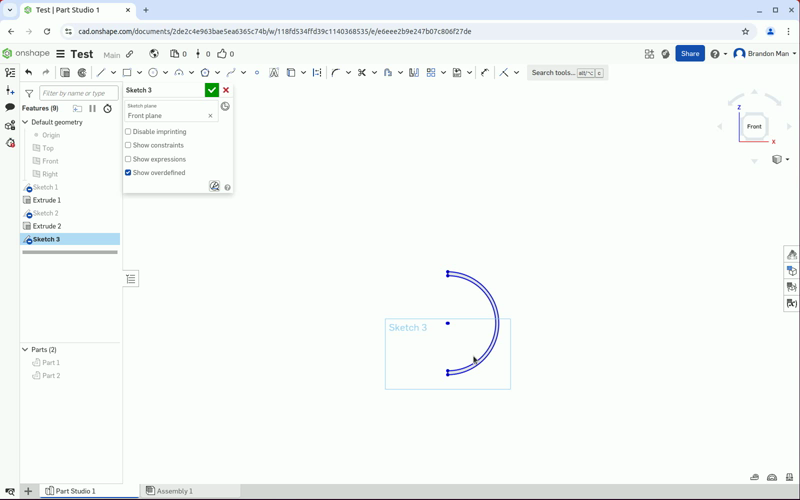
scroll(-6)
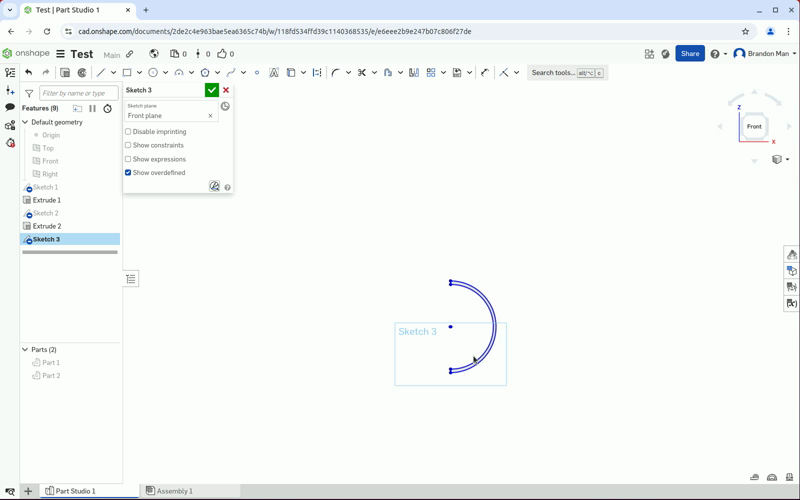
scroll(-6)
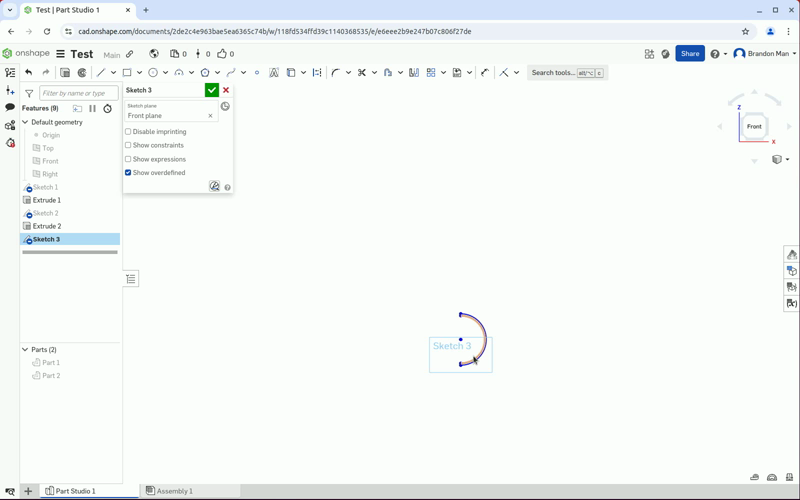
mouse_move(73, 352)
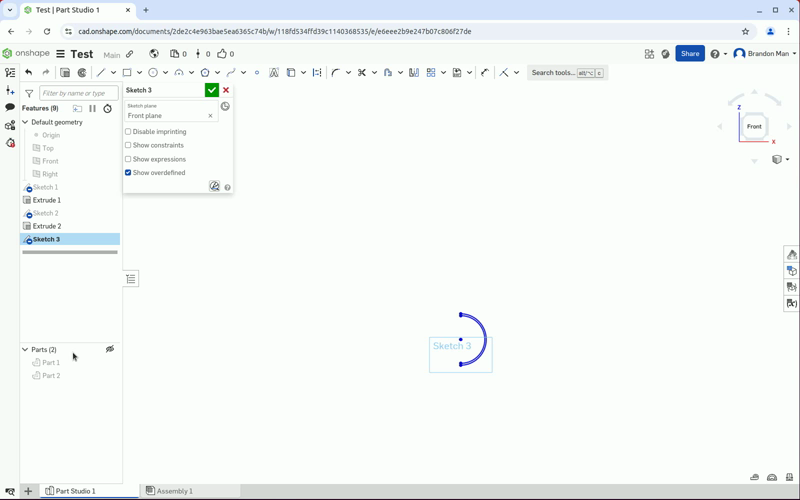
key(shift+y)
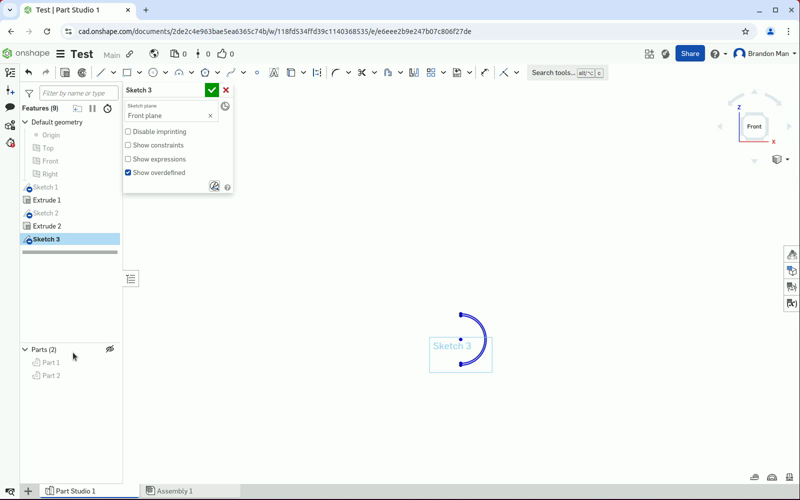
key(shift+e)
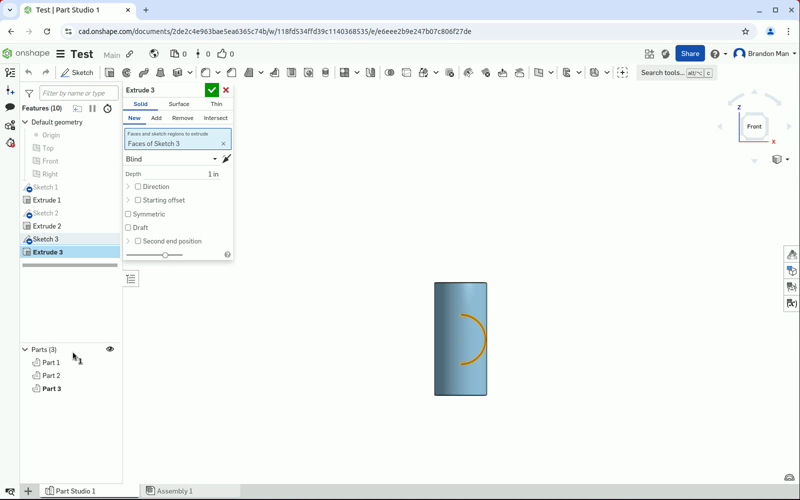
mouse_move(143, 106)
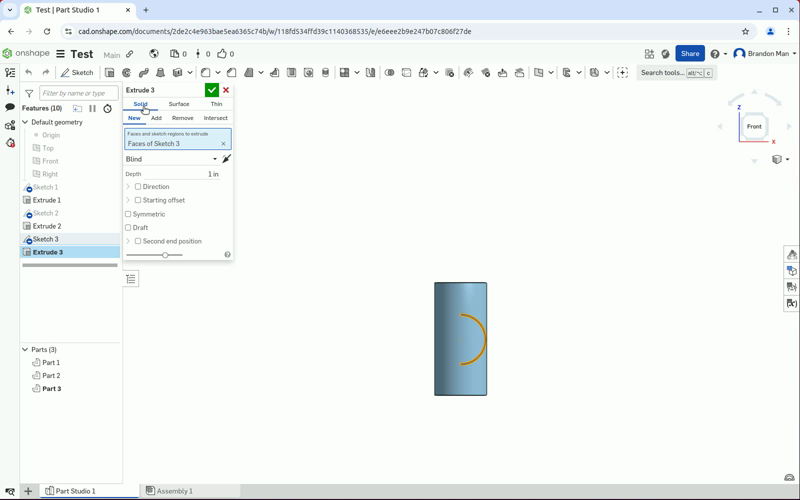
click(143, 106)
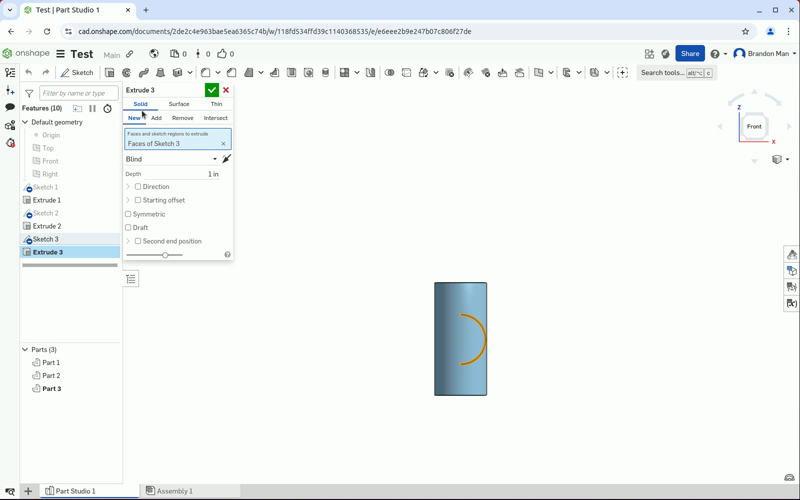
mouse_move(137, 120)
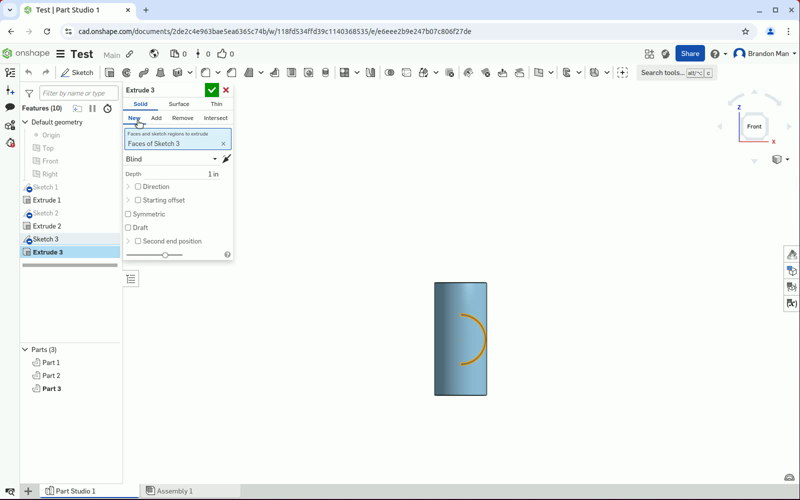
click(137, 120)
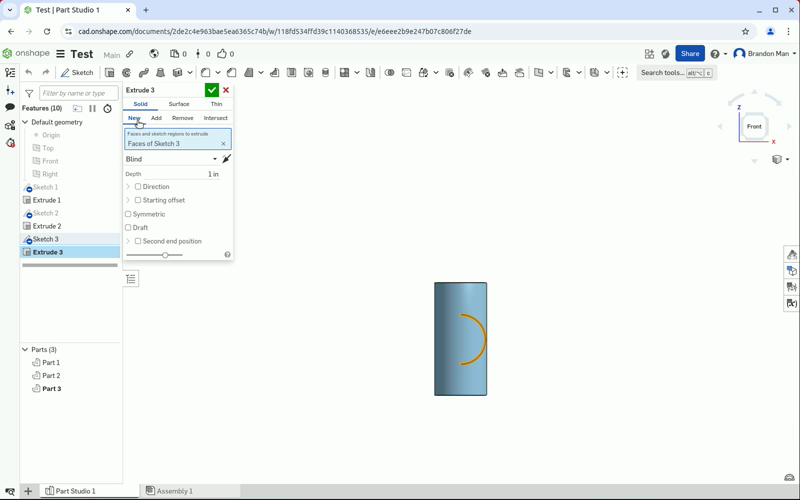
key(tab, 4)
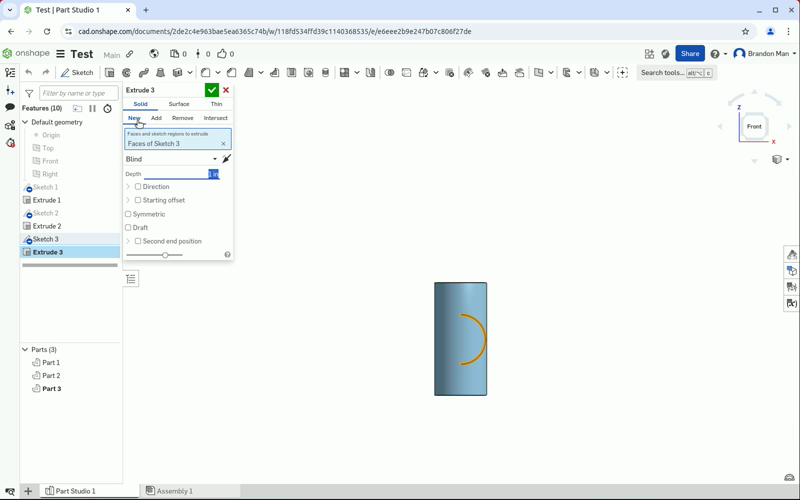
text(15.887)
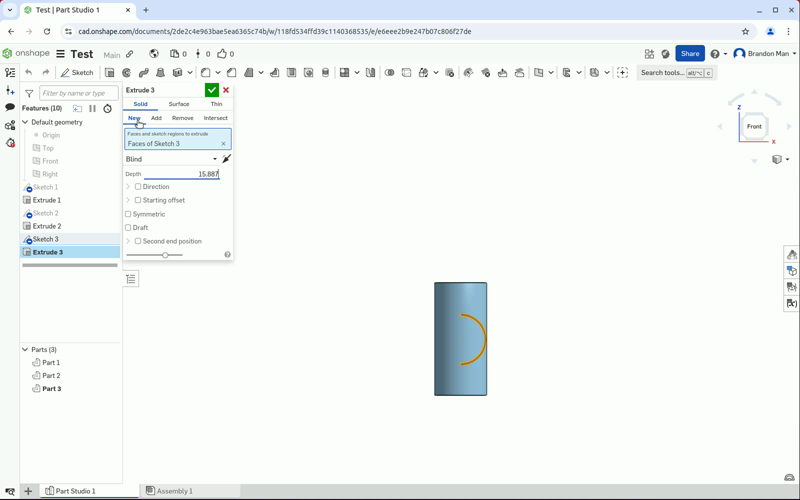
key(enter)
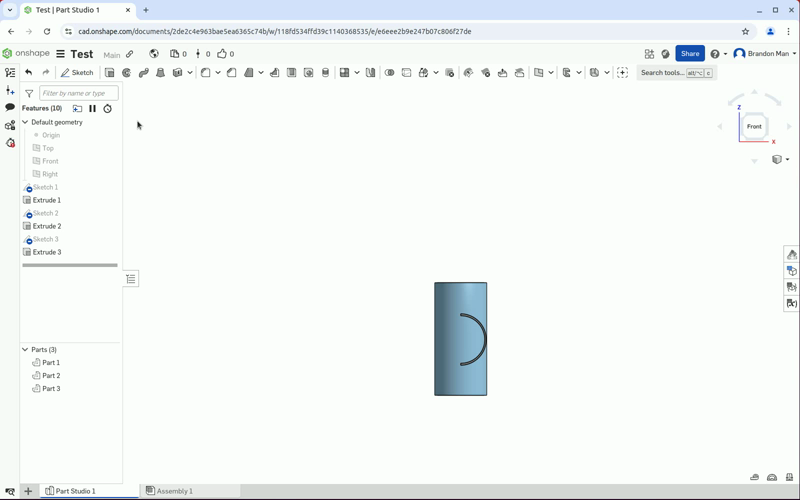
key(shift+h)
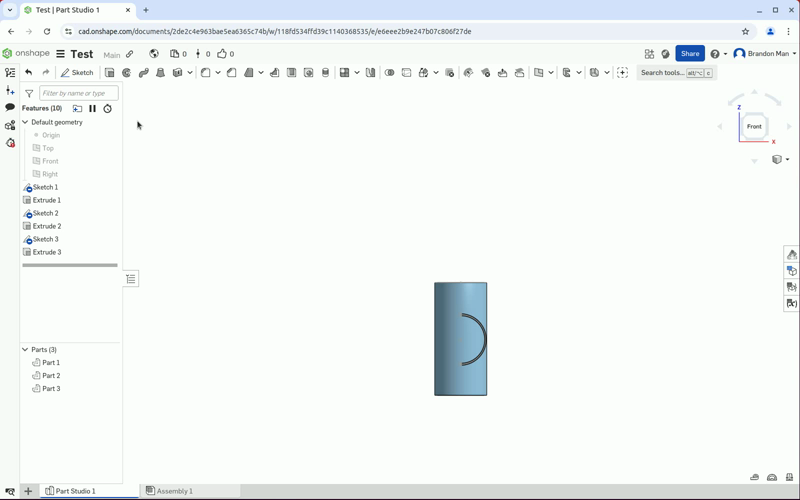
key(shift+h)
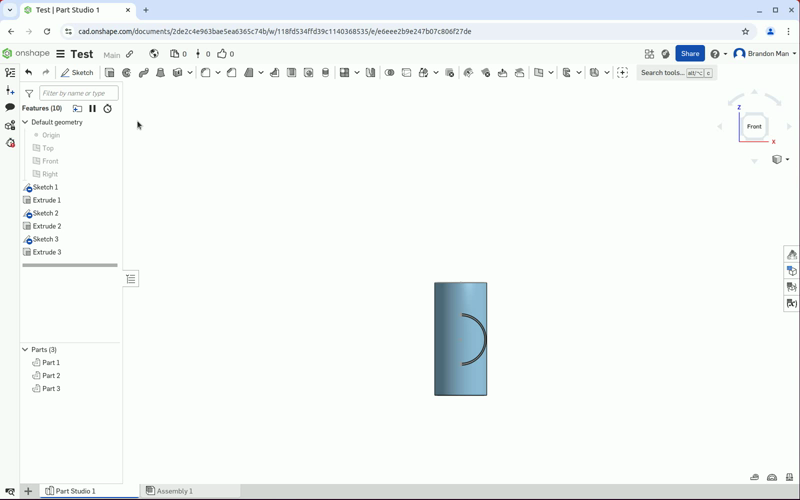
key(shift+7)
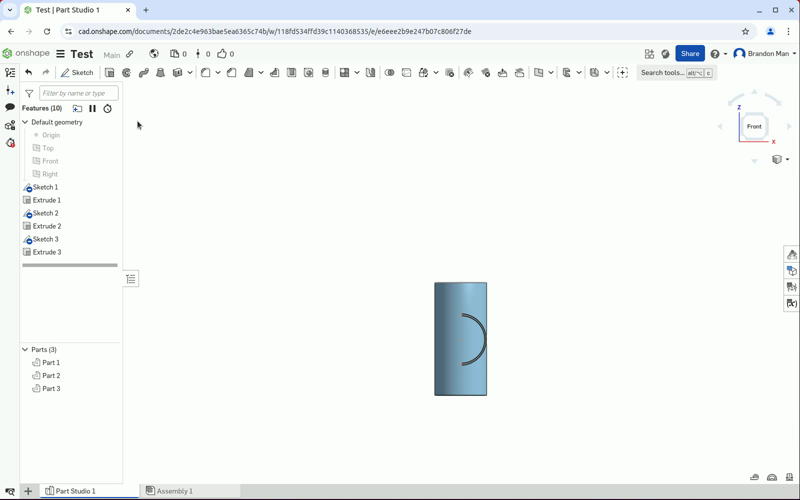
key(left, 2)
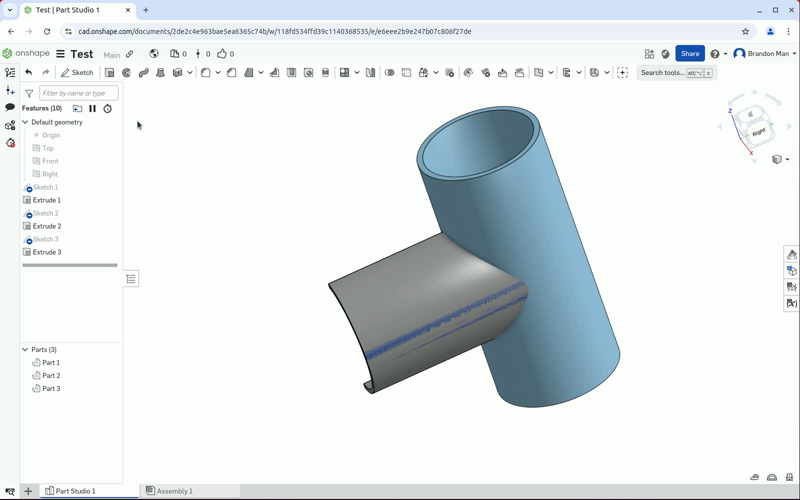
key(down, 2)
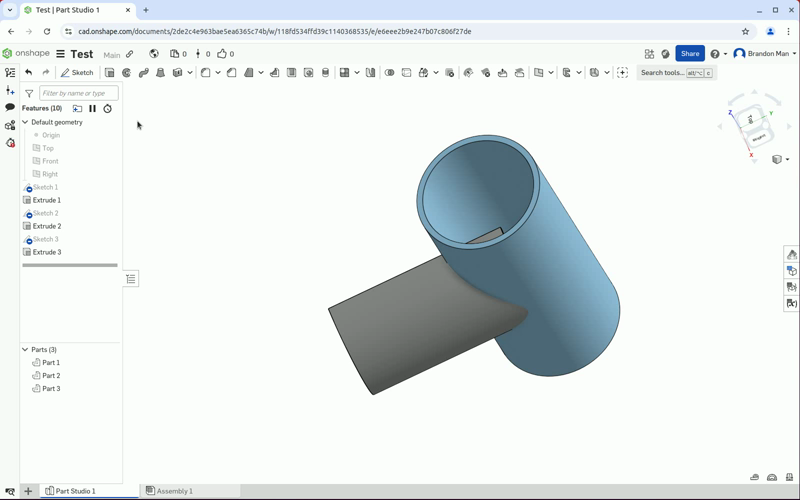
key(up, 2)
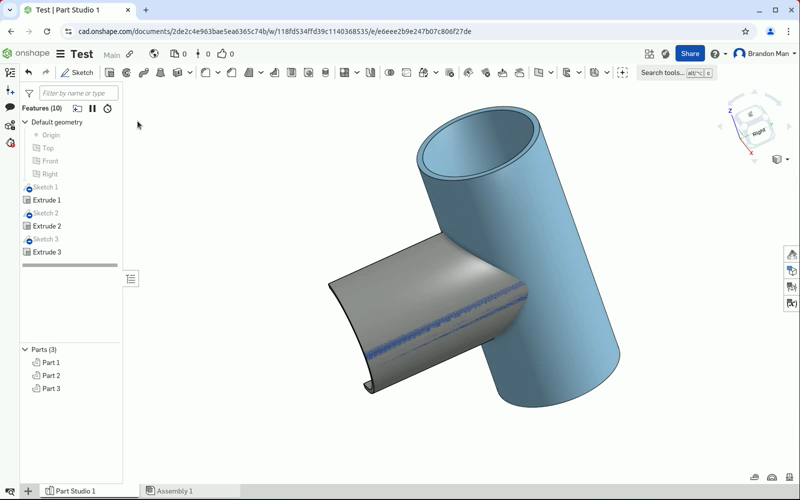
key(right, 2)
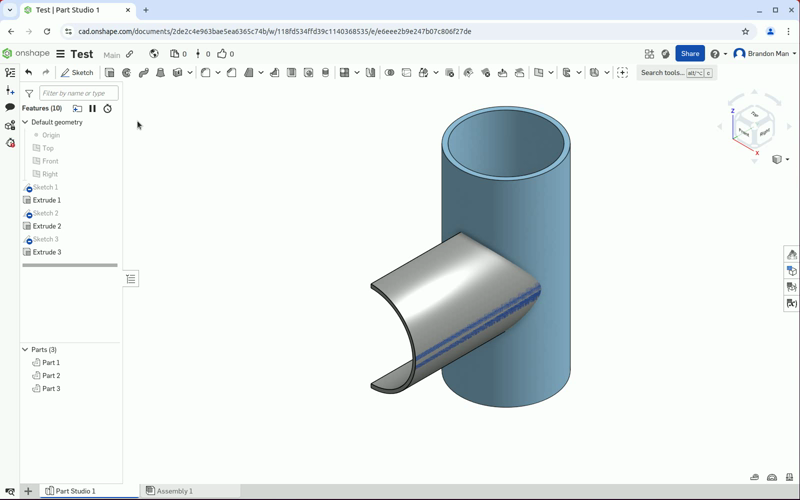
mouse_move(73, 189)
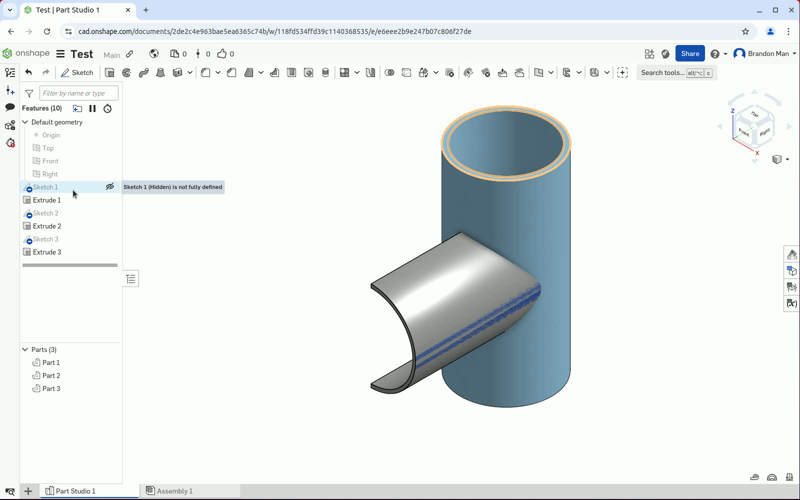
click(73, 189)